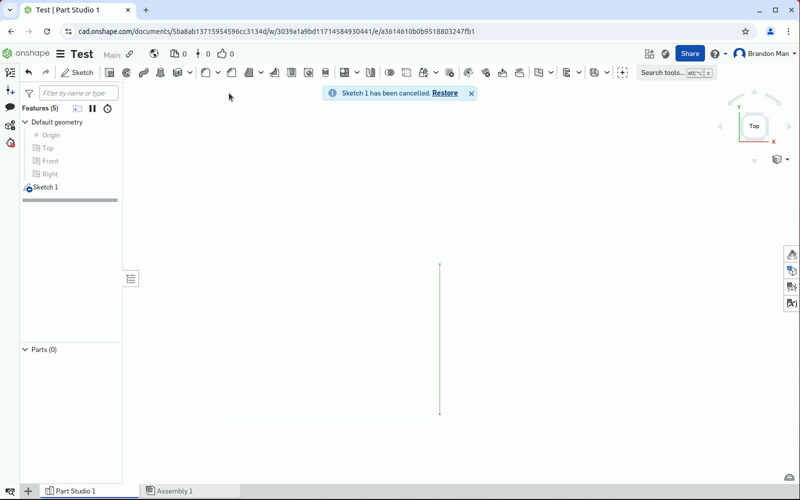
key(shift+h)
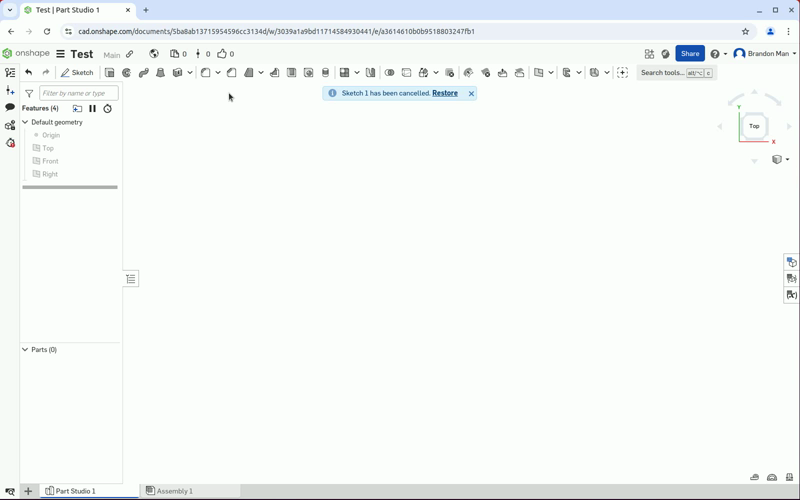
mouse_move(73, 352)
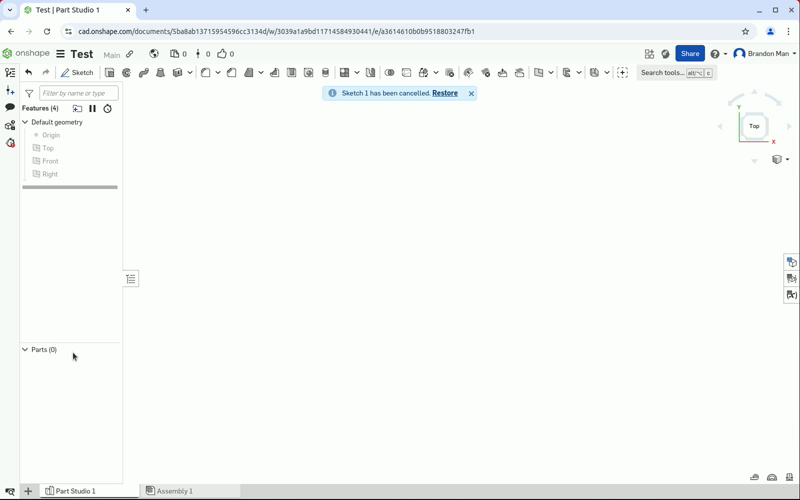
key(y)
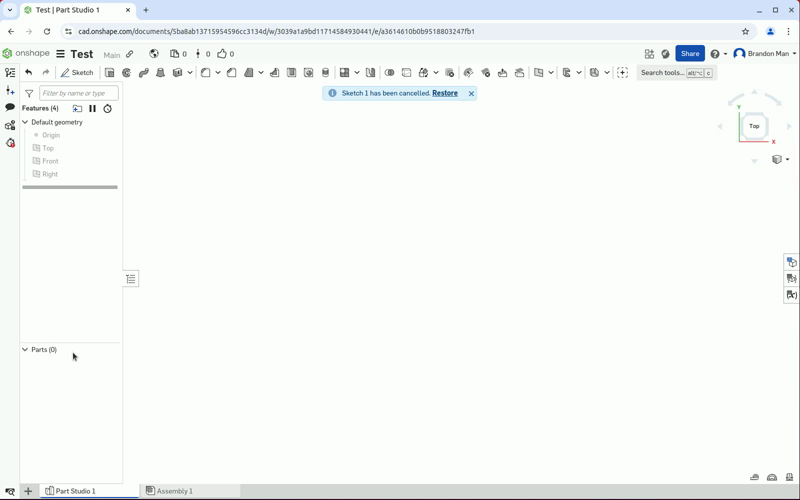
key(shift+p)
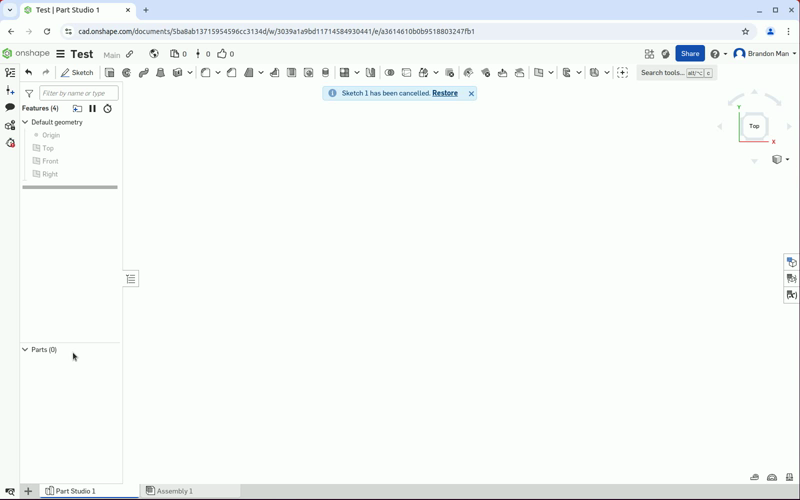
key(space)
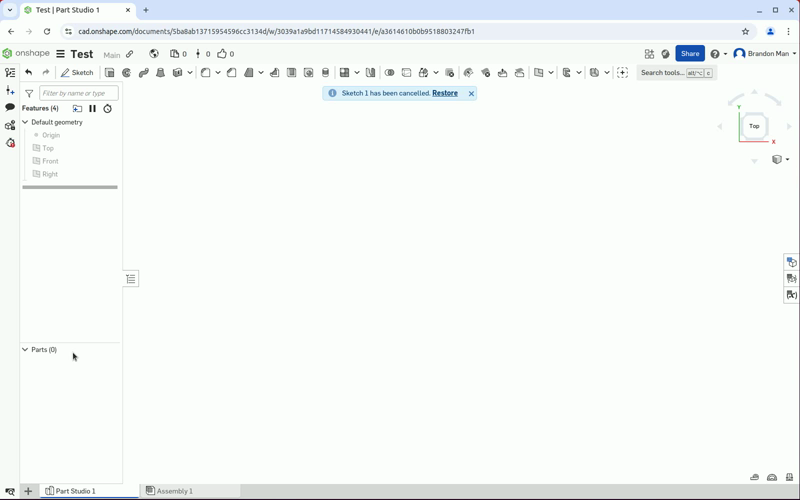
key_down(shift)
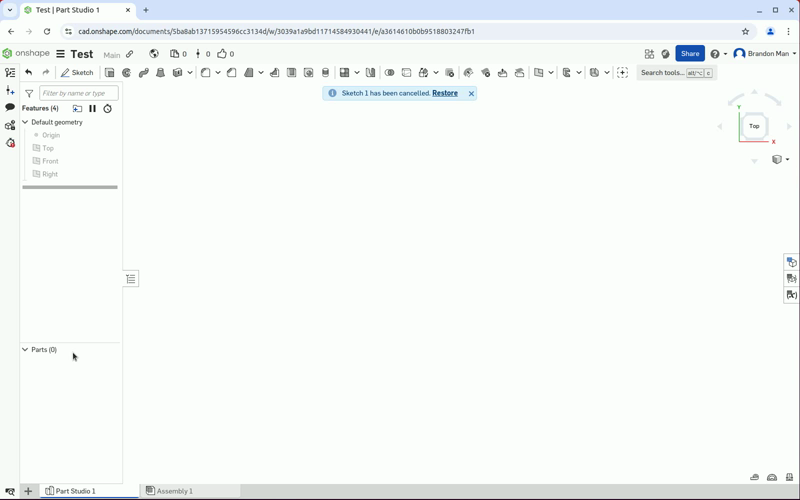
key(up)
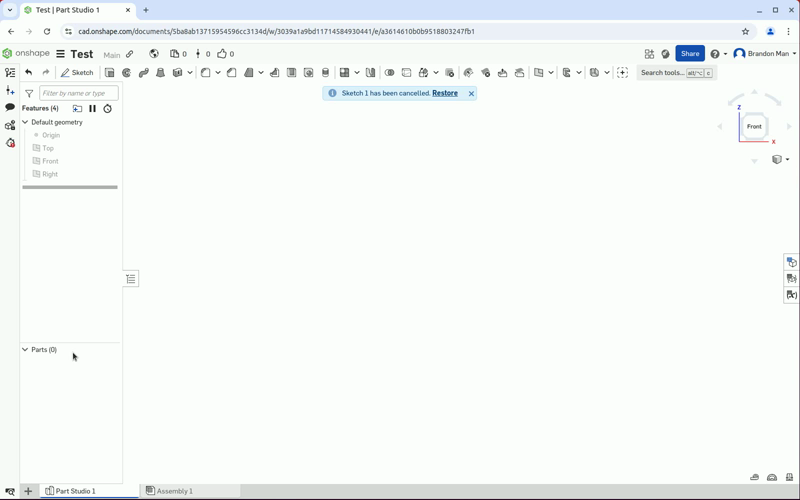
key_up(shift)
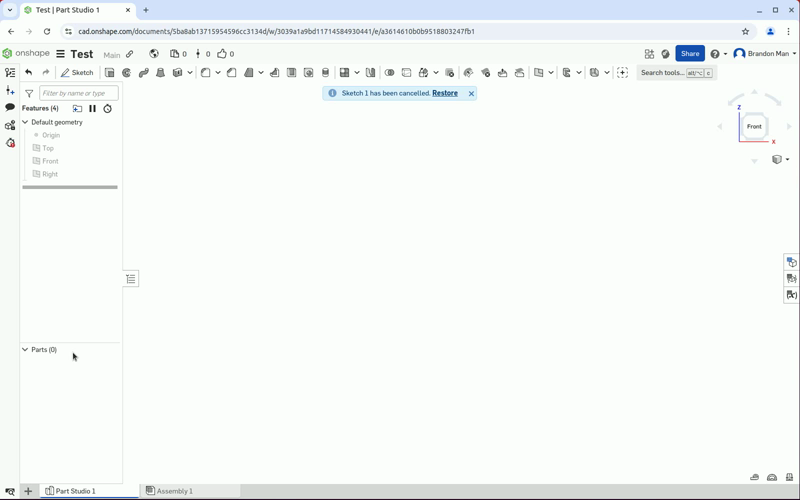
mouse_move(73, 352)
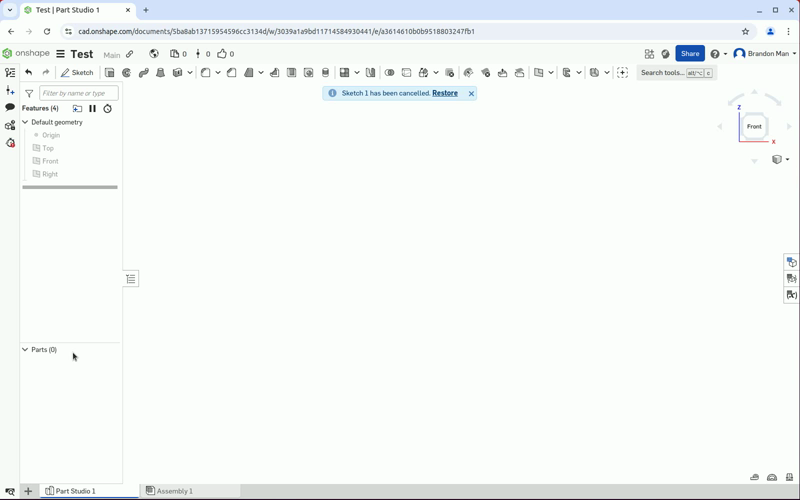
key(shift+y)
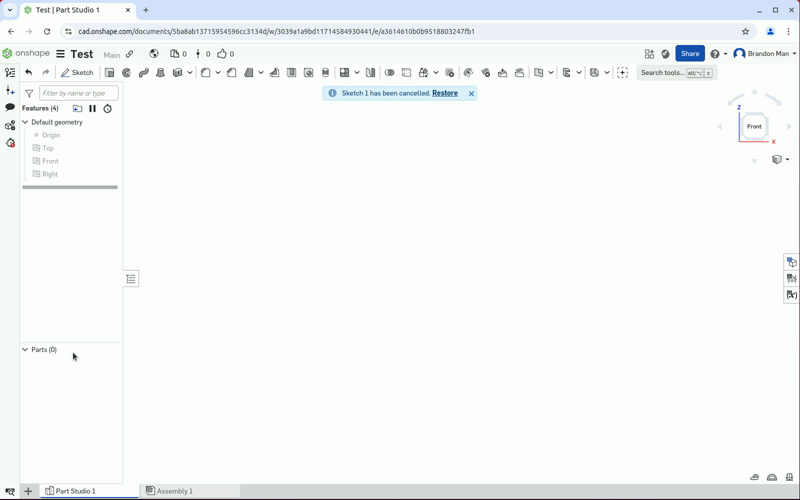
key(shift+s)
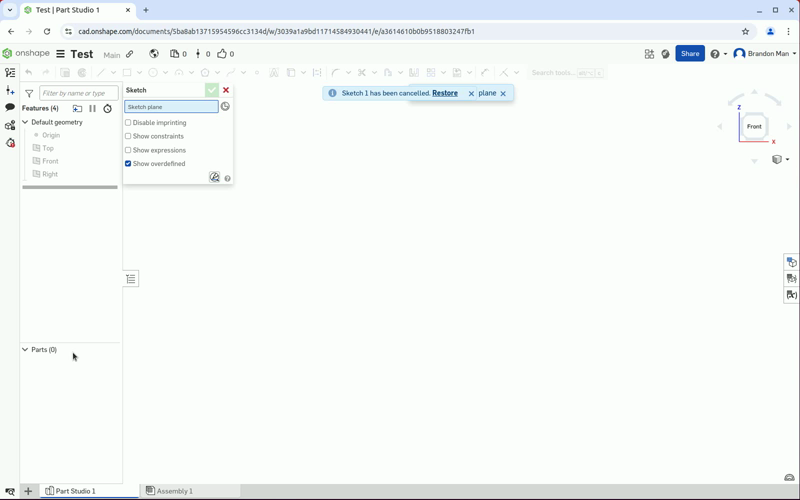
mouse_move(73, 163)
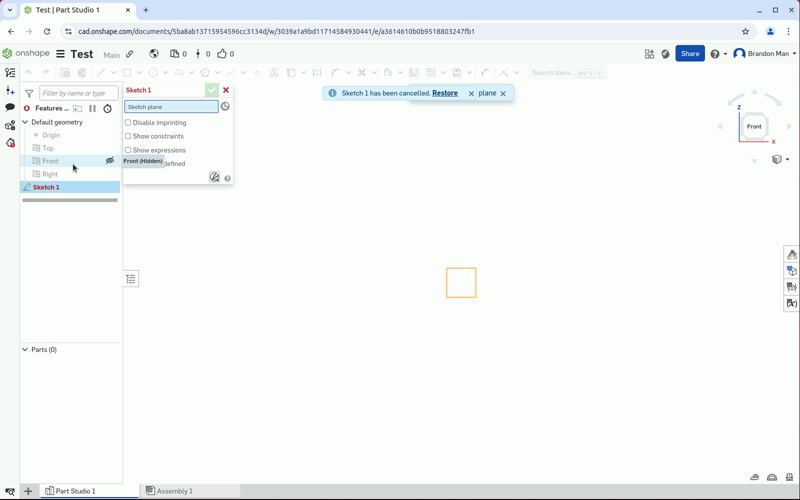
click(73, 163)
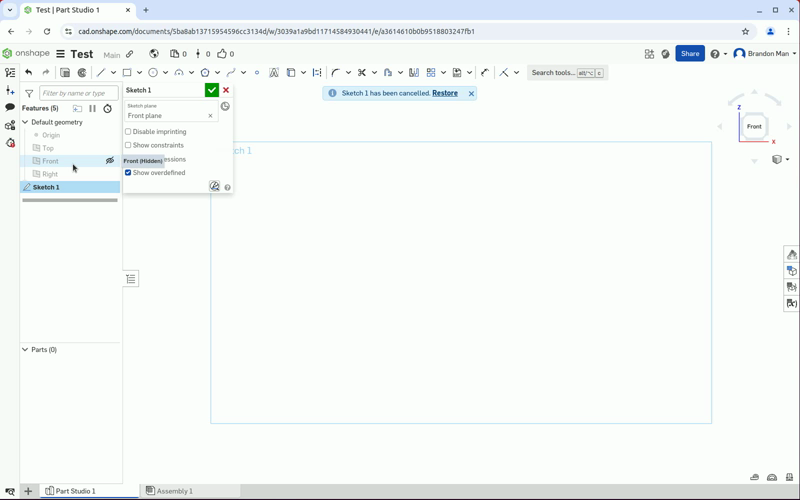
mouse_move(73, 352)
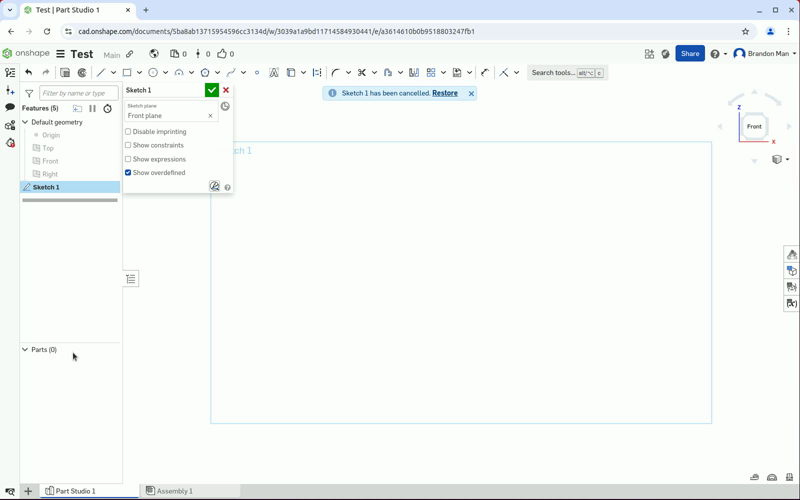
key(y)
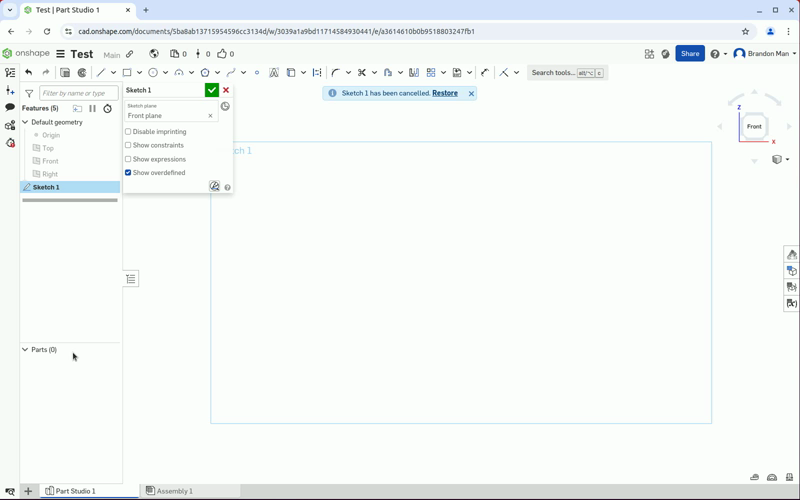
key(l)
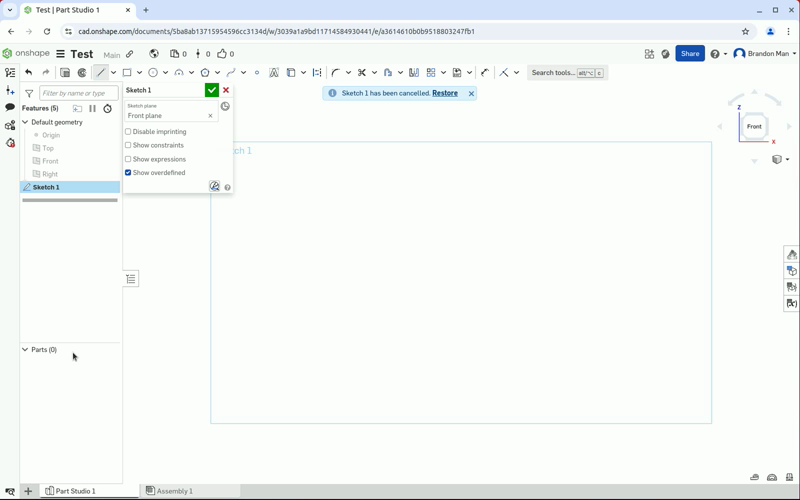
key_down(shift)
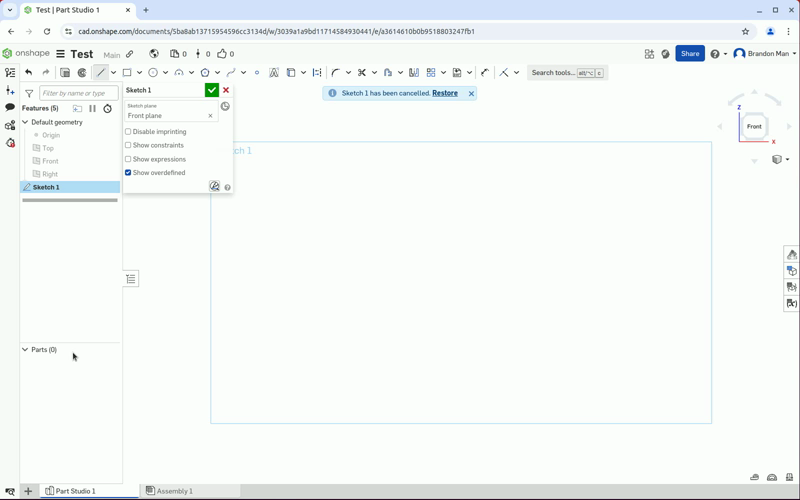
mouse_move(422, 288)
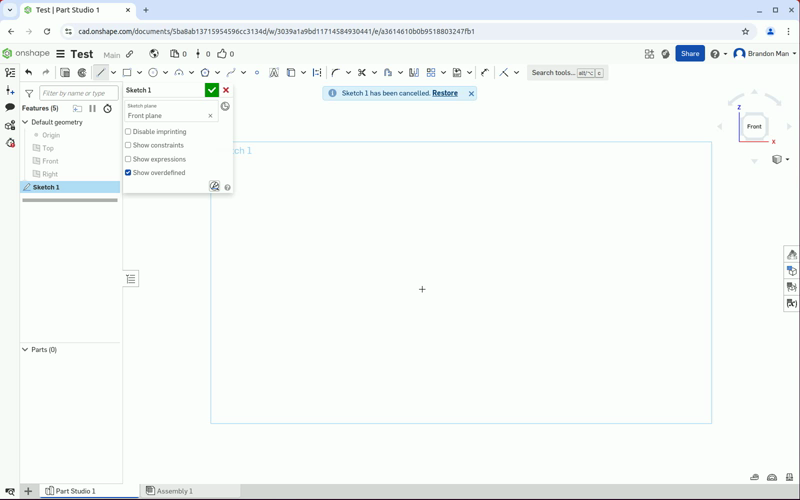
click(422, 288)
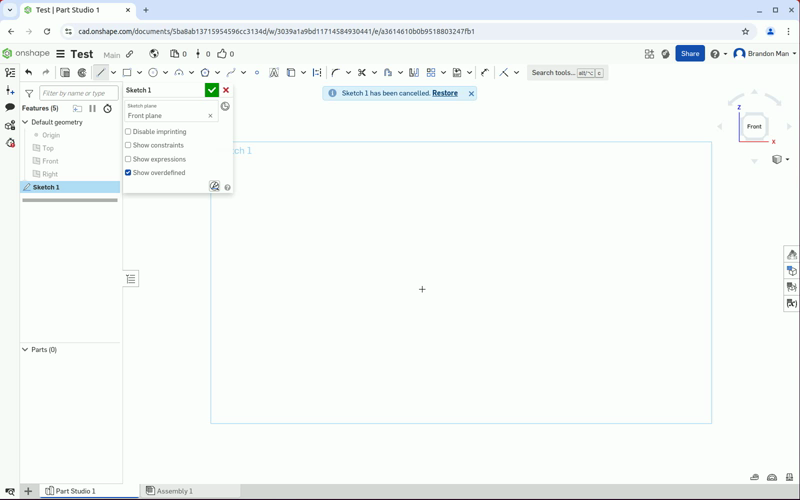
key_up(shift)
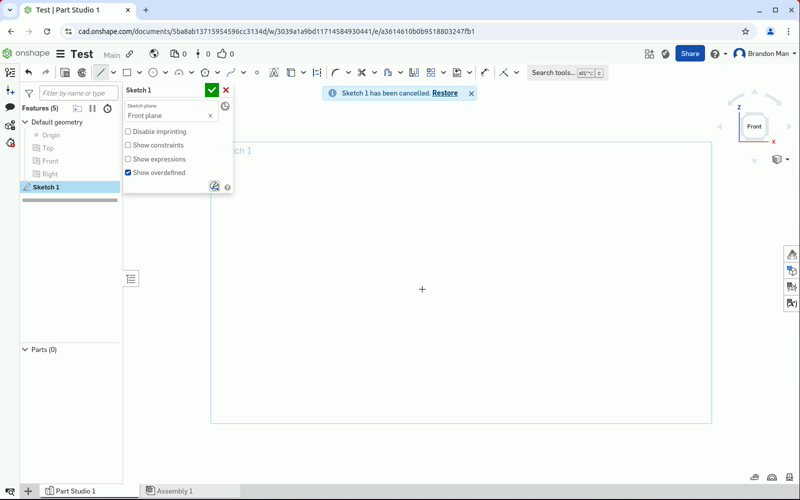
key_down(shift)
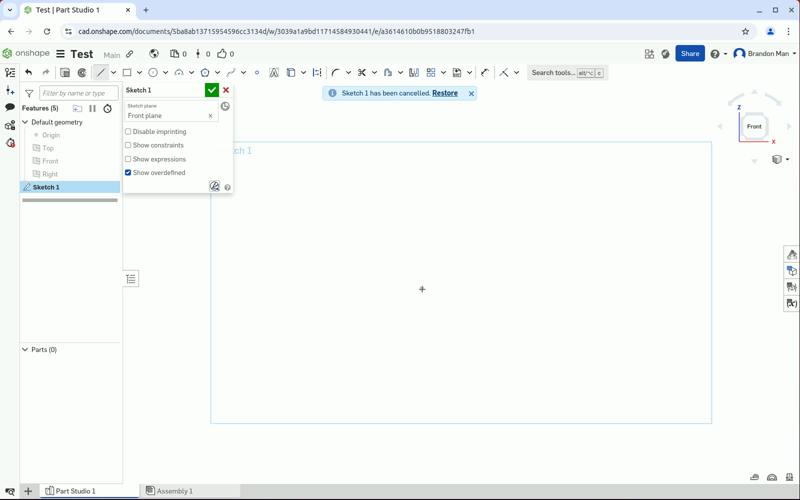
mouse_move(452, 288)
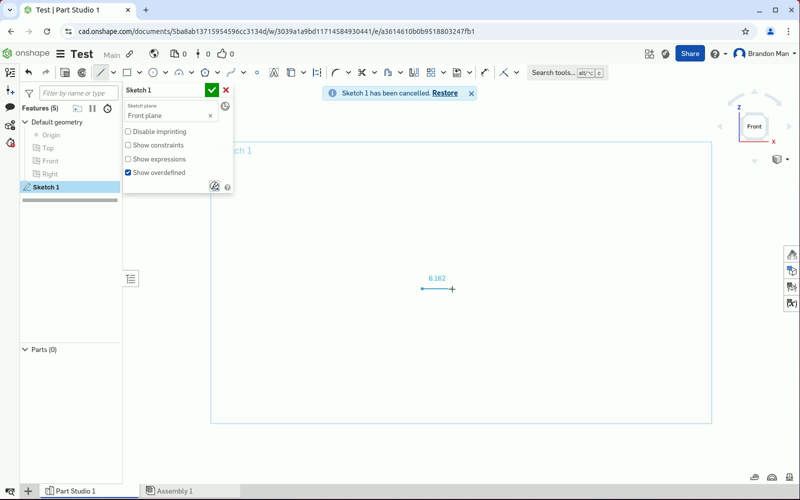
mouse_move(429, 288)
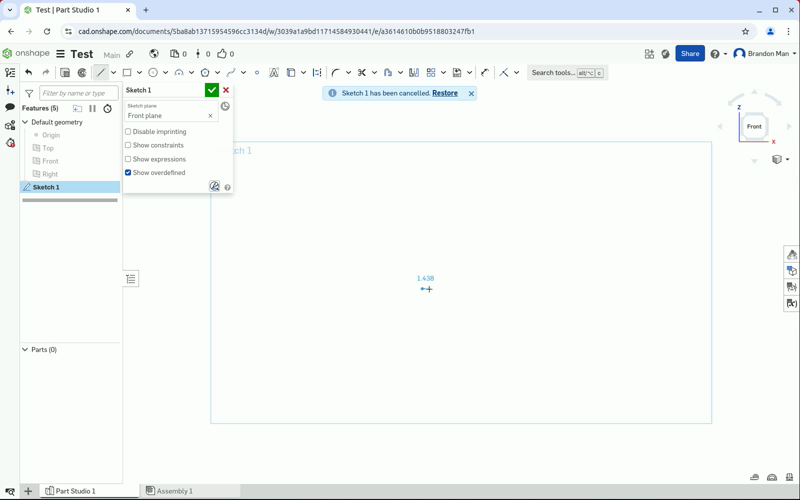
scroll(6)
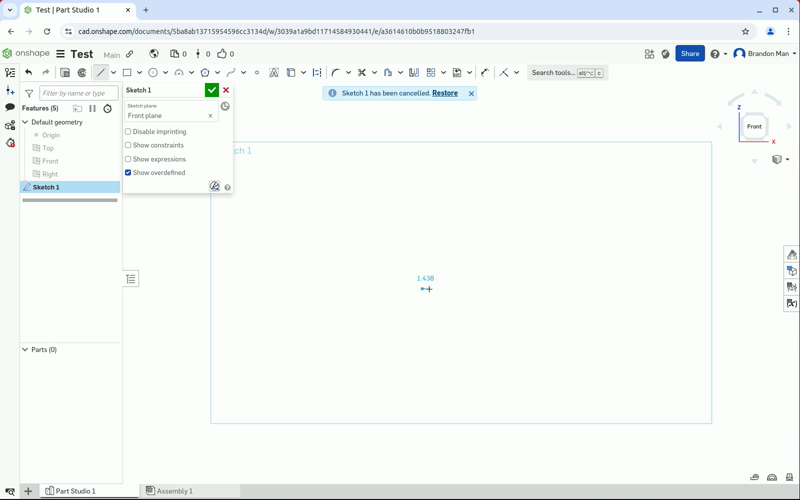
scroll(6)
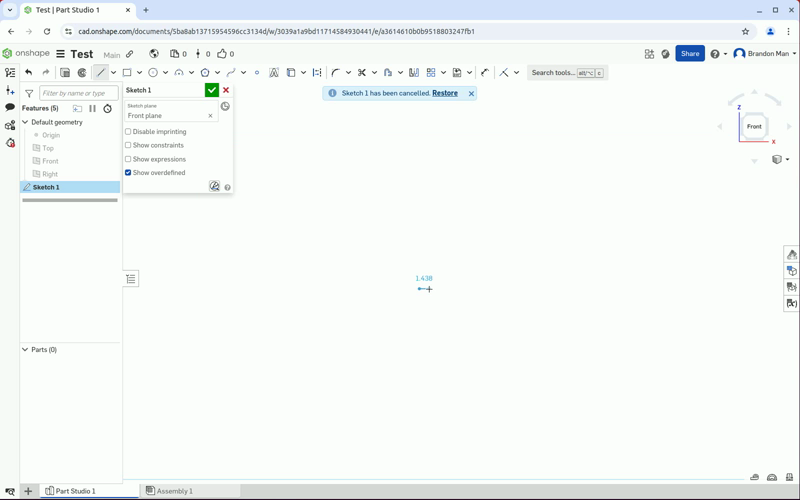
scroll(6)
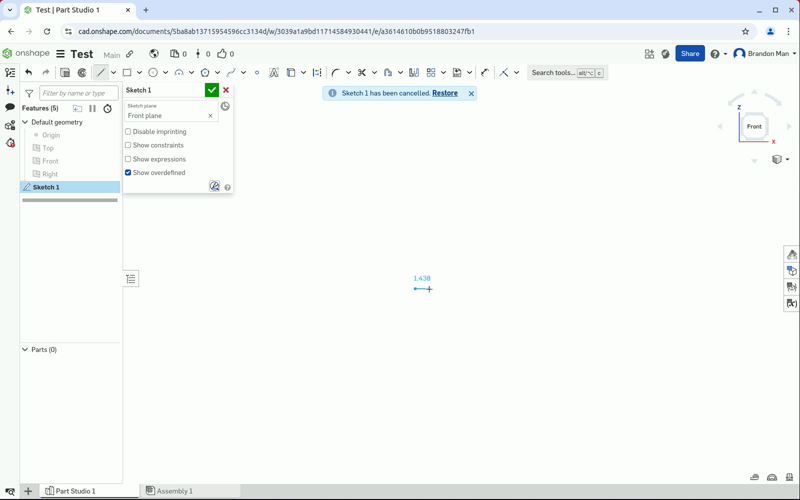
scroll(6)
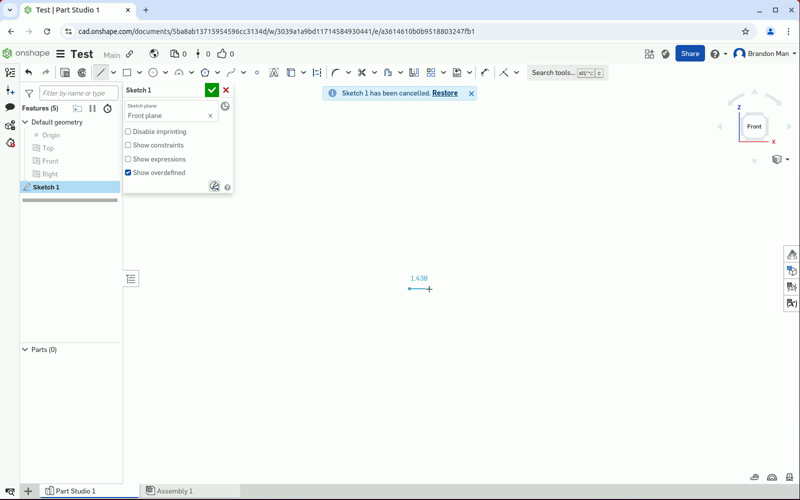
scroll(6)
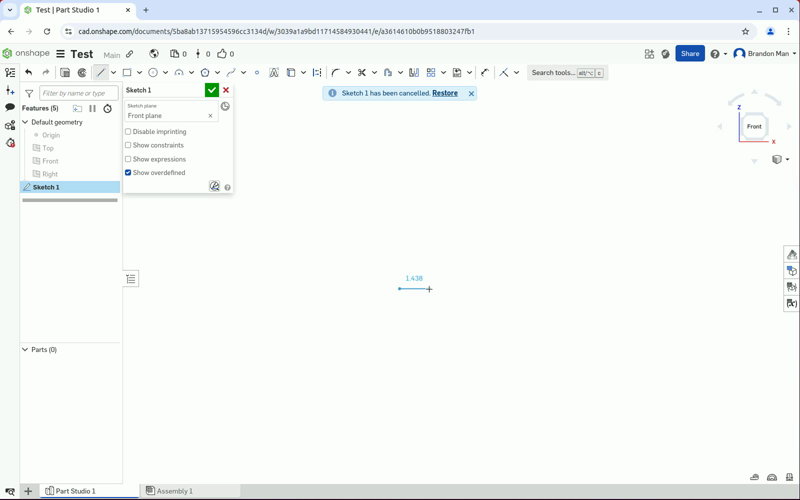
scroll(6)
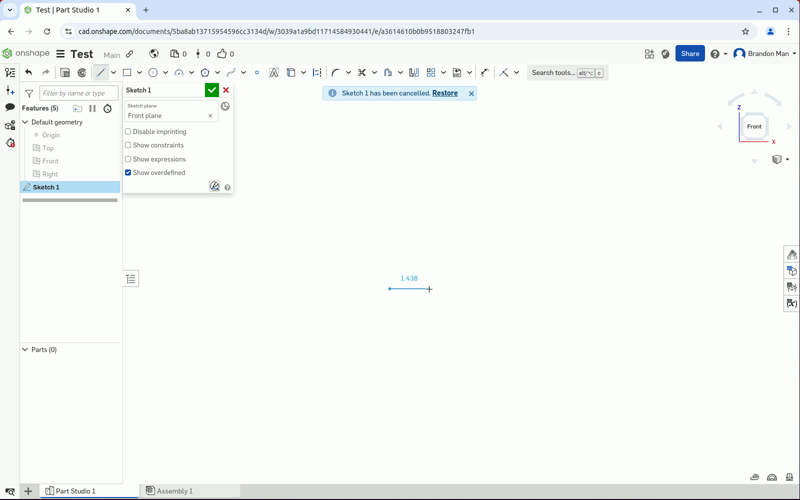
scroll(6)
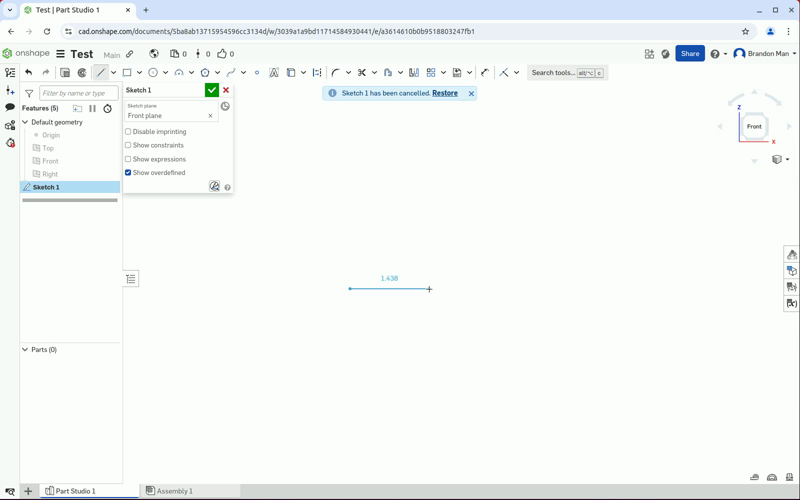
click(429, 288)
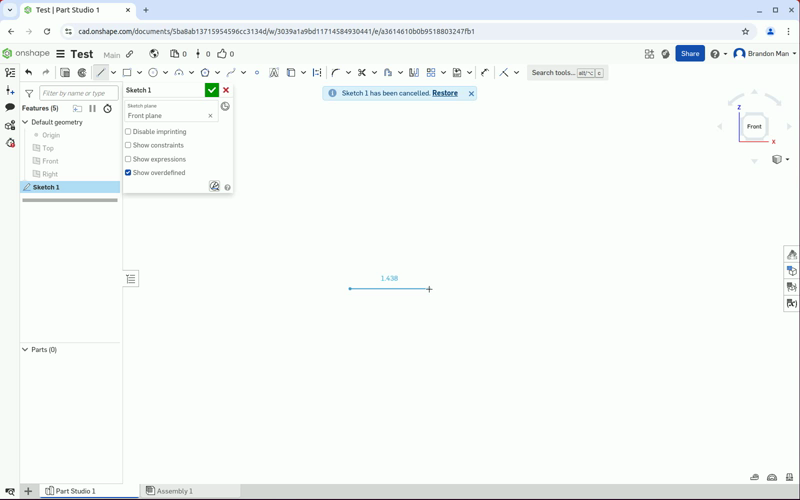
scroll(-6)
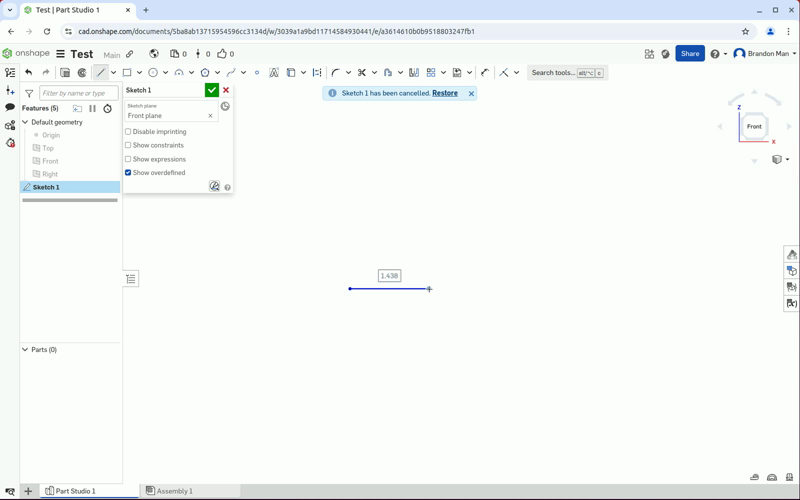
scroll(-6)
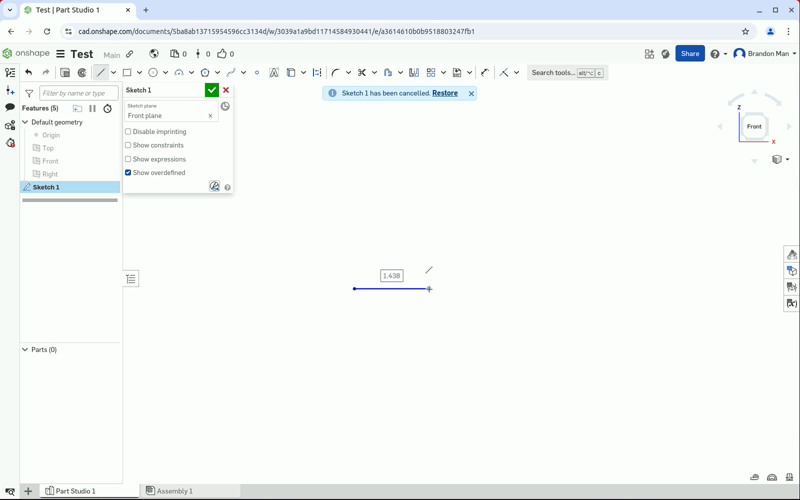
scroll(-6)
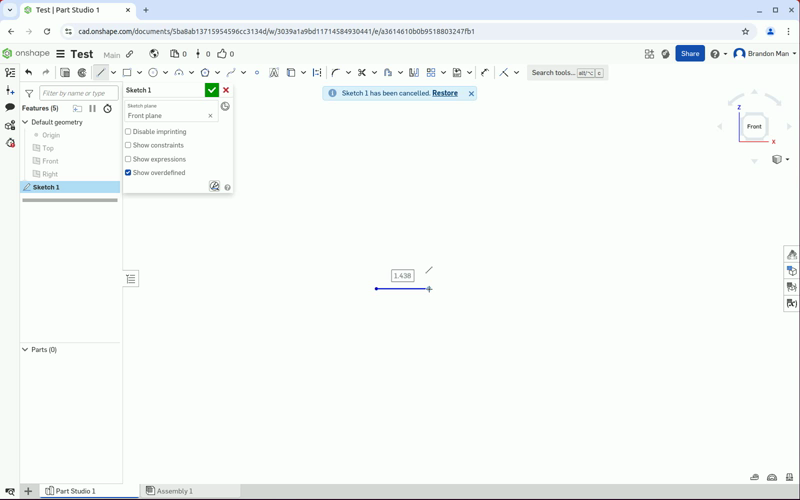
scroll(-6)
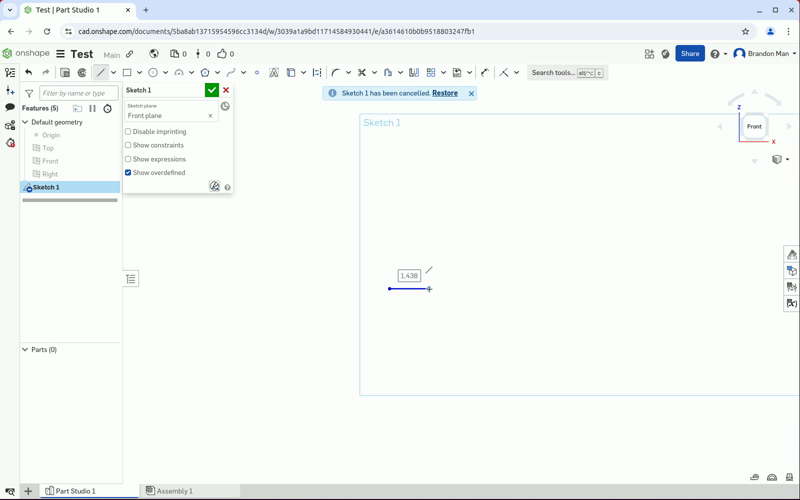
scroll(-6)
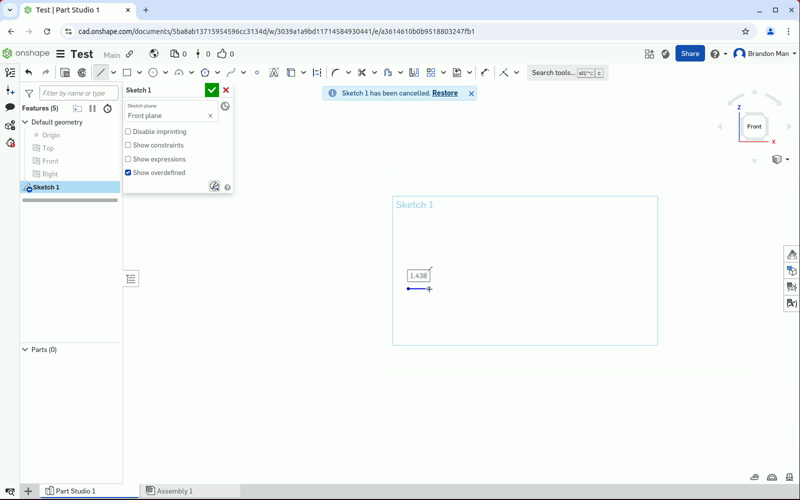
scroll(-6)
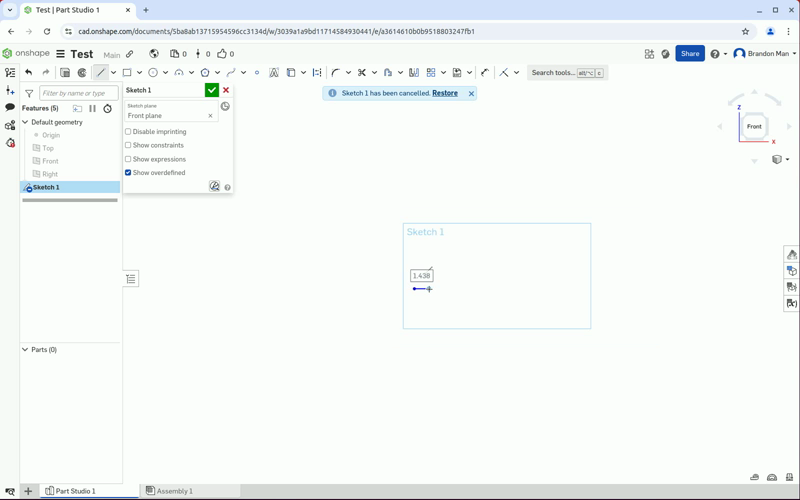
scroll(-6)
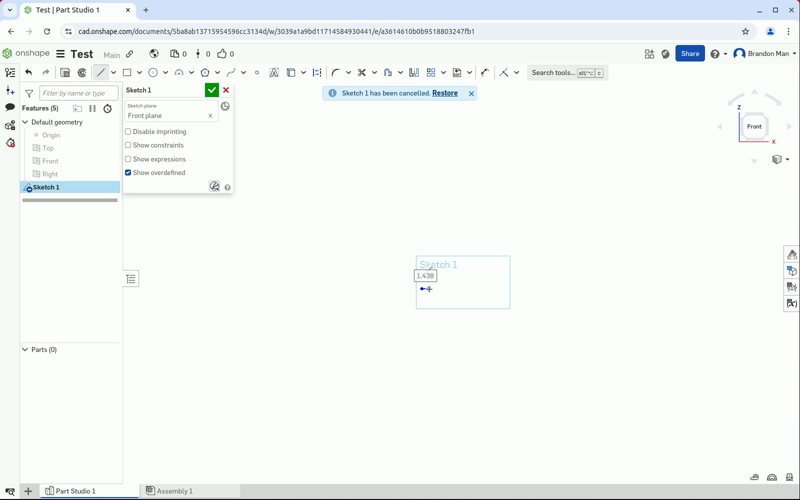
key_up(shift)
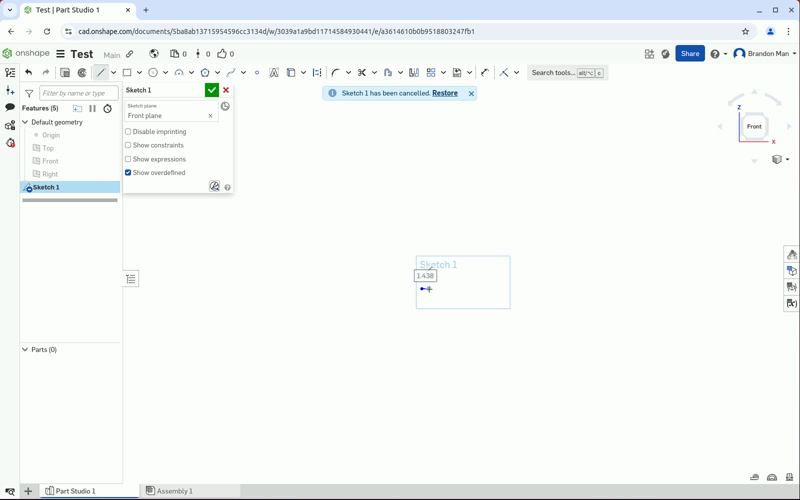
key(esc)
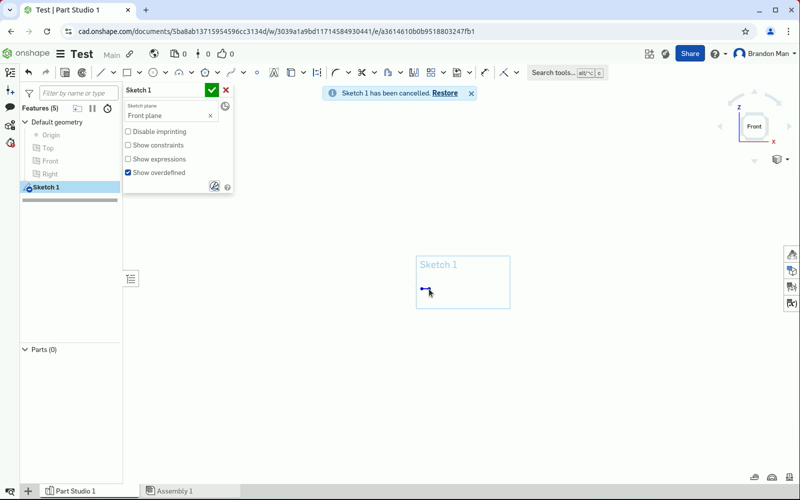
key(a)
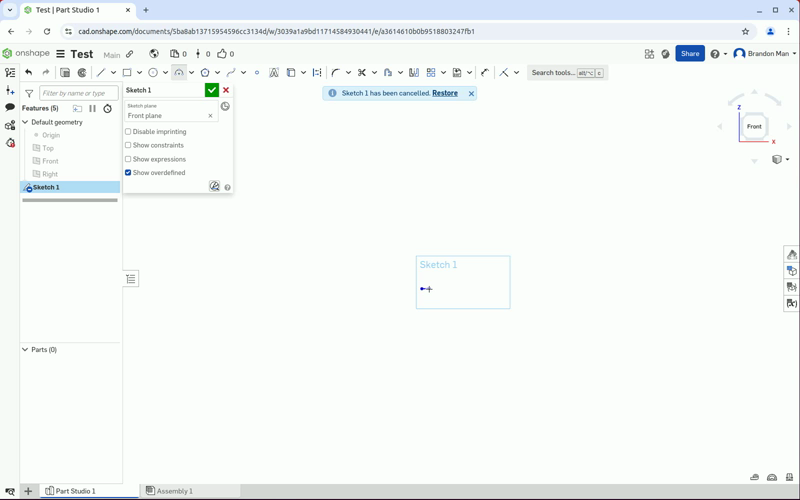
mouse_move(429, 288)
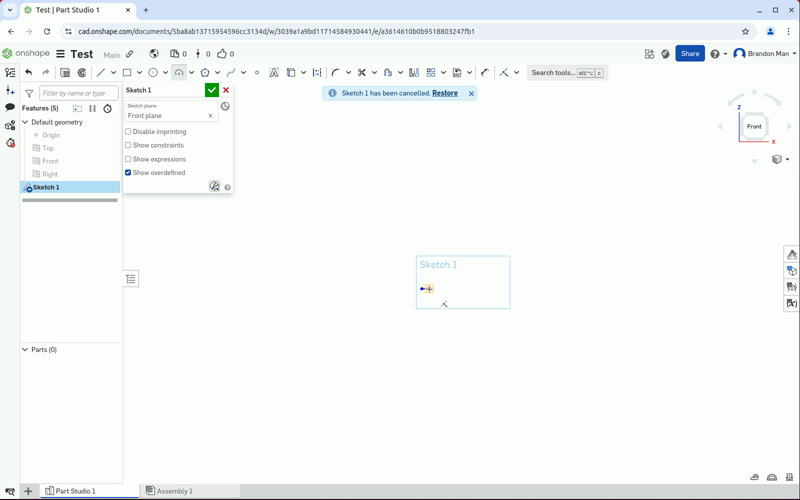
click(429, 288)
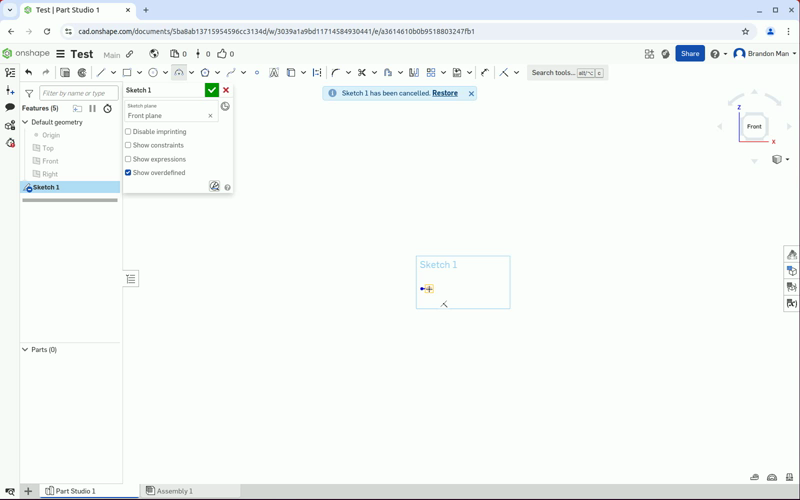
key_down(shift)
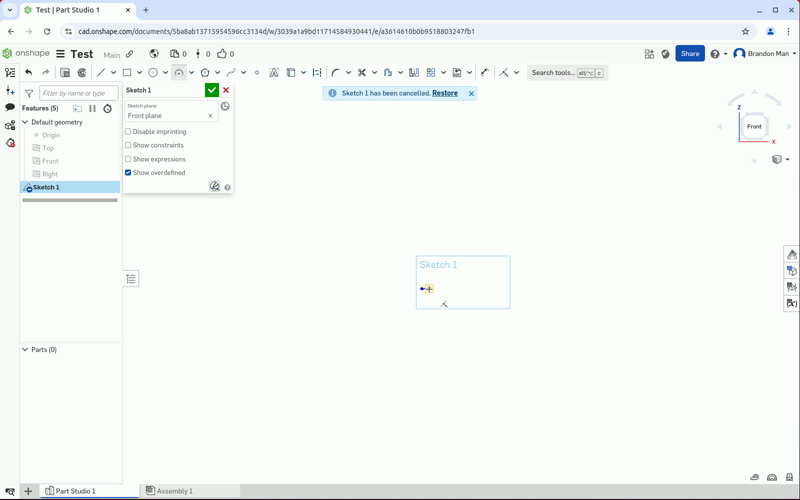
mouse_move(429, 277)
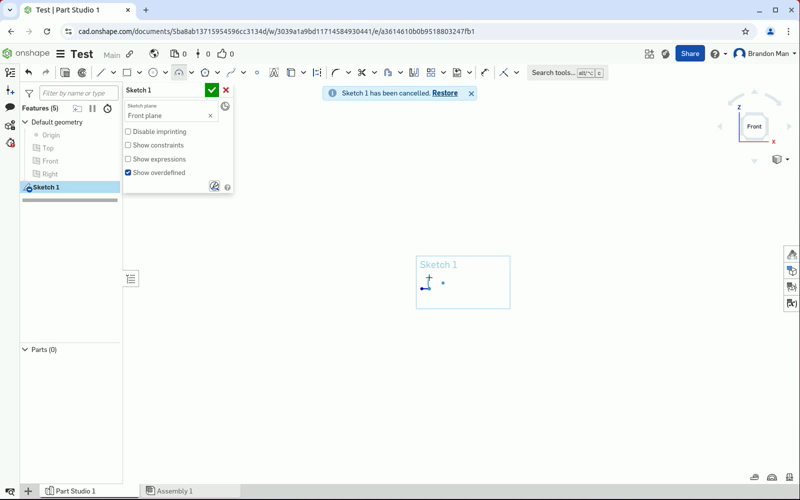
click(429, 277)
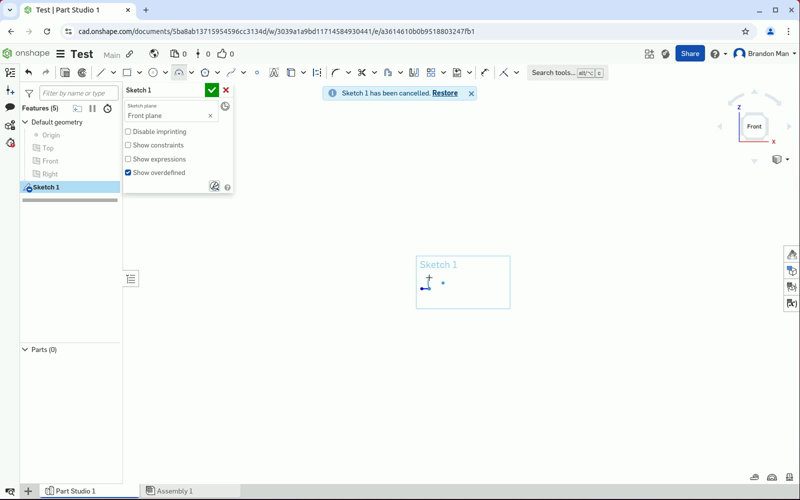
mouse_move(428, 282)
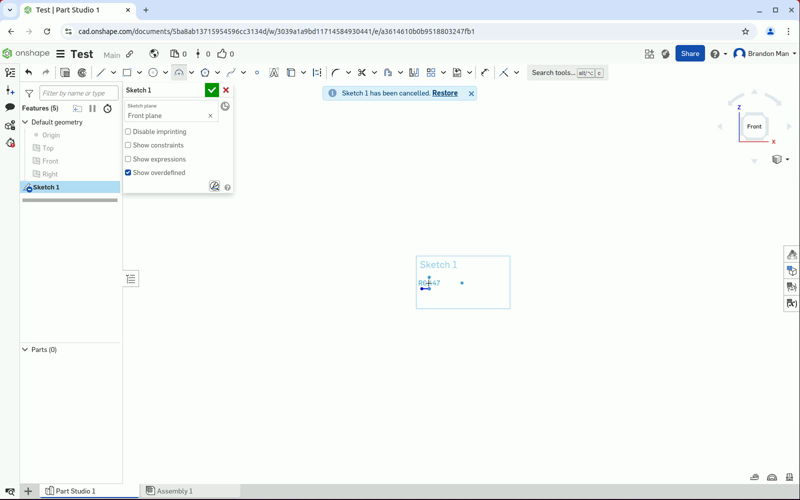
click(428, 282)
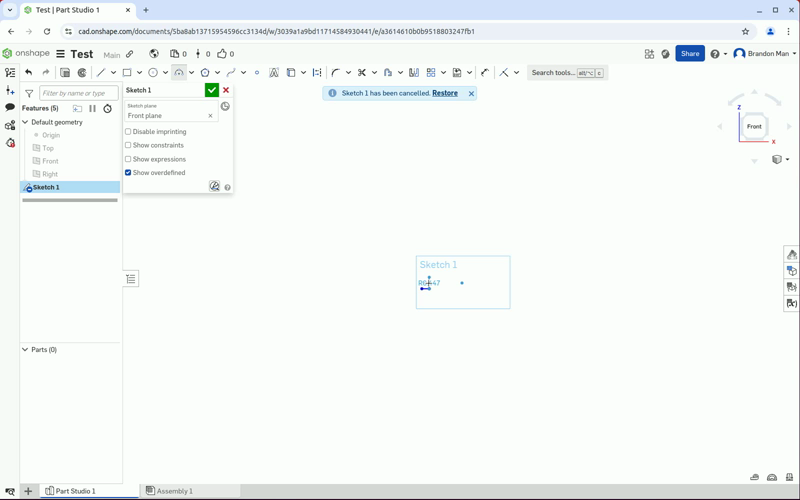
key_up(shift)
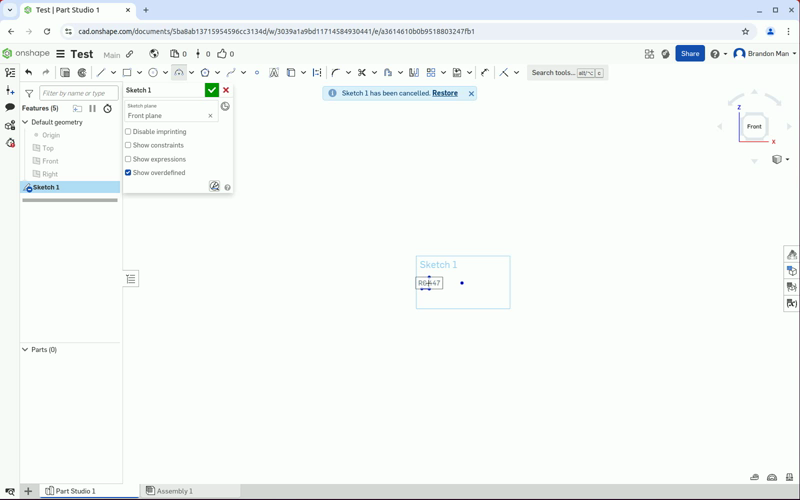
key(esc)
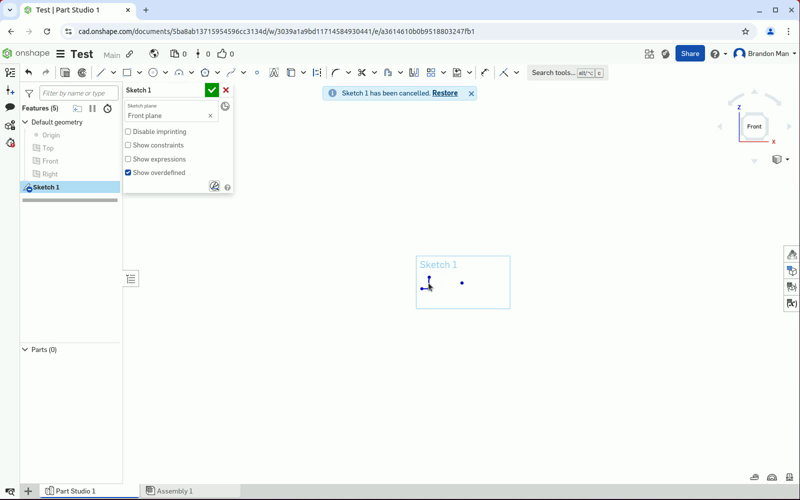
key(l)
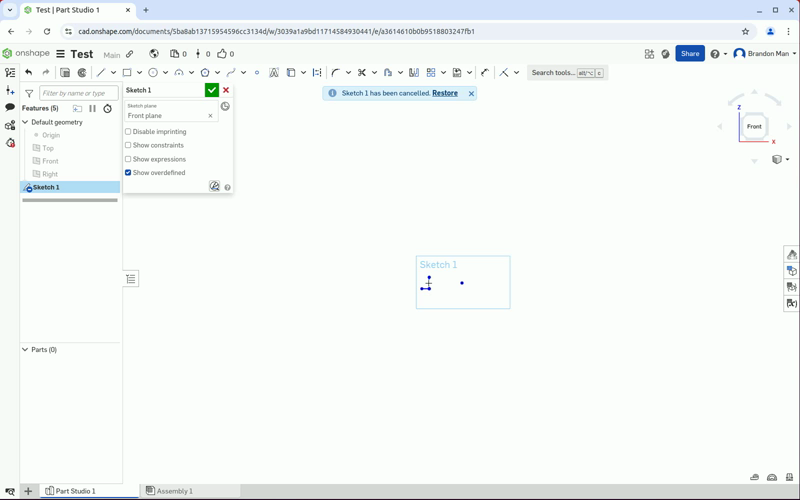
mouse_move(429, 277)
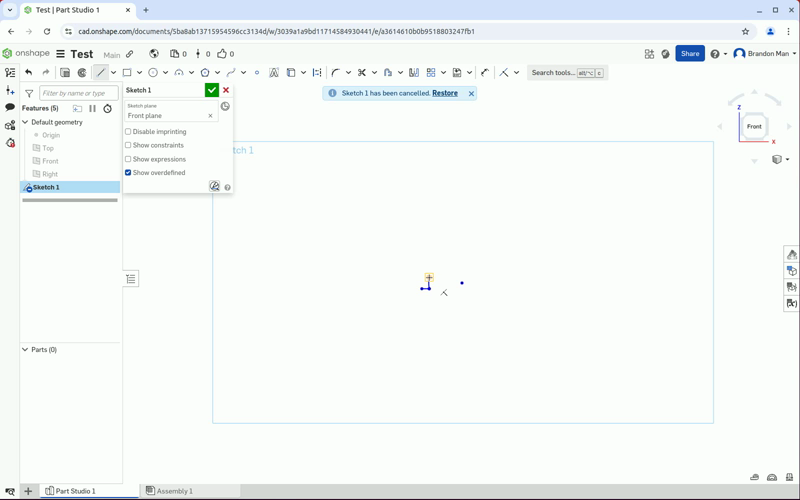
click(429, 277)
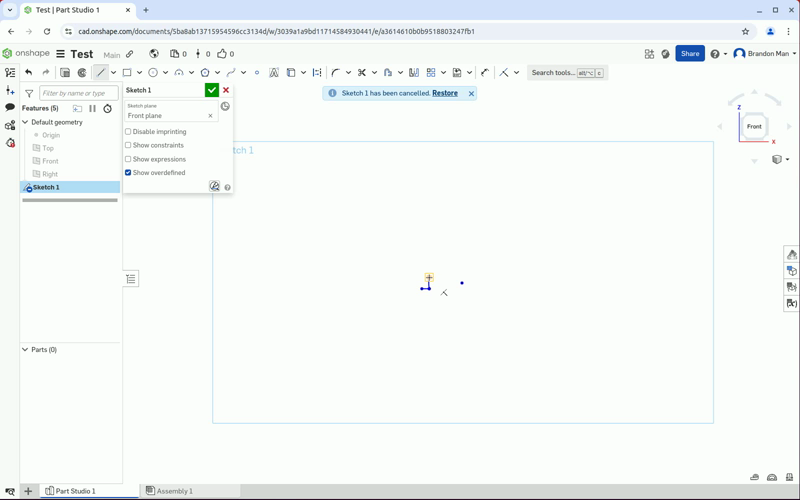
key_down(shift)
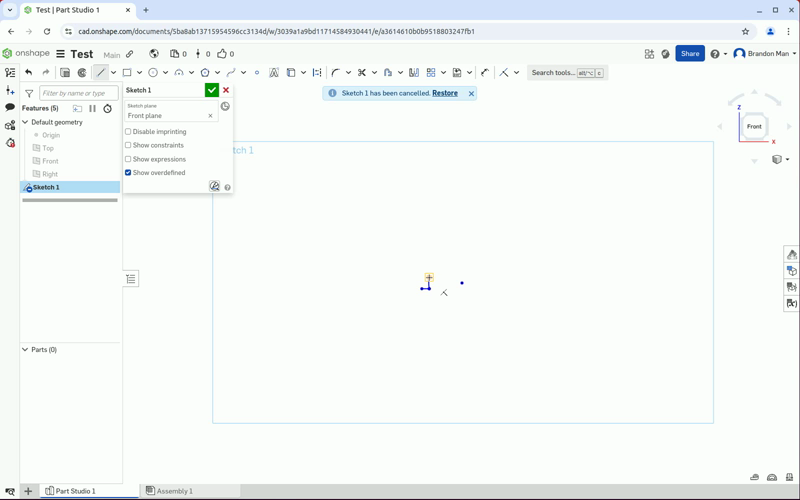
mouse_move(459, 277)
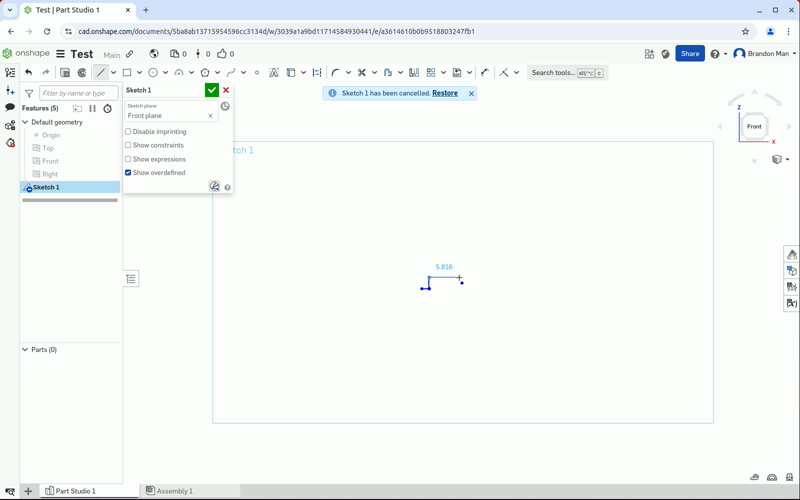
mouse_move(422, 277)
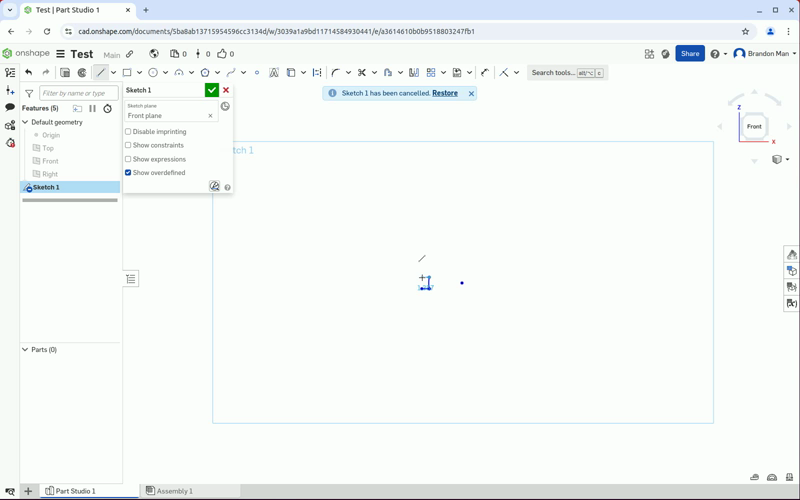
scroll(6)
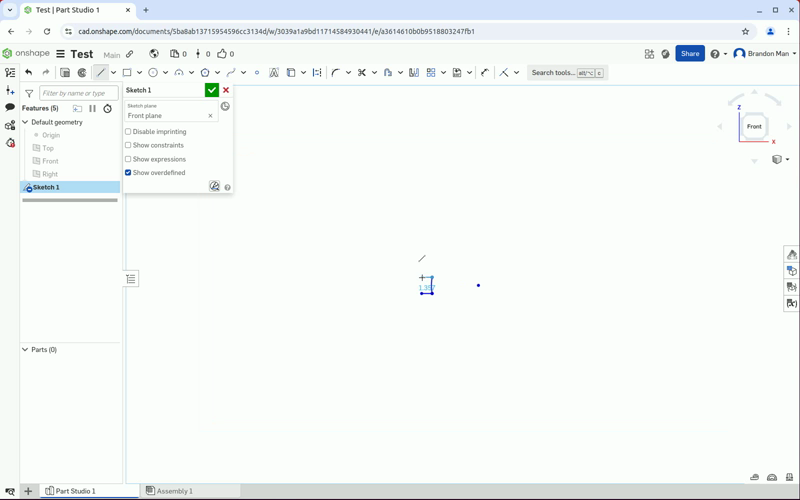
scroll(6)
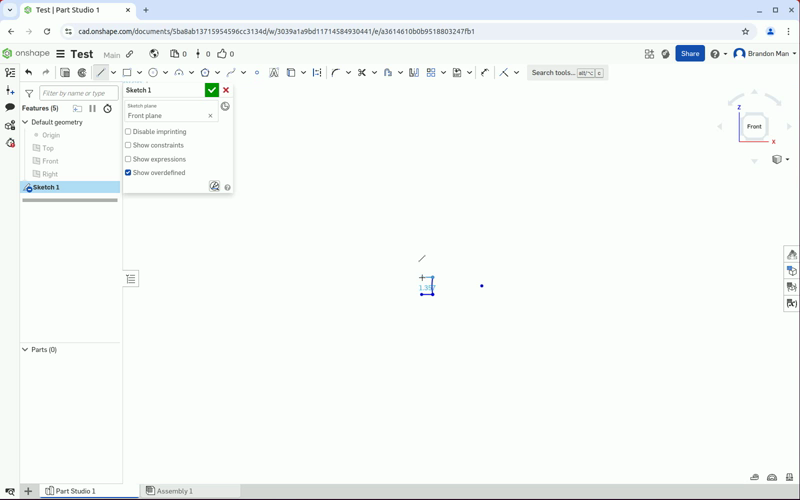
scroll(6)
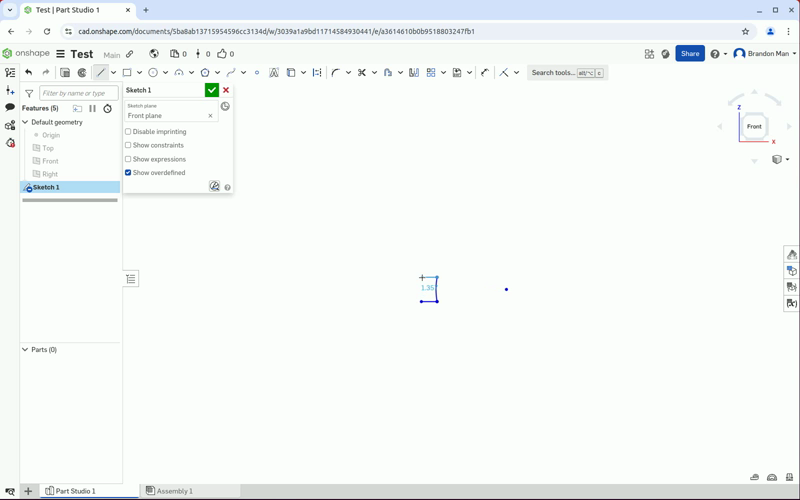
scroll(6)
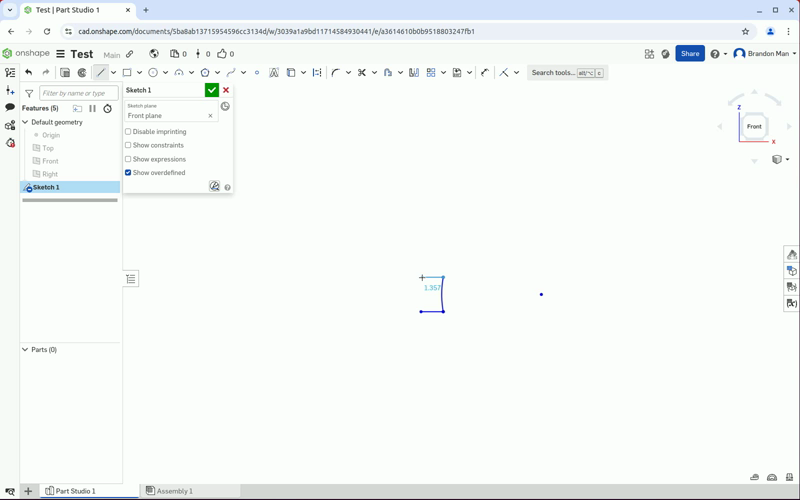
scroll(6)
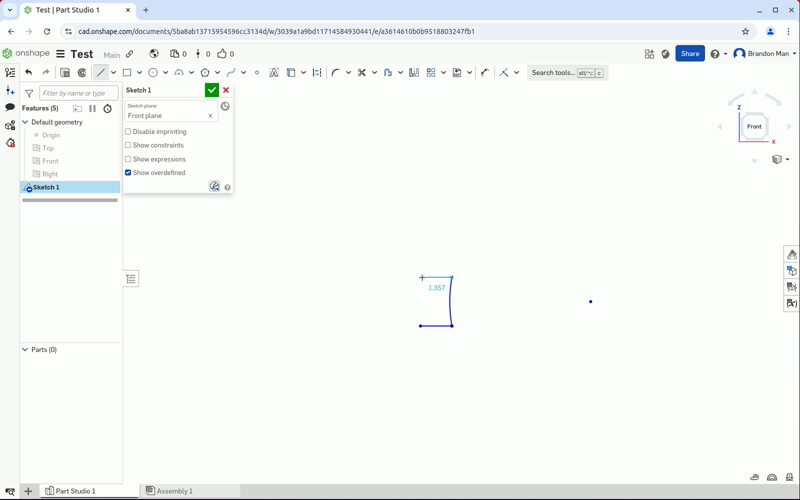
scroll(6)
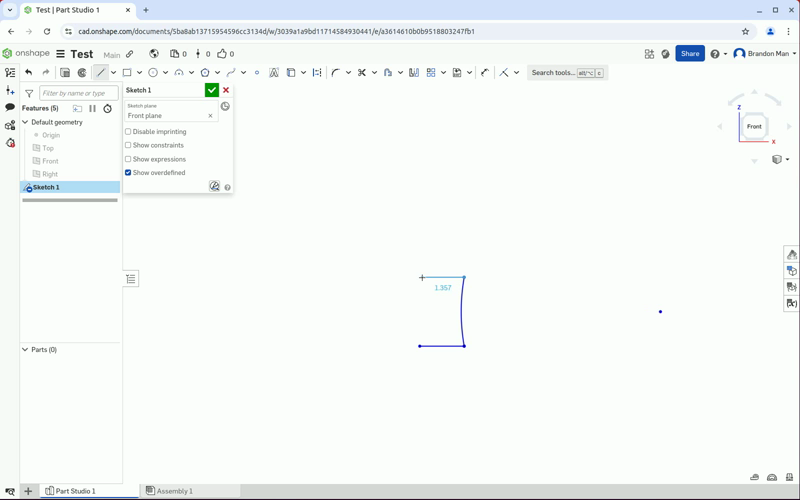
scroll(6)
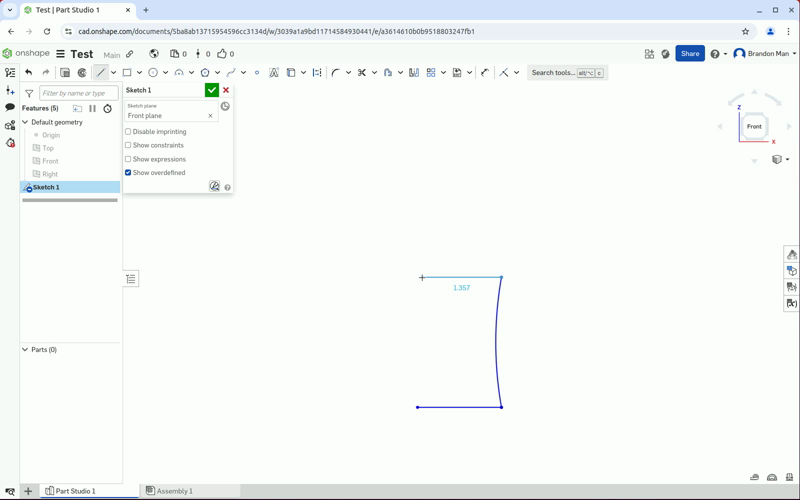
click(422, 277)
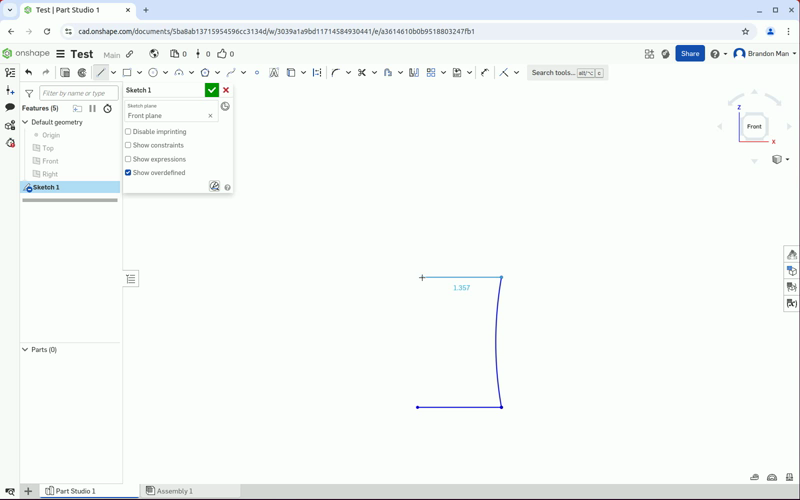
scroll(-6)
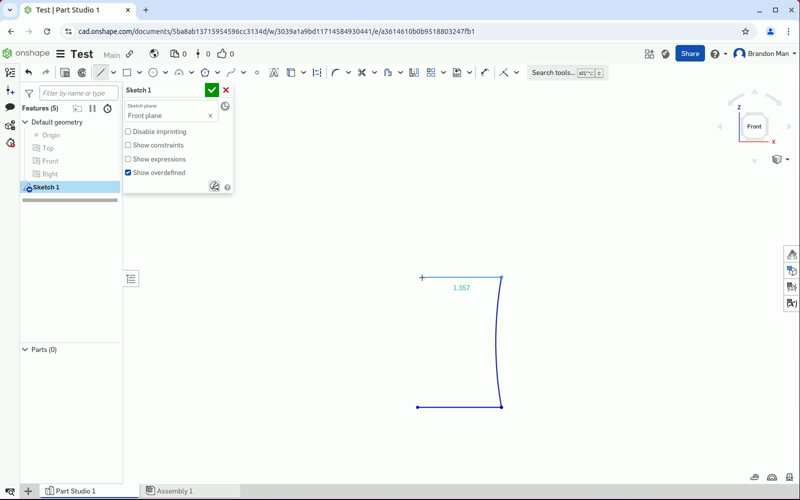
scroll(-6)
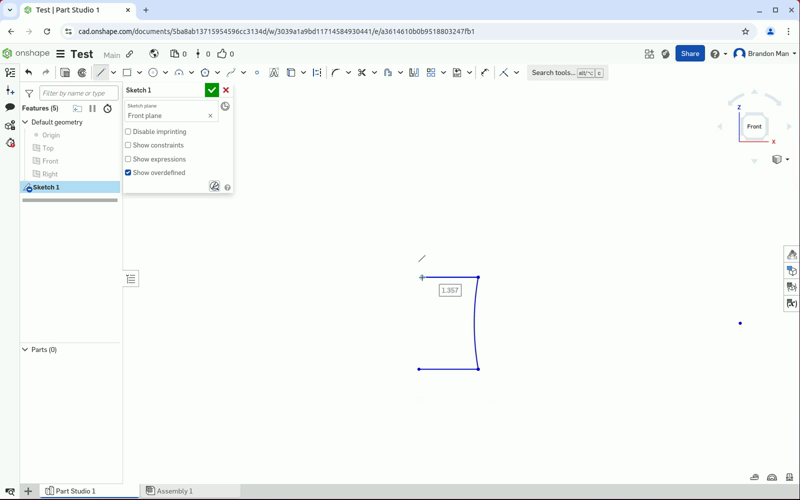
scroll(-6)
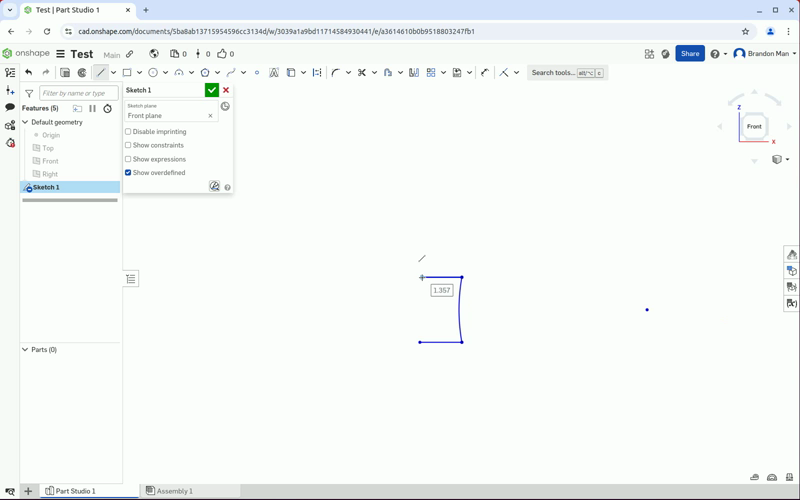
scroll(-6)
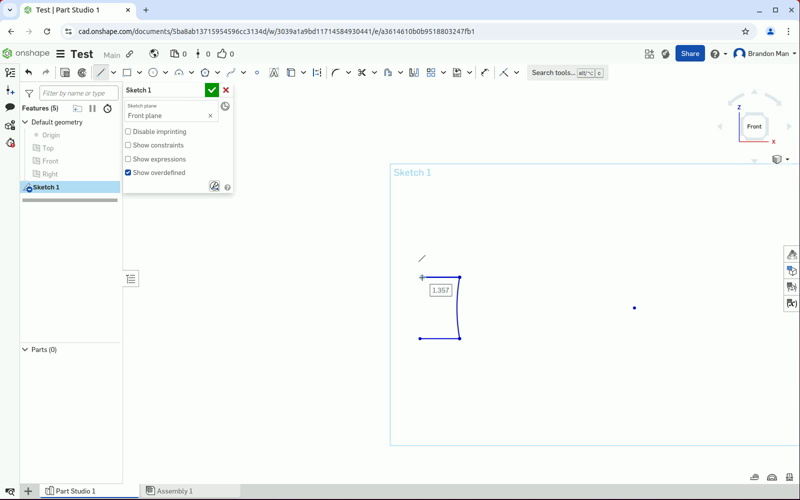
scroll(-6)
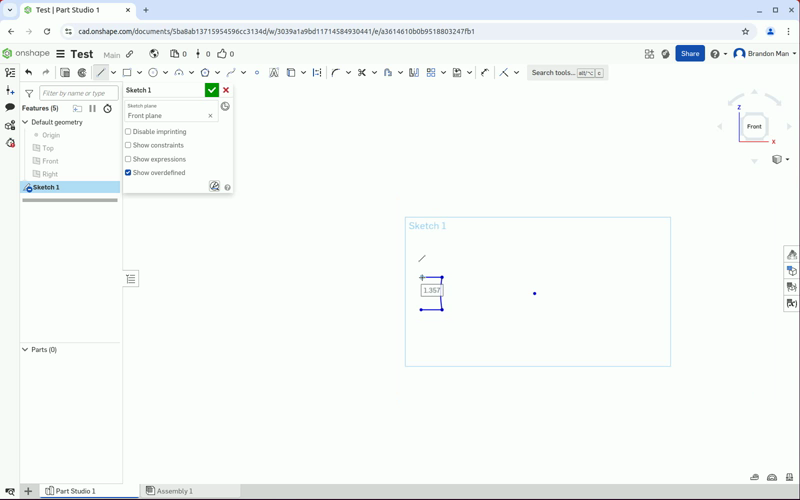
scroll(-6)
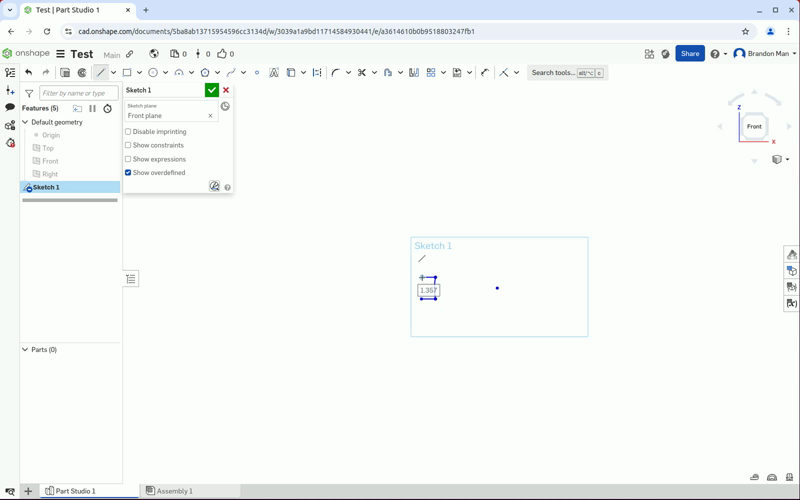
scroll(-6)
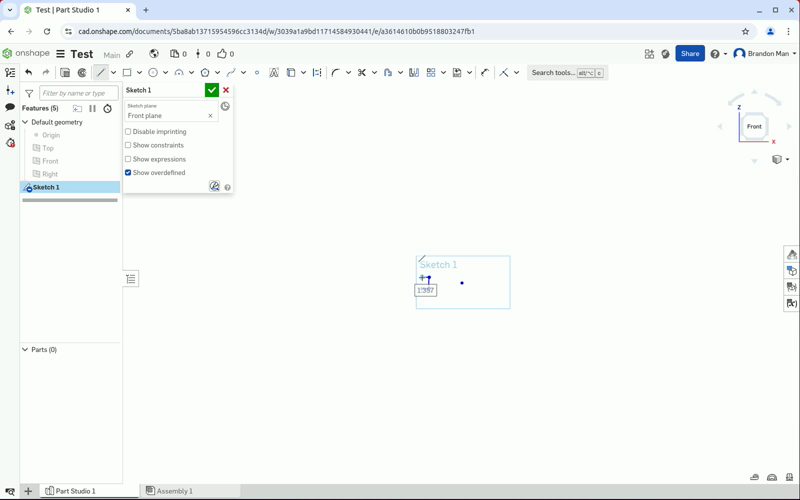
key_up(shift)
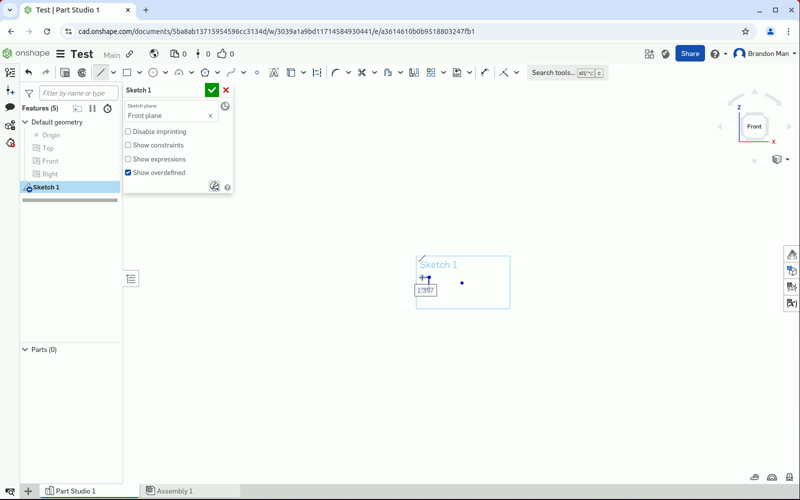
key(esc)
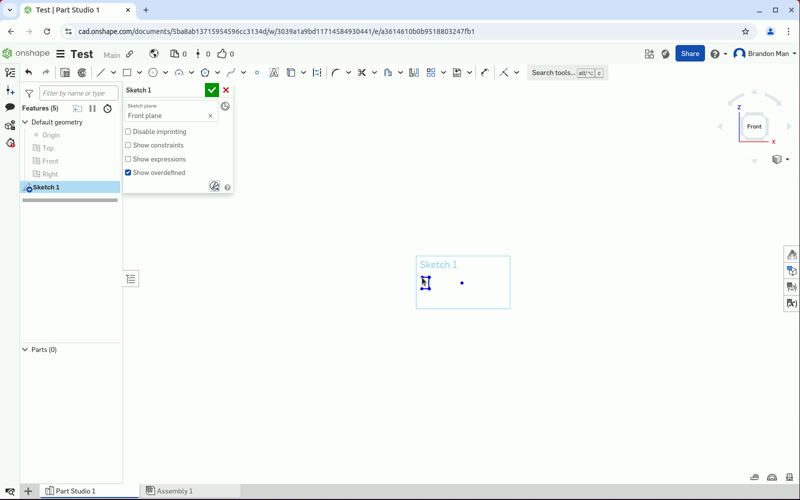
key(a)
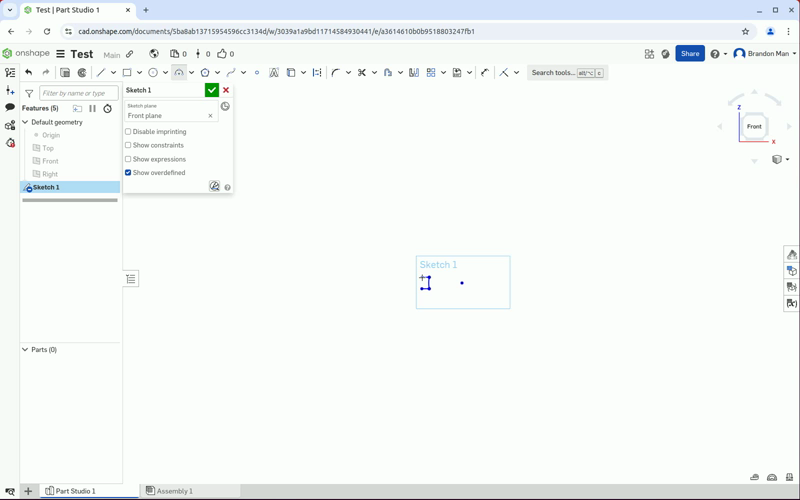
mouse_move(422, 277)
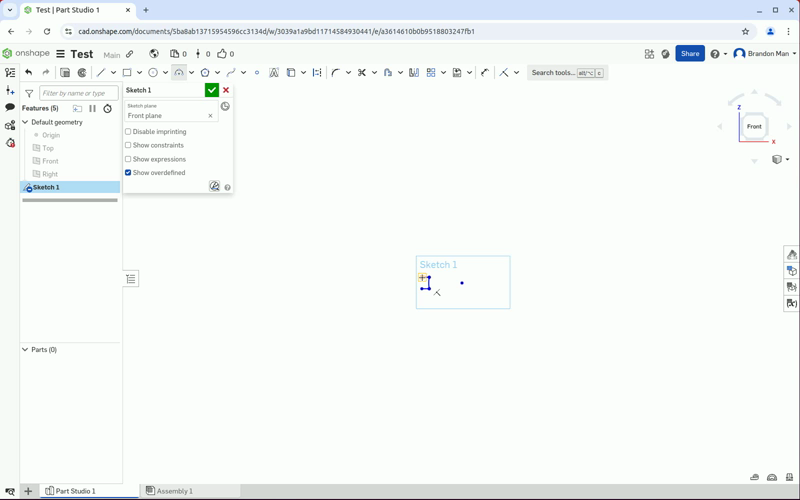
click(422, 277)
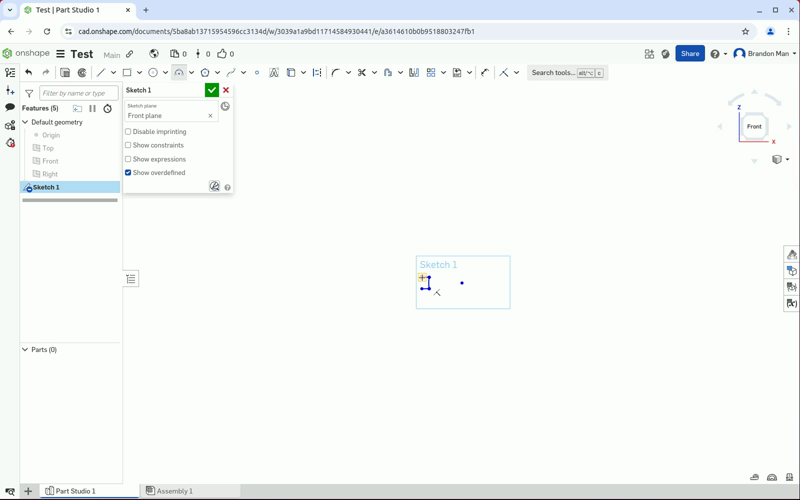
mouse_move(422, 288)
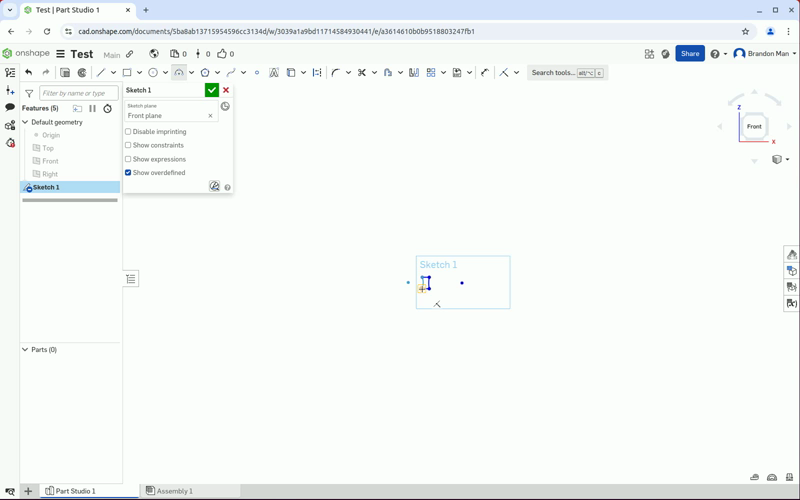
click(422, 288)
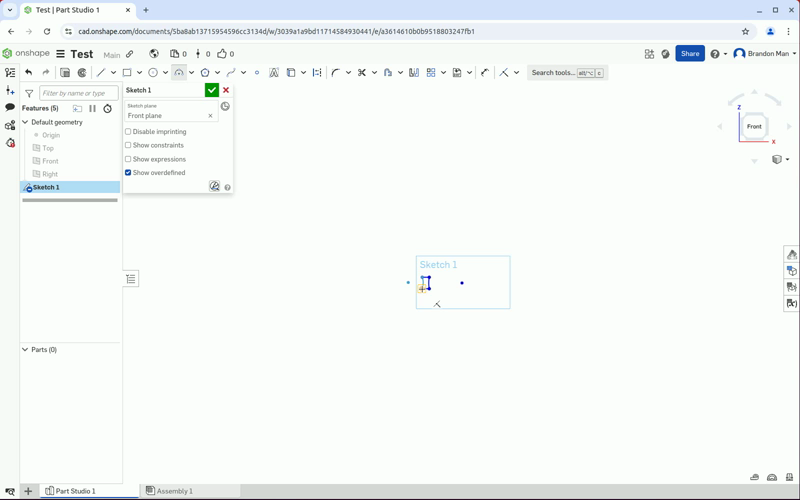
key_down(shift)
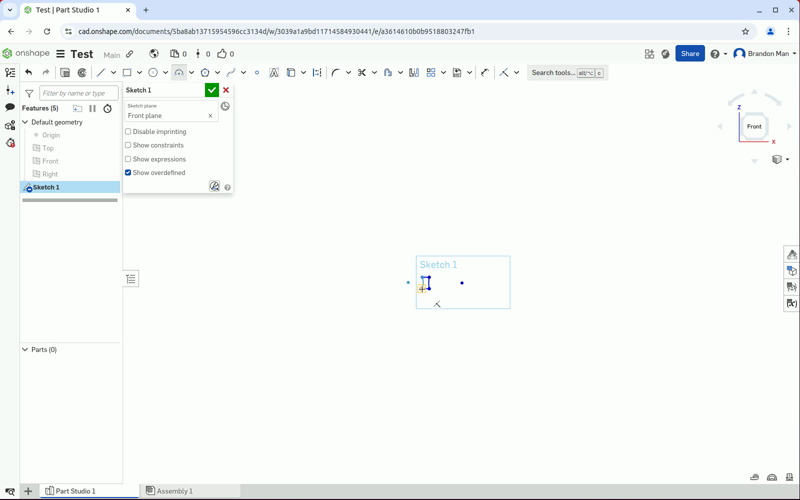
mouse_move(421, 282)
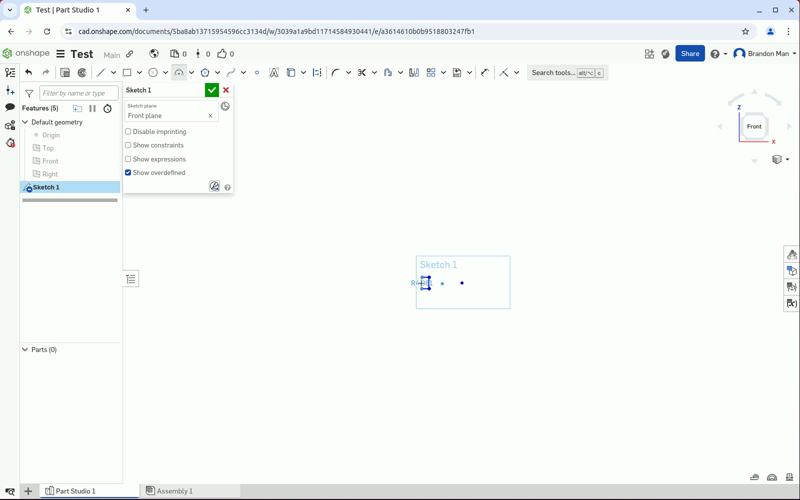
click(421, 282)
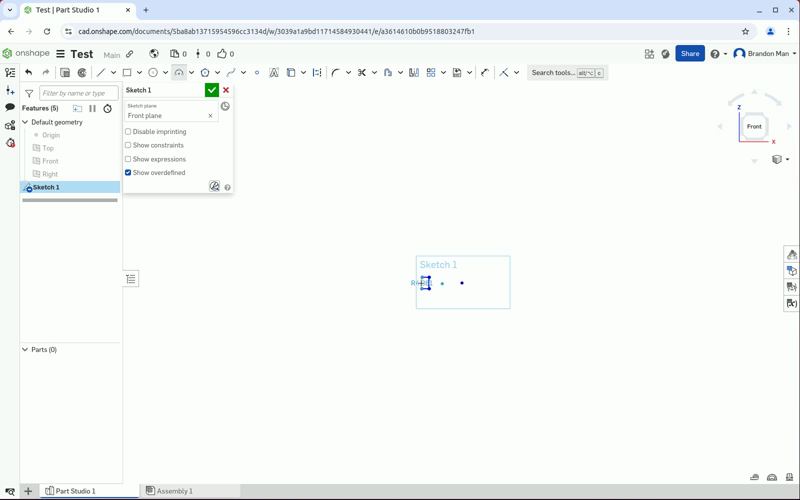
key_up(shift)
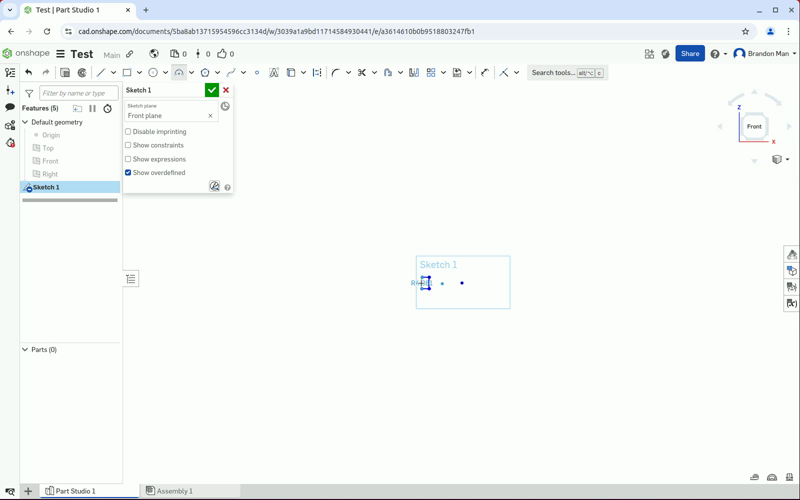
key(esc)
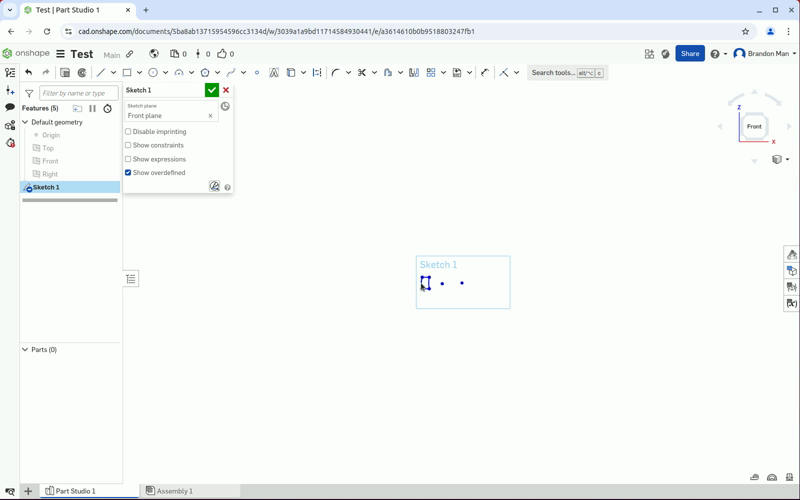
mouse_move(422, 277)
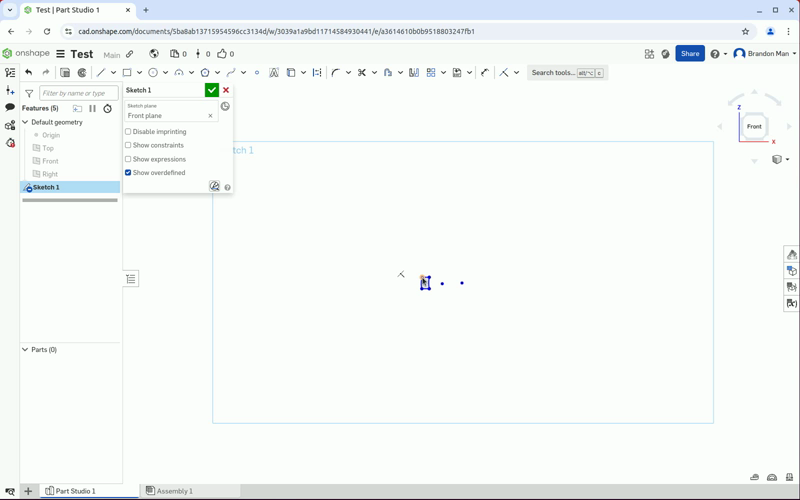
scroll(6)
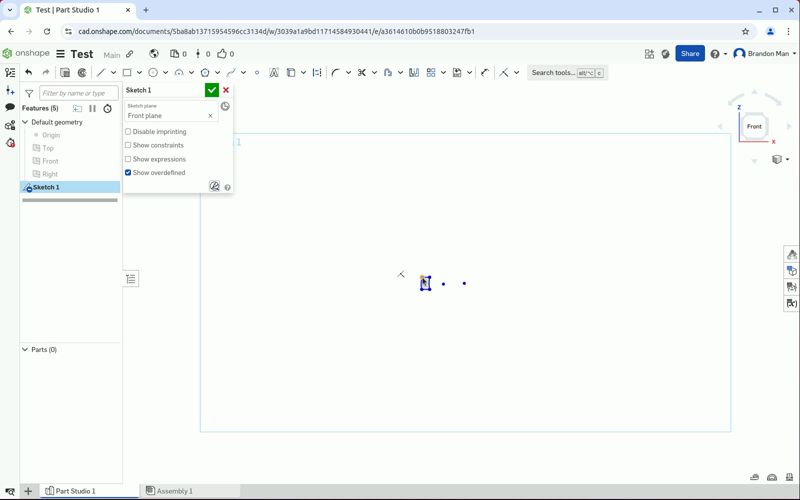
scroll(6)
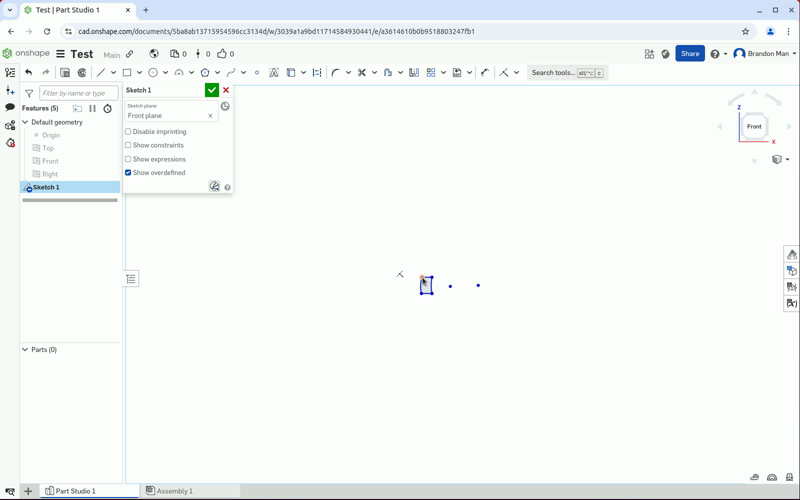
scroll(6)
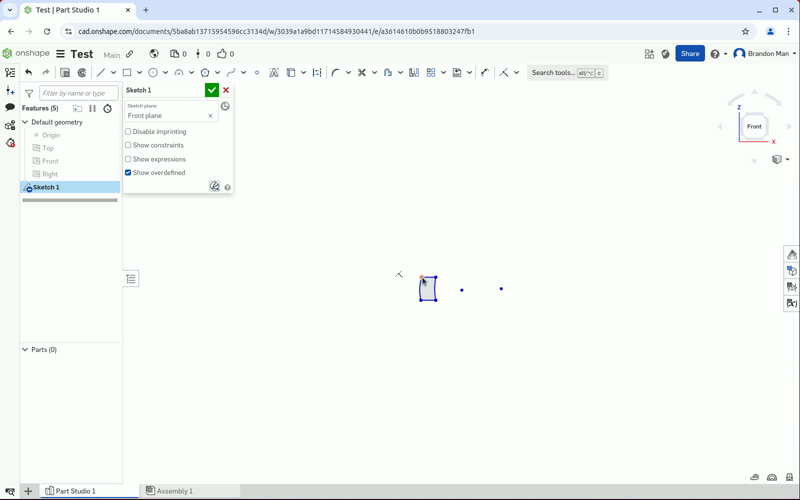
scroll(6)
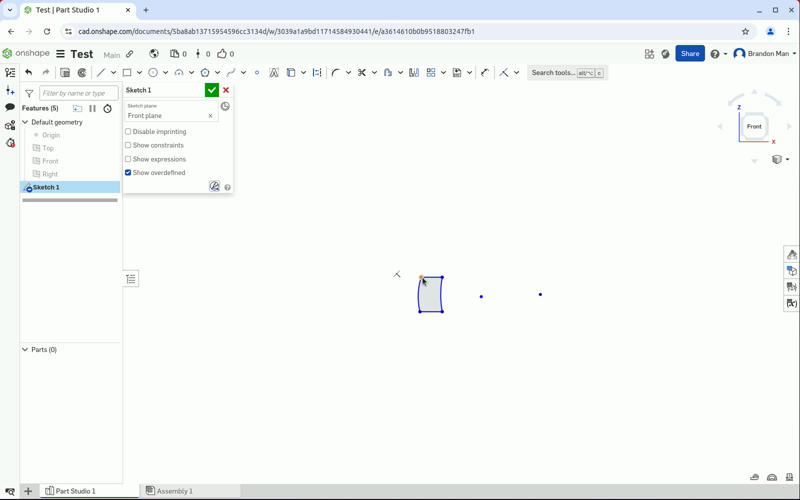
scroll(6)
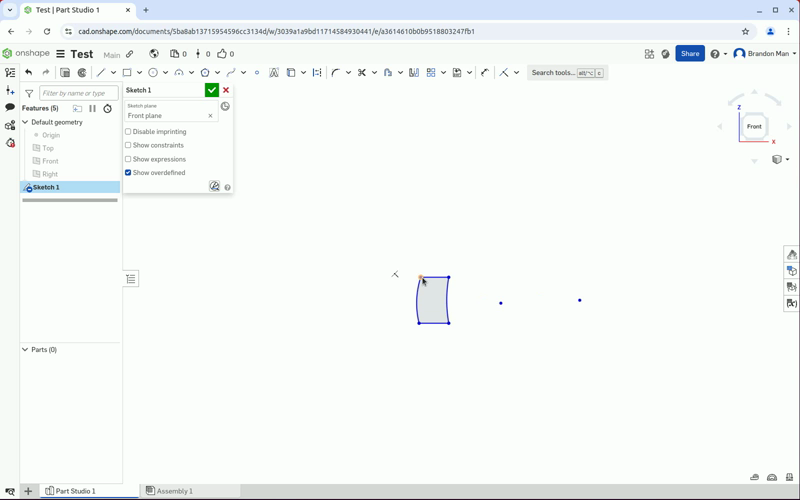
scroll(6)
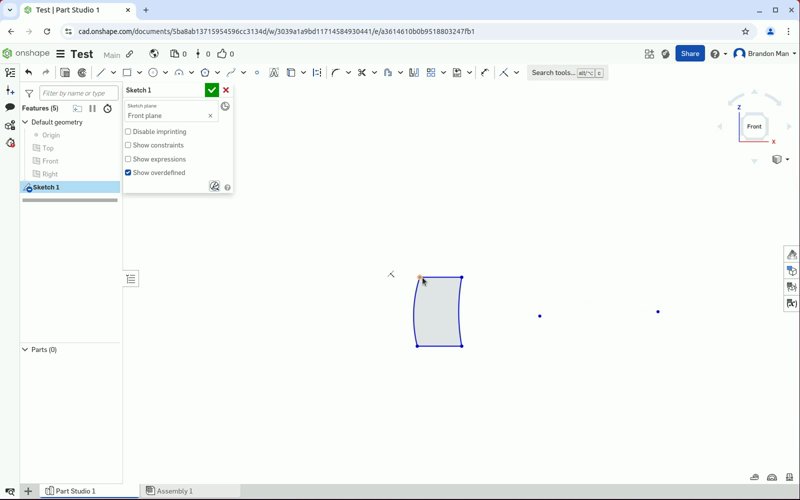
scroll(6)
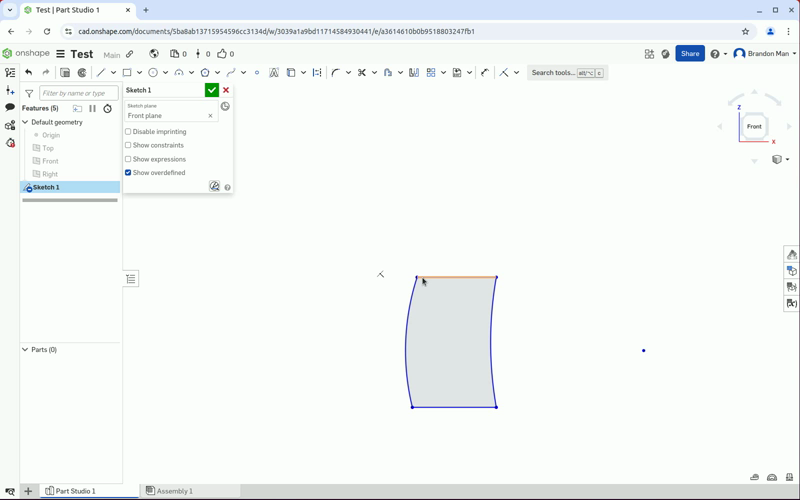
click(422, 277)
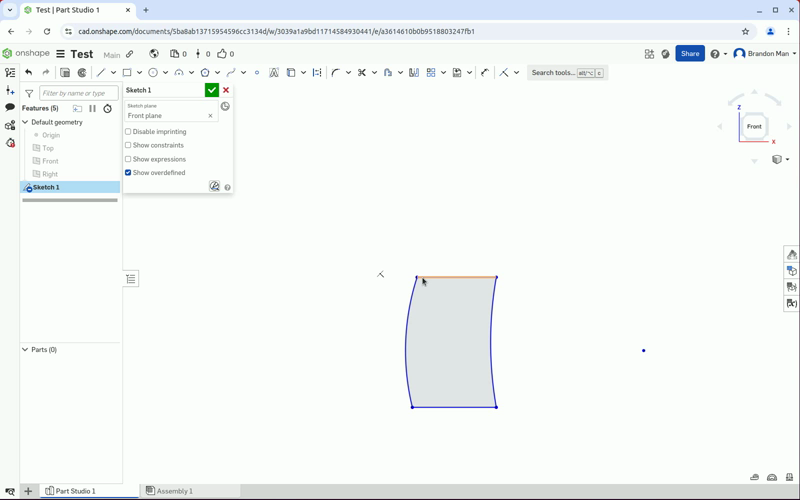
scroll(-6)
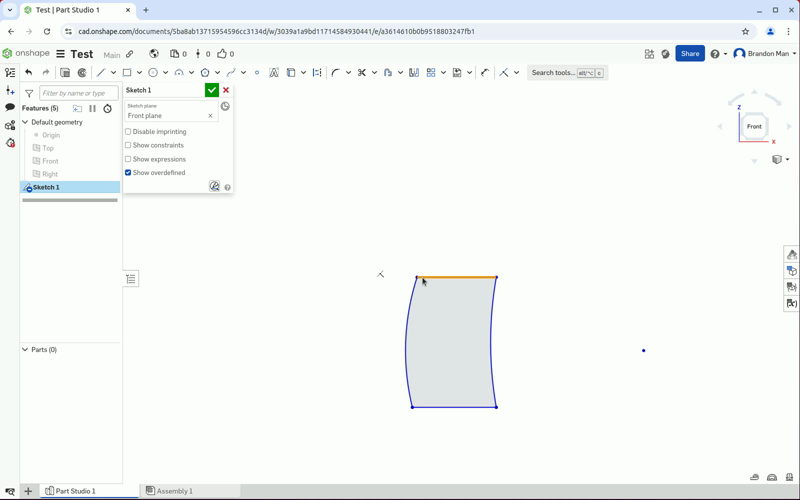
scroll(-6)
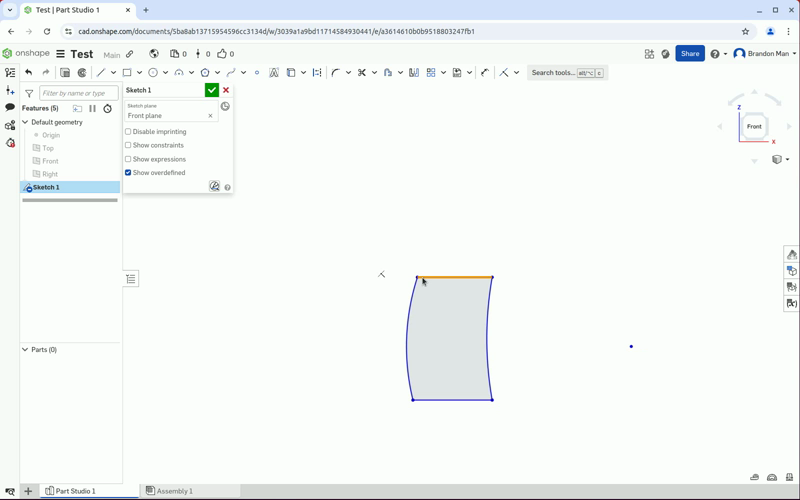
scroll(-6)
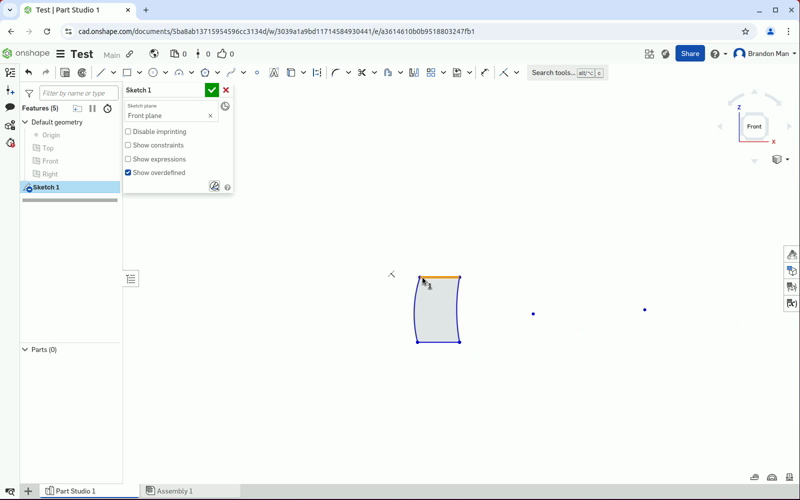
scroll(-6)
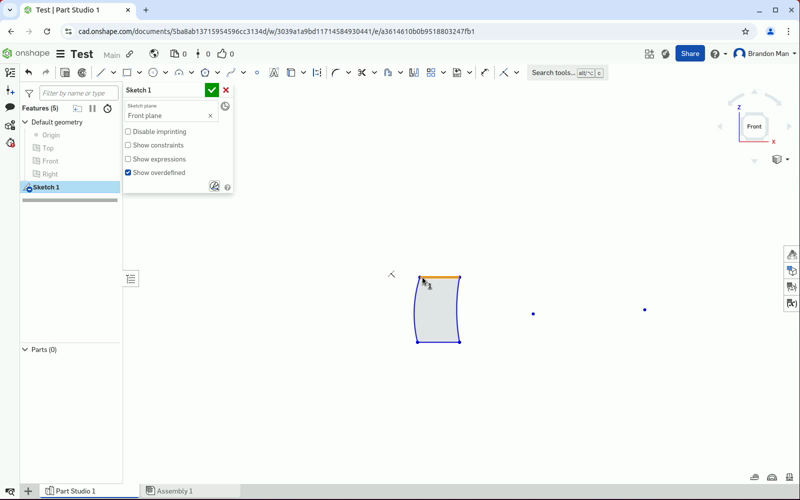
scroll(-6)
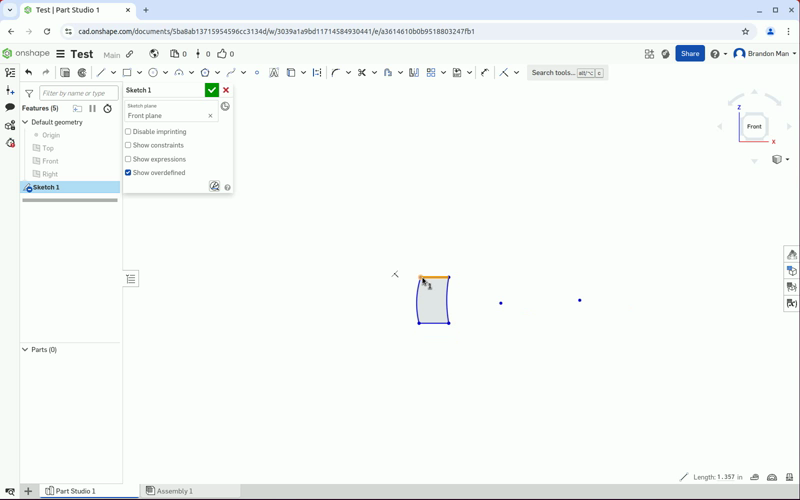
scroll(-6)
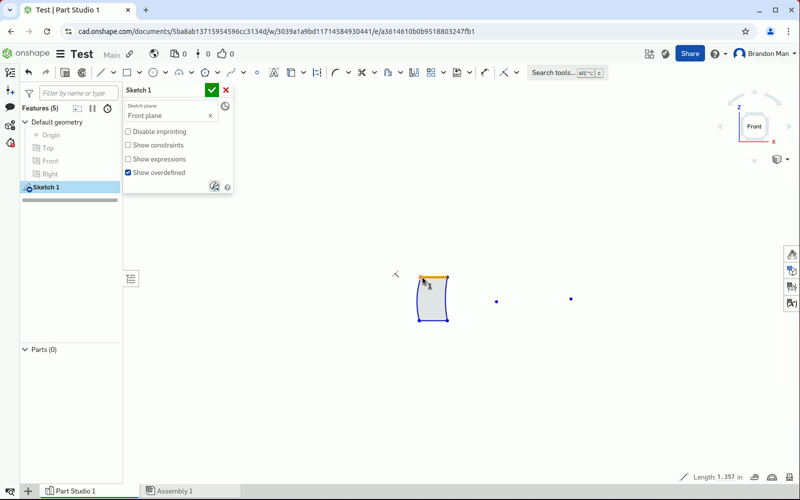
scroll(-6)
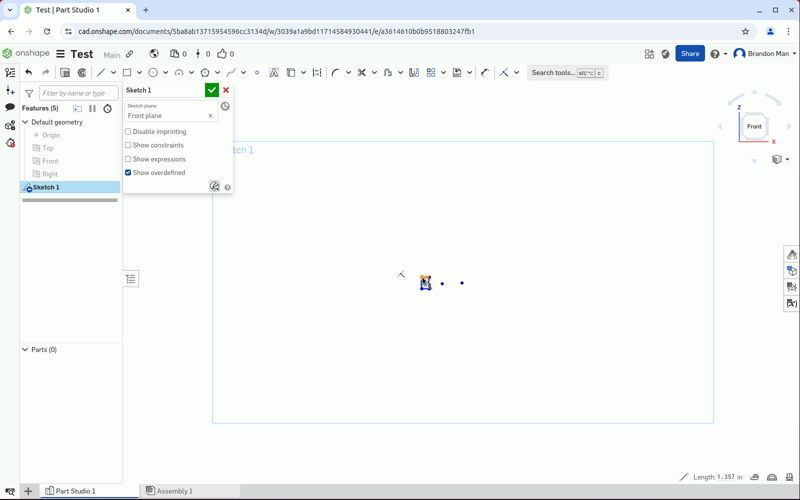
mouse_move(73, 352)
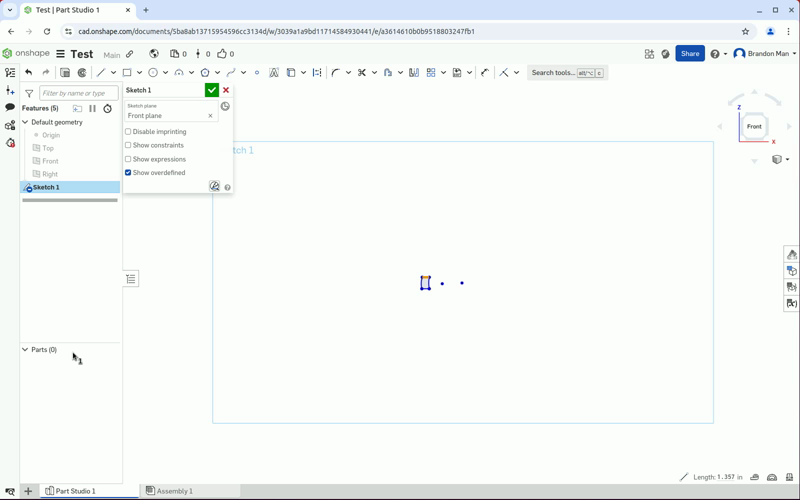
key(shift+y)
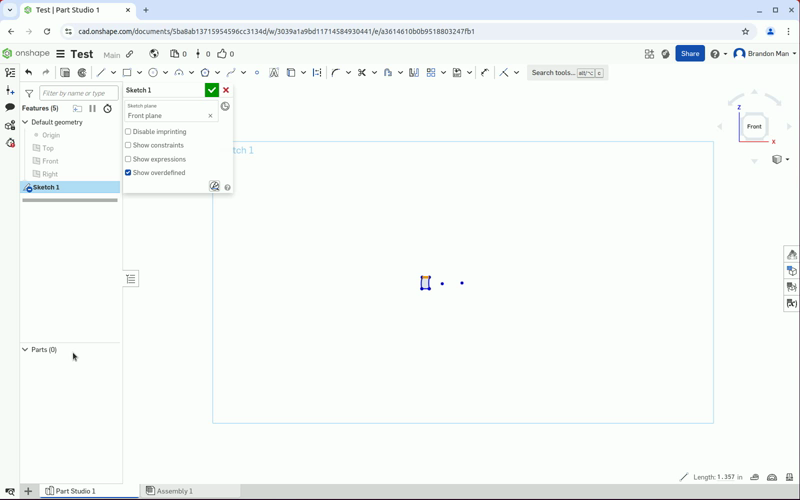
key(shift+e)
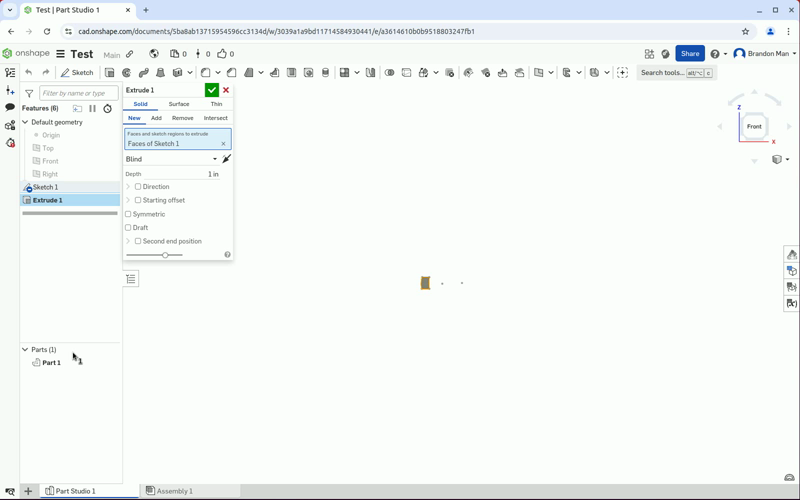
mouse_move(143, 106)
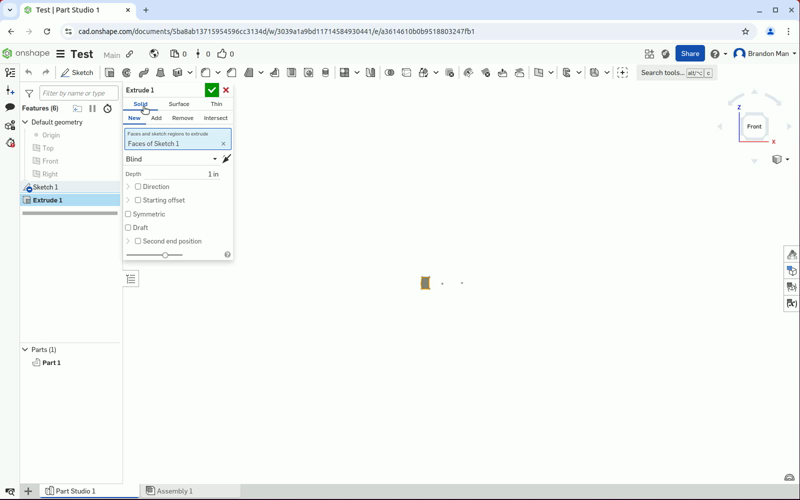
click(143, 106)
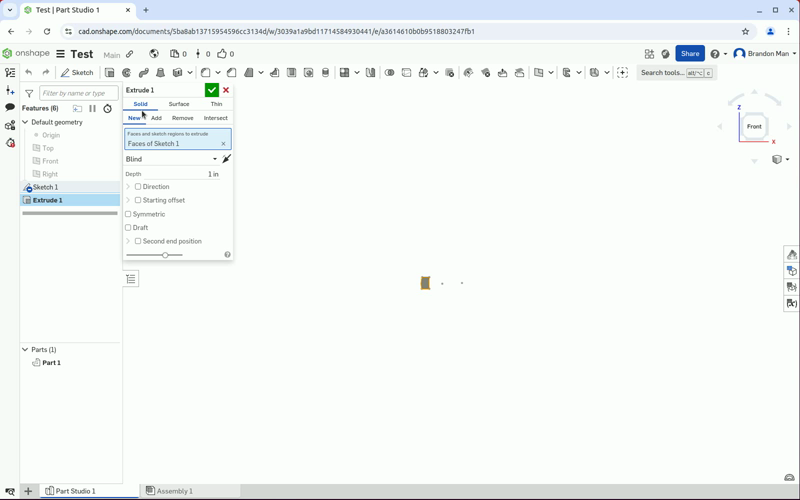
mouse_move(137, 120)
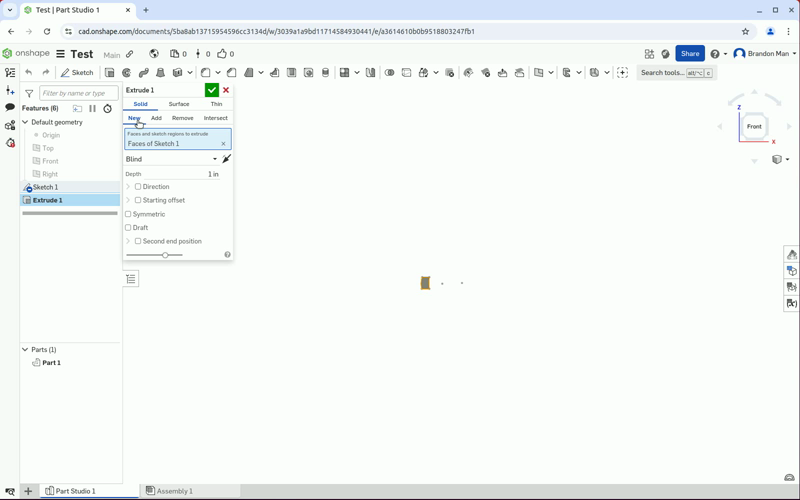
click(137, 120)
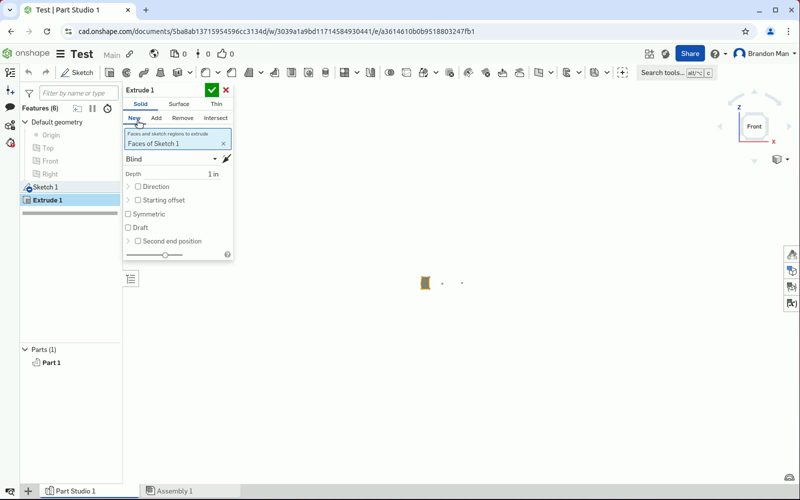
key(tab, 4)
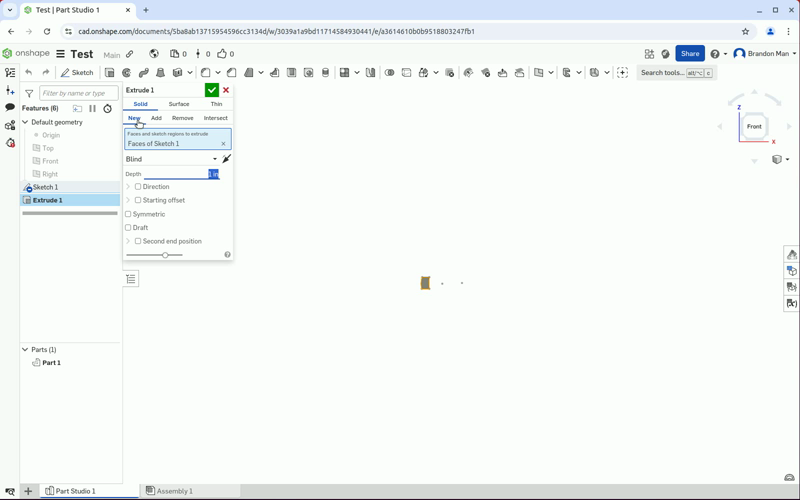
text(23.108)
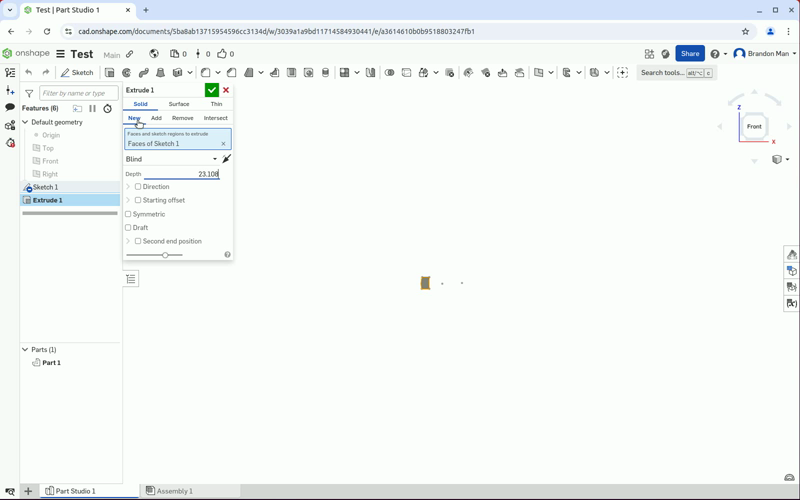
key(enter)
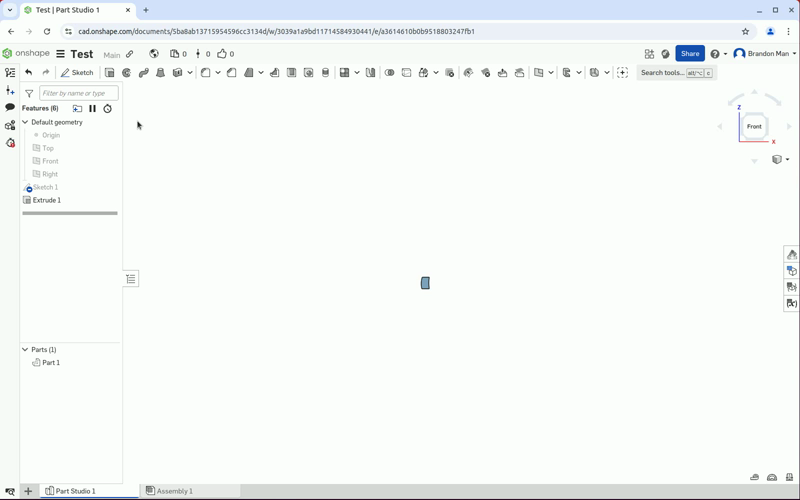
key(shift+h)
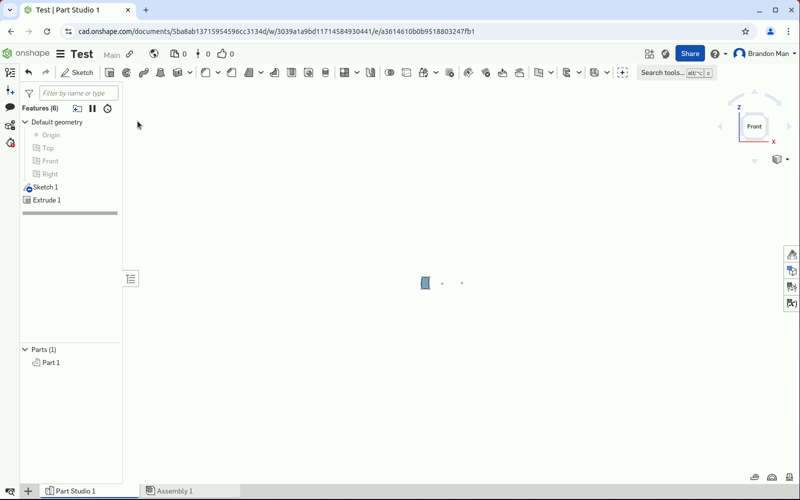
key(shift+h)
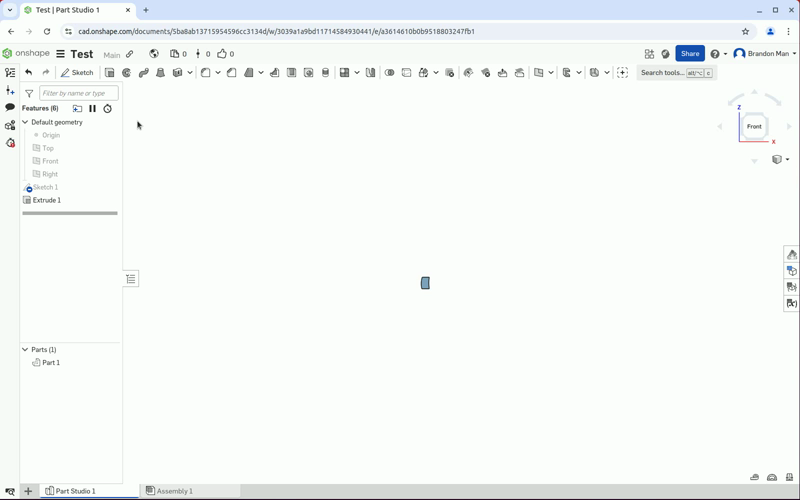
mouse_move(73, 189)
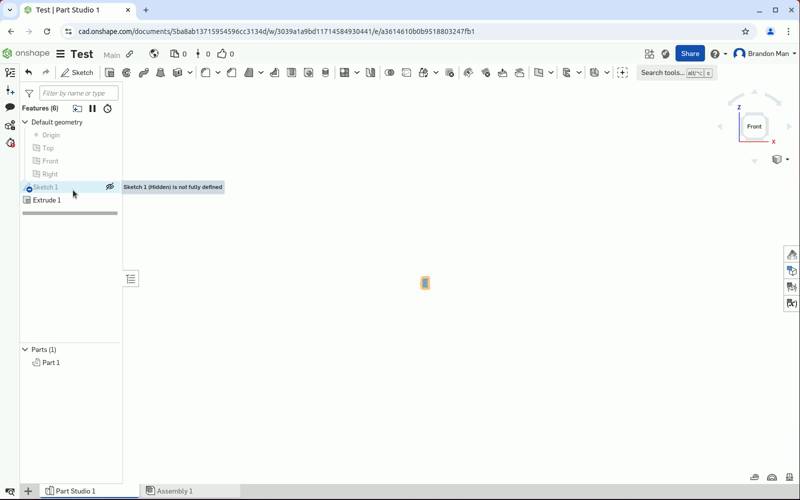
click(73, 189)
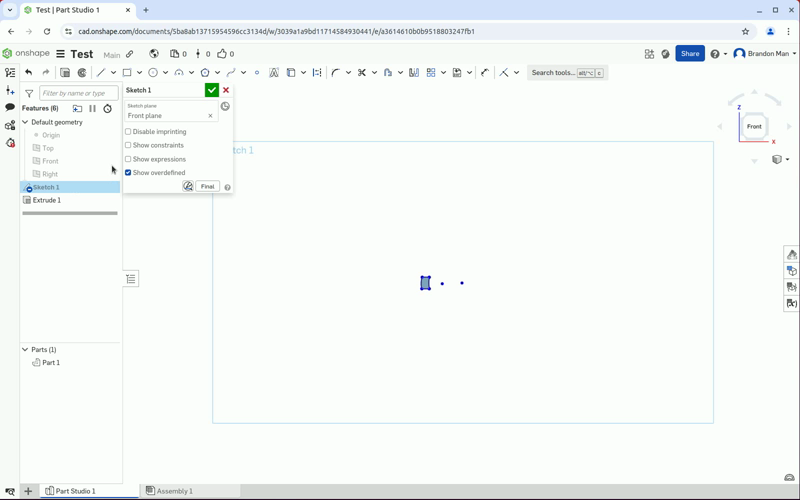
mouse_move(229, 92)
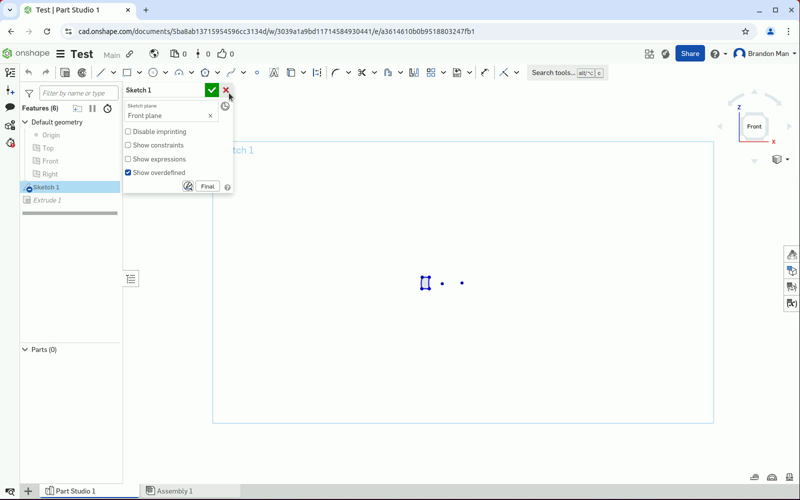
click(229, 92)
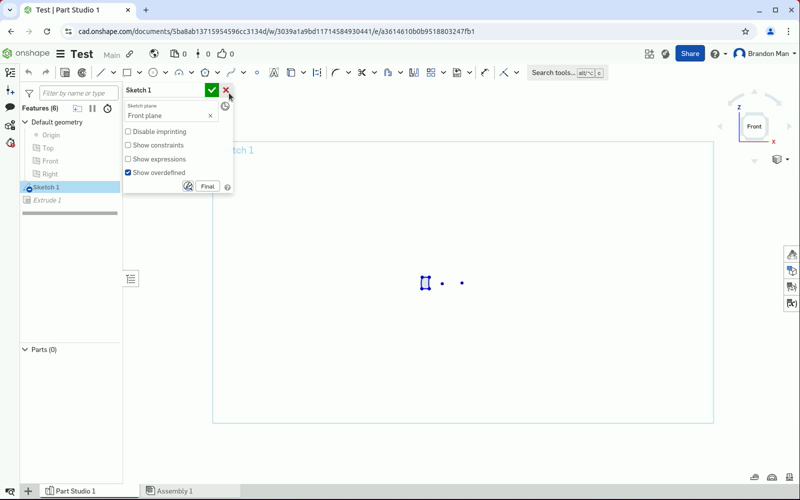
key(shift+s)
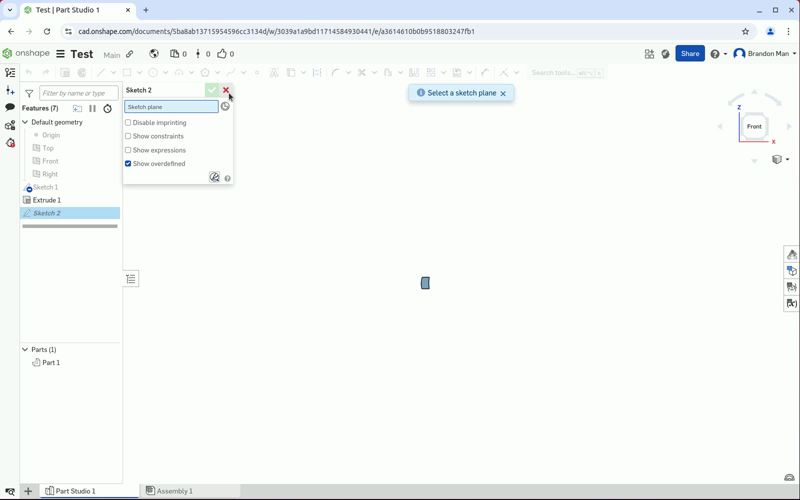
mouse_move(73, 163)
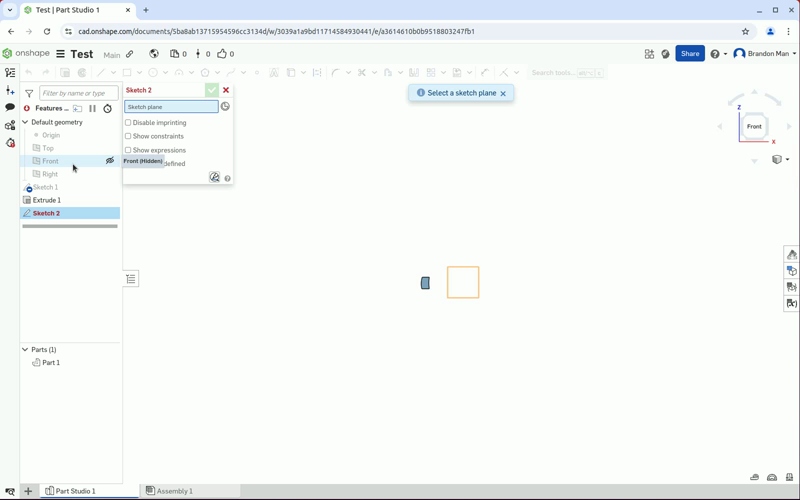
click(73, 163)
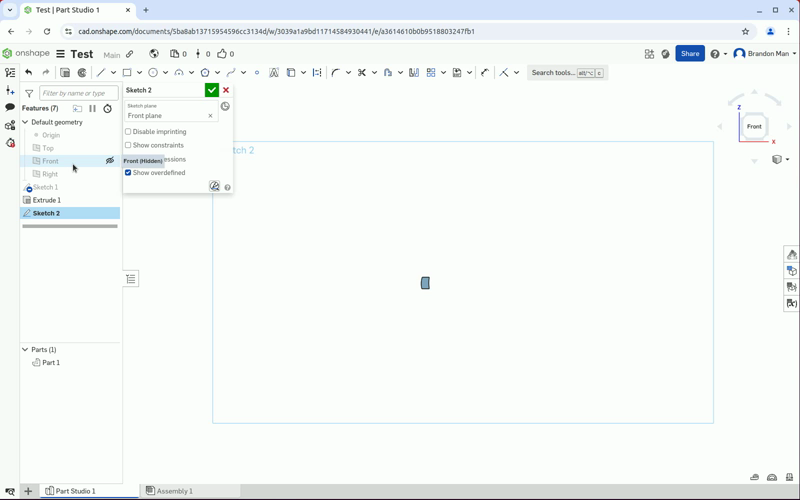
mouse_move(73, 352)
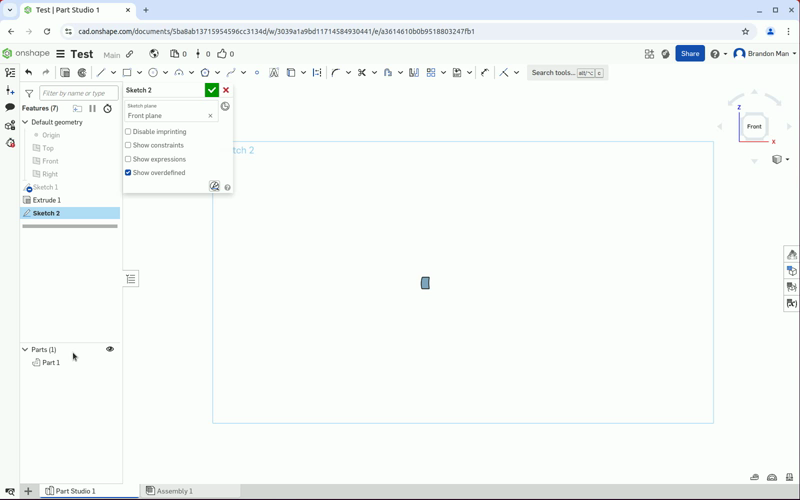
key(y)
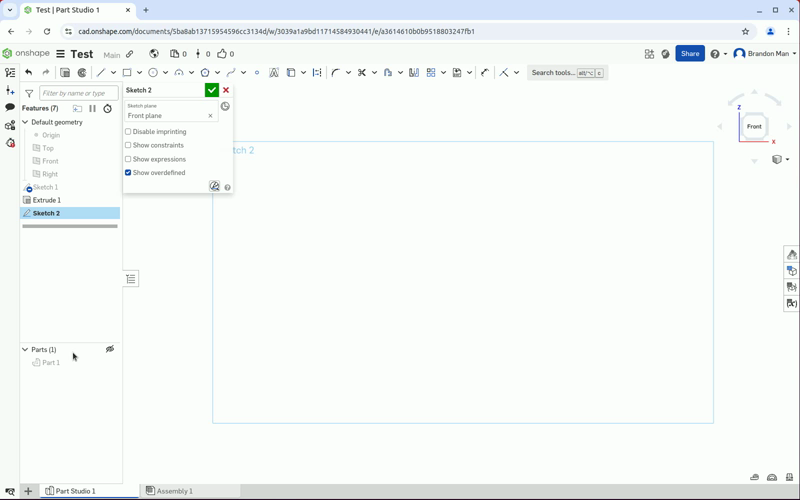
key(l)
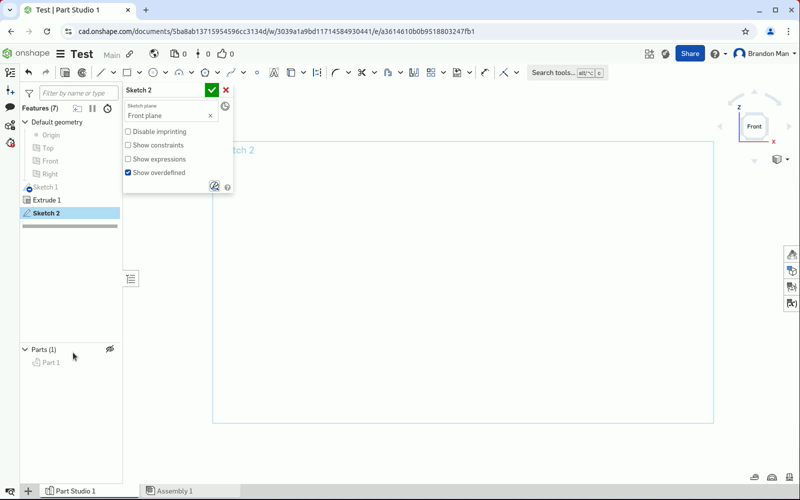
key_down(shift)
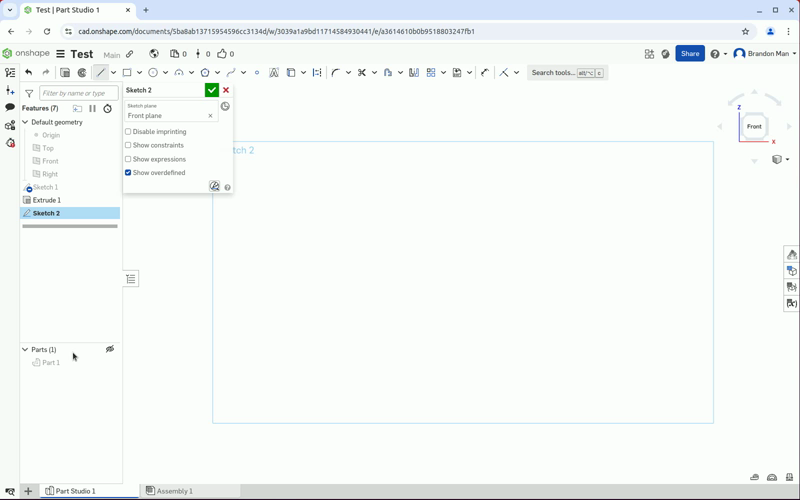
mouse_move(492, 288)
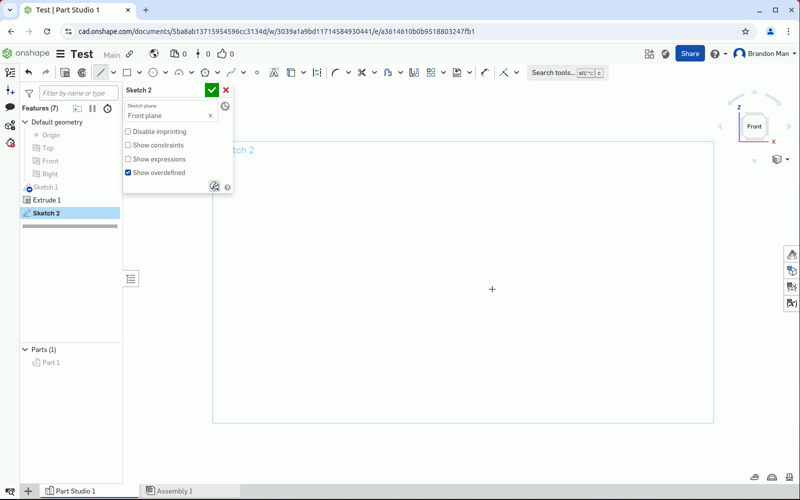
click(492, 288)
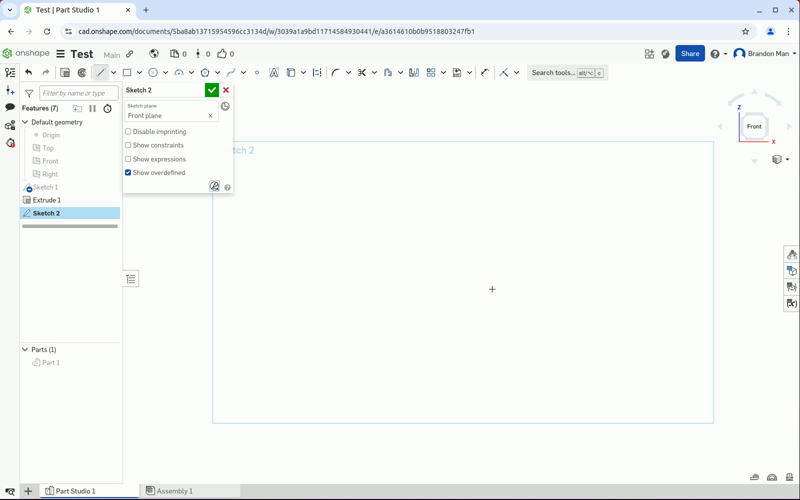
key_up(shift)
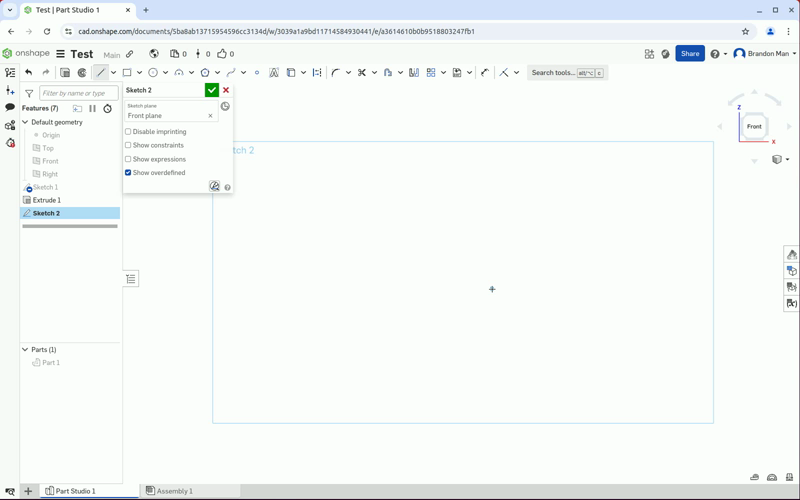
key_down(shift)
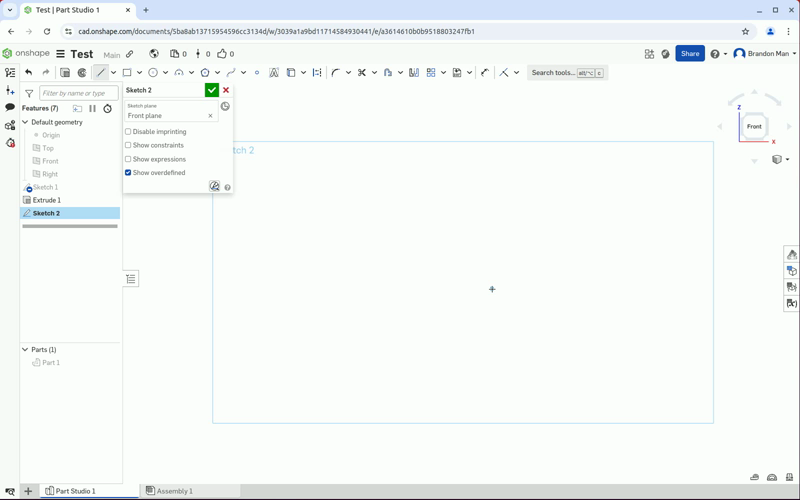
mouse_move(522, 288)
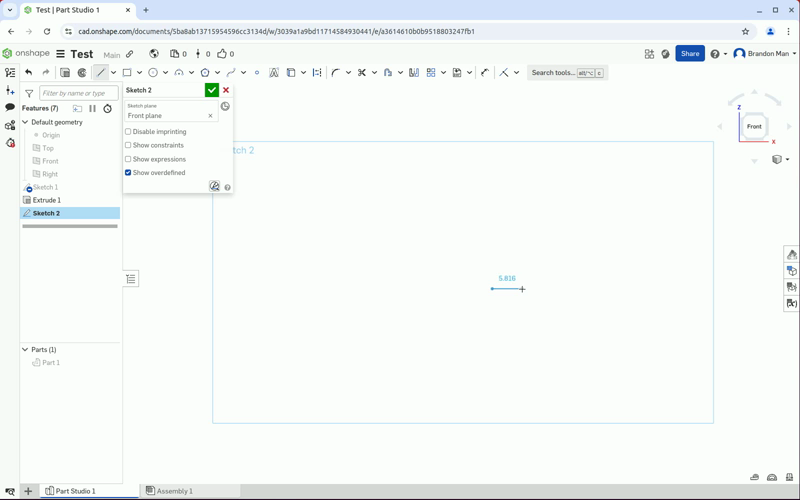
mouse_move(499, 288)
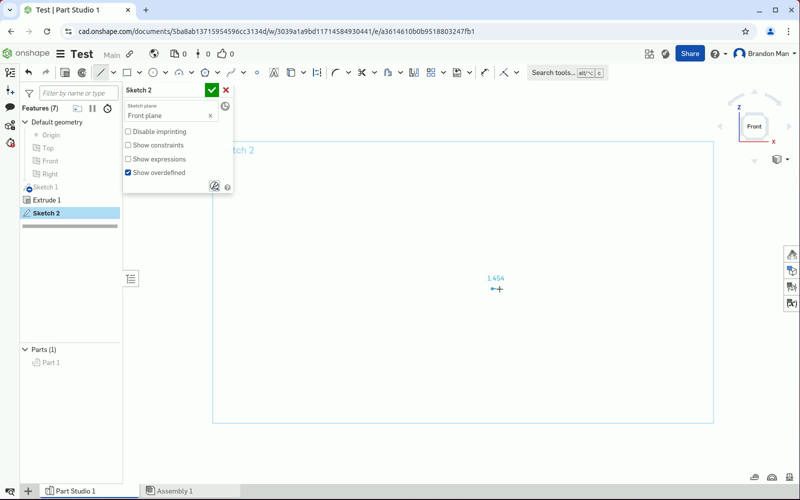
scroll(6)
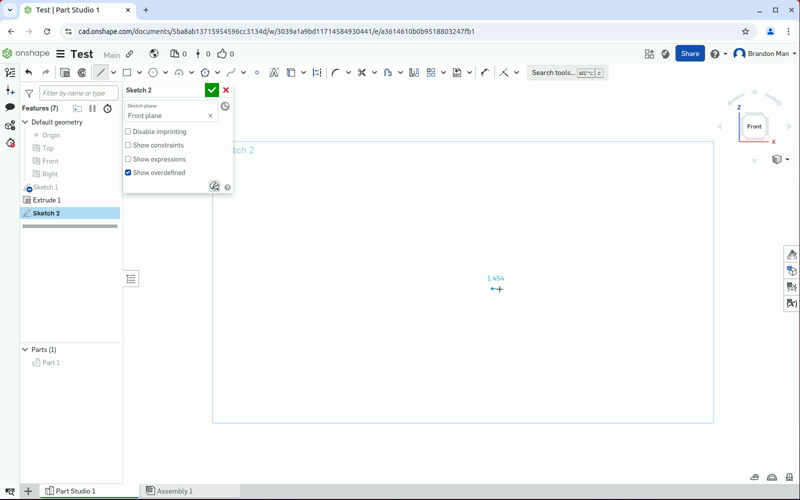
scroll(6)
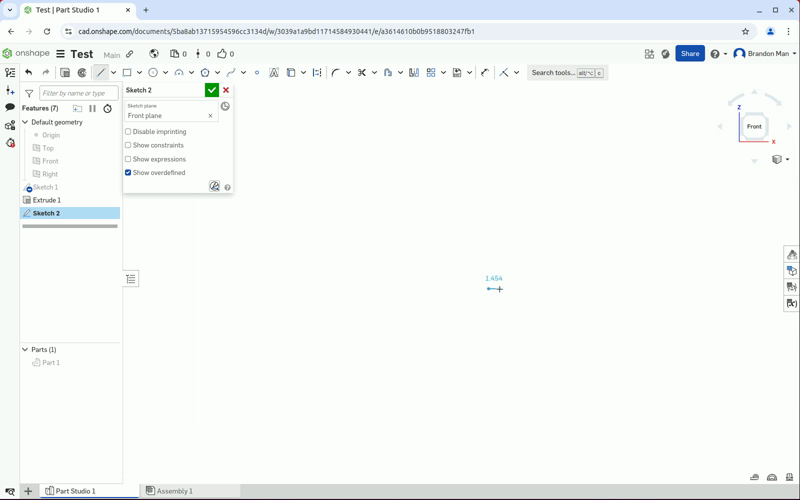
scroll(6)
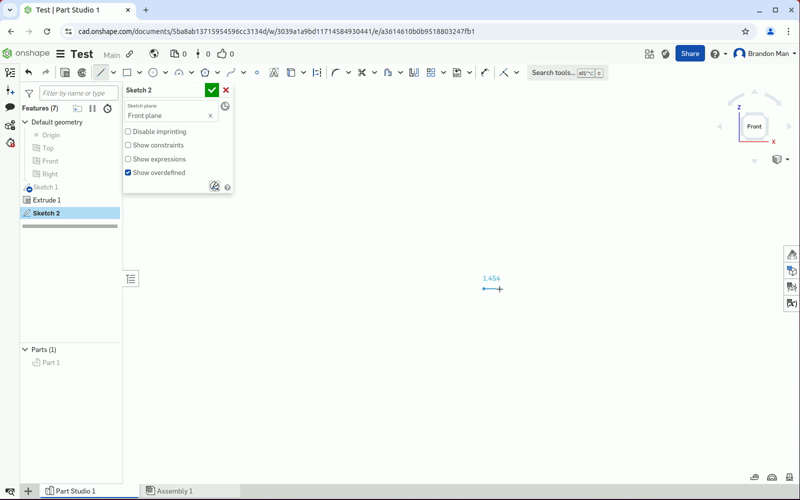
scroll(6)
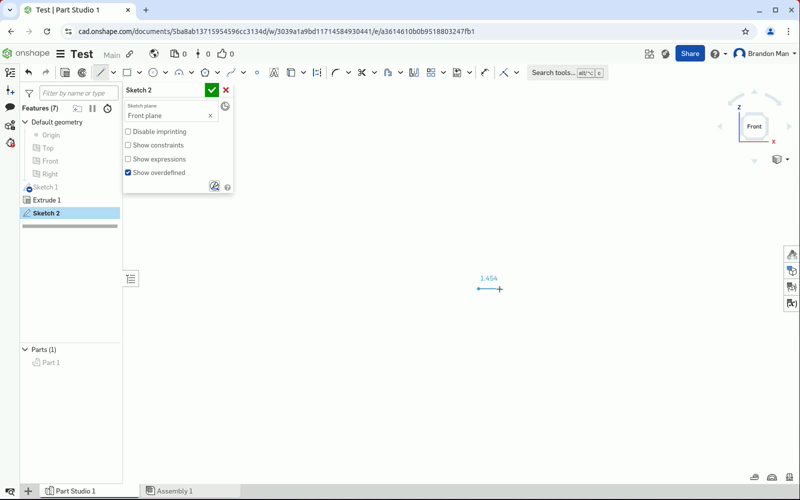
scroll(6)
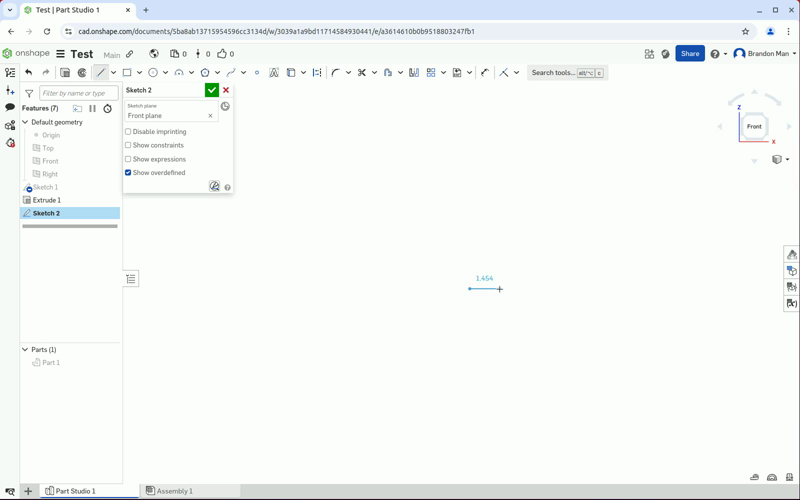
scroll(6)
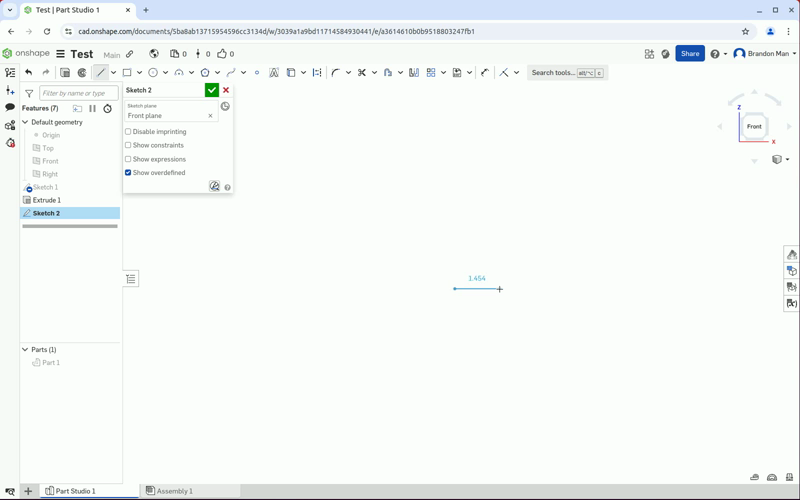
scroll(6)
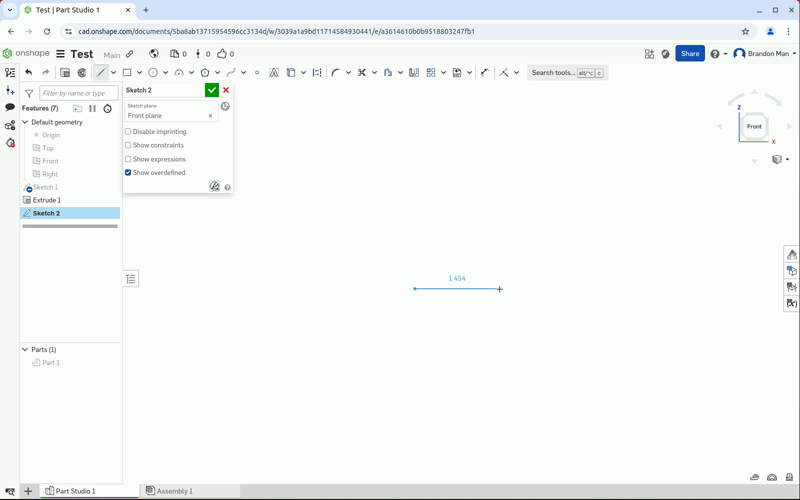
click(499, 288)
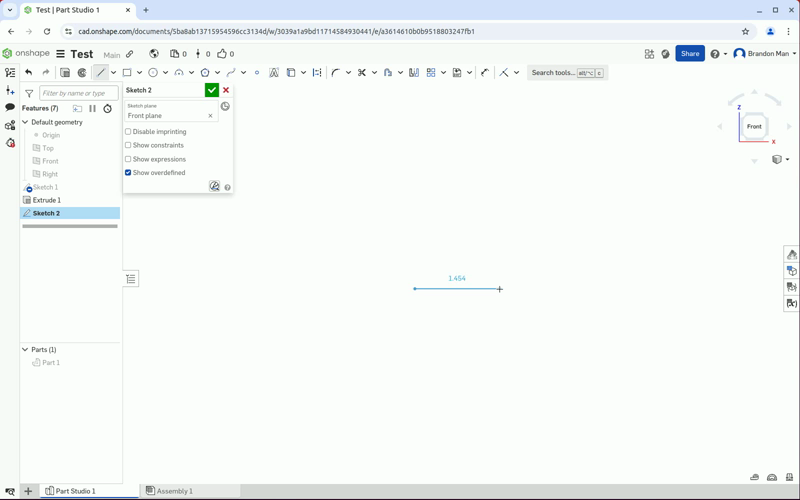
scroll(-6)
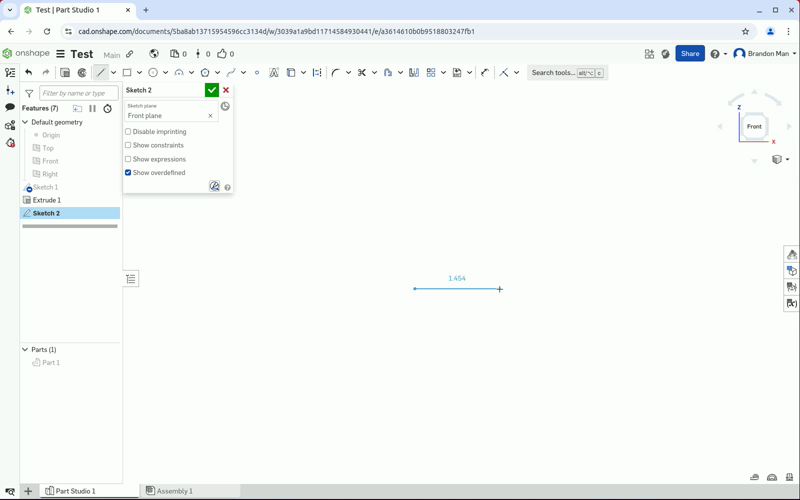
scroll(-6)
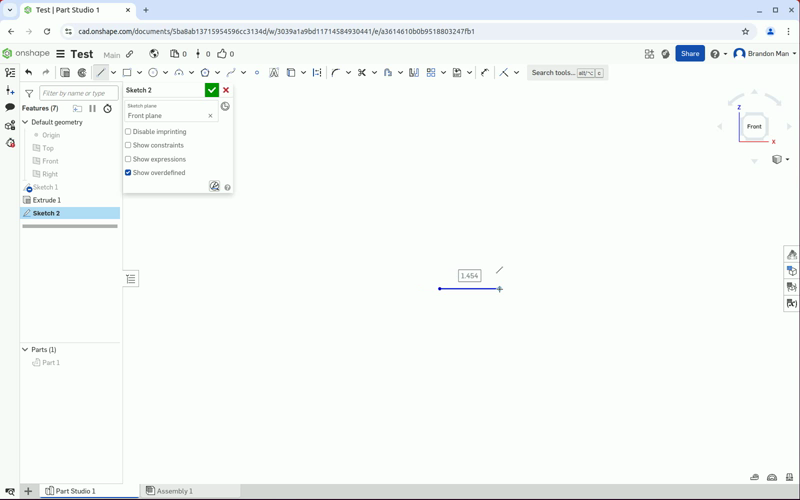
scroll(-6)
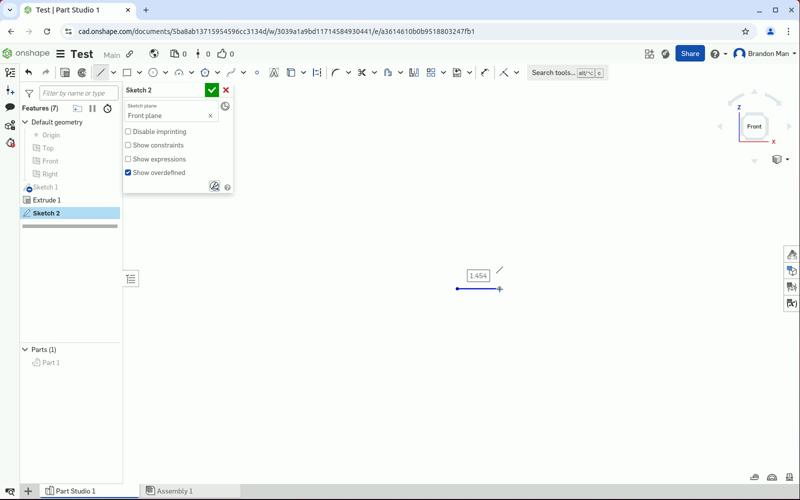
scroll(-6)
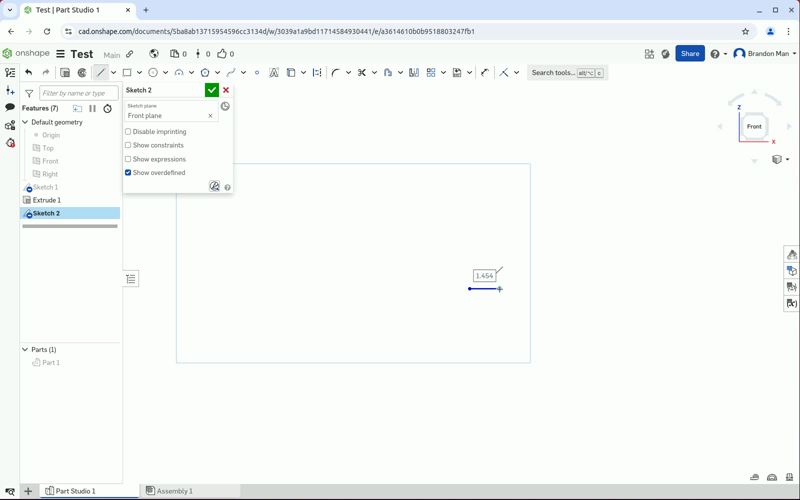
scroll(-6)
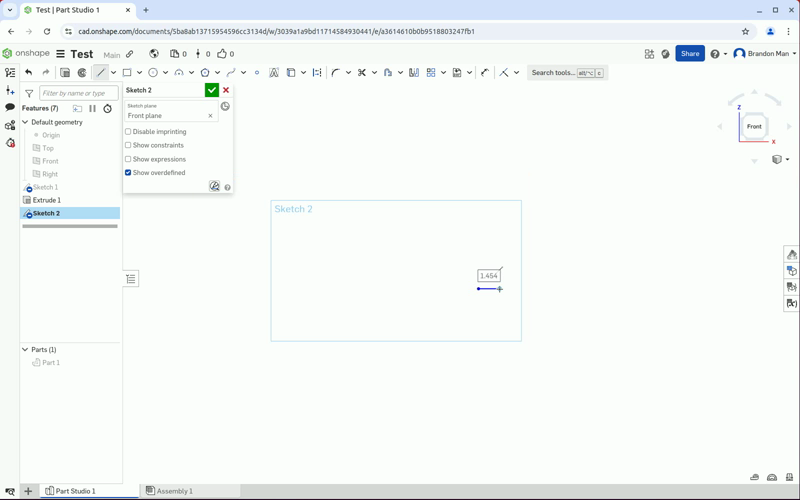
scroll(-6)
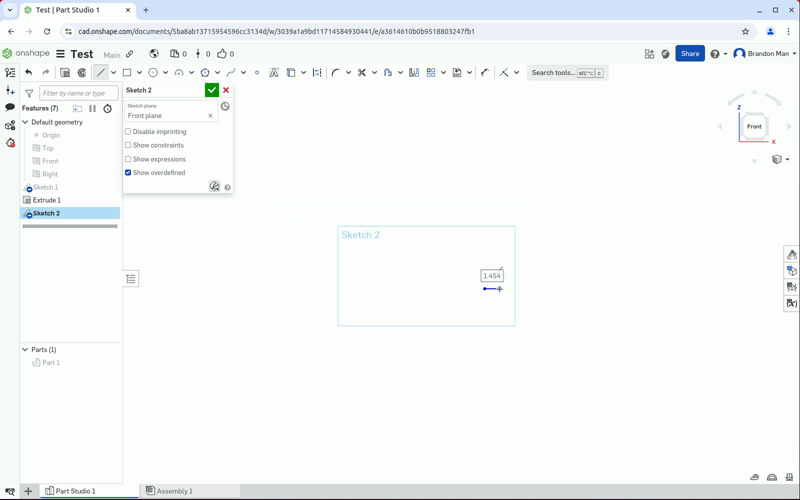
scroll(-6)
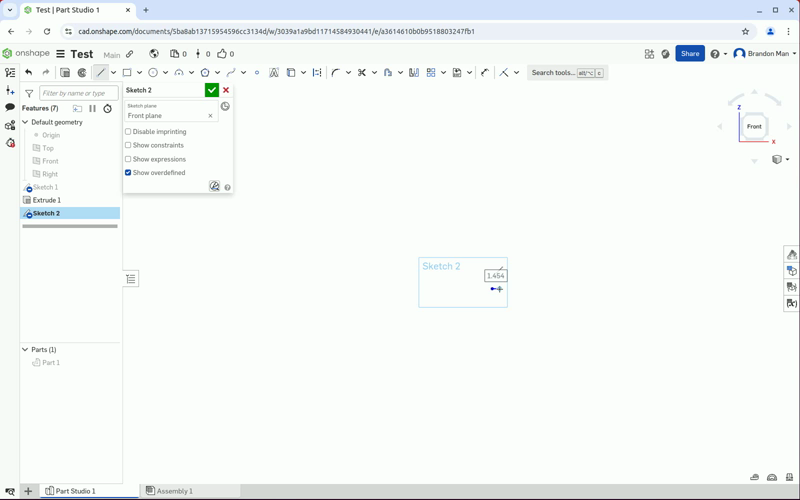
key_up(shift)
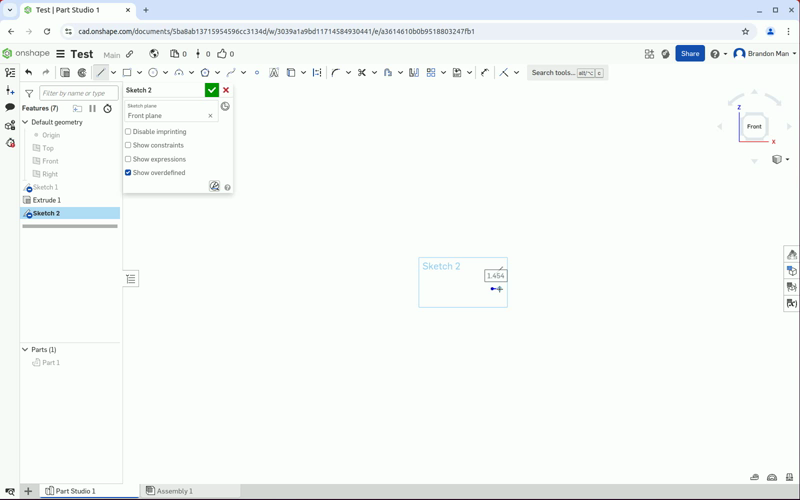
key(esc)
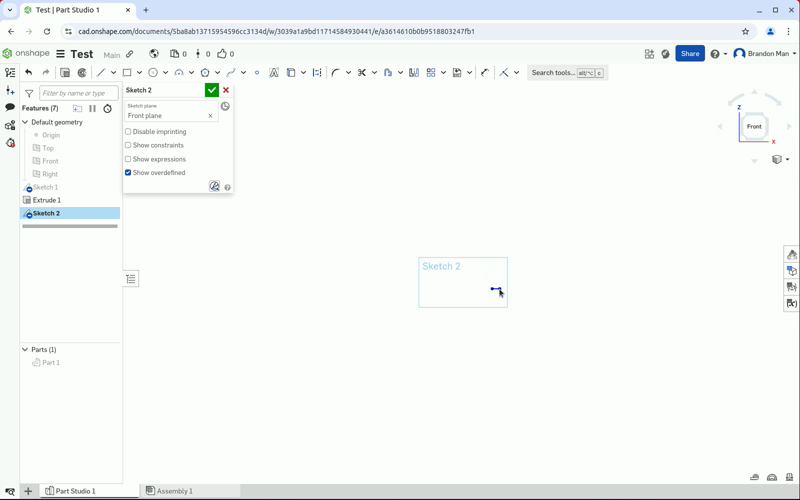
key(a)
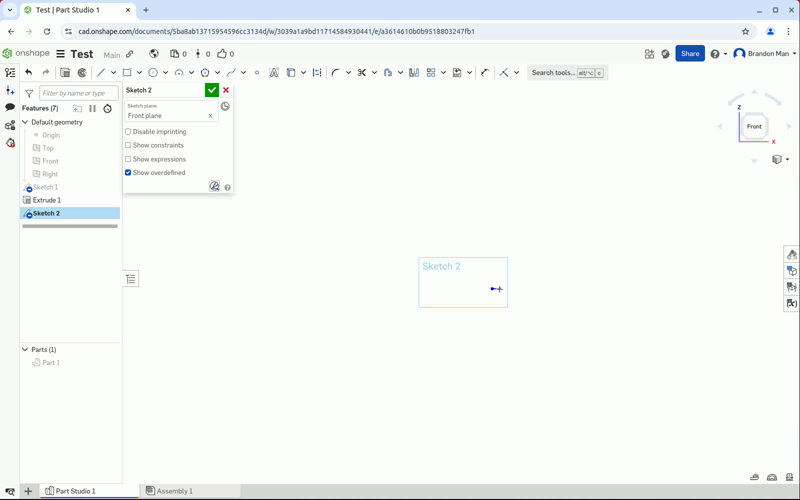
mouse_move(499, 288)
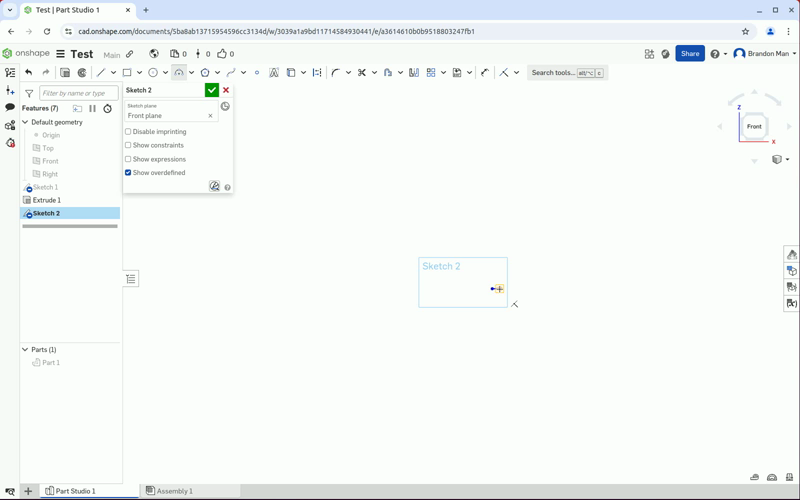
click(499, 288)
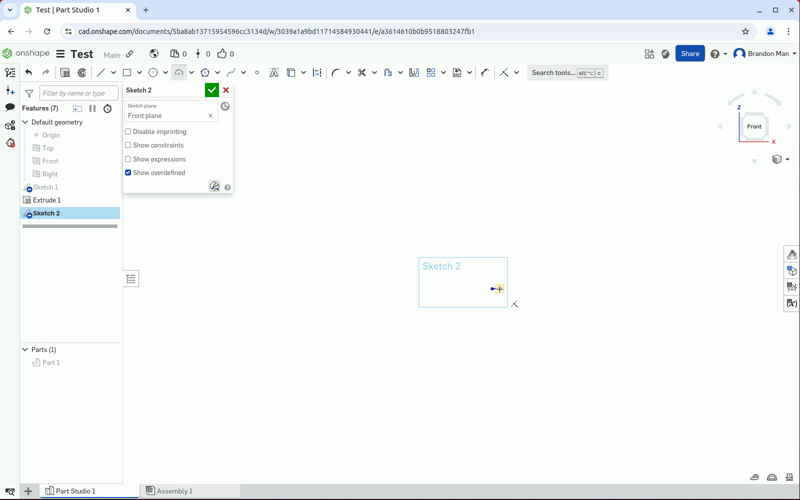
key_down(shift)
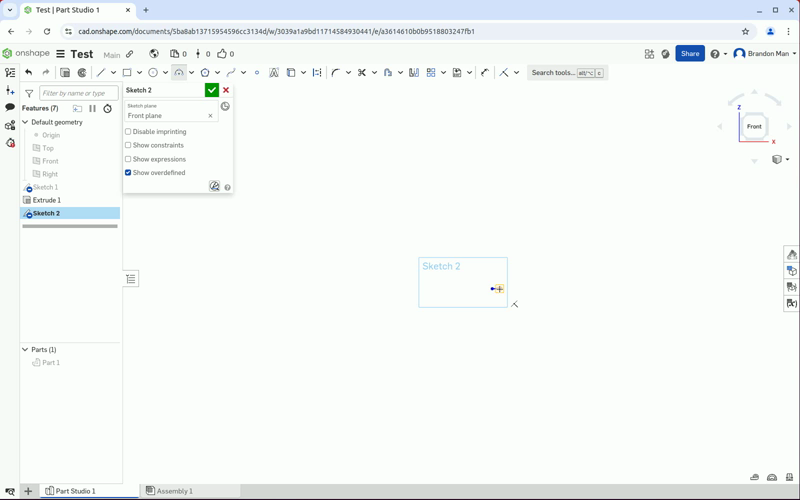
mouse_move(499, 277)
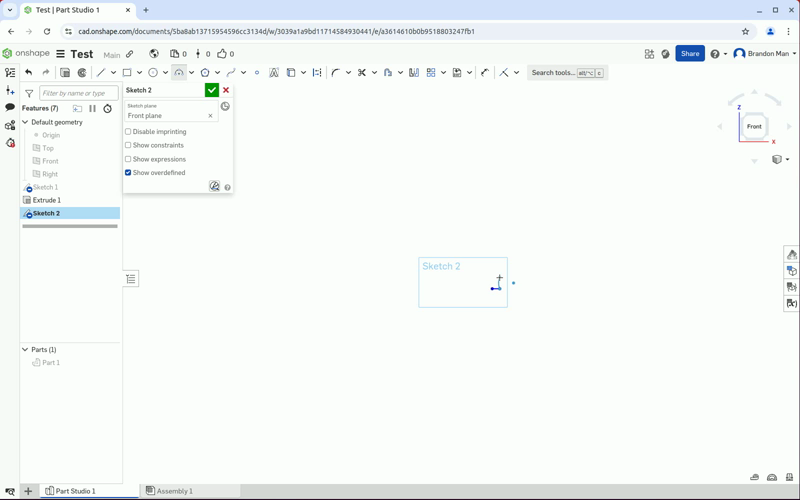
click(499, 277)
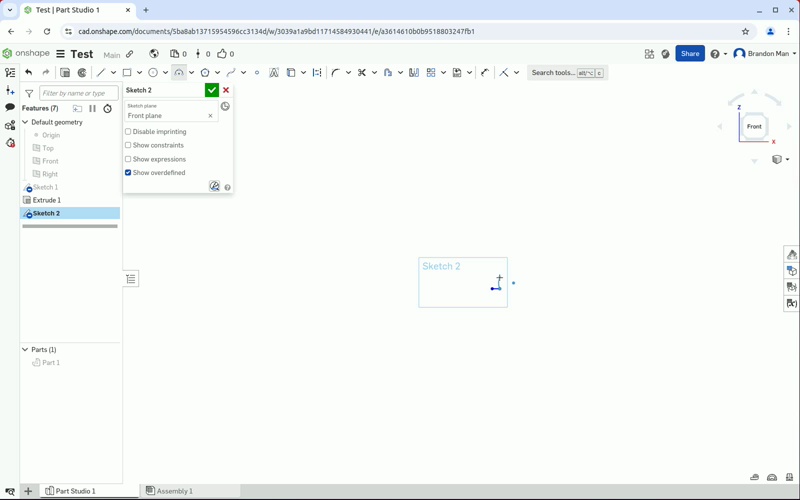
mouse_move(500, 282)
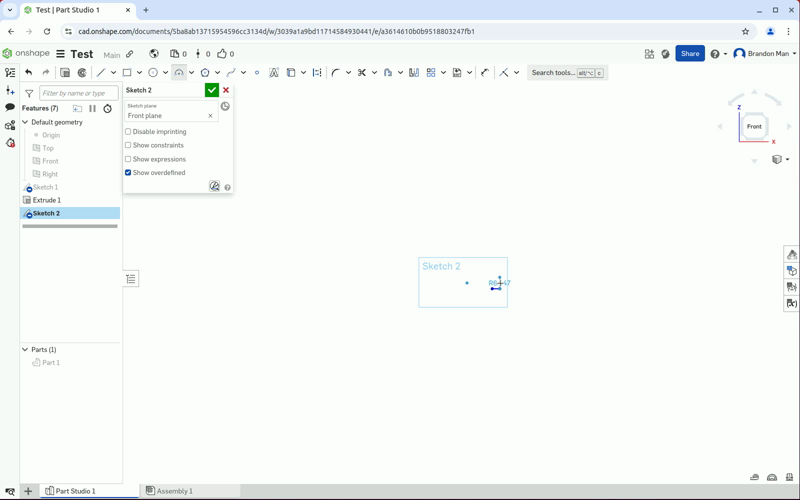
click(500, 282)
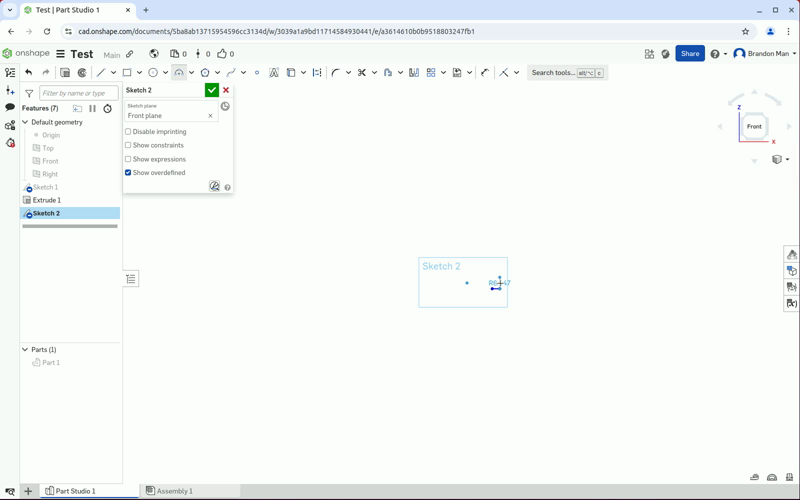
key_up(shift)
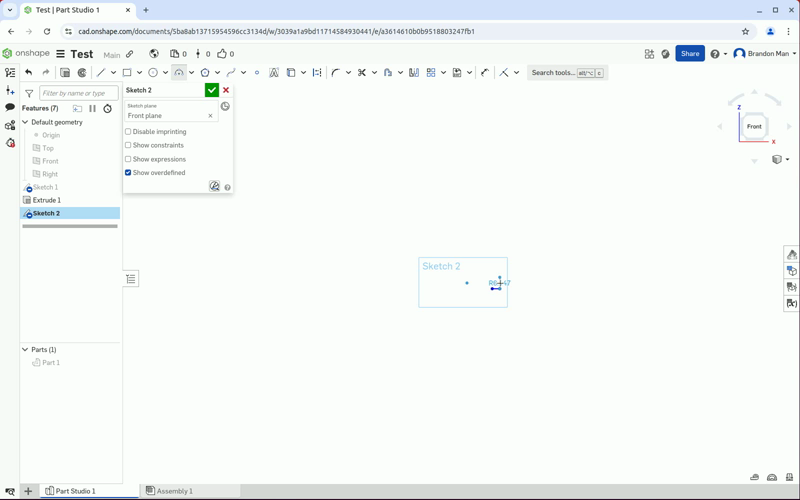
key(esc)
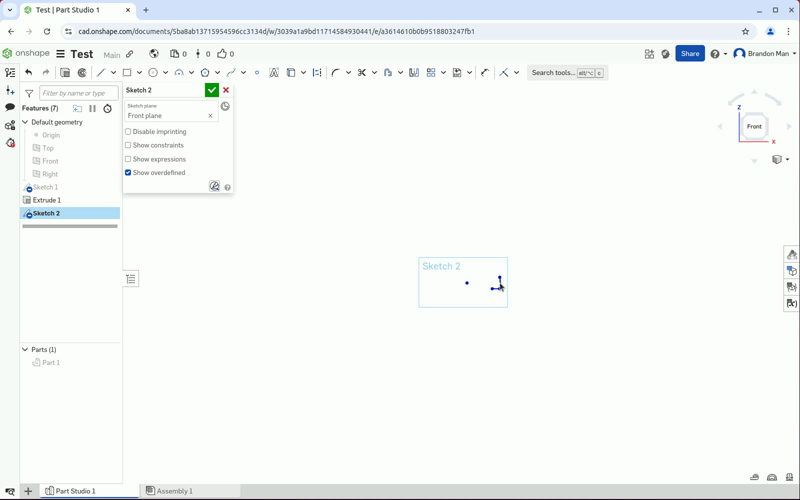
key(l)
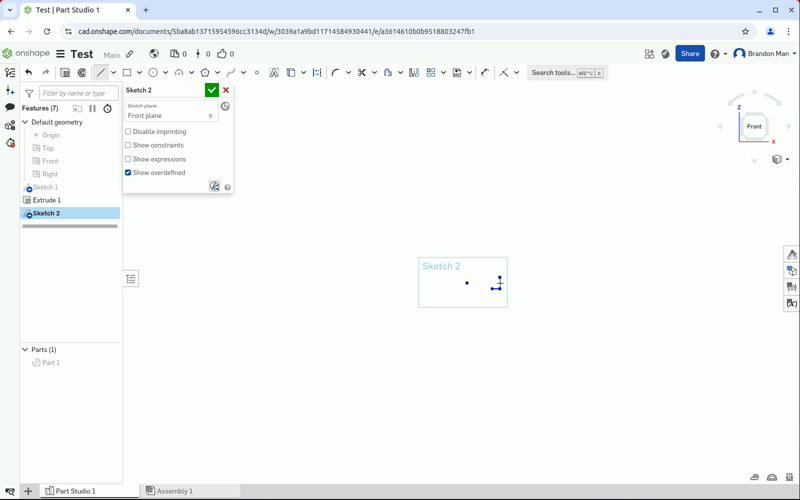
mouse_move(499, 277)
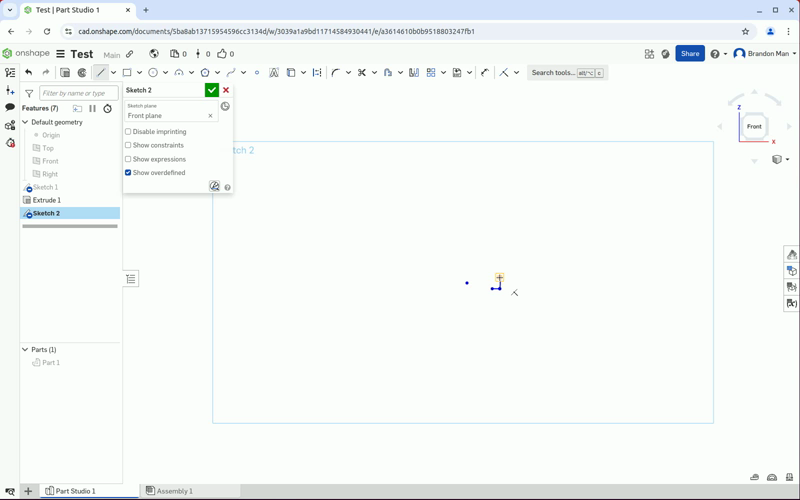
click(499, 277)
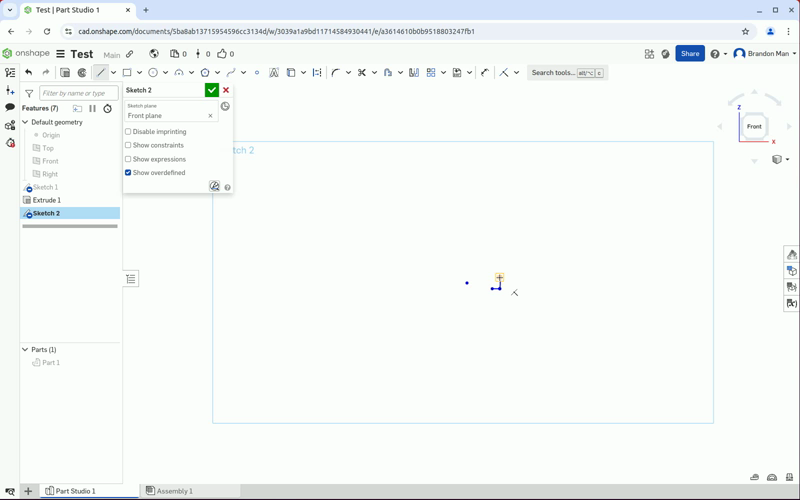
key_down(shift)
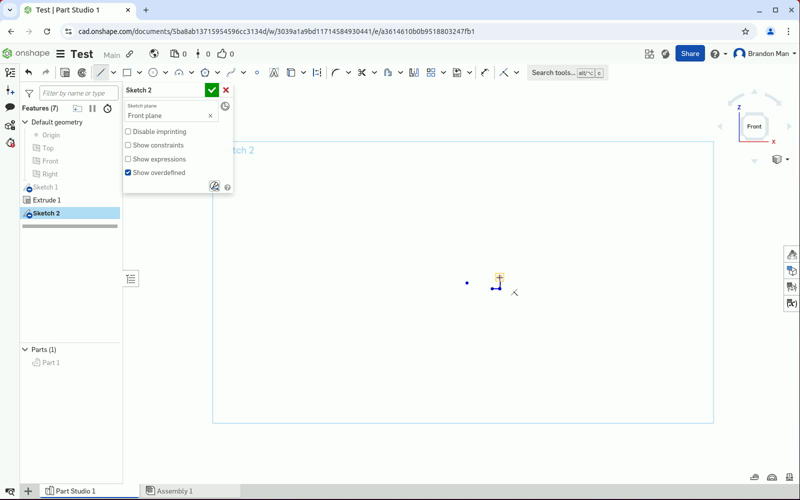
mouse_move(529, 277)
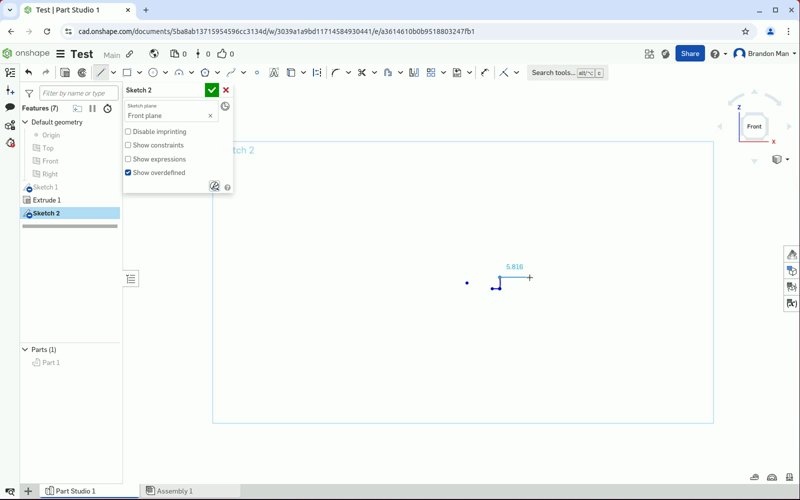
mouse_move(492, 277)
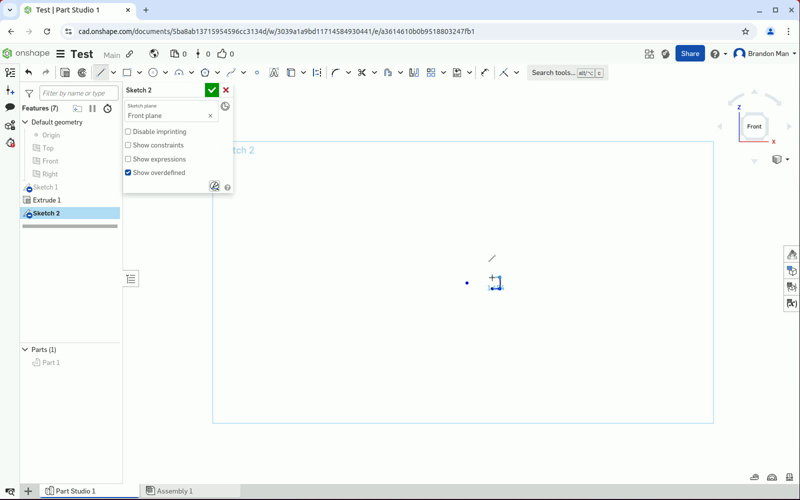
scroll(6)
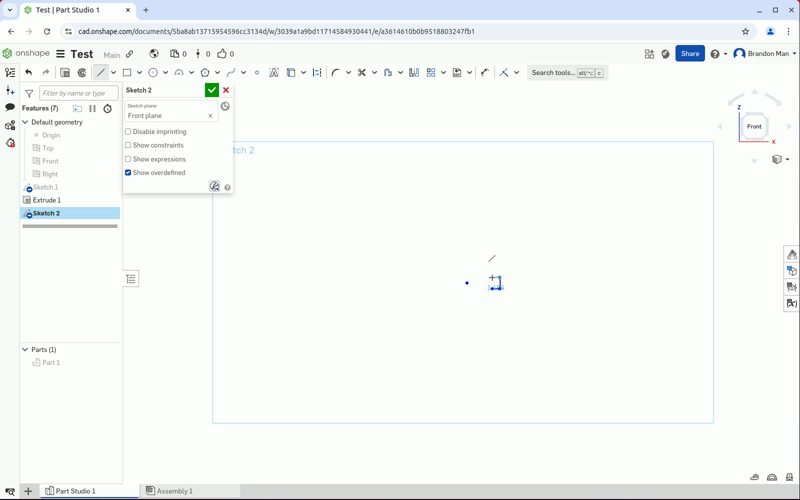
scroll(6)
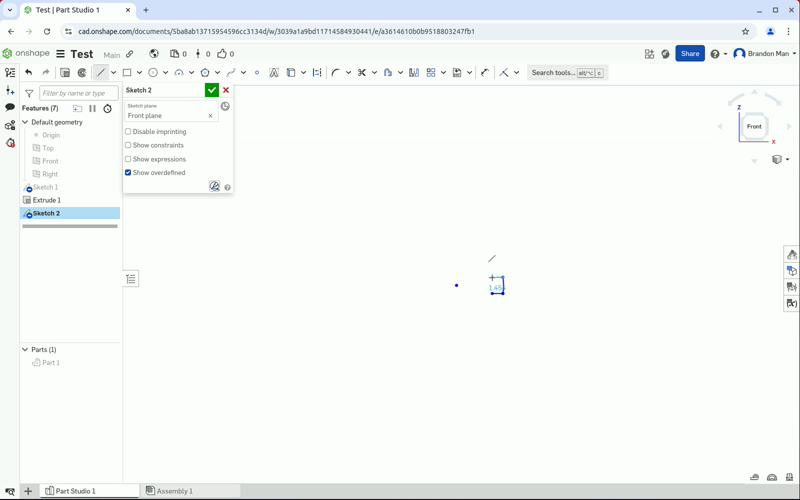
scroll(6)
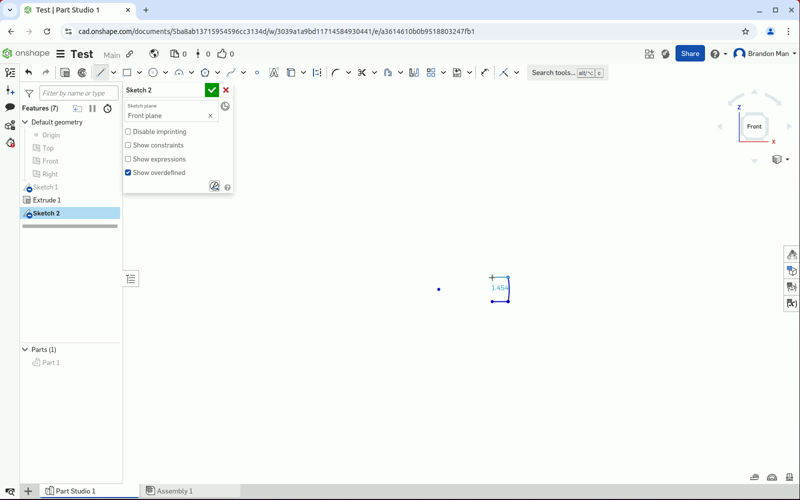
scroll(6)
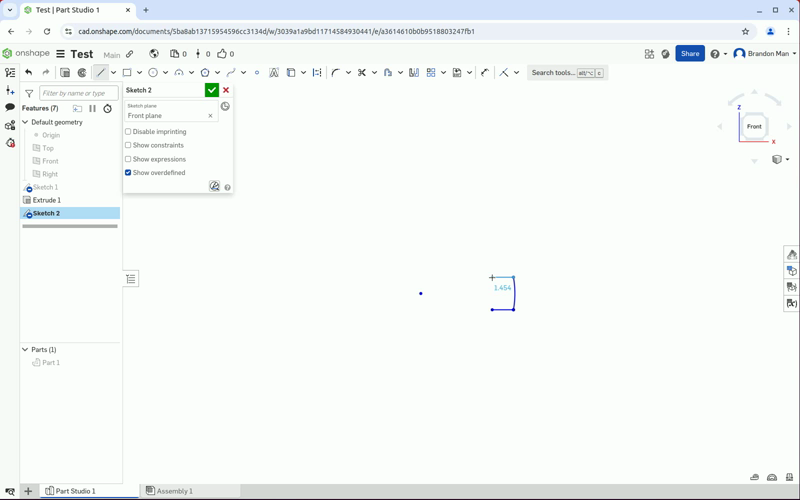
scroll(6)
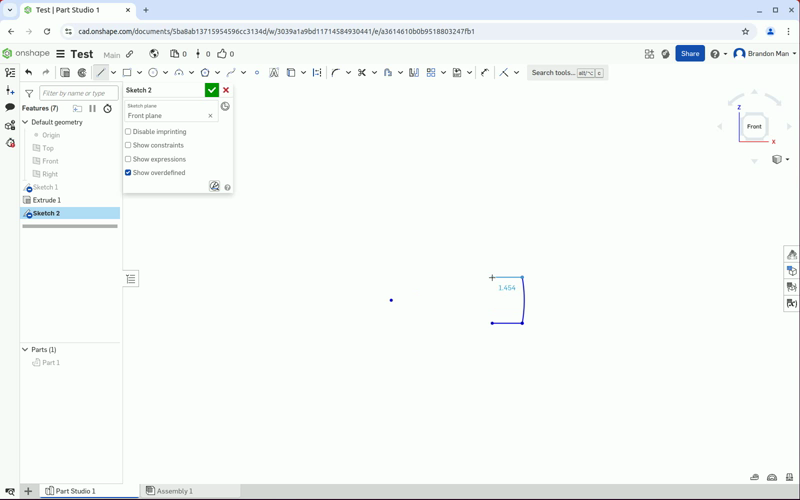
scroll(6)
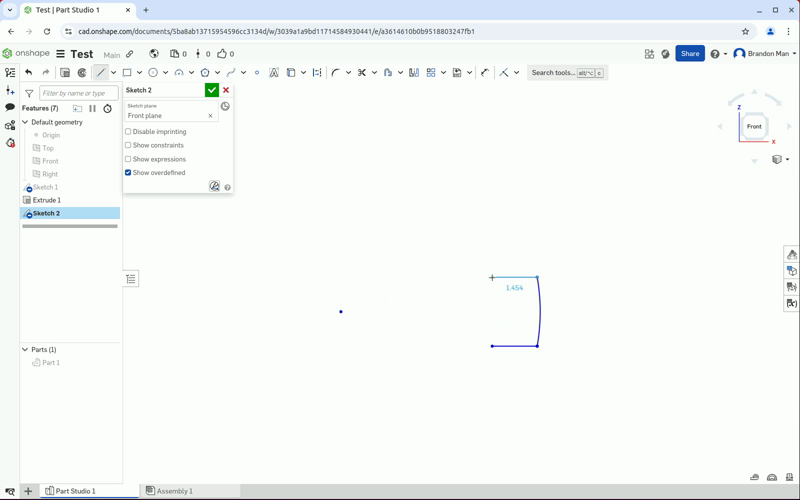
scroll(6)
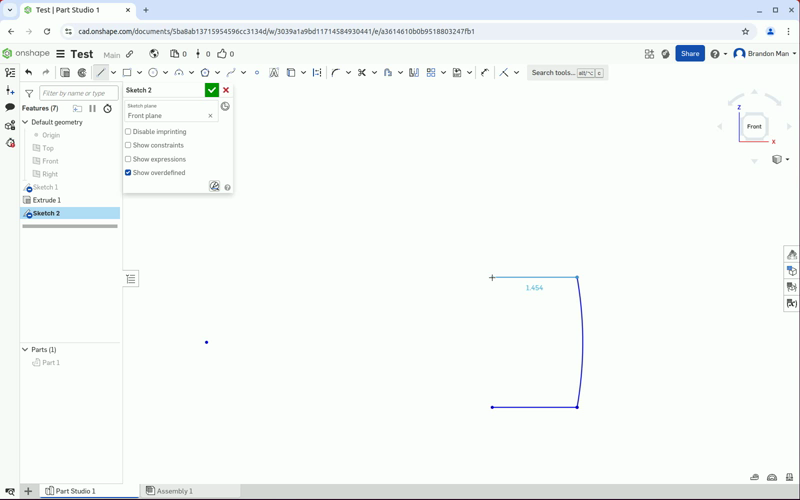
click(492, 277)
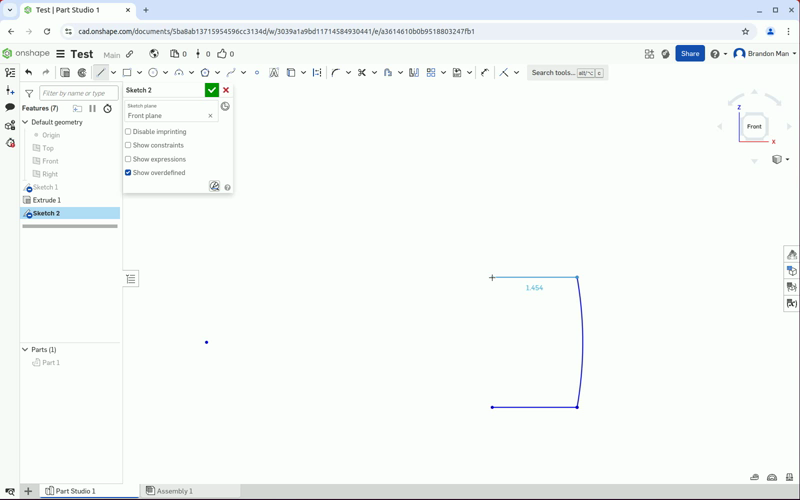
scroll(-6)
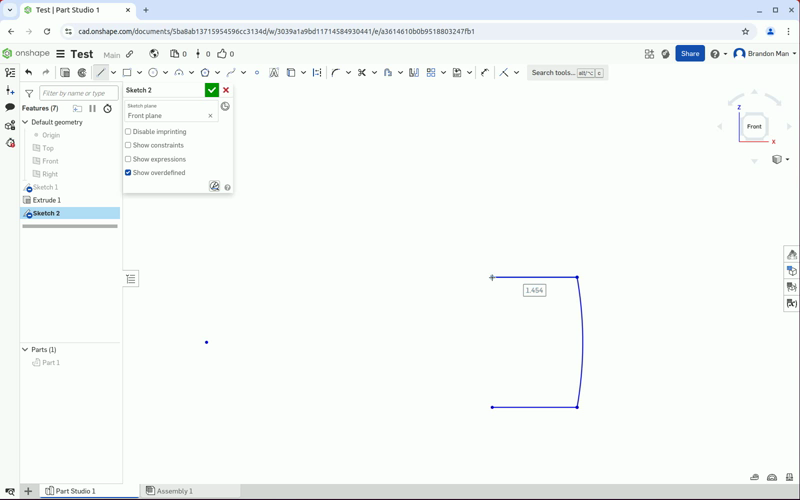
scroll(-6)
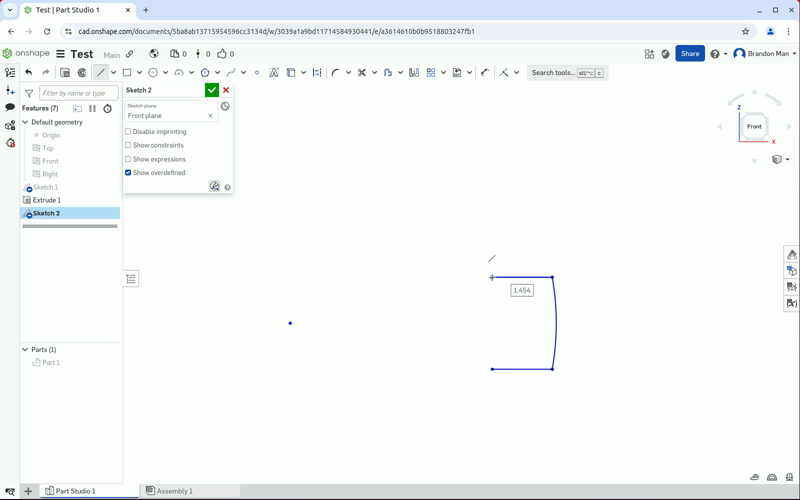
scroll(-6)
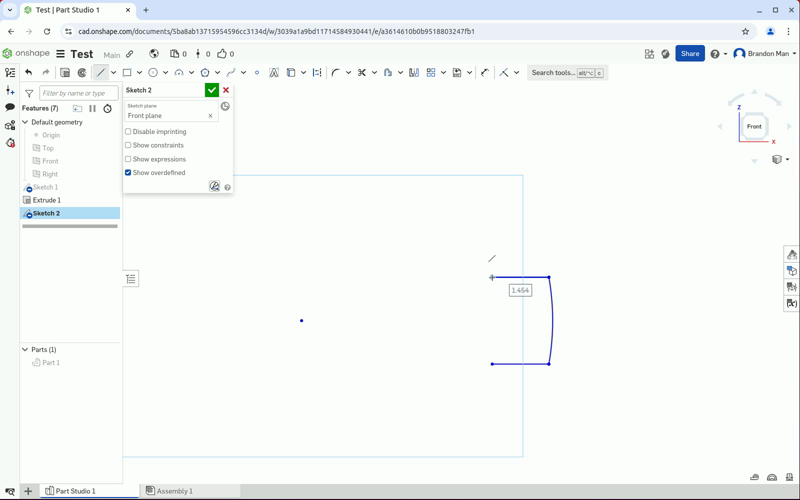
scroll(-6)
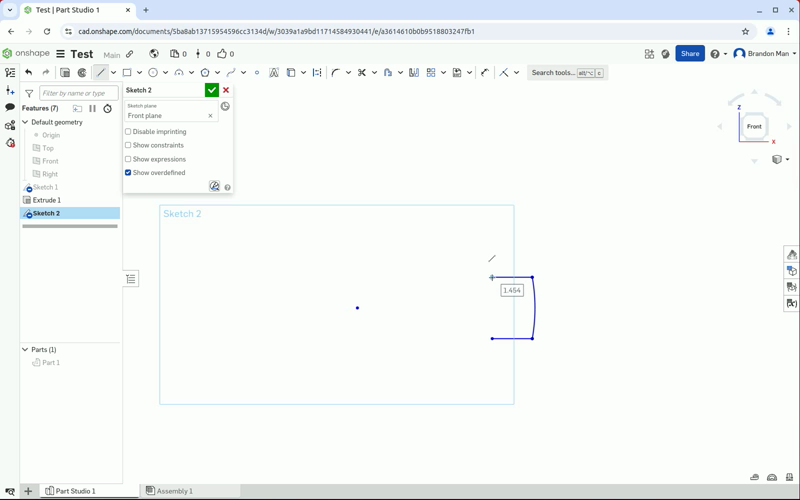
scroll(-6)
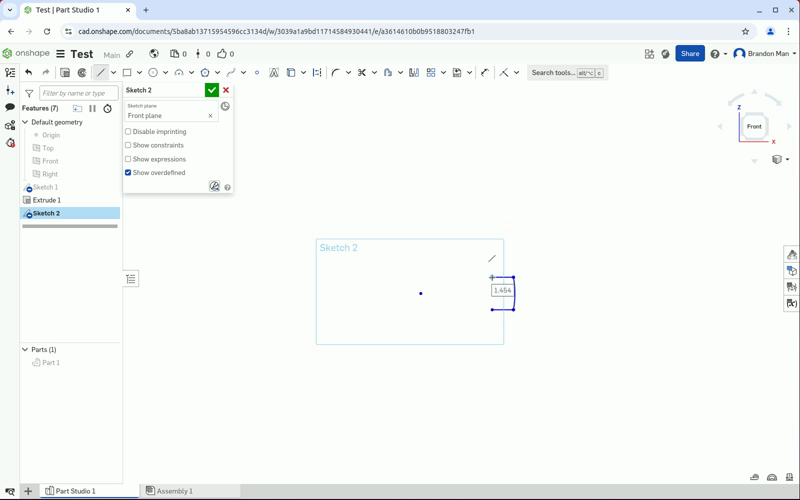
scroll(-6)
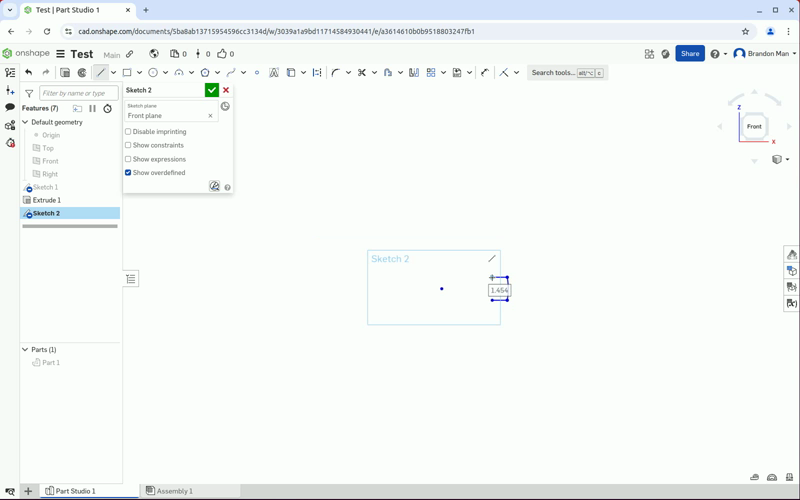
scroll(-6)
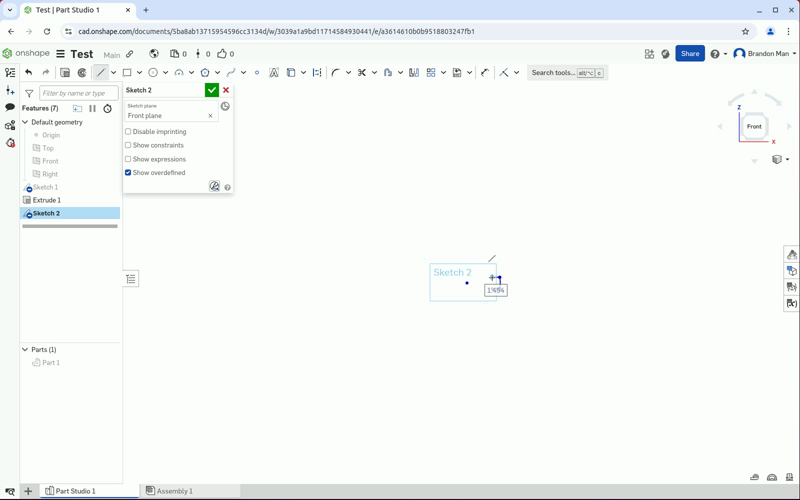
key_up(shift)
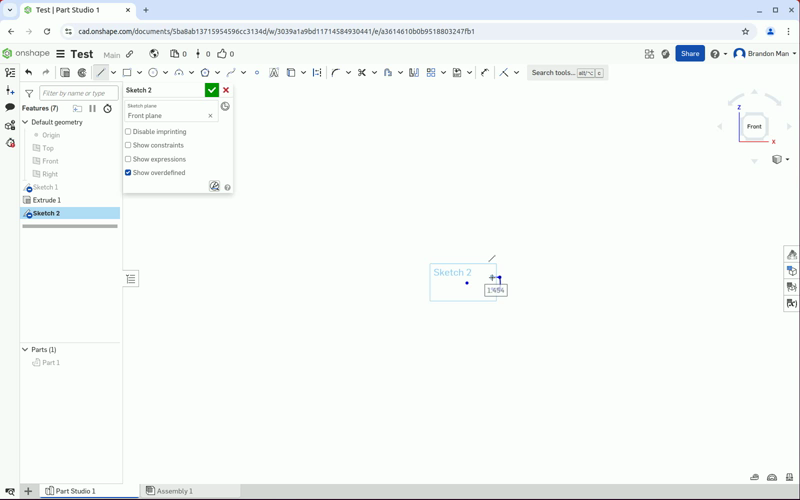
key(esc)
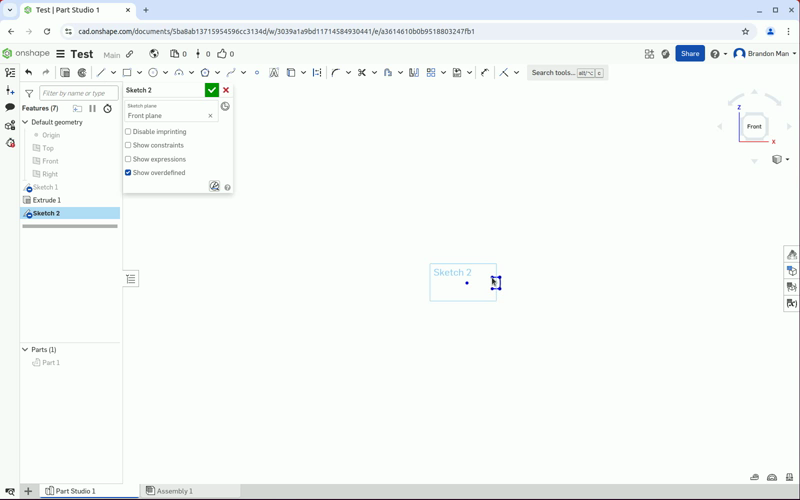
key(a)
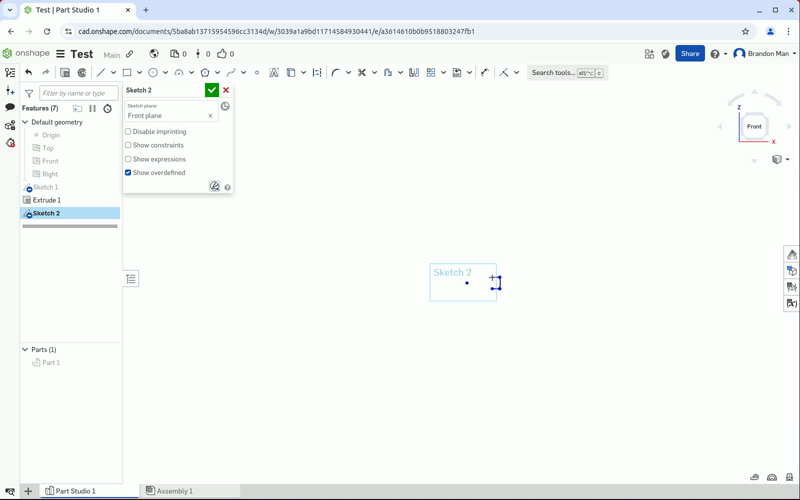
mouse_move(492, 277)
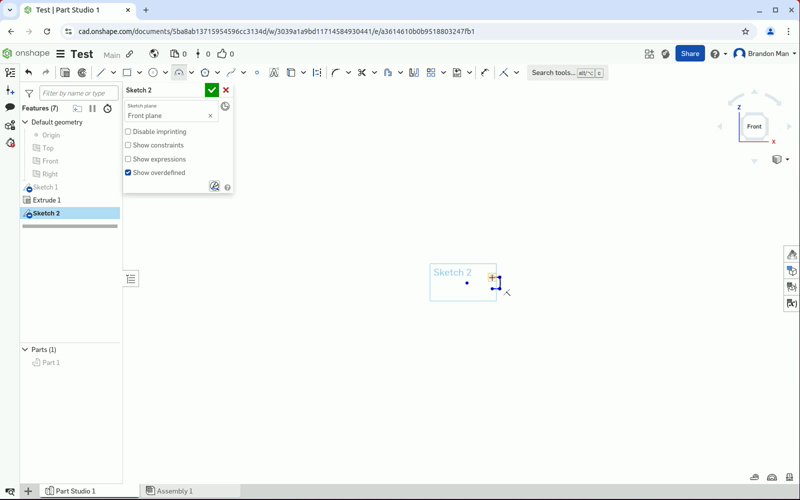
click(492, 277)
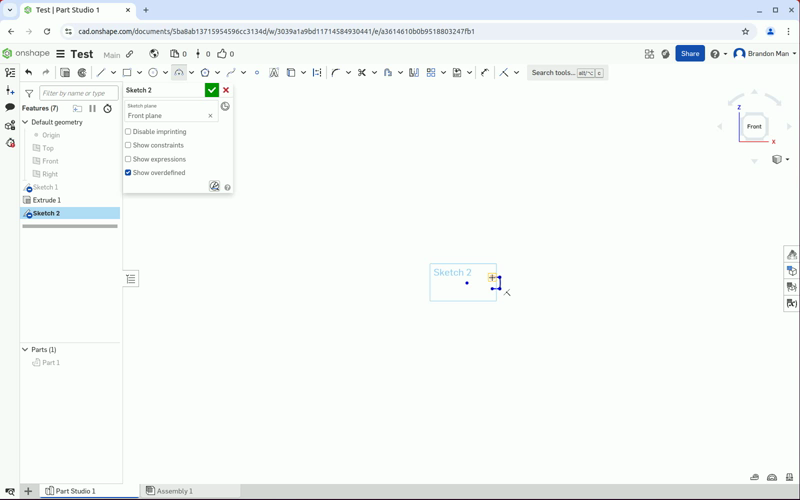
mouse_move(492, 288)
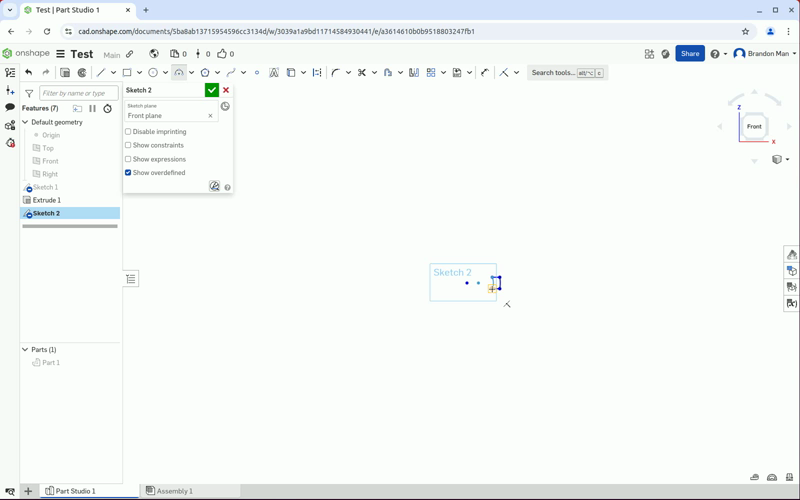
click(492, 288)
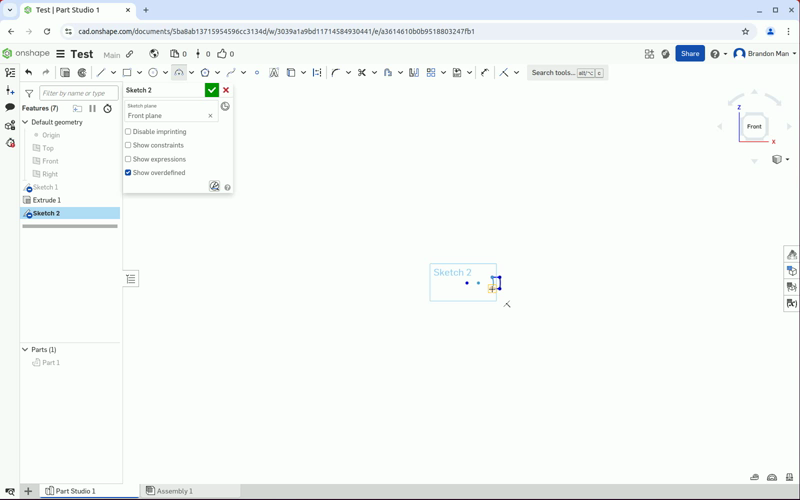
key_down(shift)
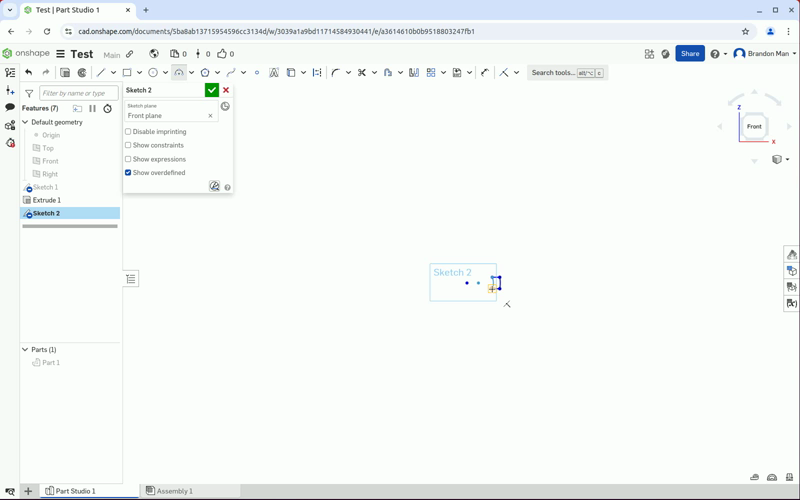
mouse_move(493, 282)
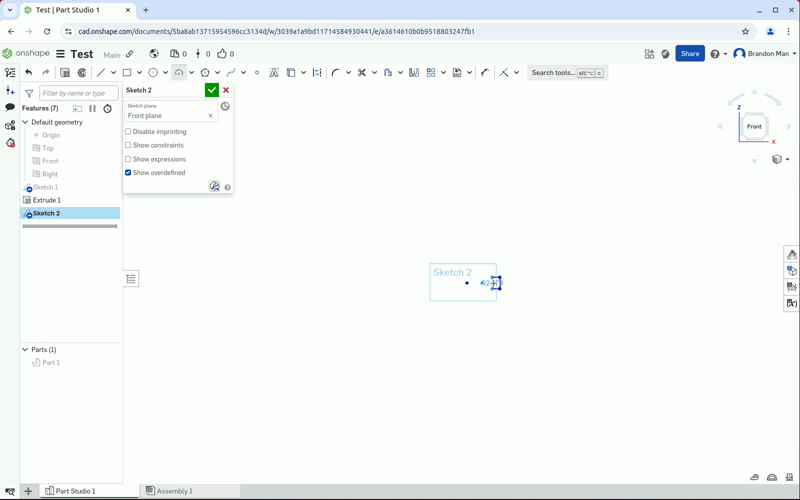
click(493, 282)
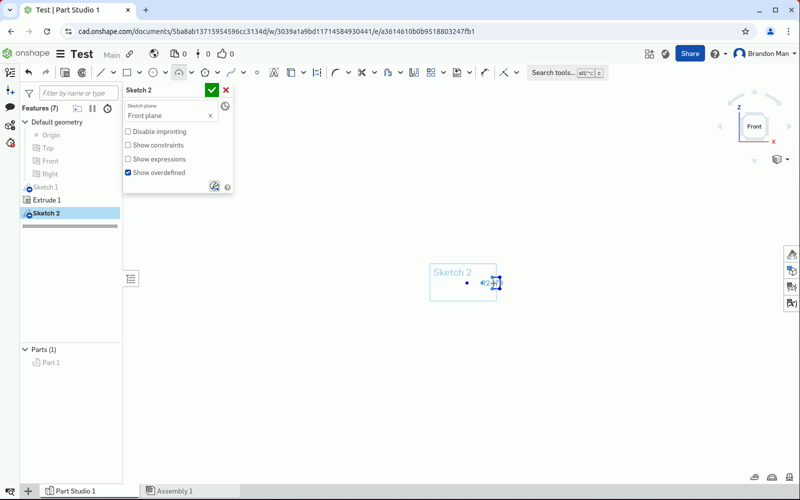
key_up(shift)
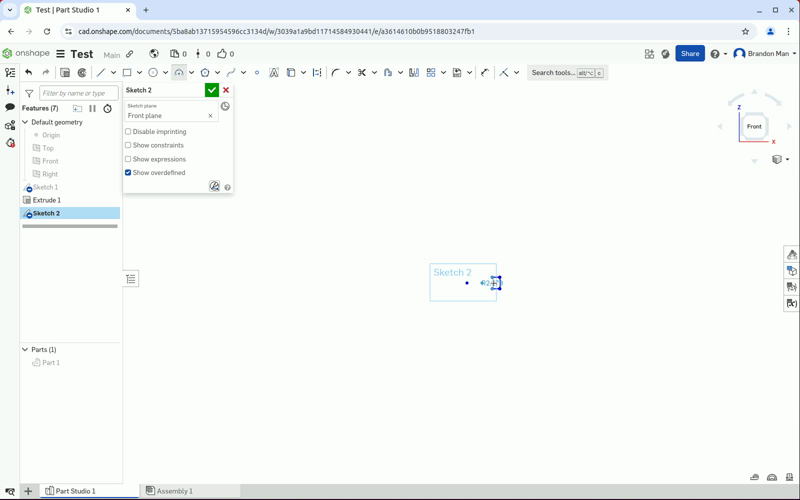
key(esc)
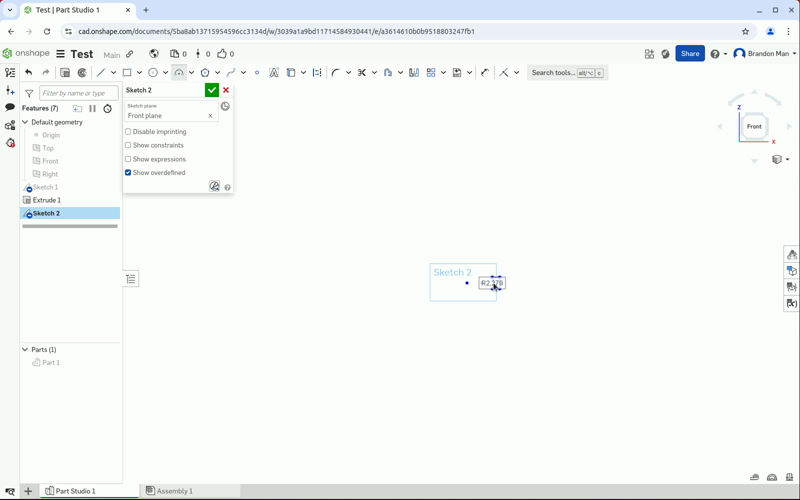
mouse_move(493, 284)
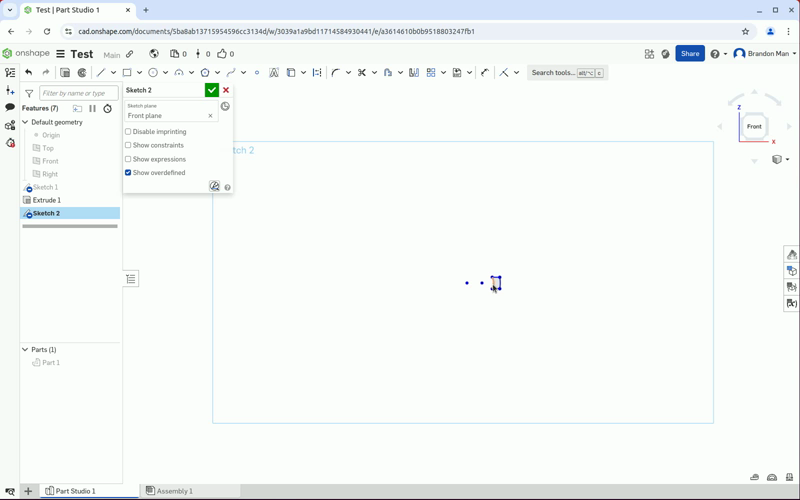
scroll(6)
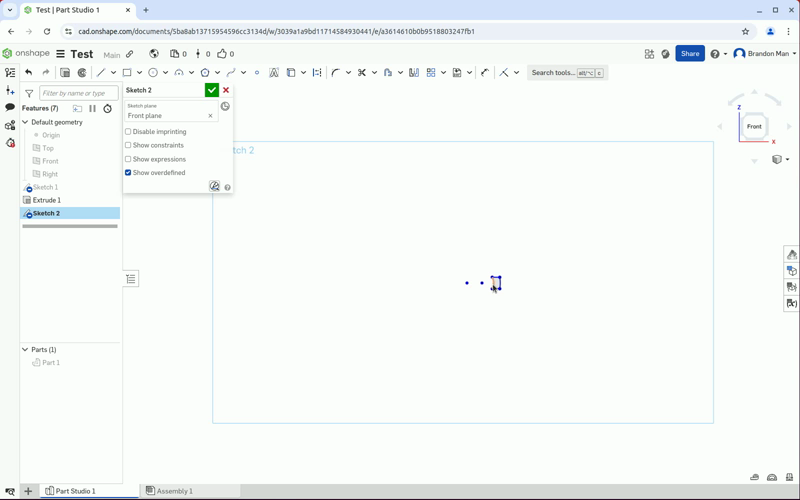
scroll(6)
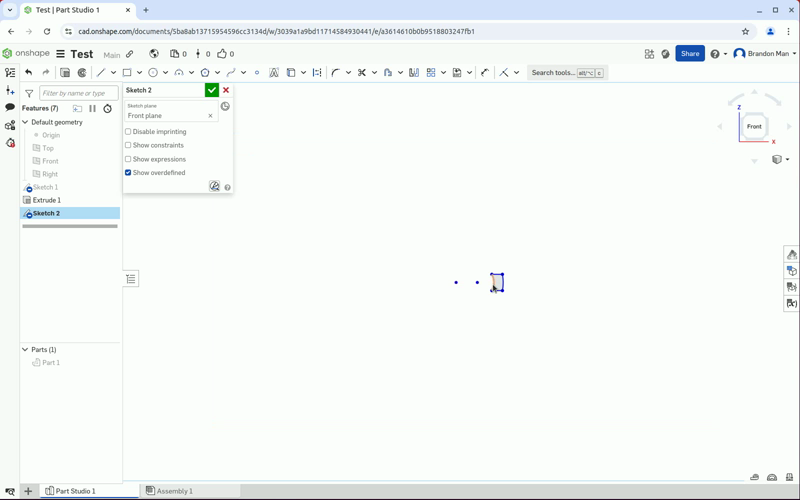
scroll(6)
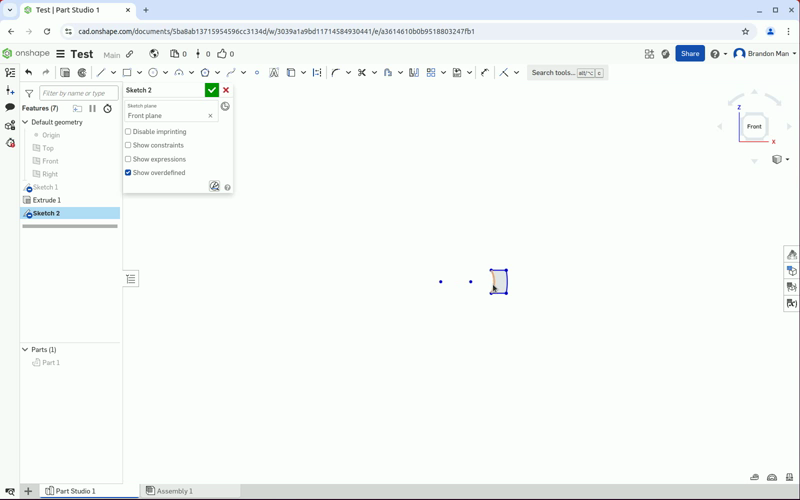
scroll(6)
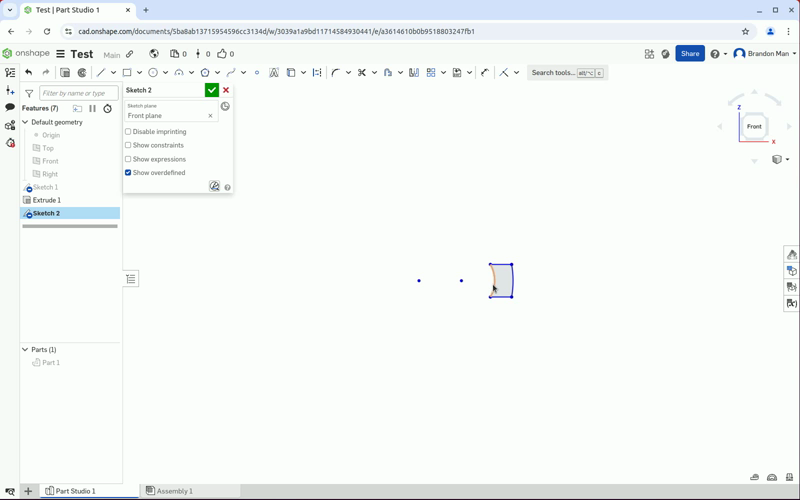
scroll(6)
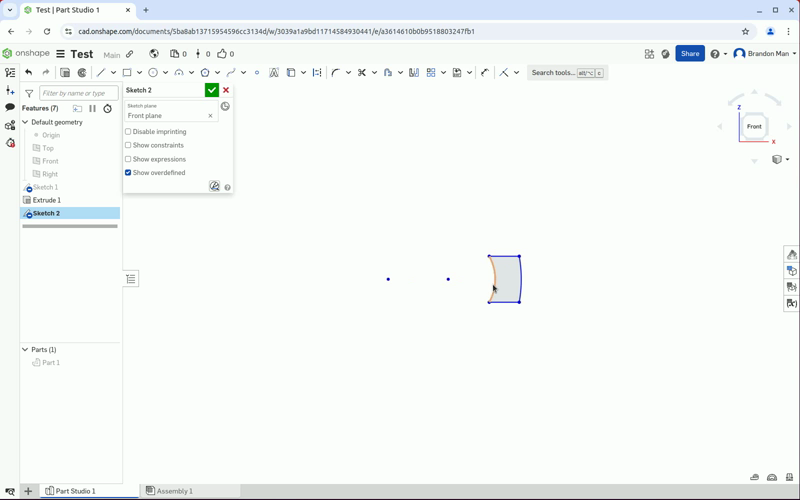
scroll(6)
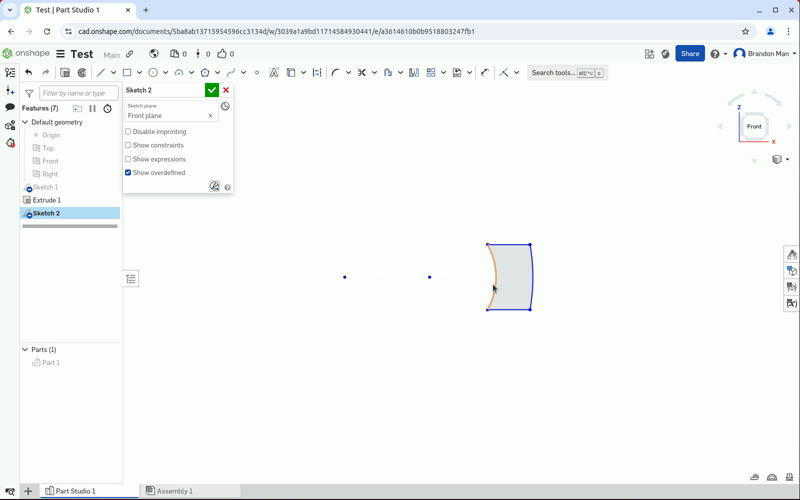
scroll(6)
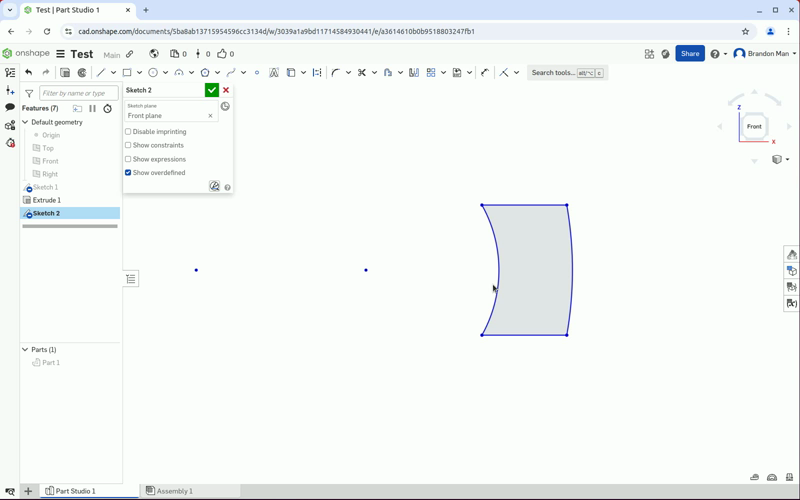
click(493, 284)
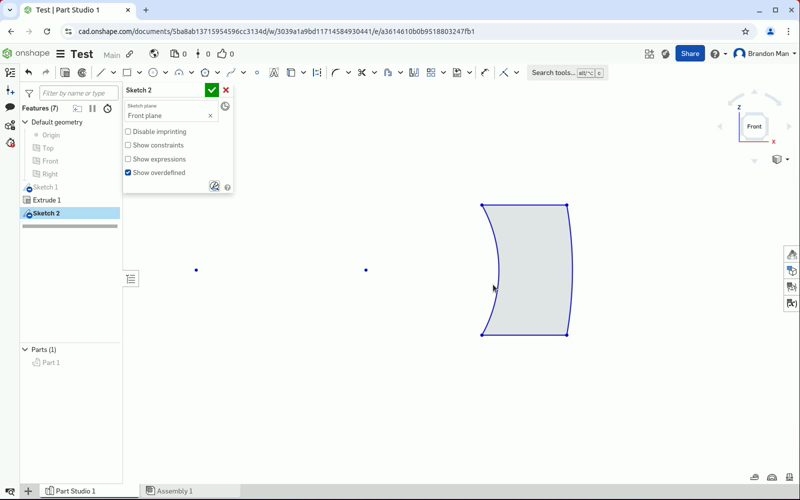
scroll(-6)
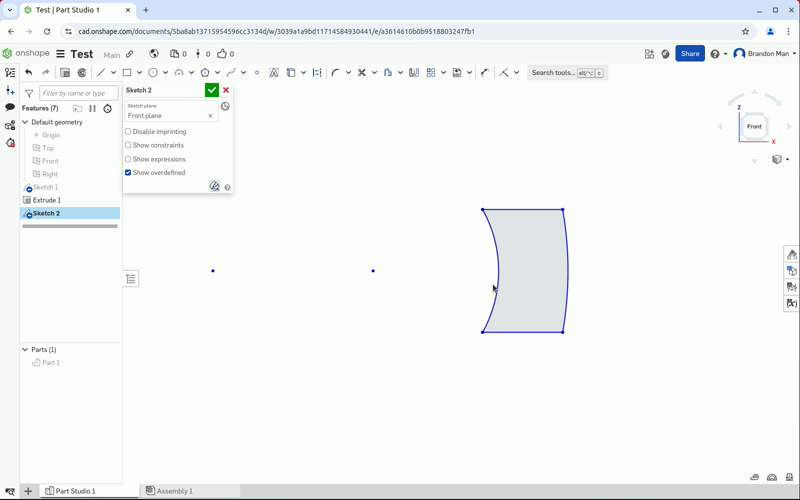
scroll(-6)
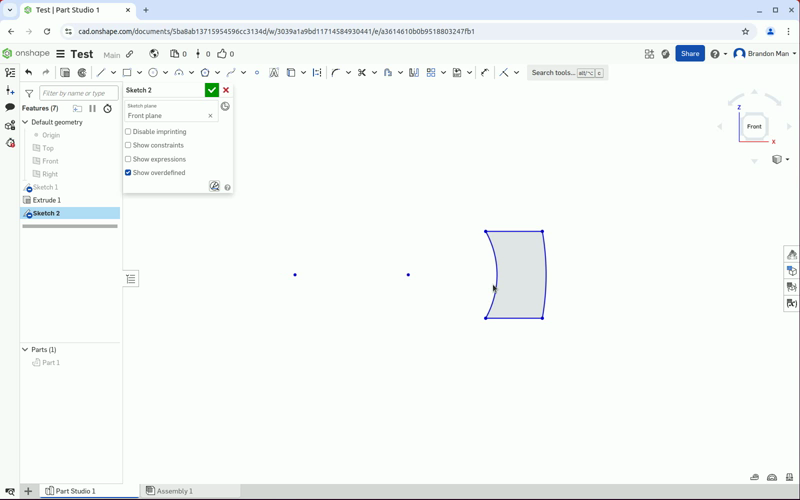
scroll(-6)
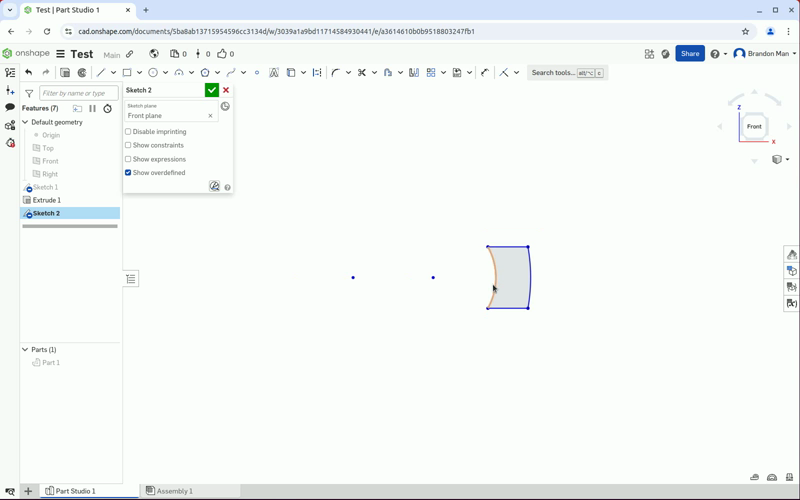
scroll(-6)
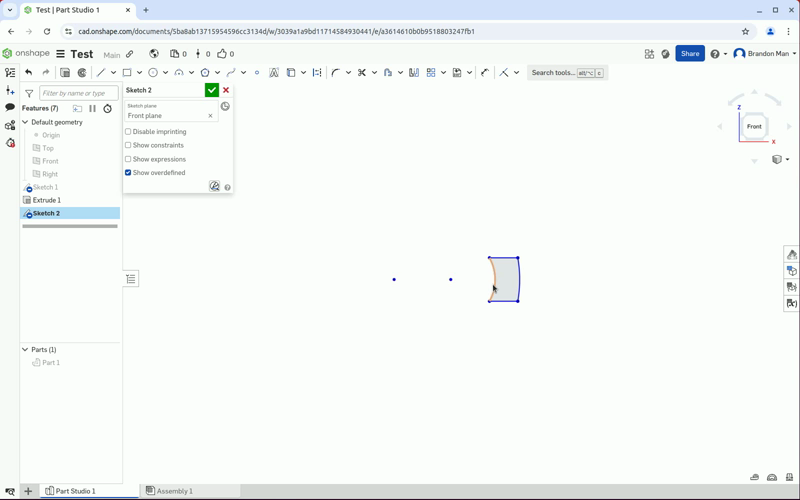
scroll(-6)
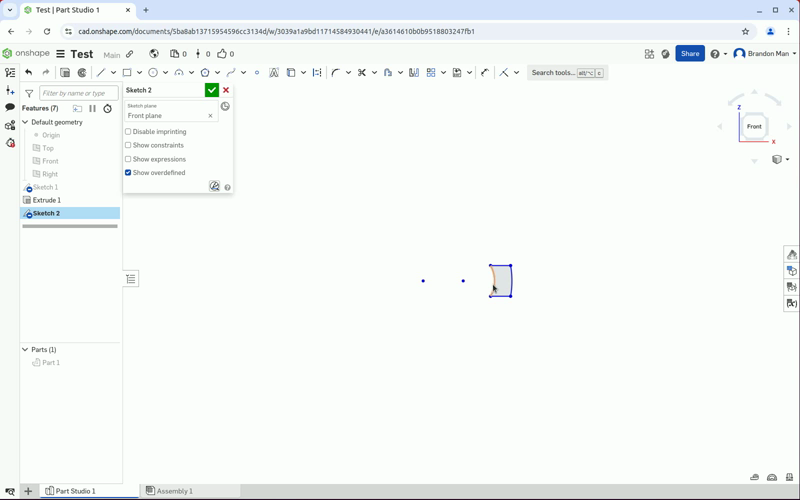
scroll(-6)
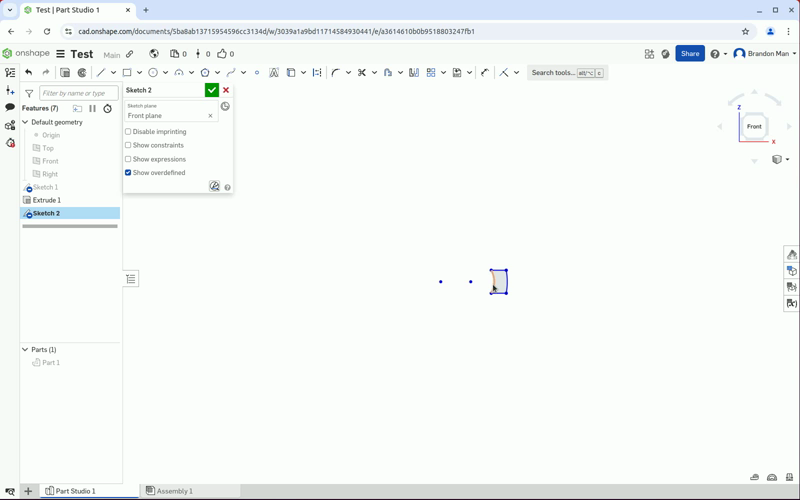
scroll(-6)
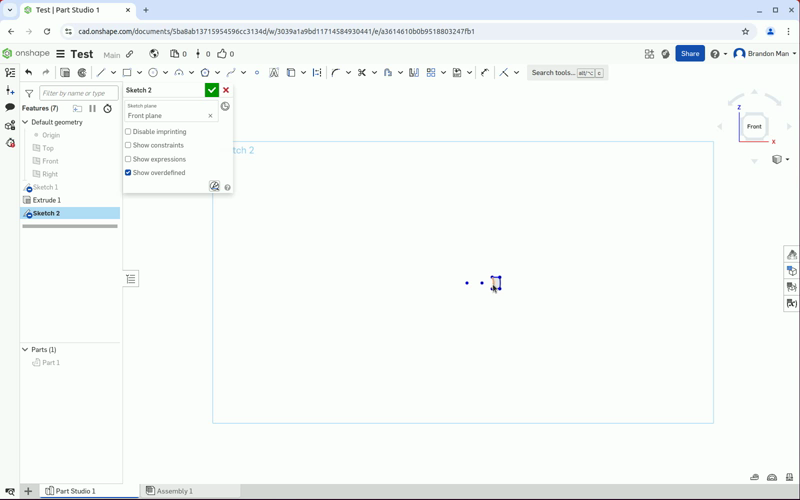
mouse_move(73, 352)
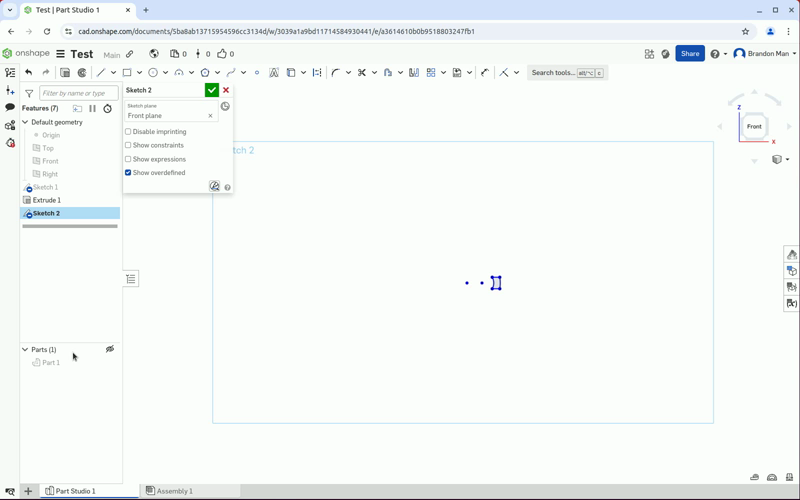
key(shift+y)
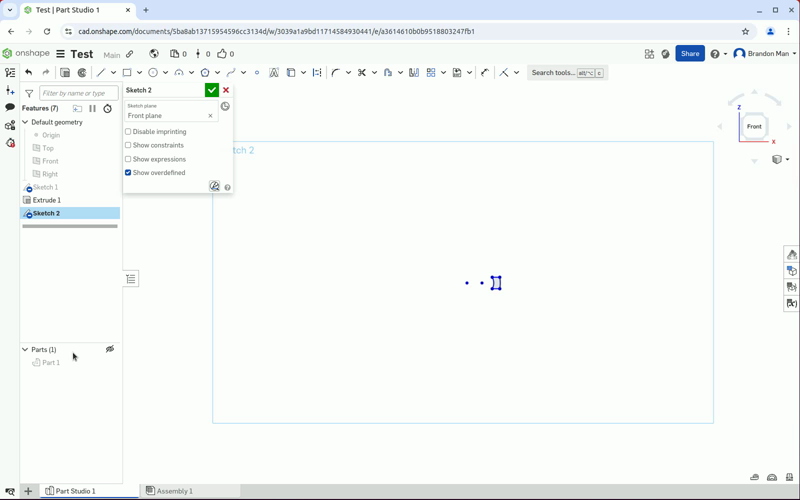
key(shift+e)
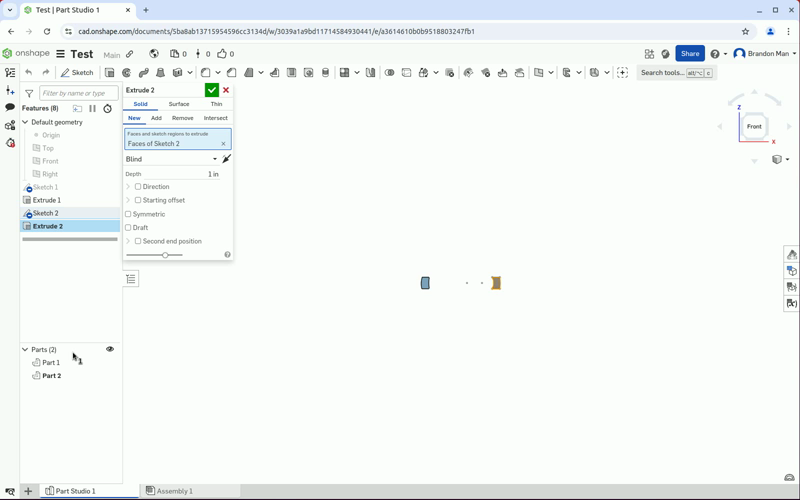
mouse_move(143, 106)
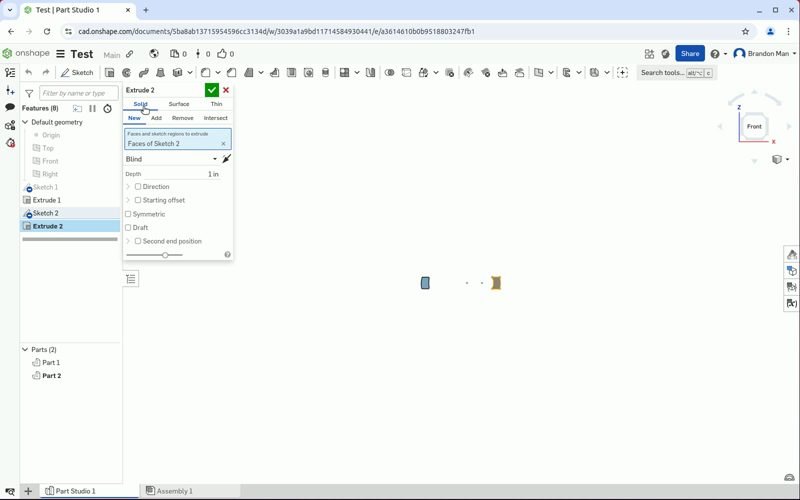
click(143, 106)
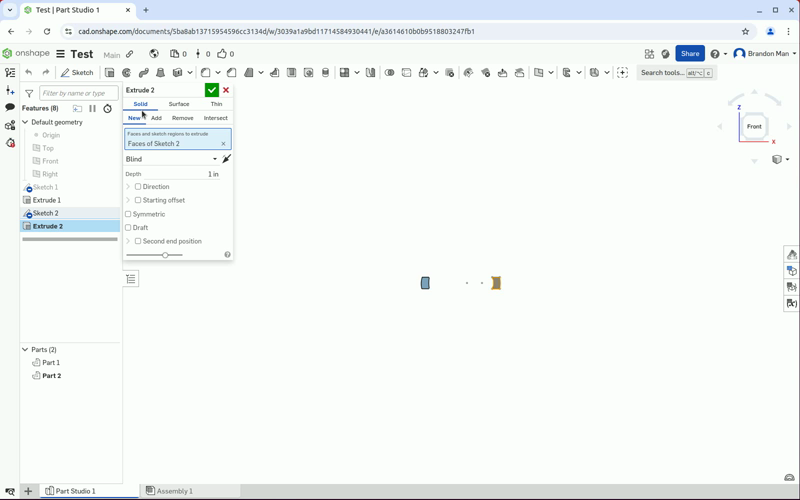
mouse_move(137, 120)
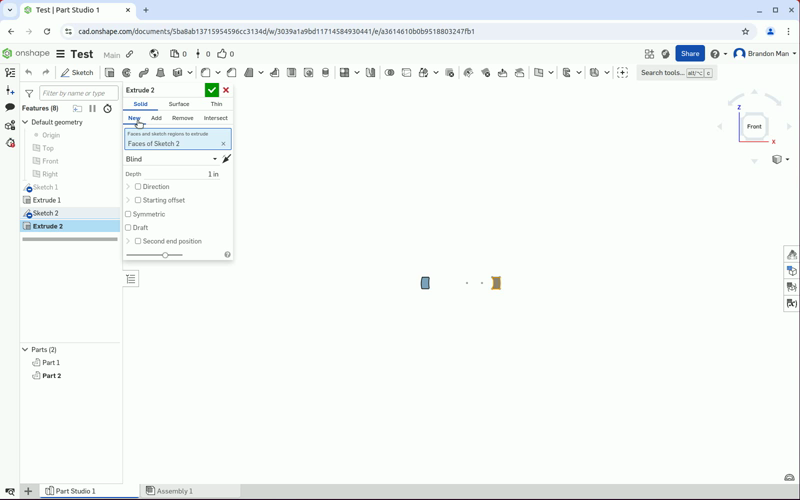
click(137, 120)
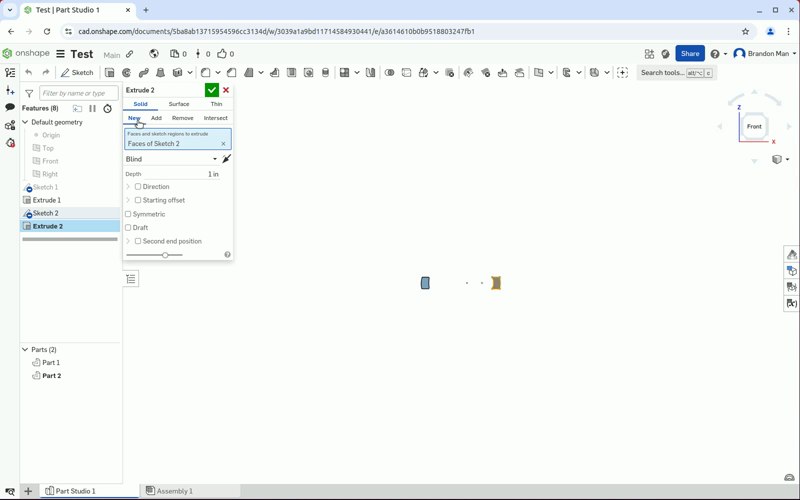
key(tab, 4)
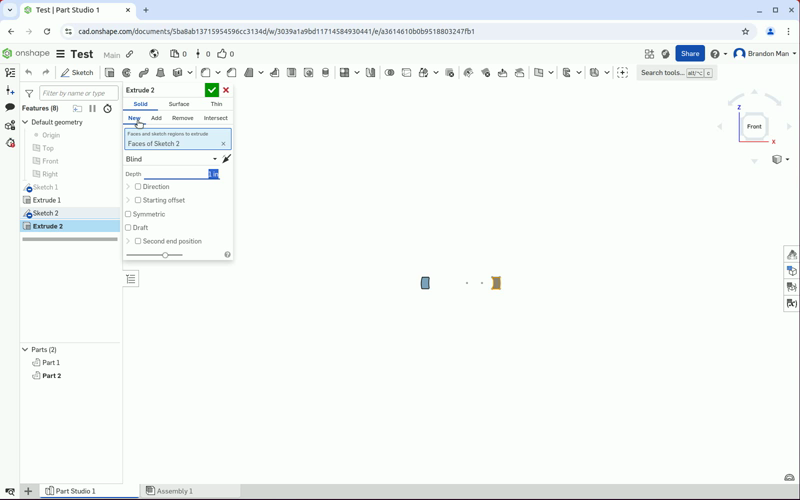
text(23.108)
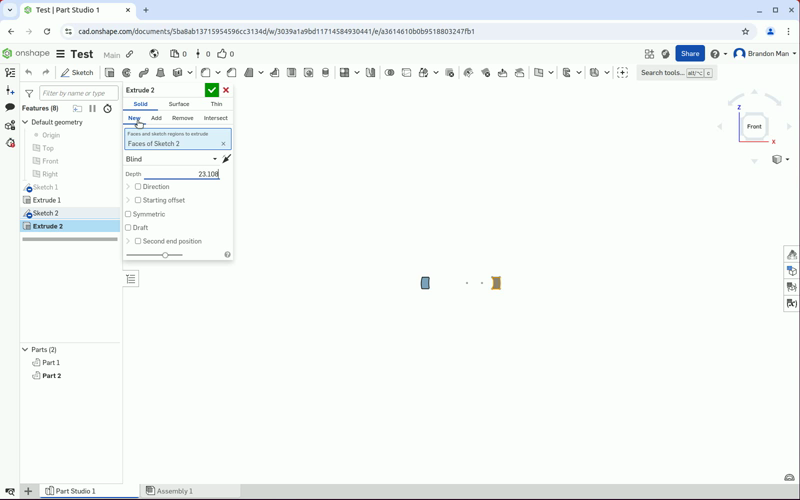
key(enter)
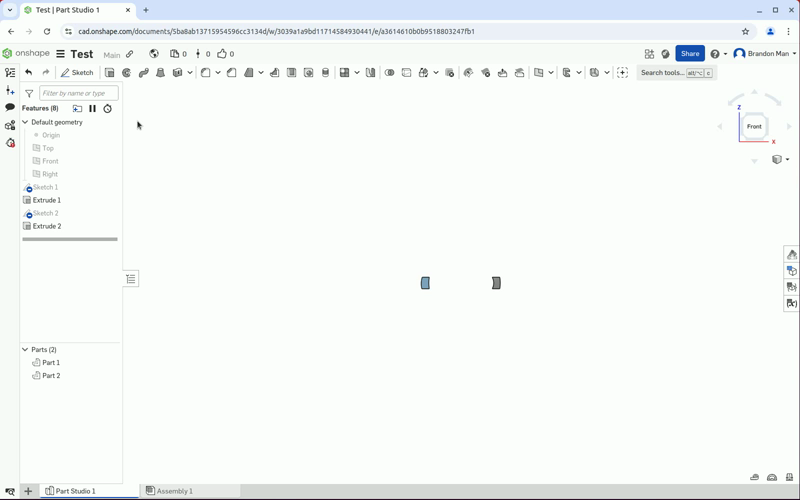
key(shift+h)
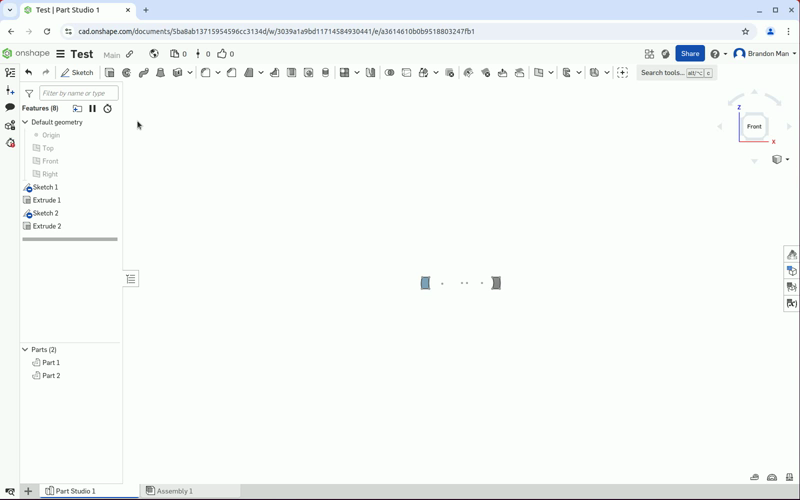
key(shift+h)
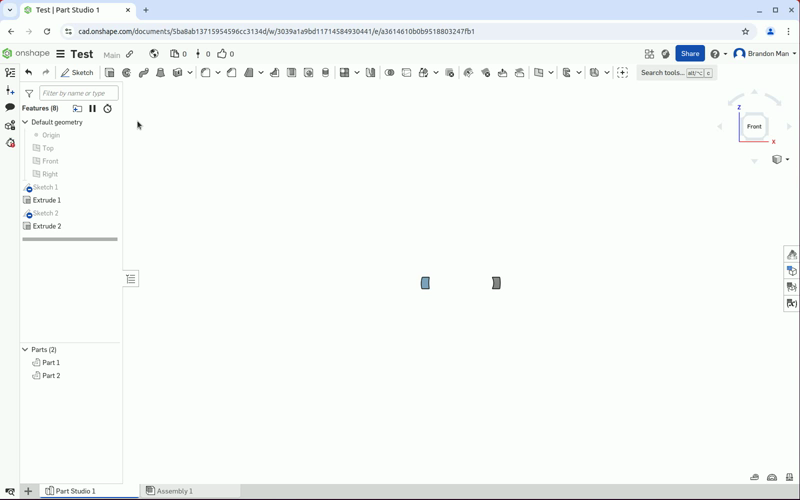
mouse_move(73, 189)
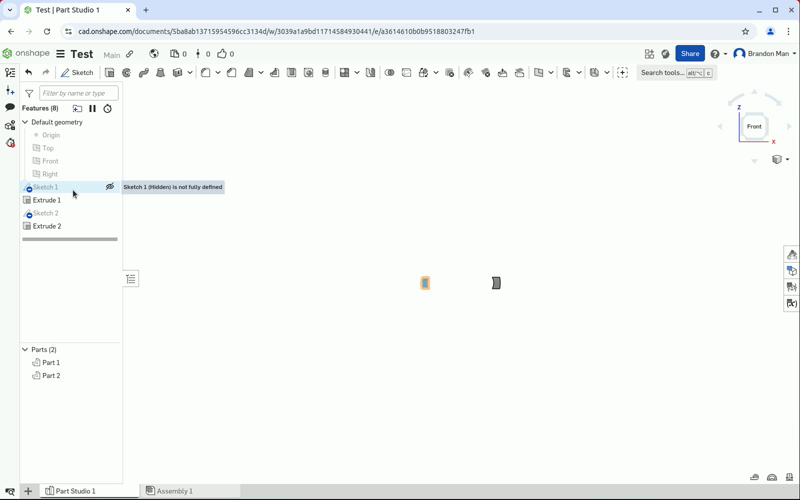
click(73, 189)
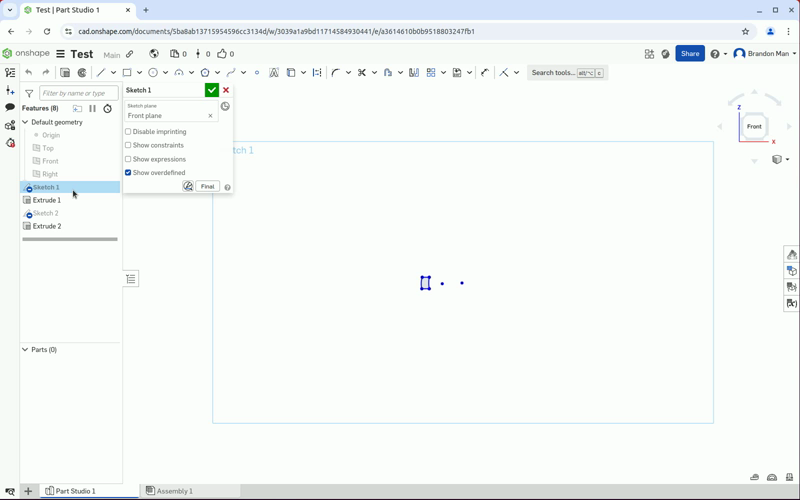
mouse_move(229, 92)
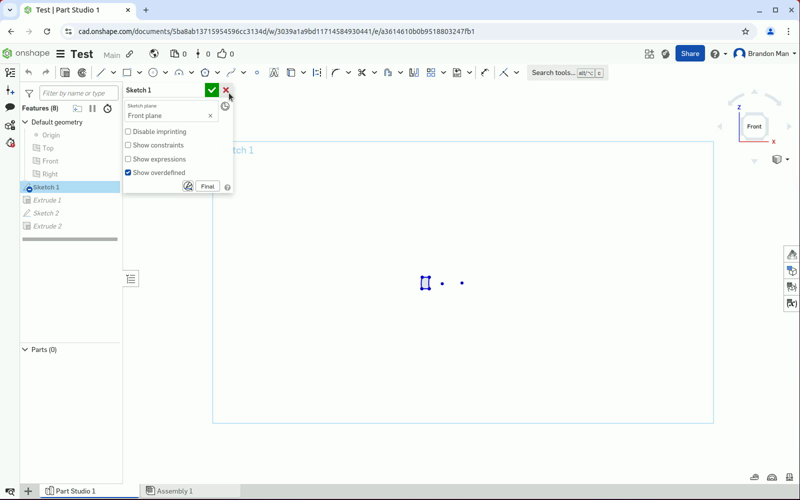
click(229, 92)
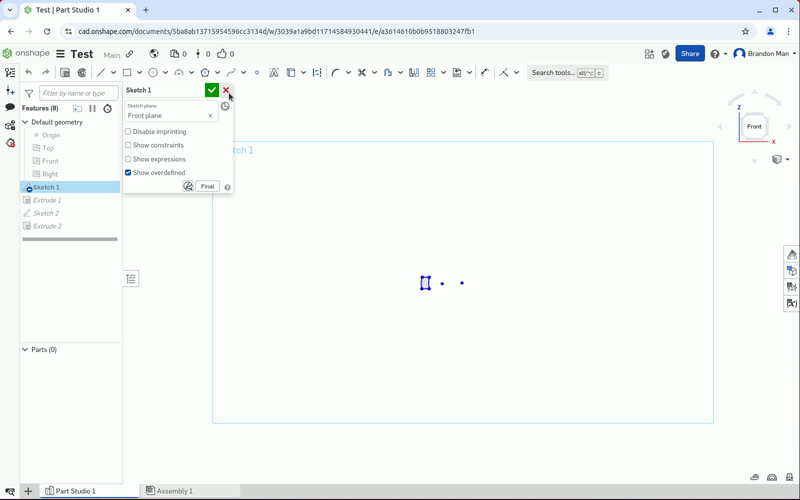
key(shift+s)
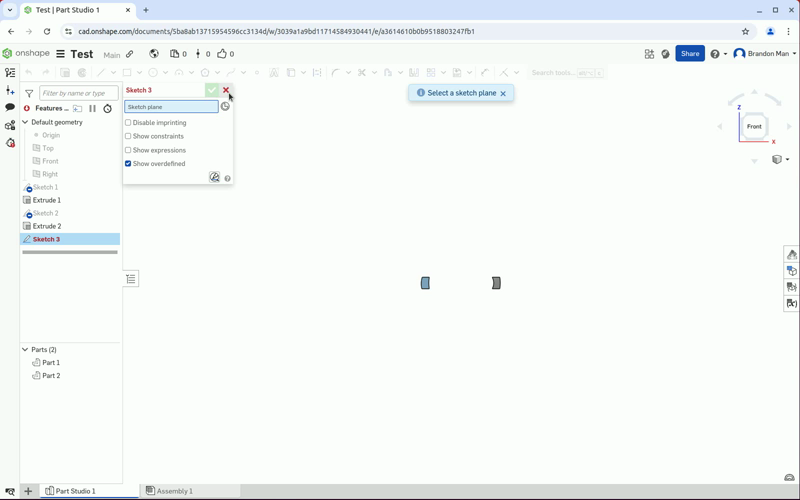
mouse_move(73, 163)
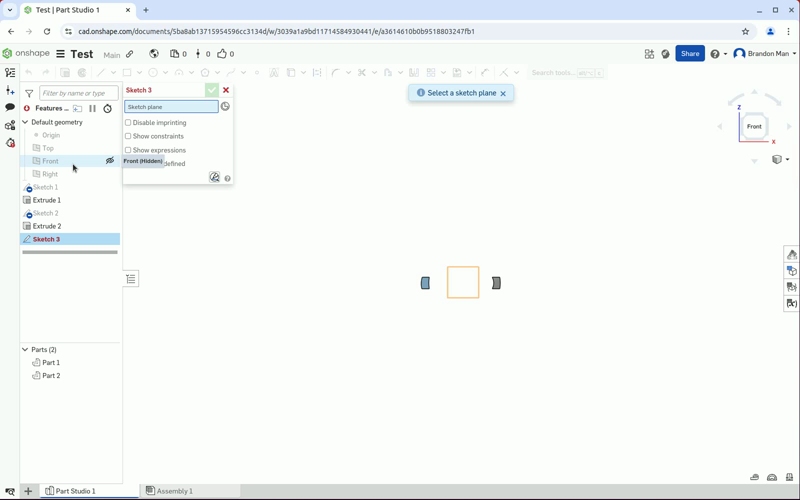
click(73, 163)
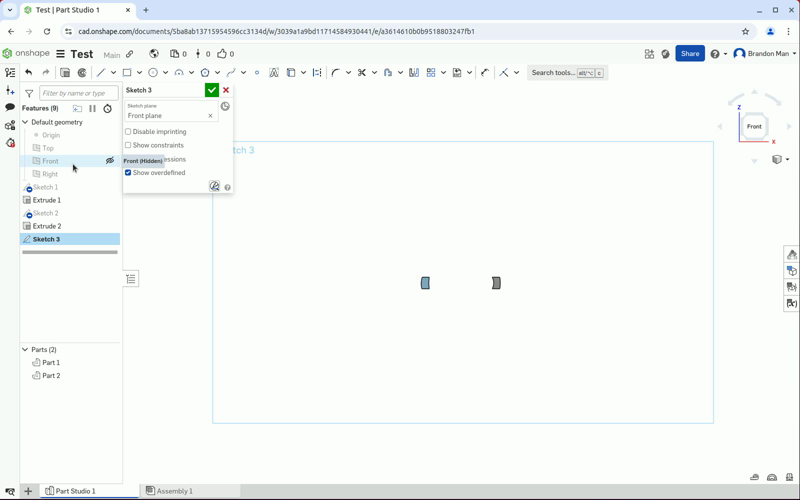
mouse_move(73, 352)
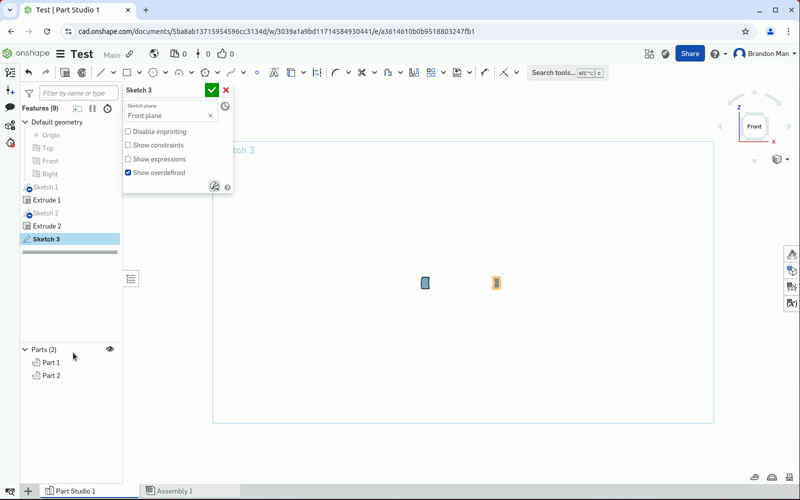
key(y)
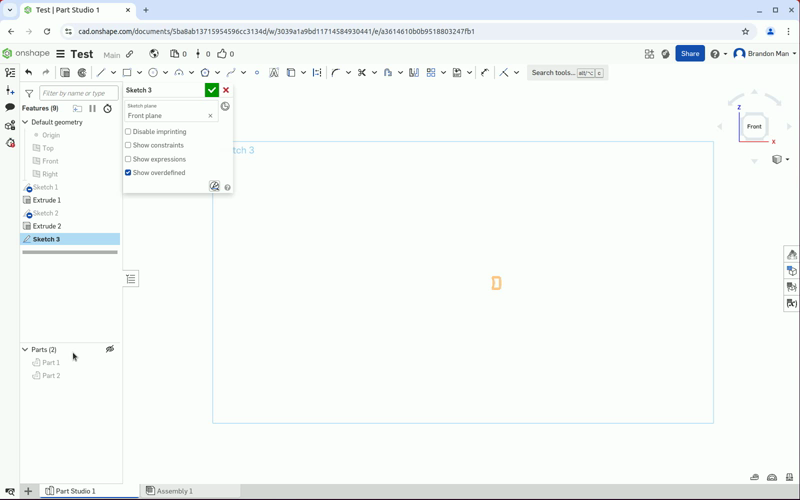
key(l)
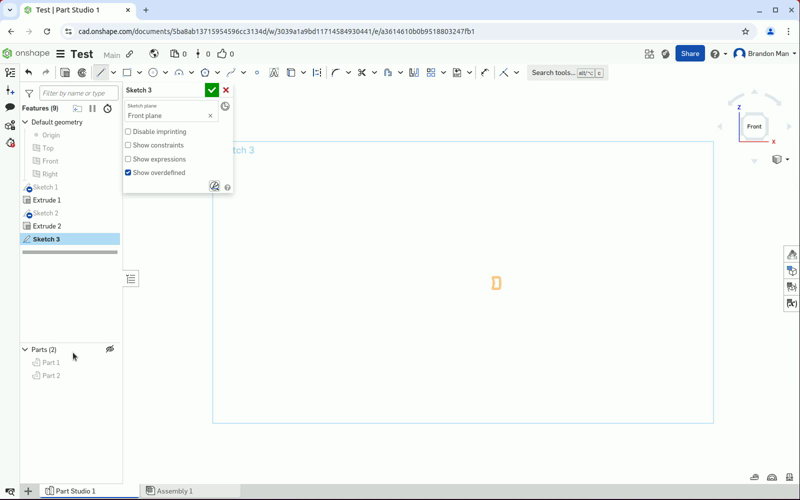
key_down(shift)
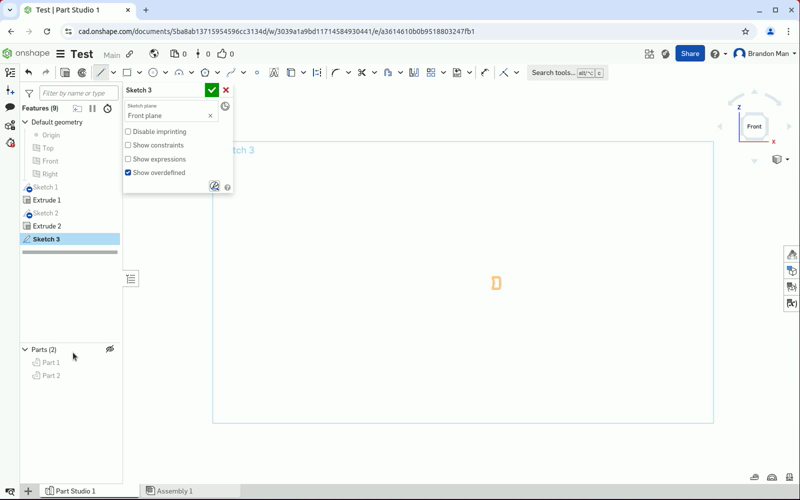
mouse_move(422, 276)
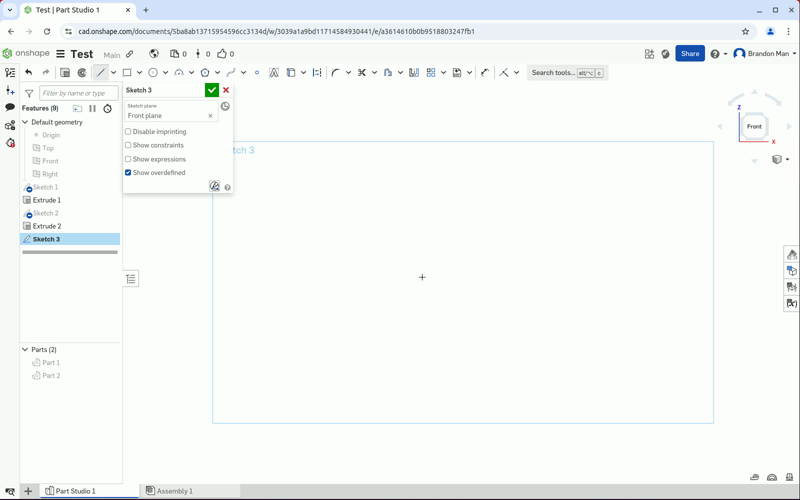
click(422, 276)
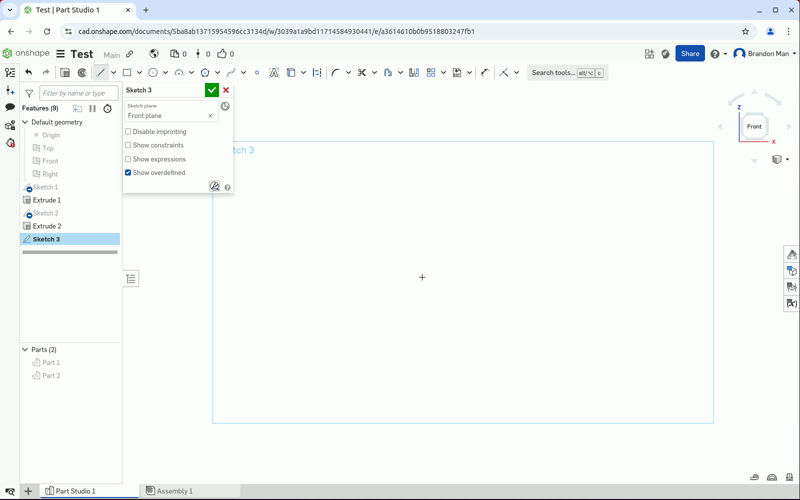
key_up(shift)
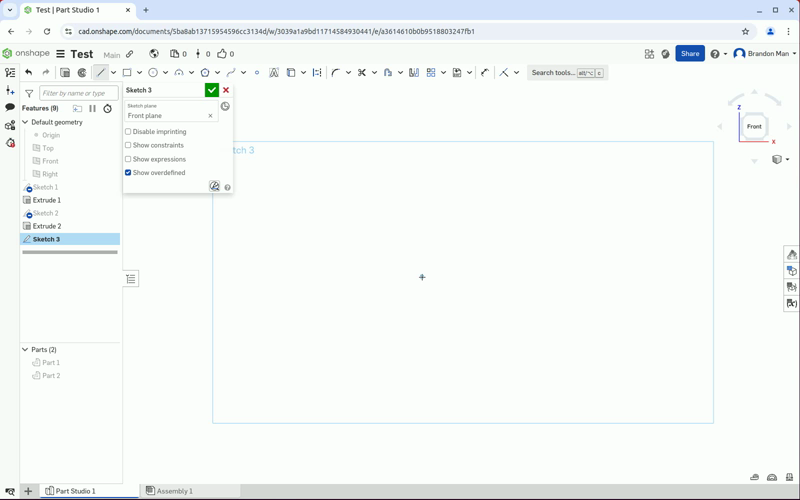
key_down(shift)
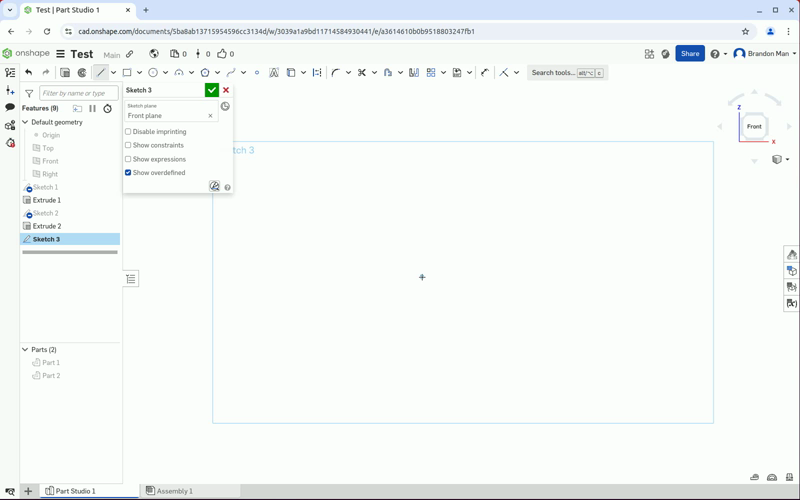
mouse_move(452, 276)
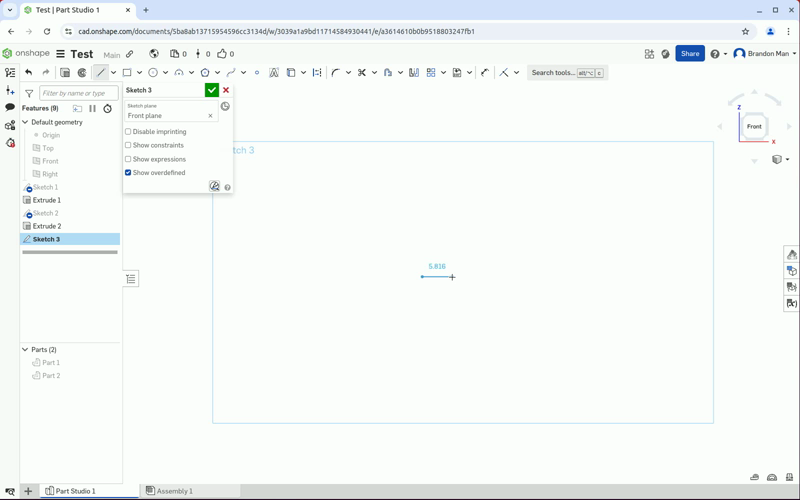
mouse_move(428, 276)
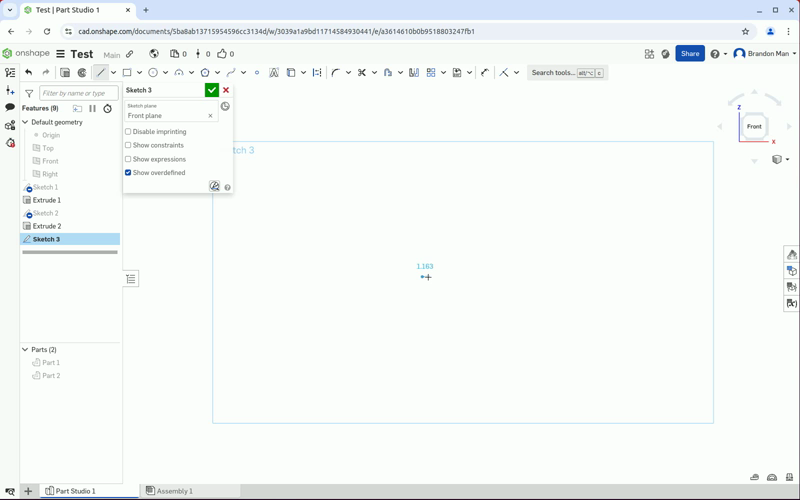
scroll(6)
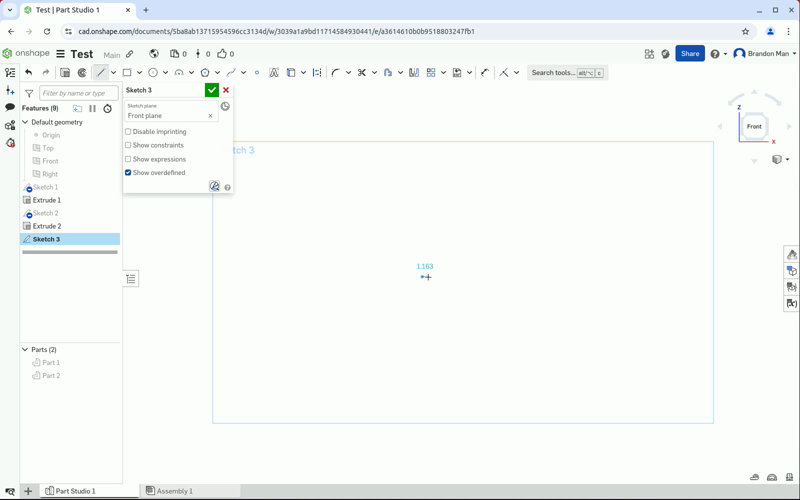
scroll(6)
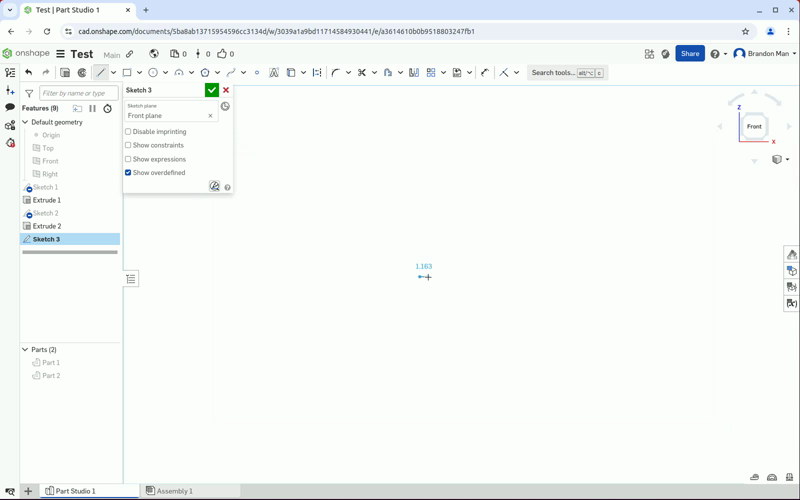
scroll(6)
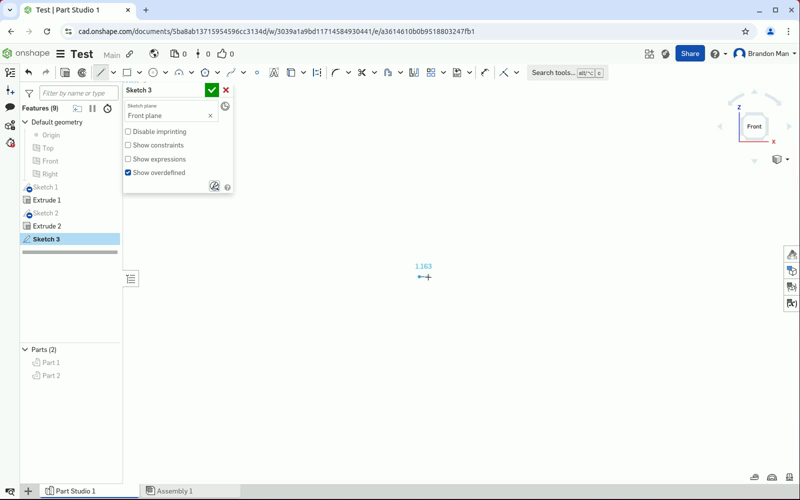
scroll(6)
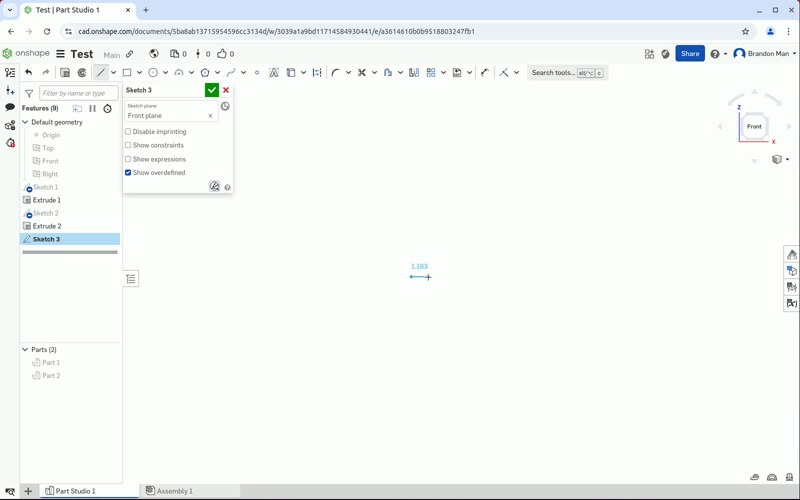
scroll(6)
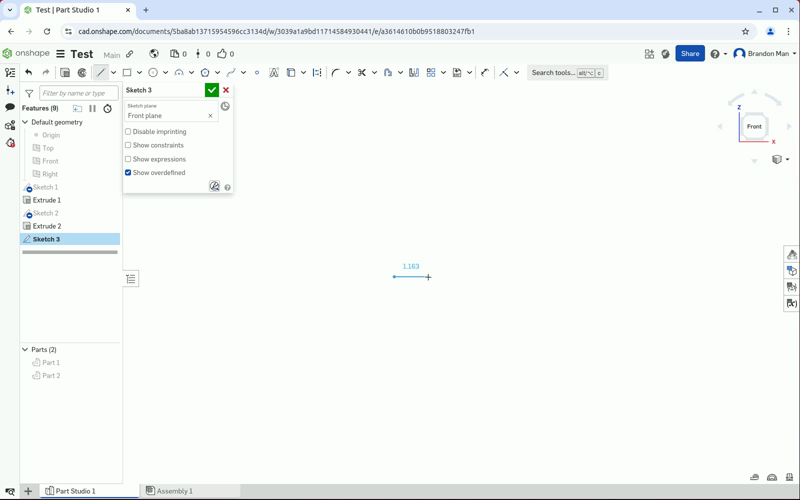
scroll(6)
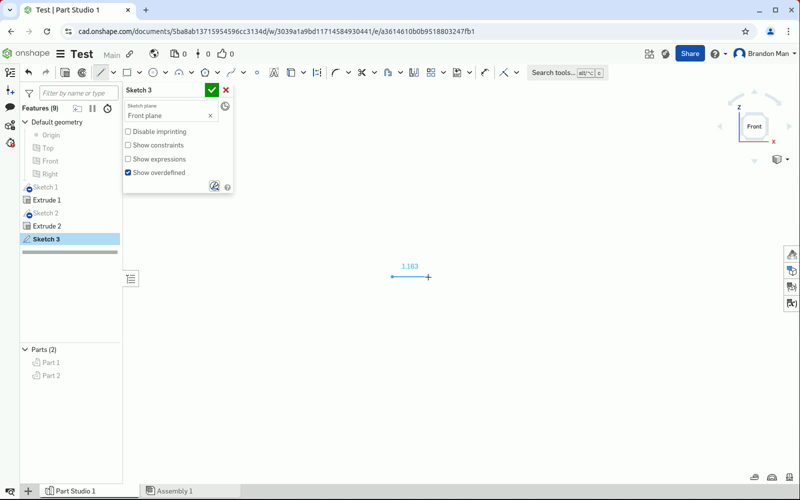
scroll(6)
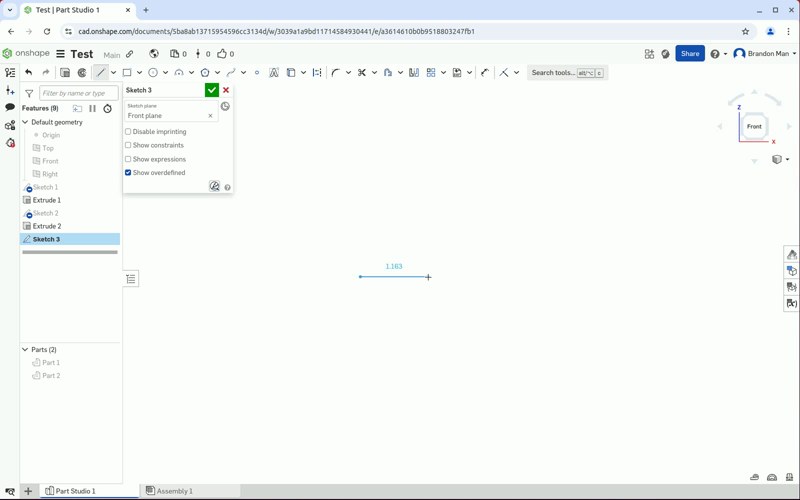
click(428, 276)
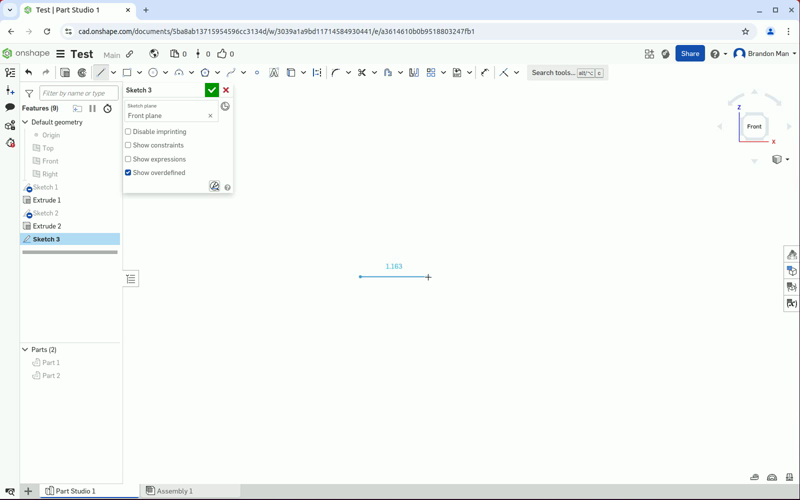
scroll(-6)
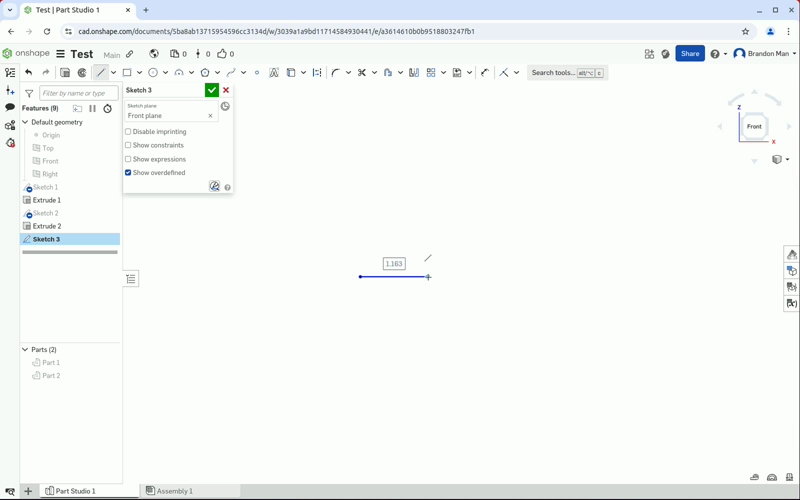
scroll(-6)
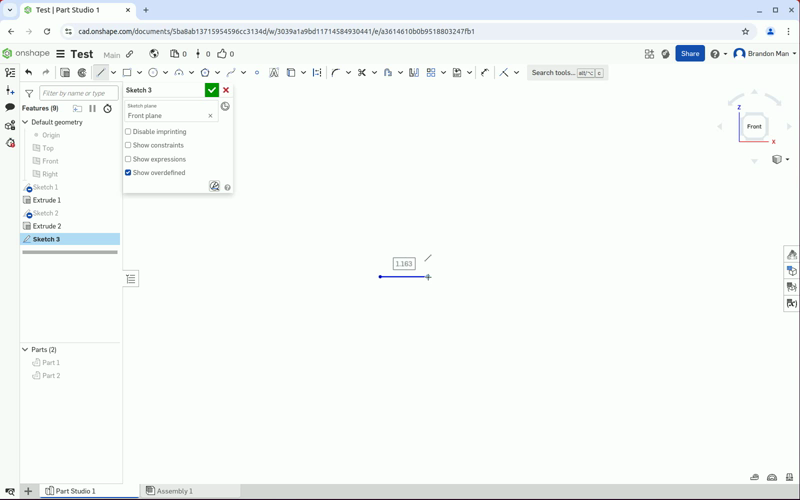
scroll(-6)
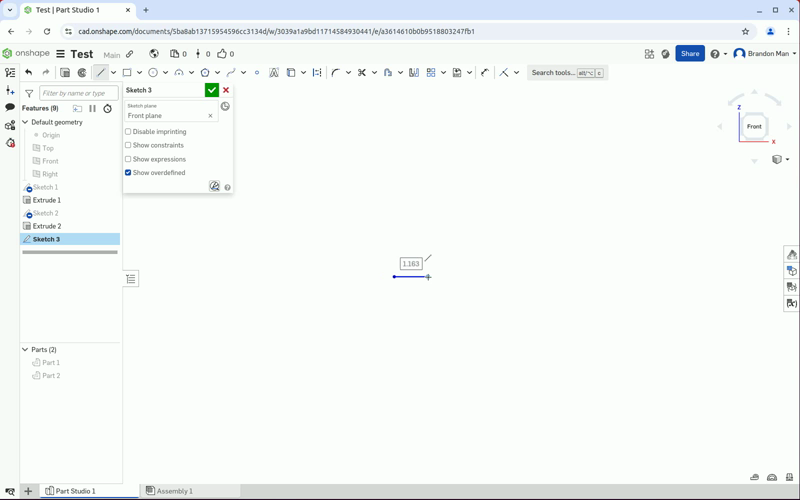
scroll(-6)
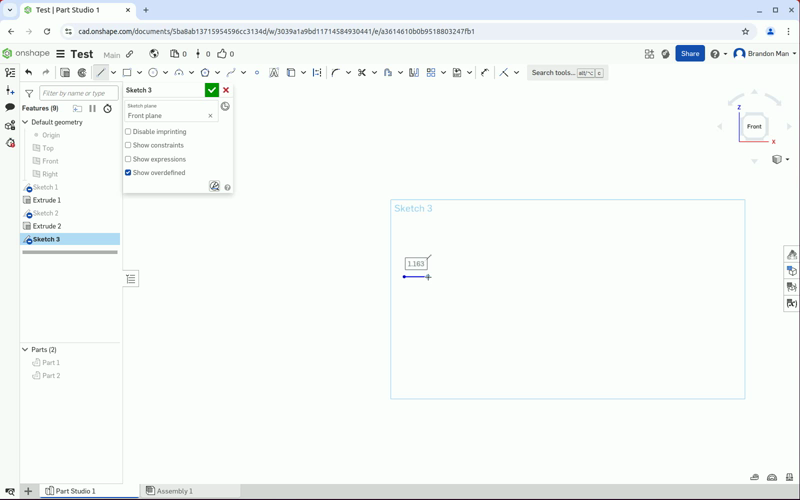
scroll(-6)
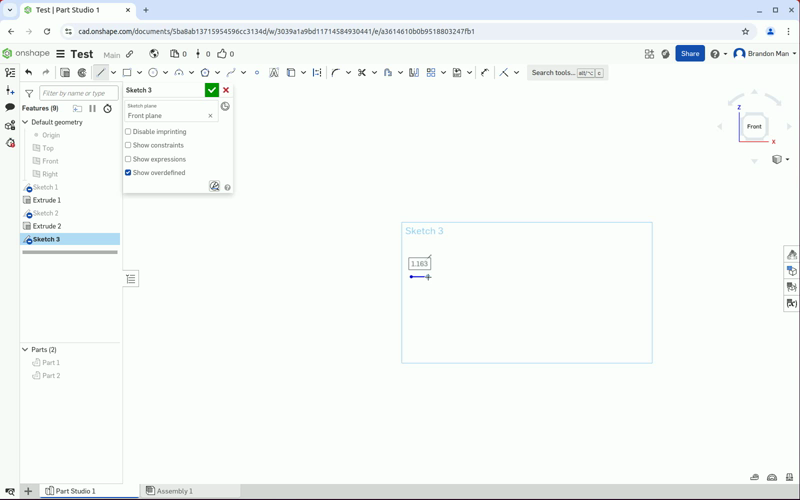
scroll(-6)
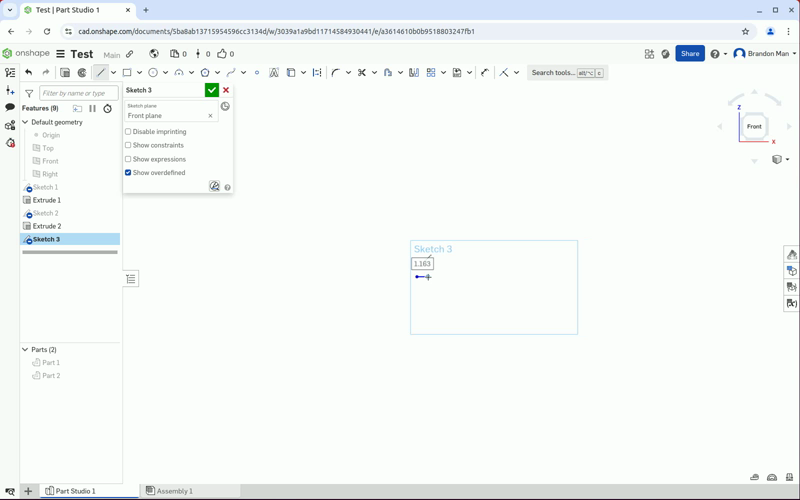
scroll(-6)
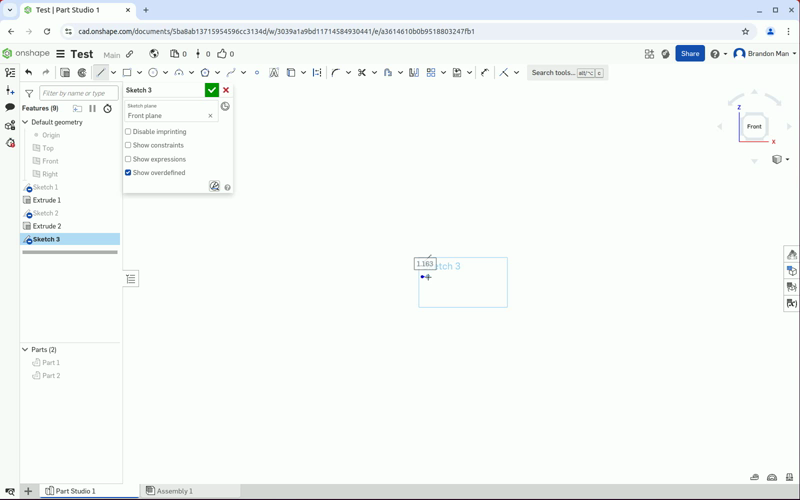
key_up(shift)
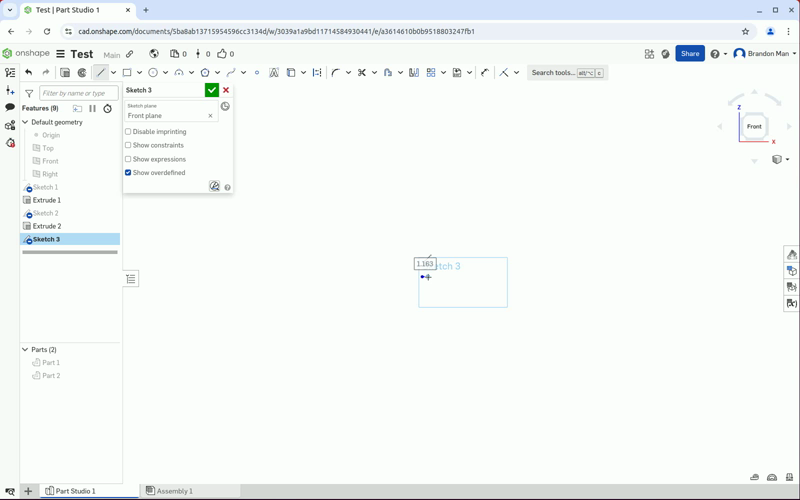
key(esc)
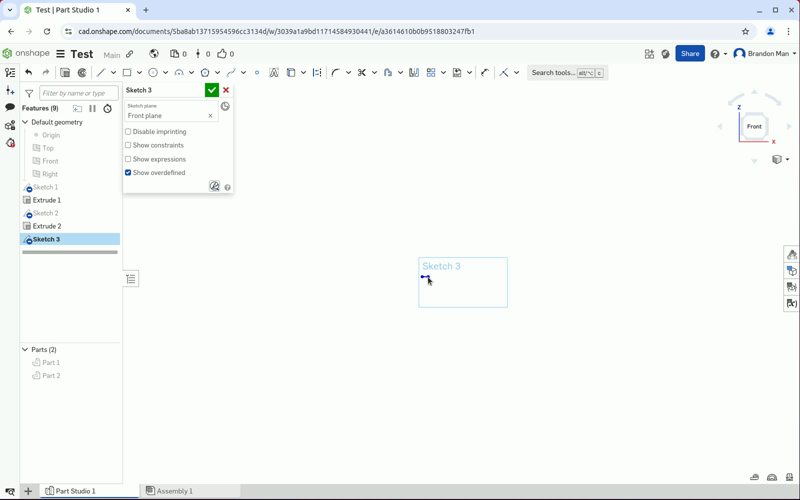
key(a)
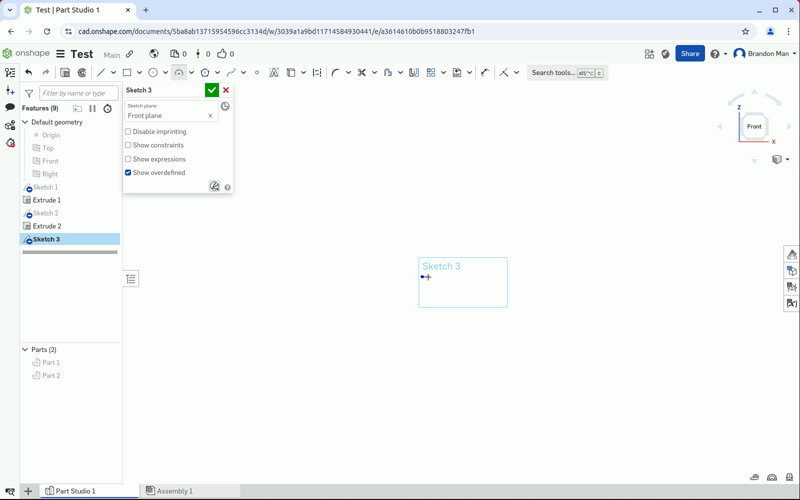
mouse_move(428, 276)
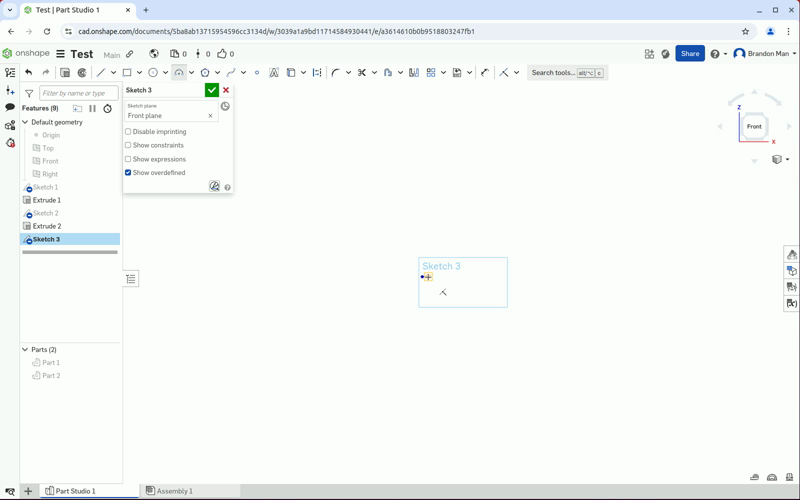
click(428, 276)
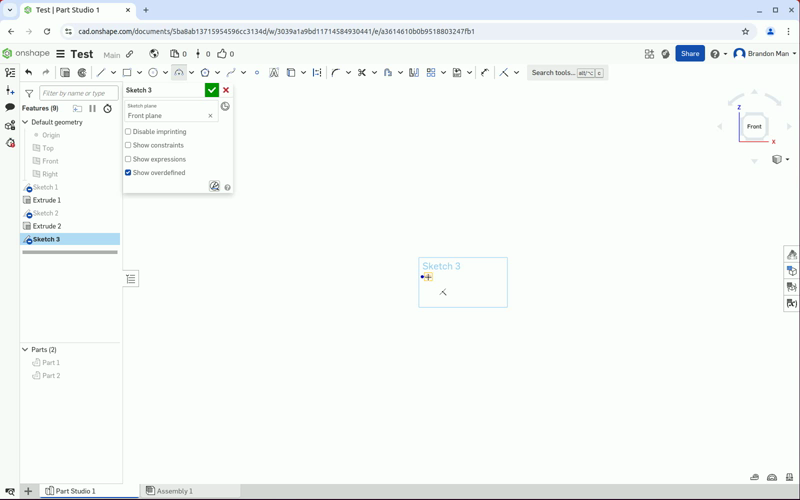
key_down(shift)
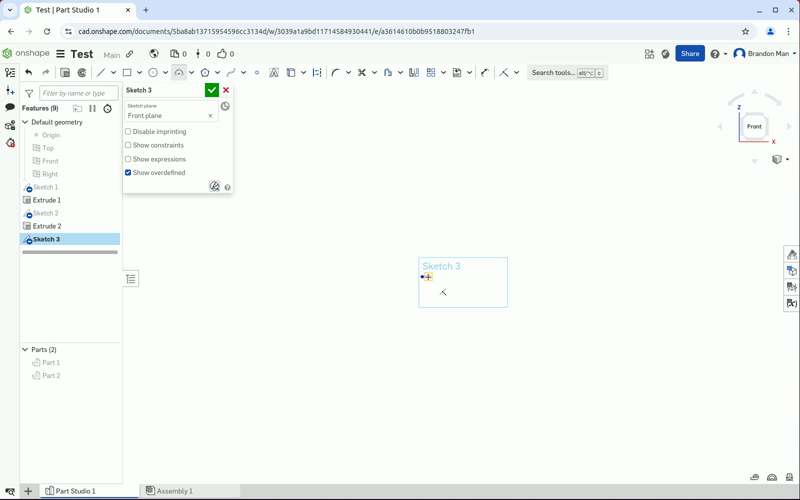
mouse_move(492, 277)
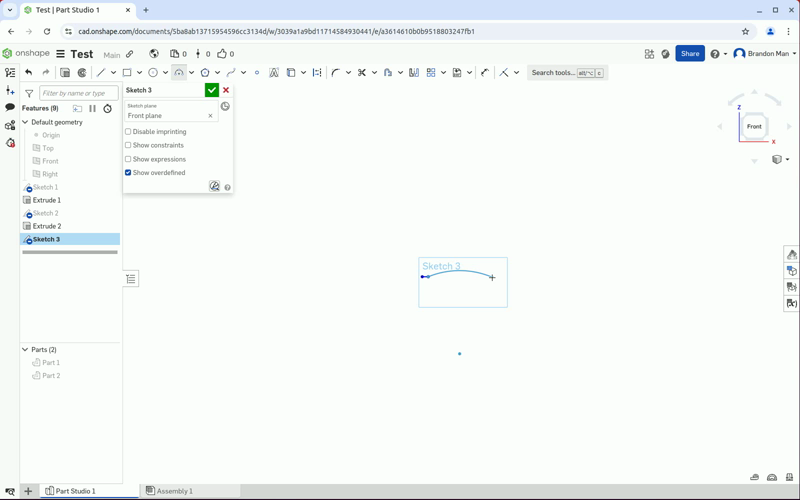
click(492, 277)
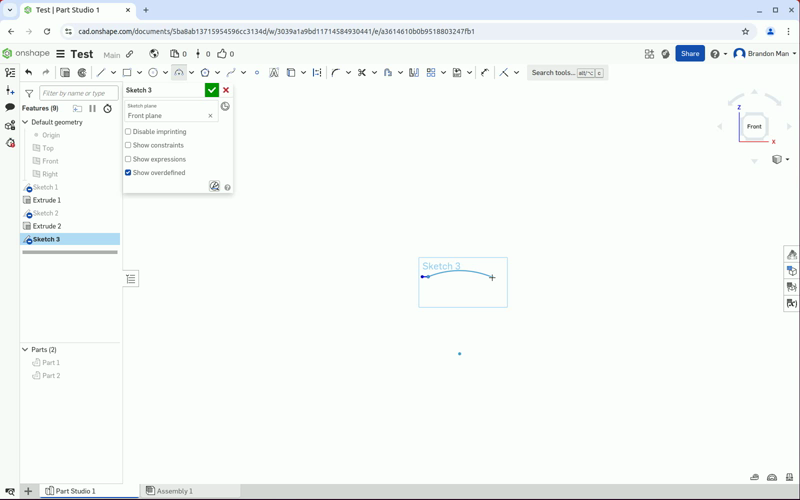
mouse_move(460, 250)
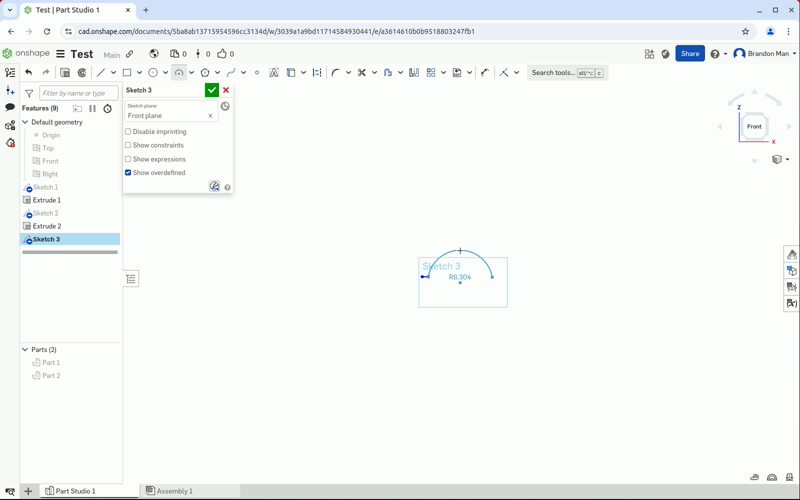
click(460, 250)
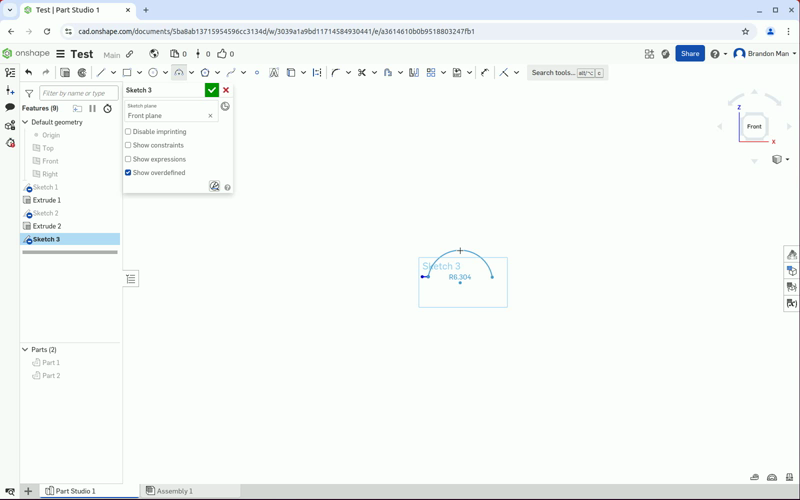
key_up(shift)
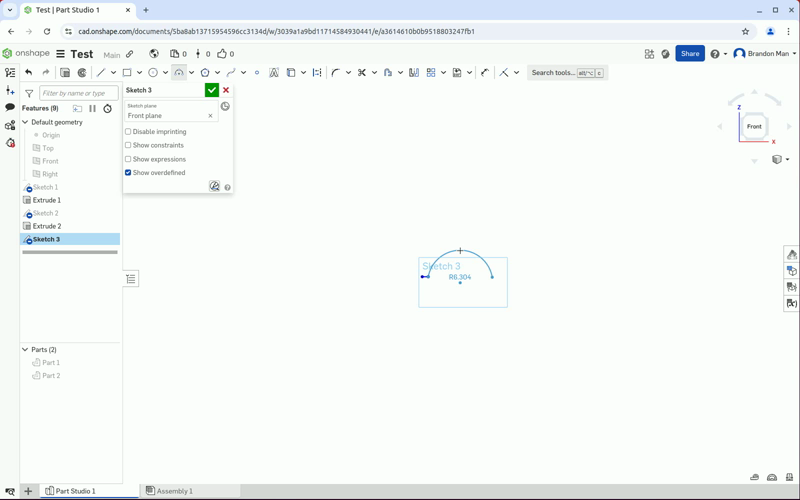
key(esc)
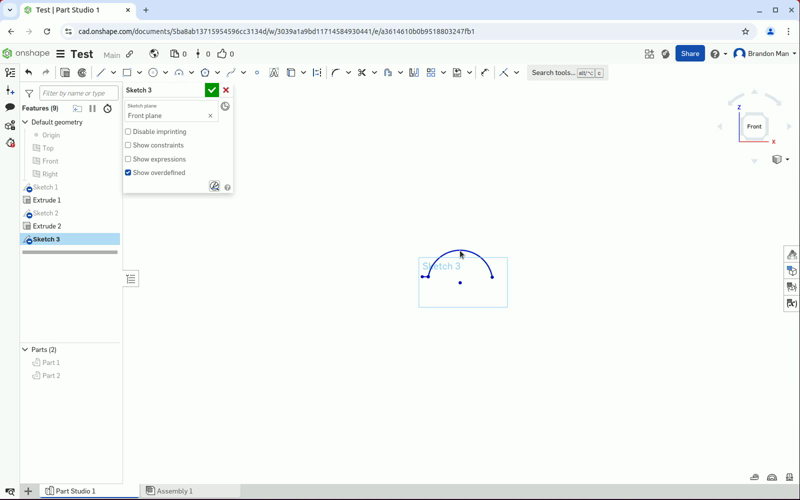
key(l)
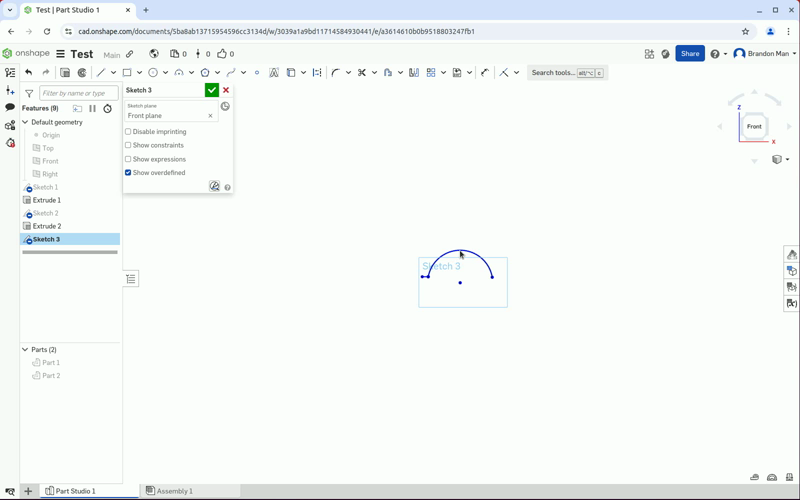
mouse_move(492, 277)
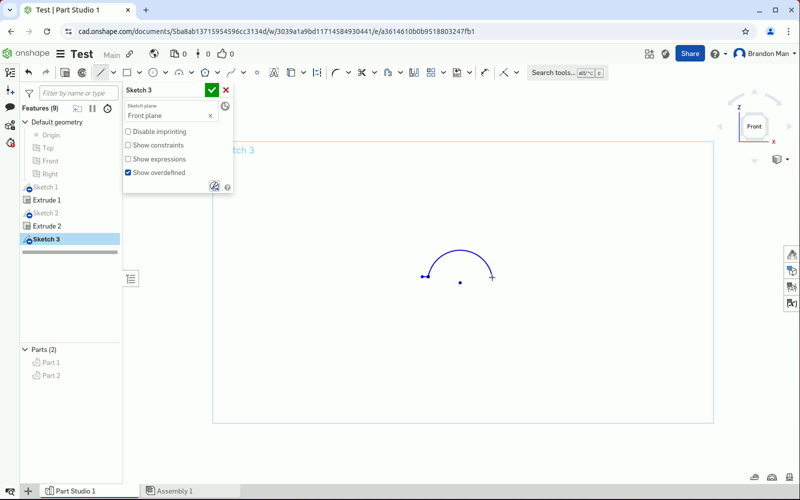
click(492, 277)
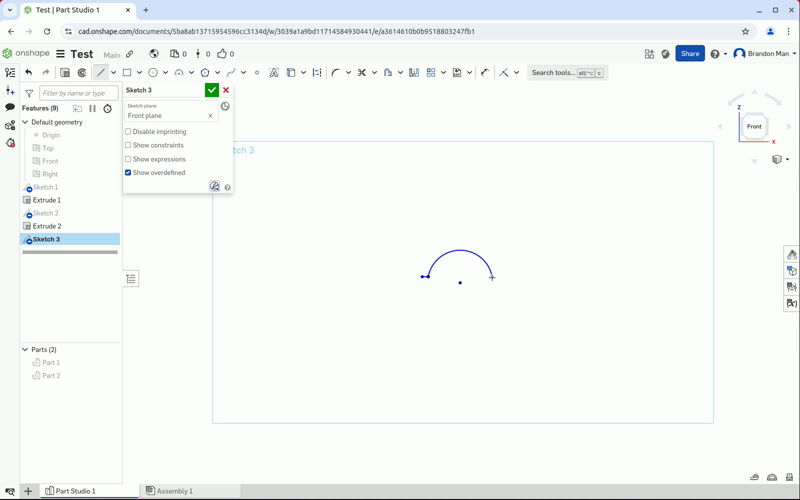
key_down(shift)
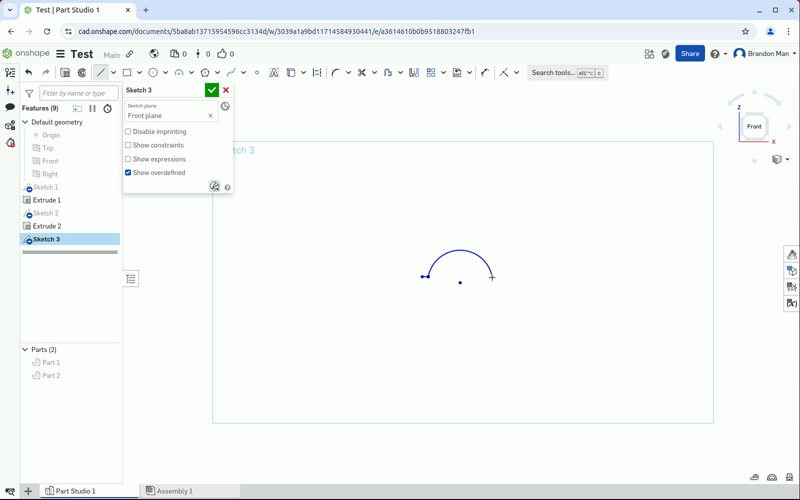
mouse_move(522, 277)
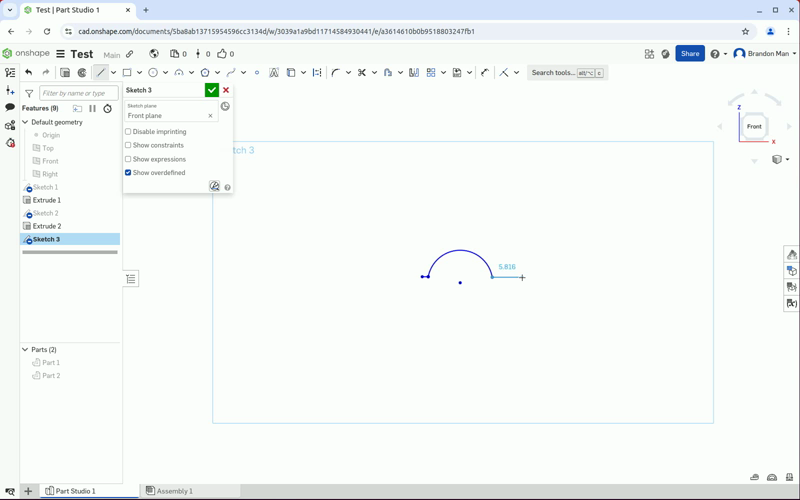
mouse_move(498, 277)
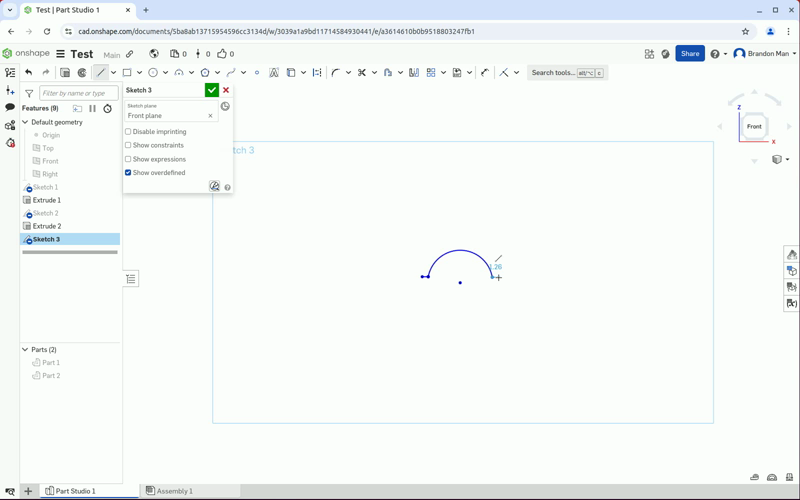
scroll(6)
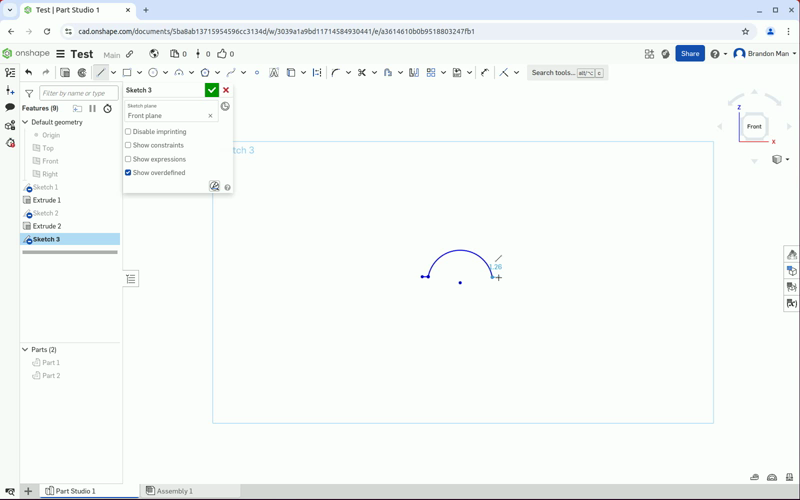
scroll(6)
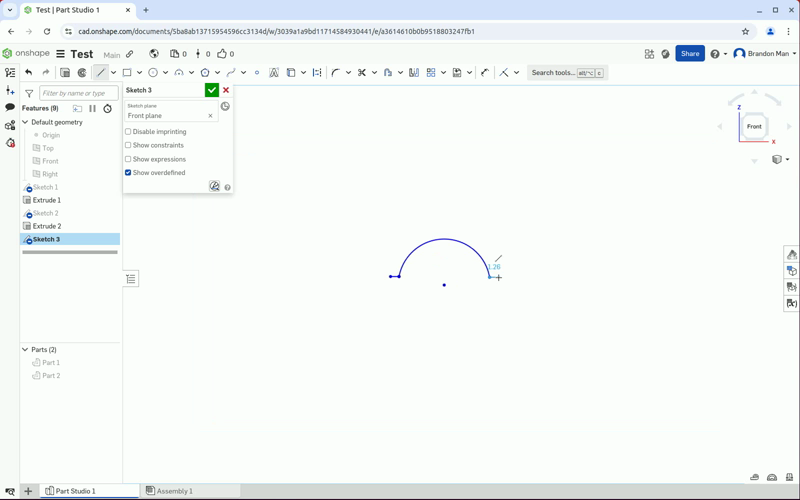
scroll(6)
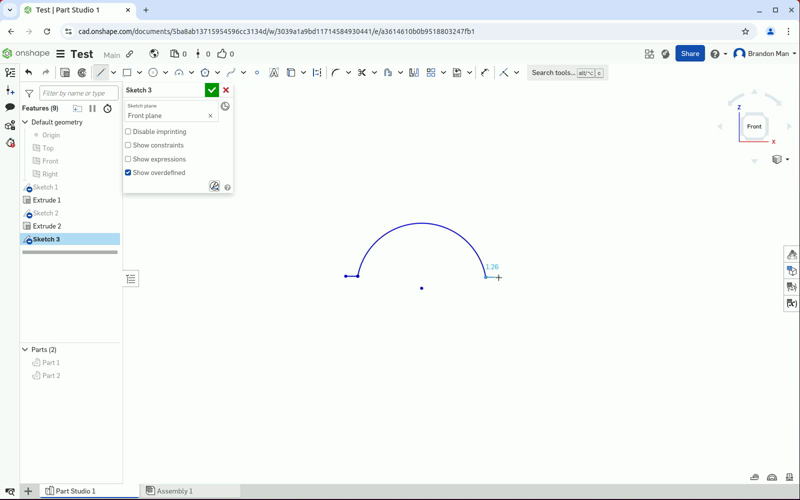
scroll(6)
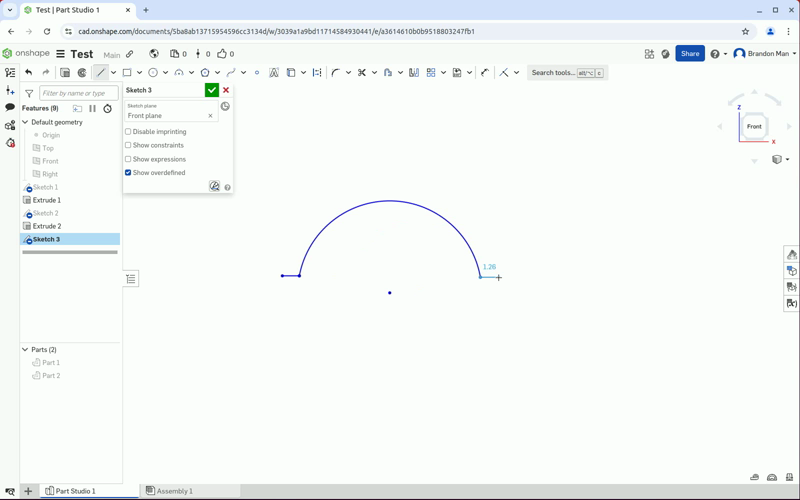
scroll(6)
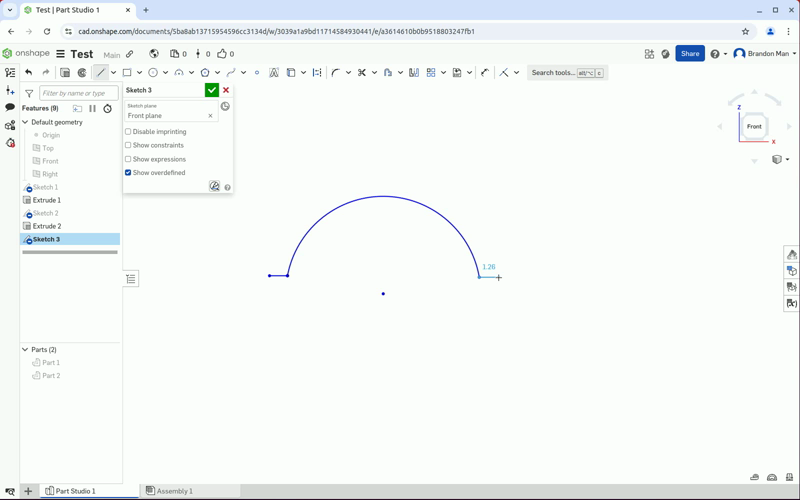
scroll(6)
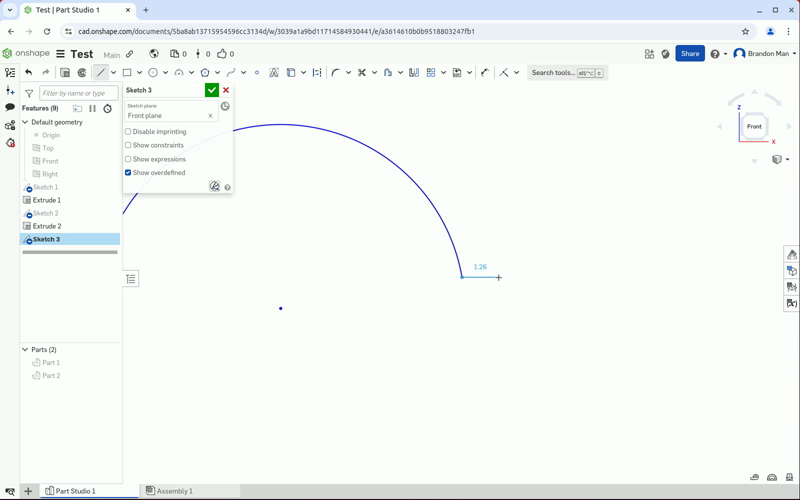
scroll(6)
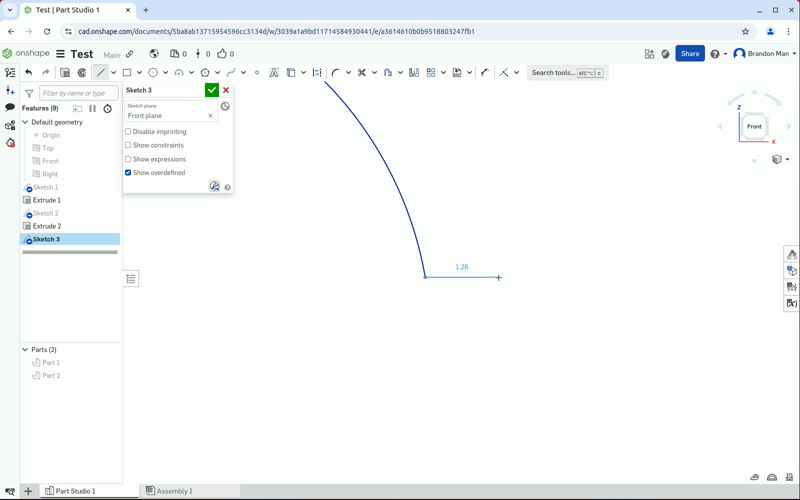
click(498, 277)
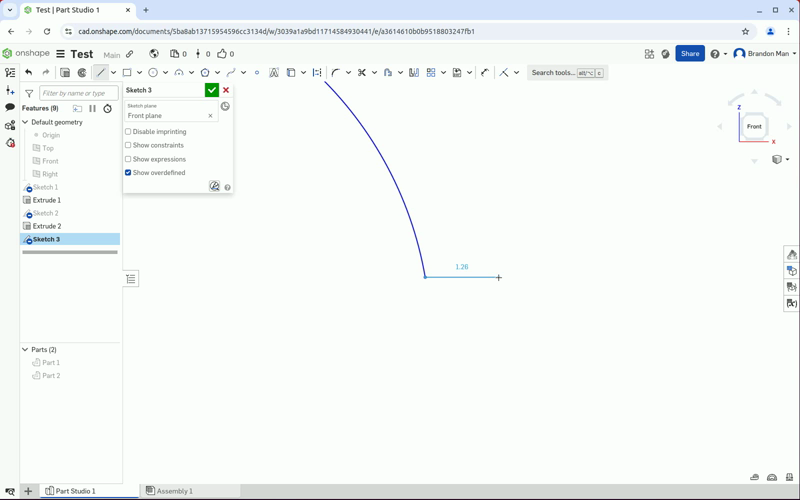
scroll(-6)
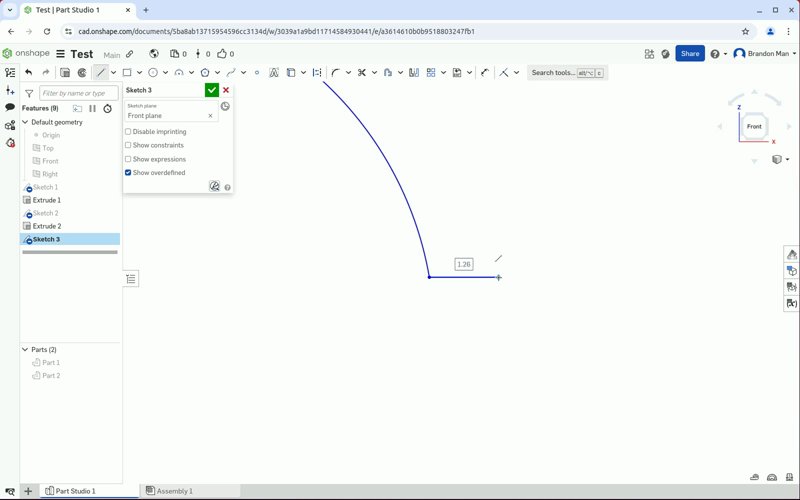
scroll(-6)
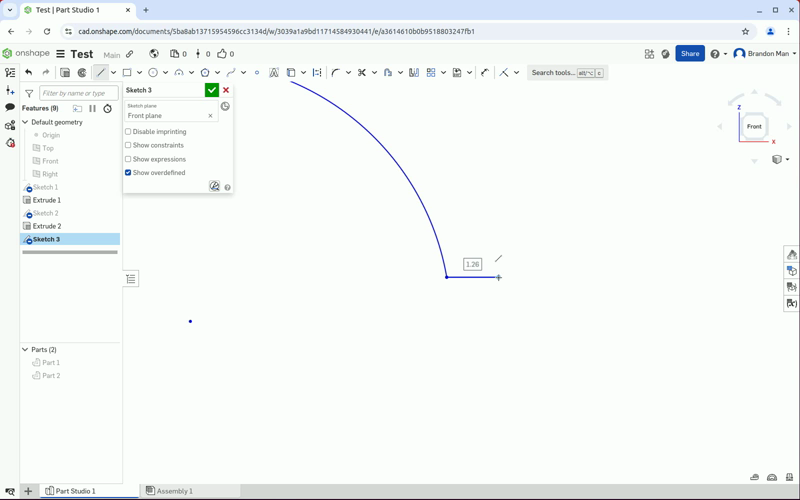
scroll(-6)
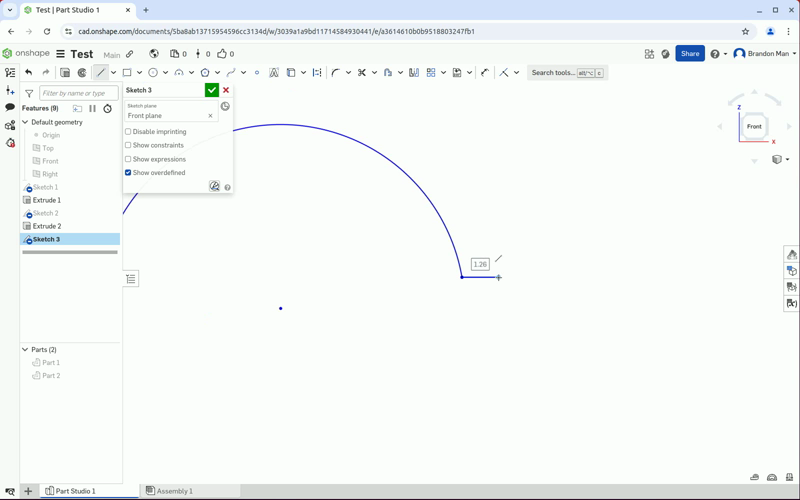
scroll(-6)
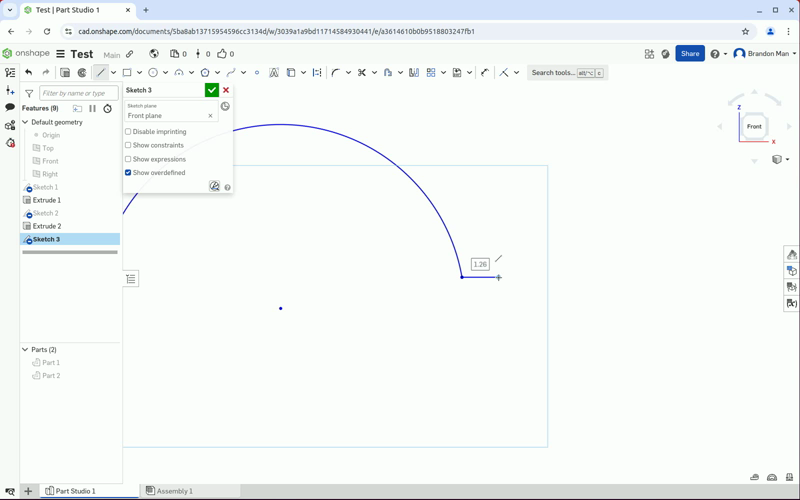
scroll(-6)
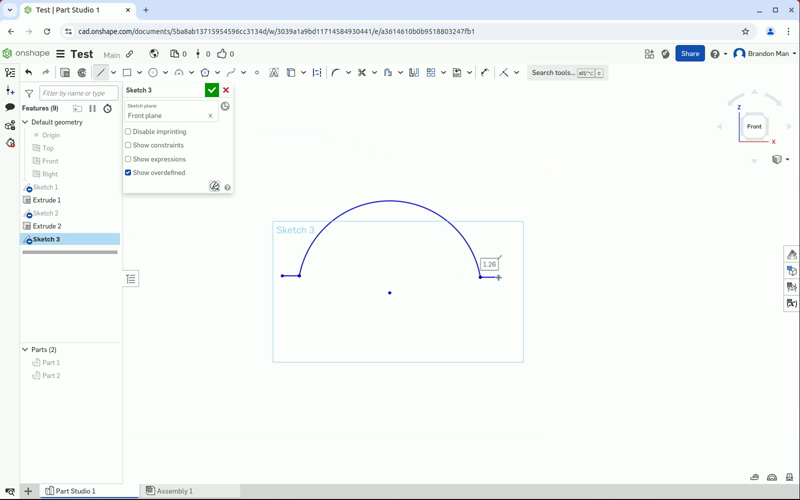
scroll(-6)
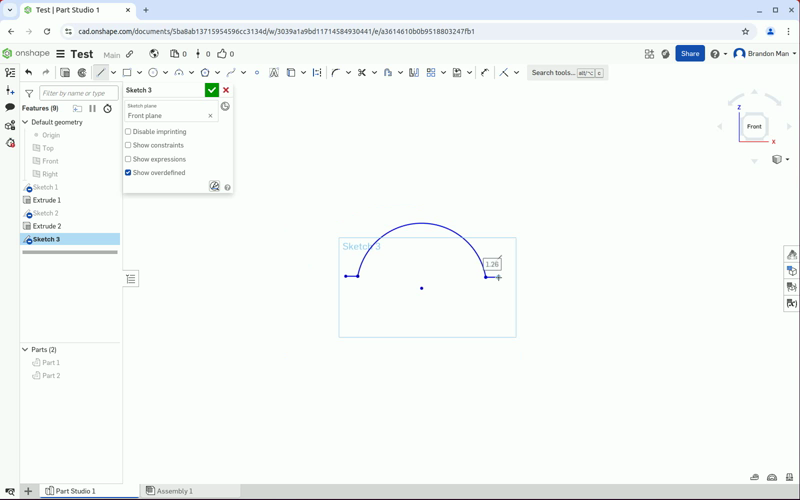
scroll(-6)
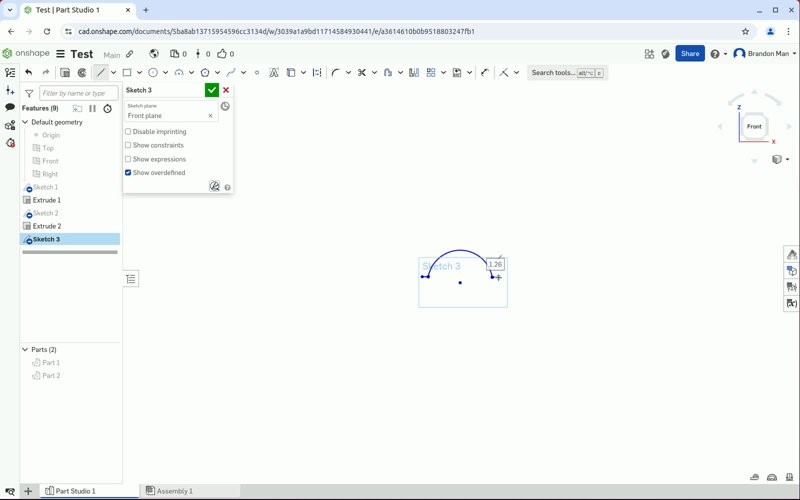
key_up(shift)
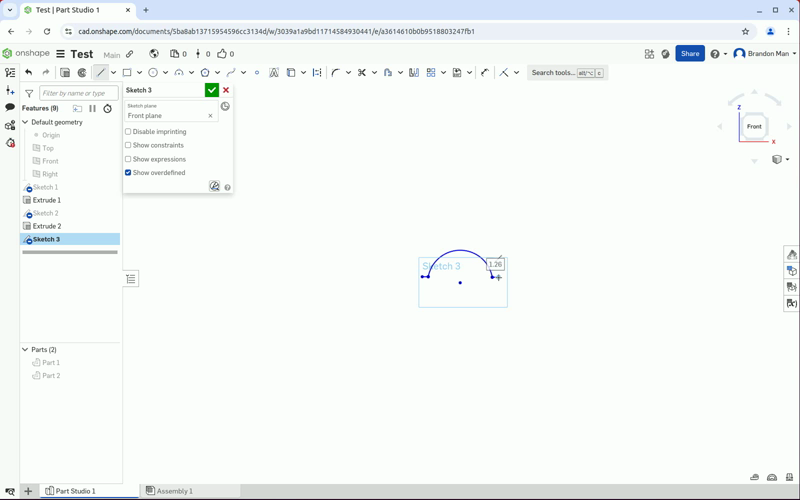
key(esc)
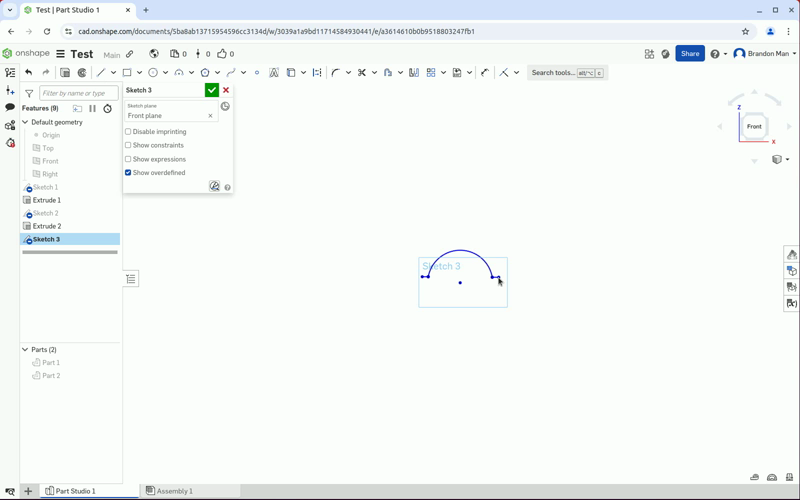
key(a)
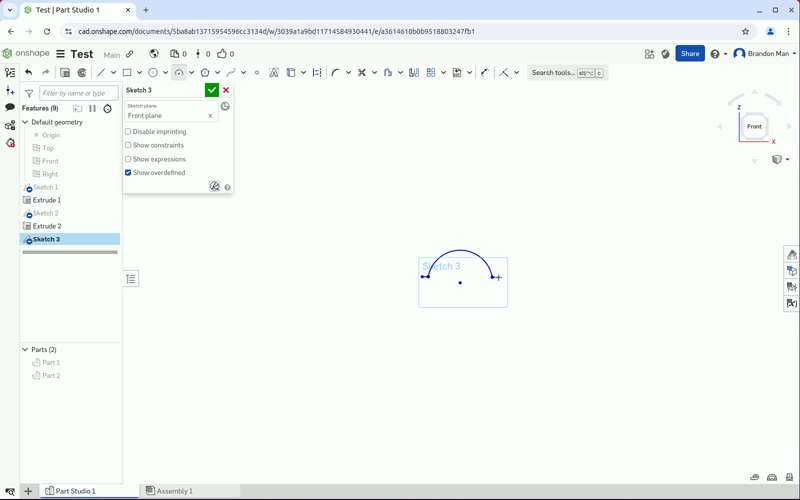
mouse_move(498, 277)
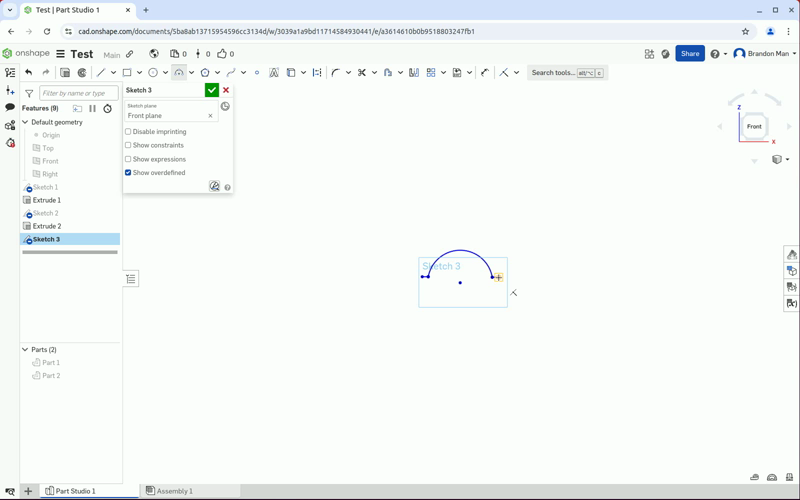
click(498, 277)
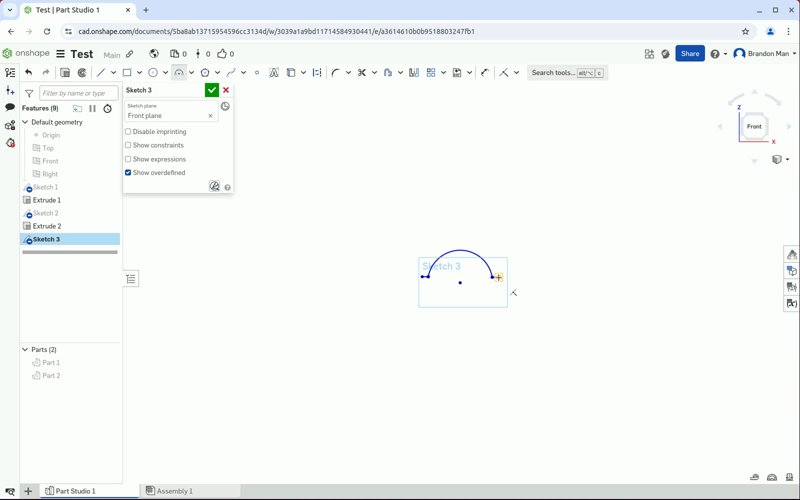
mouse_move(422, 276)
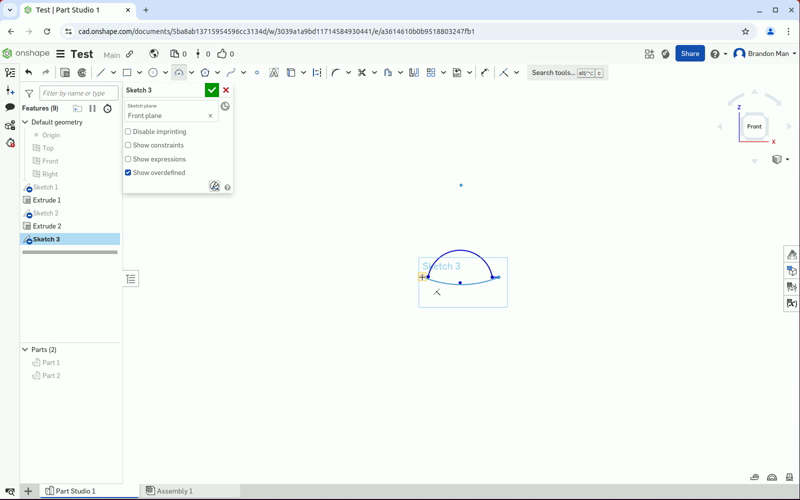
click(422, 276)
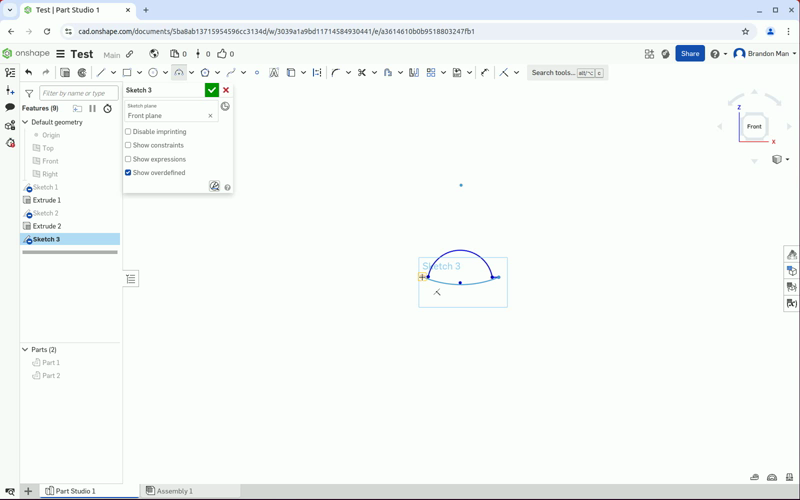
key_down(shift)
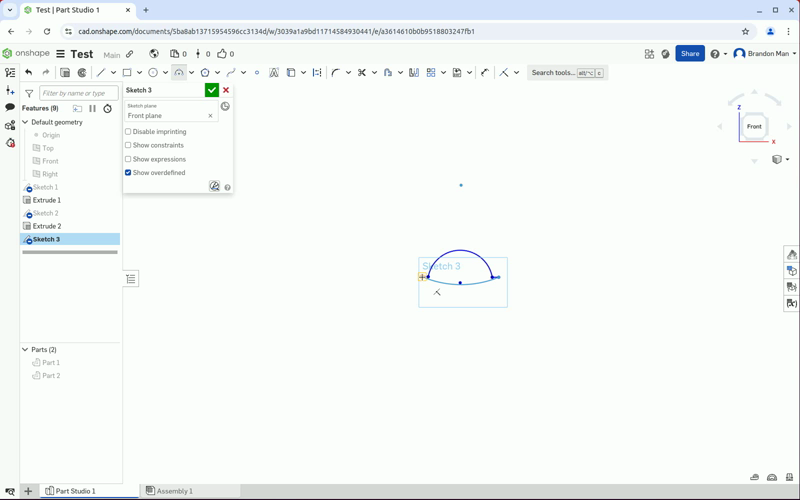
mouse_move(460, 243)
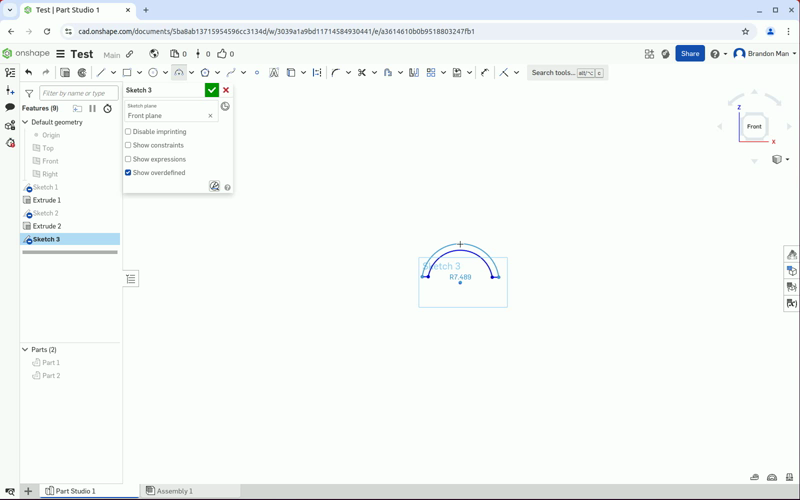
click(460, 243)
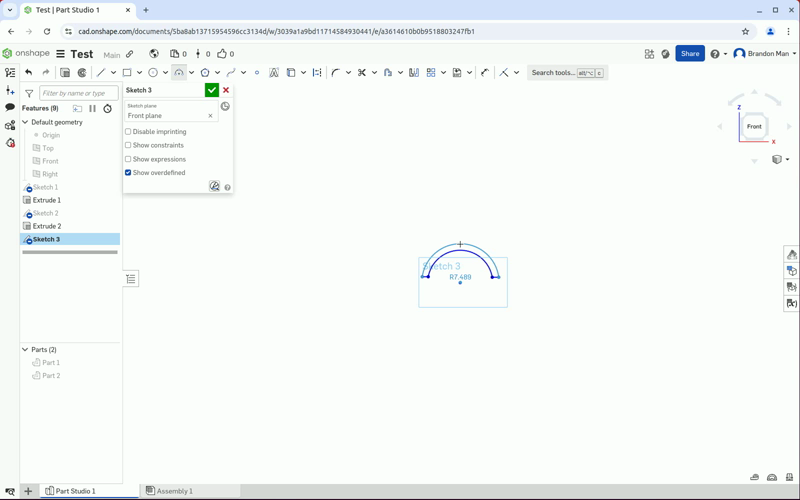
key_up(shift)
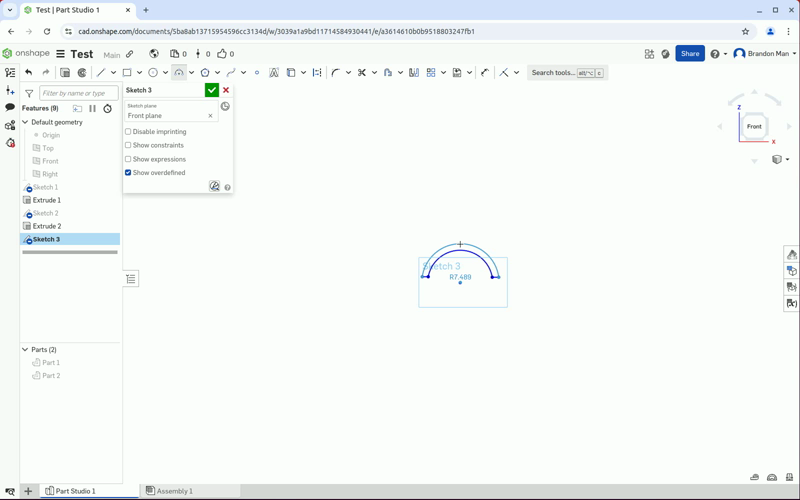
key(esc)
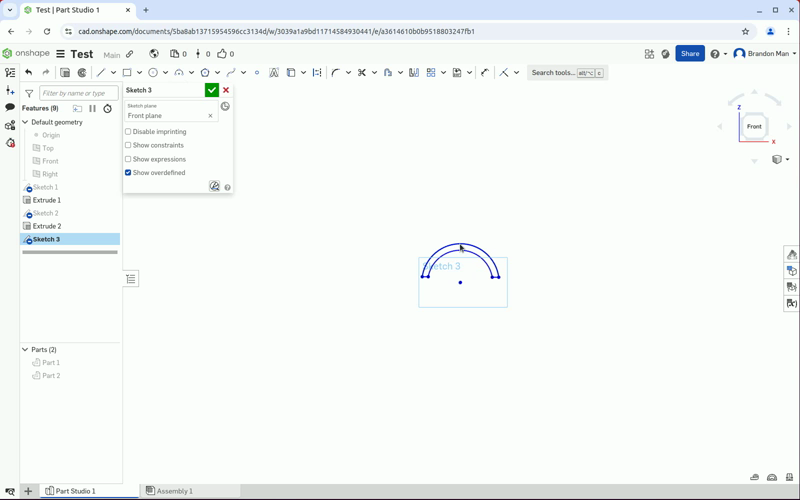
mouse_move(476, 248)
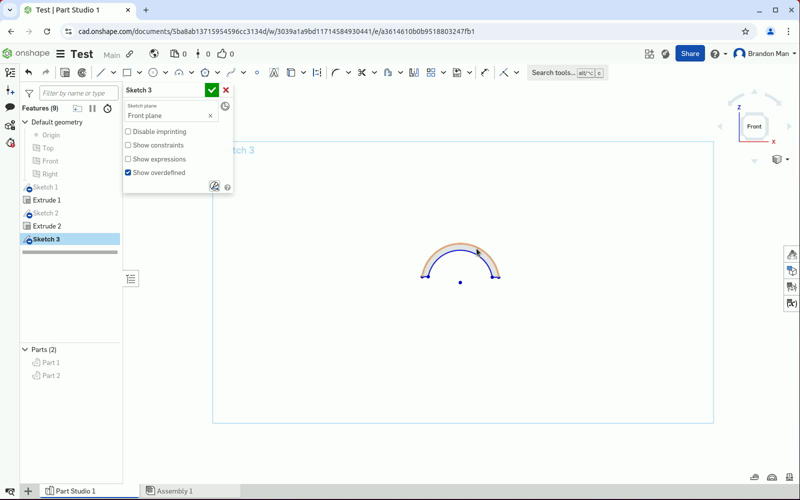
scroll(6)
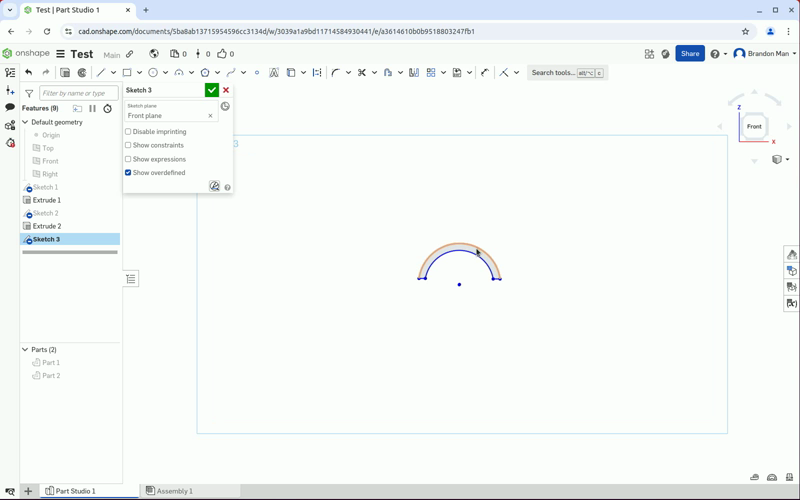
scroll(6)
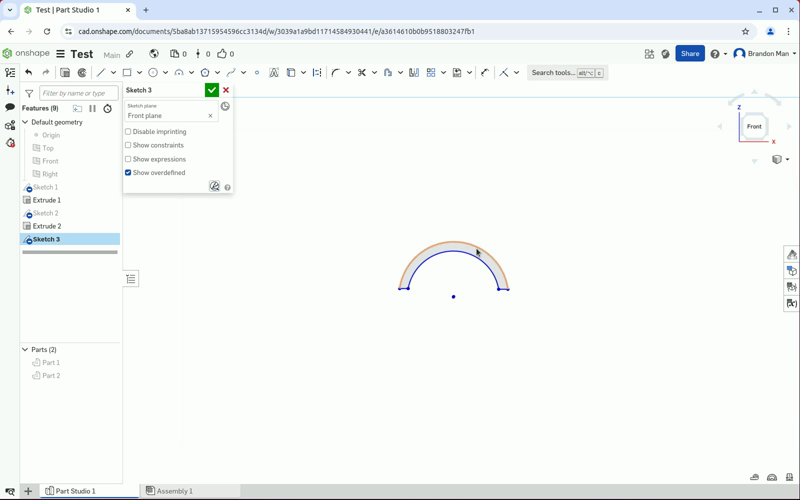
scroll(6)
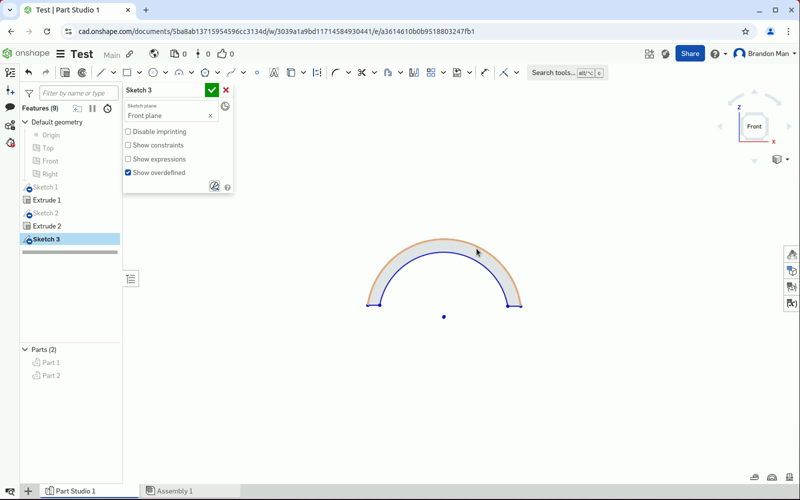
scroll(6)
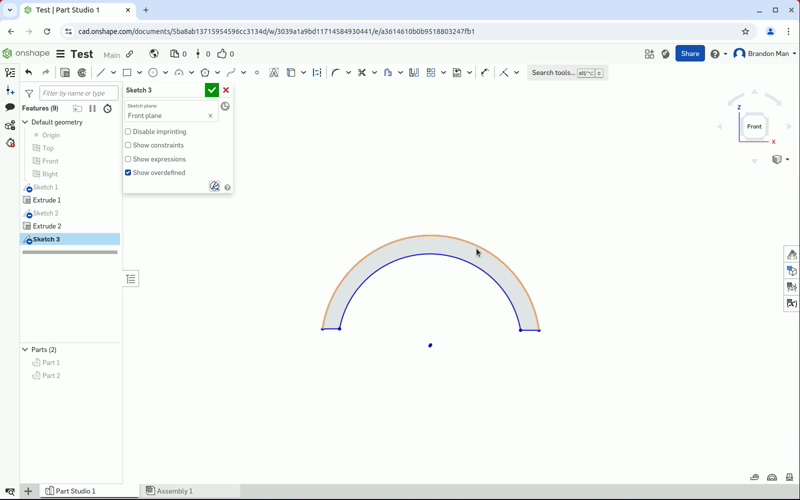
scroll(6)
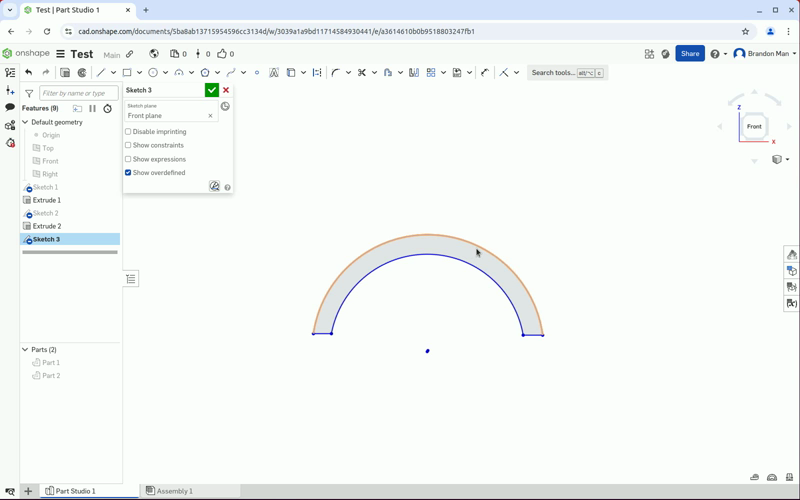
scroll(6)
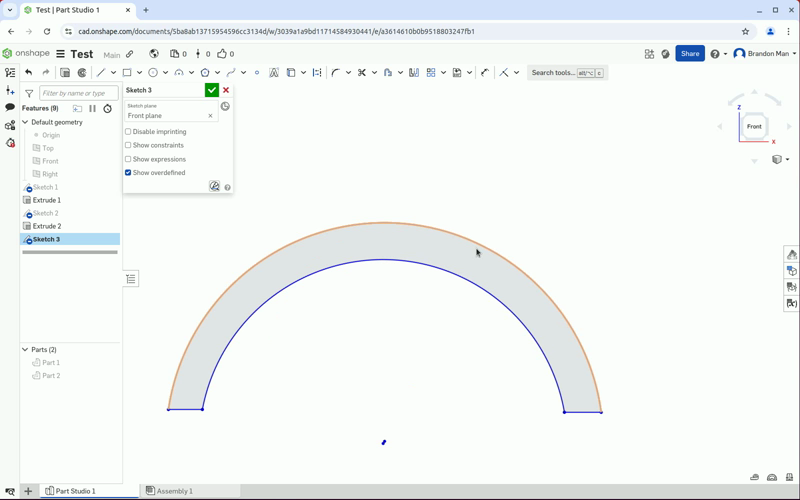
scroll(6)
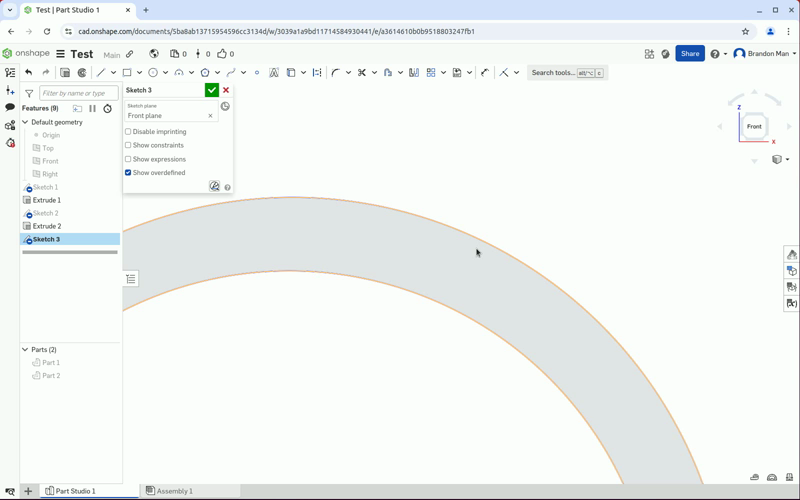
click(476, 248)
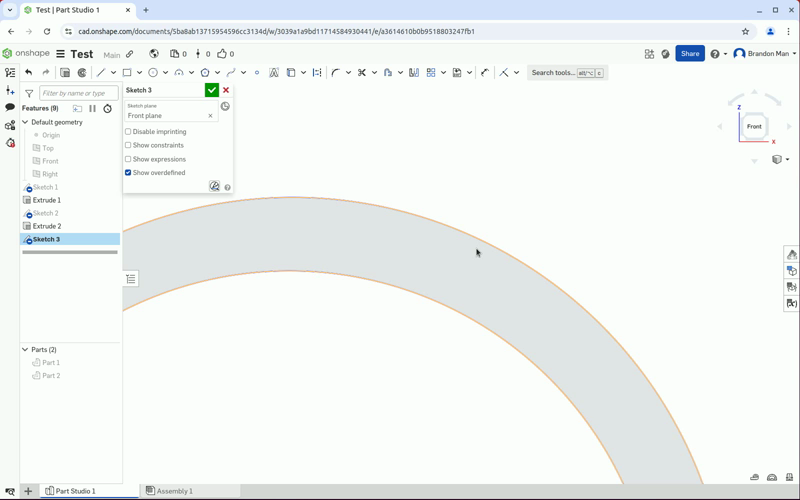
scroll(-6)
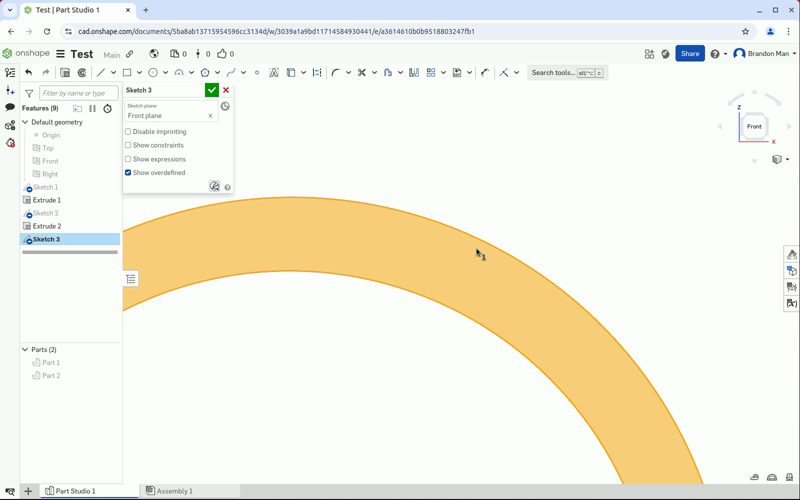
scroll(-6)
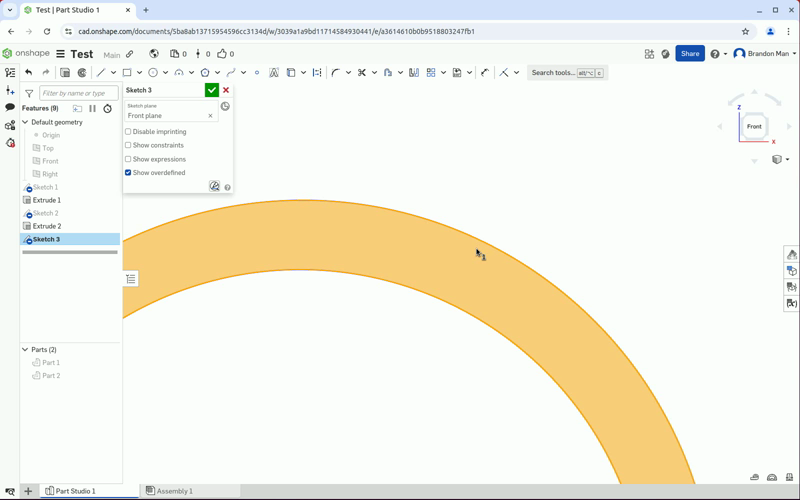
scroll(-6)
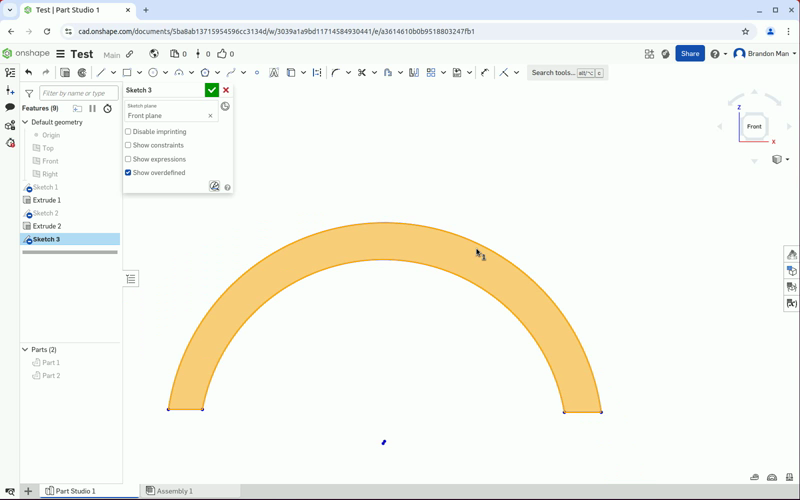
scroll(-6)
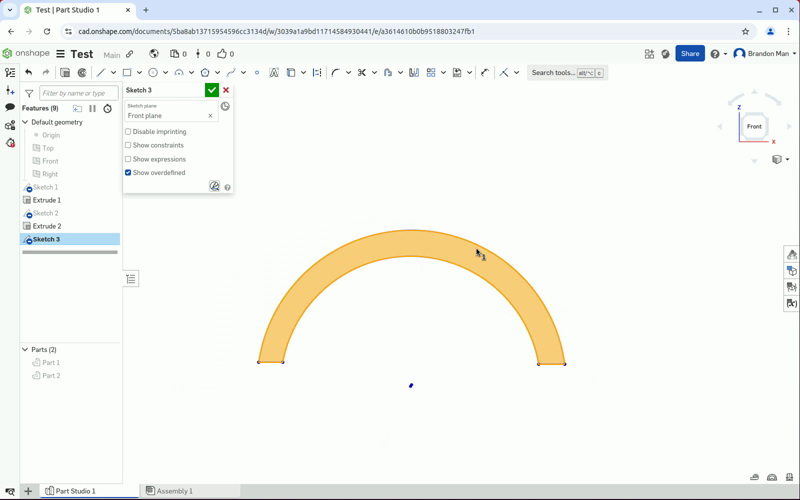
scroll(-6)
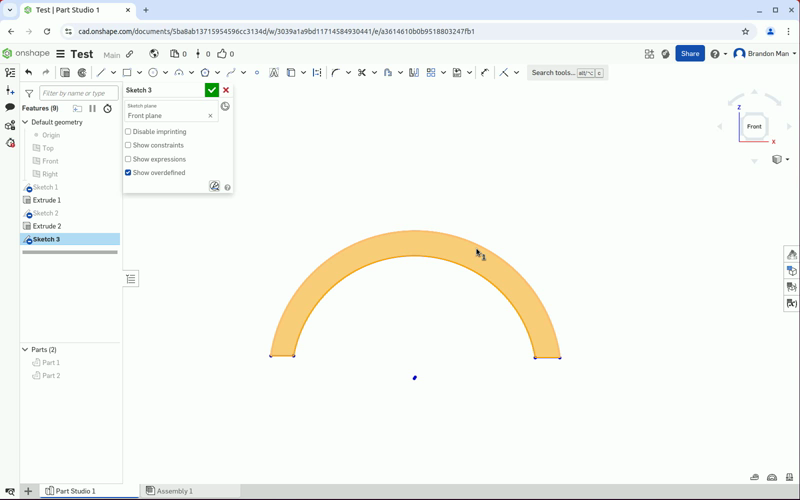
scroll(-6)
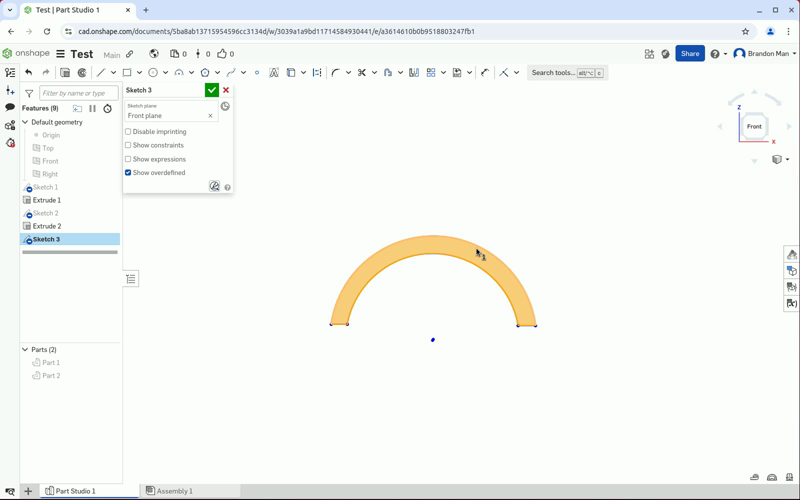
scroll(-6)
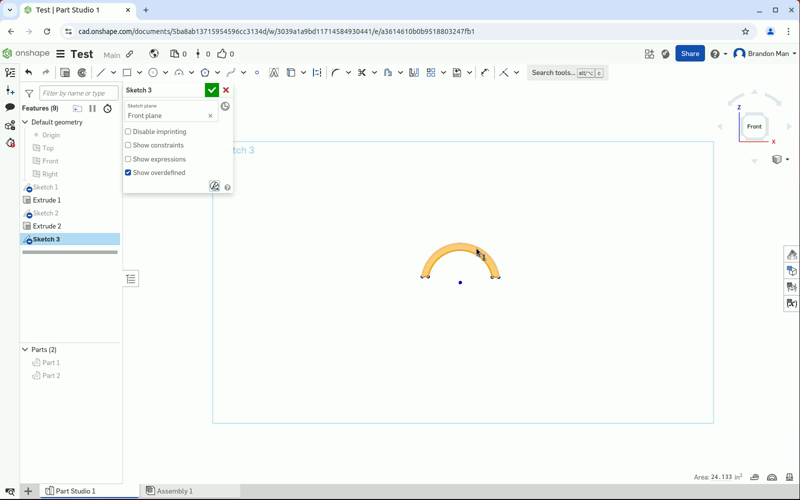
mouse_move(73, 352)
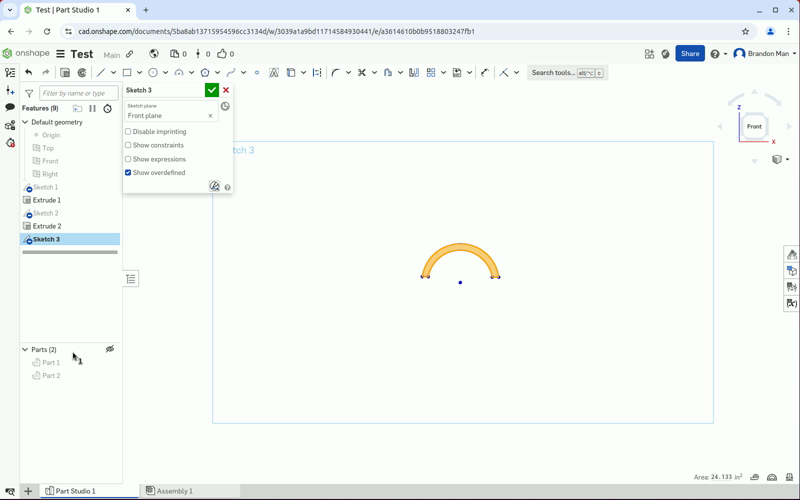
key(shift+y)
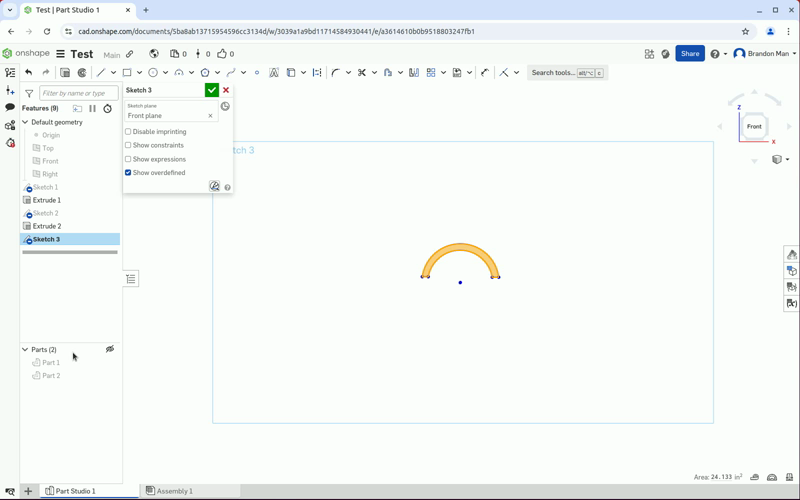
key(shift+e)
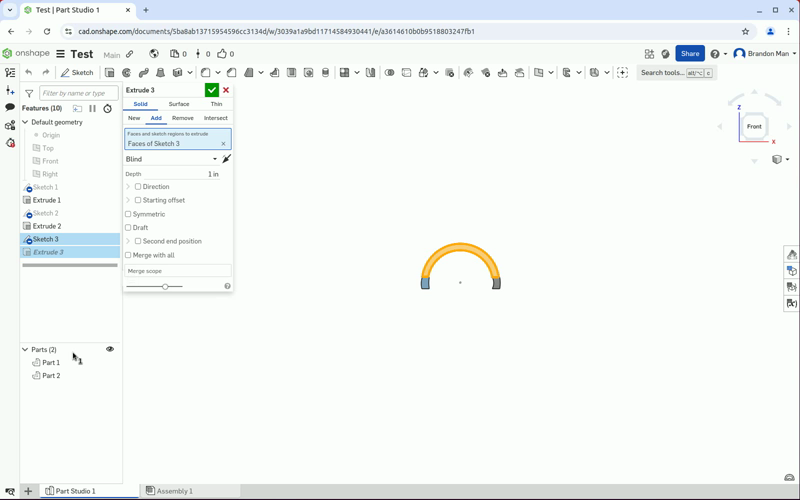
mouse_move(143, 106)
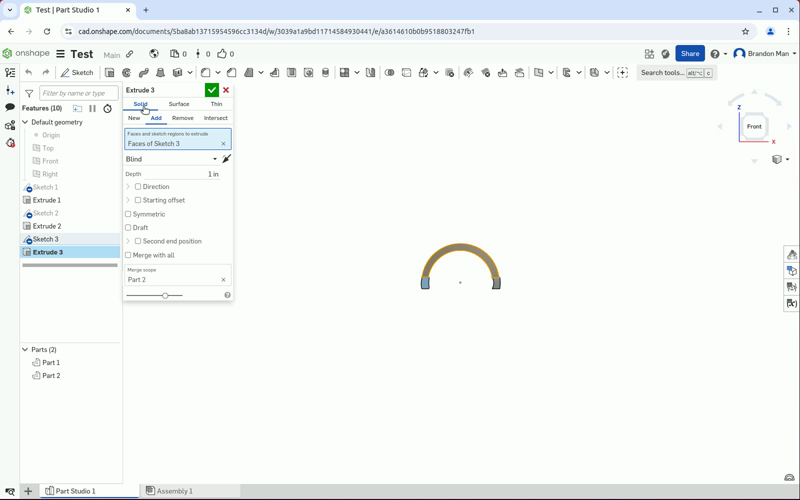
click(143, 106)
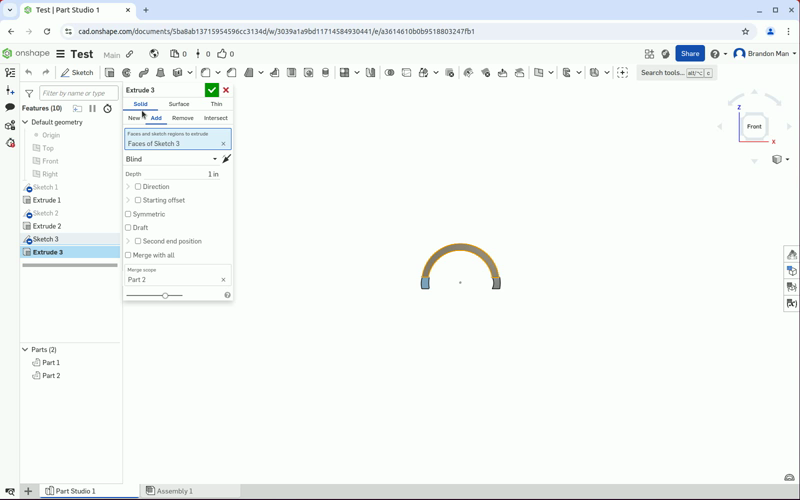
mouse_move(137, 120)
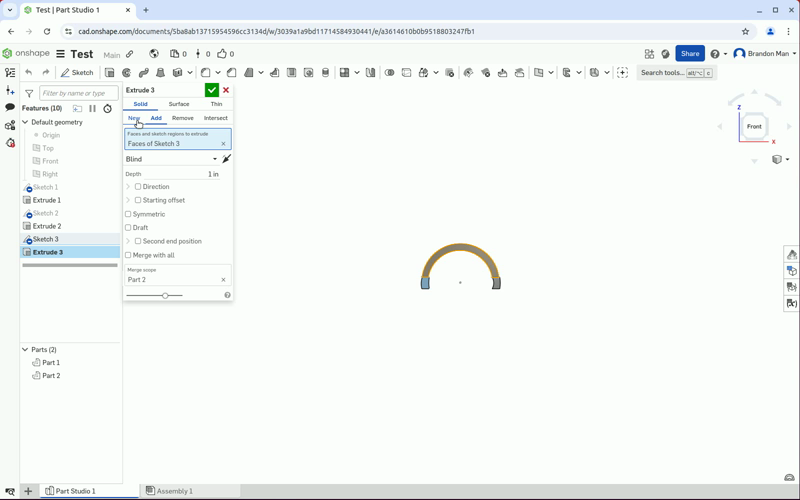
click(137, 120)
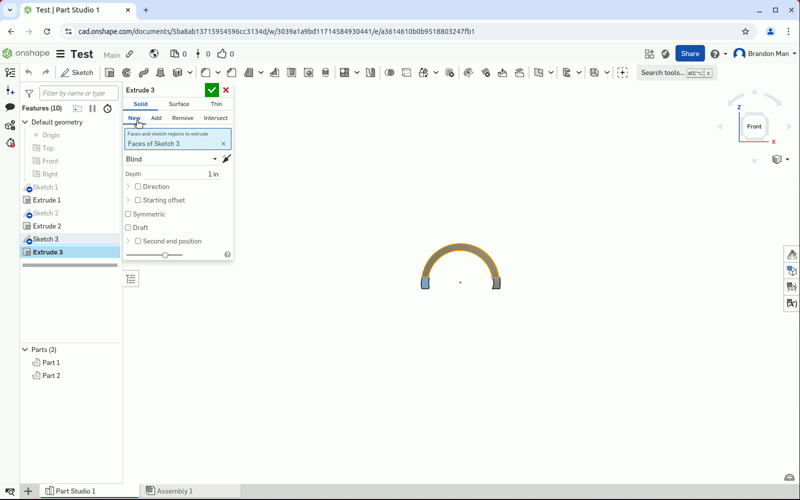
key(tab, 4)
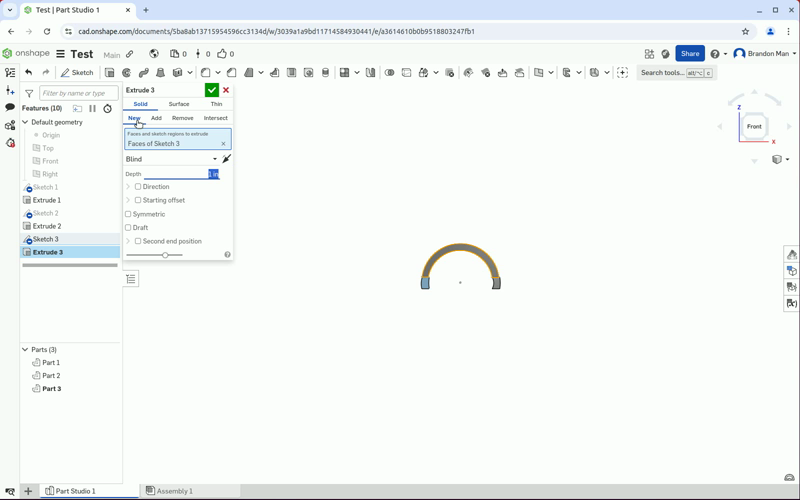
text(1.685)
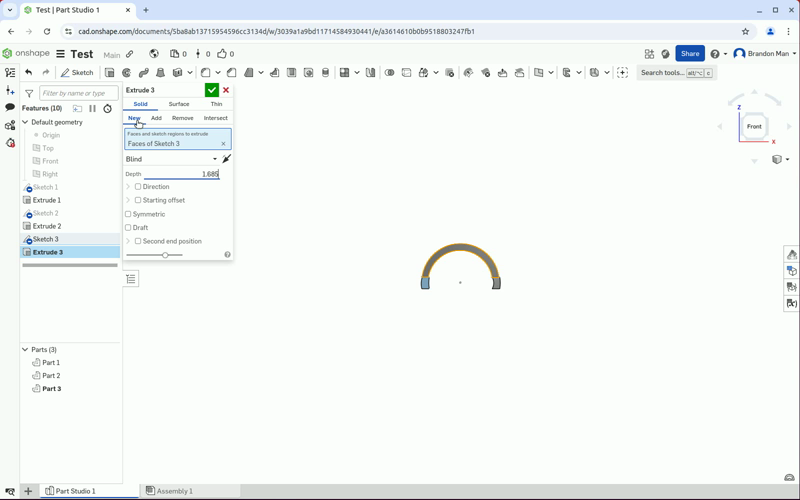
key(enter)
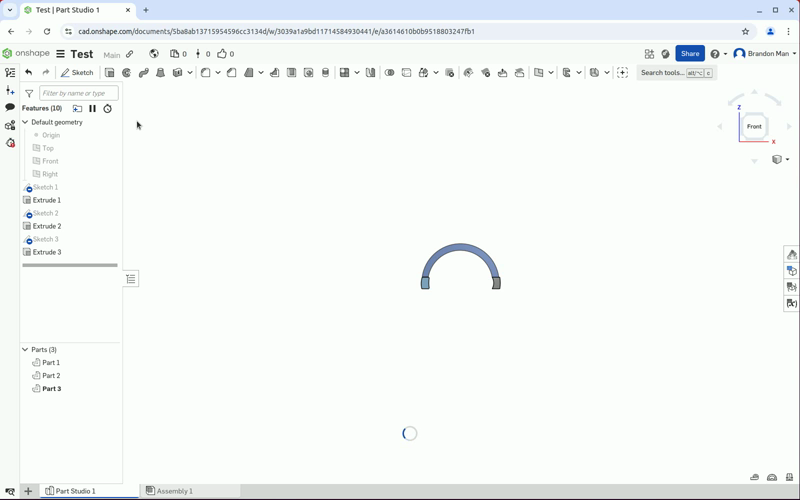
key(shift+h)
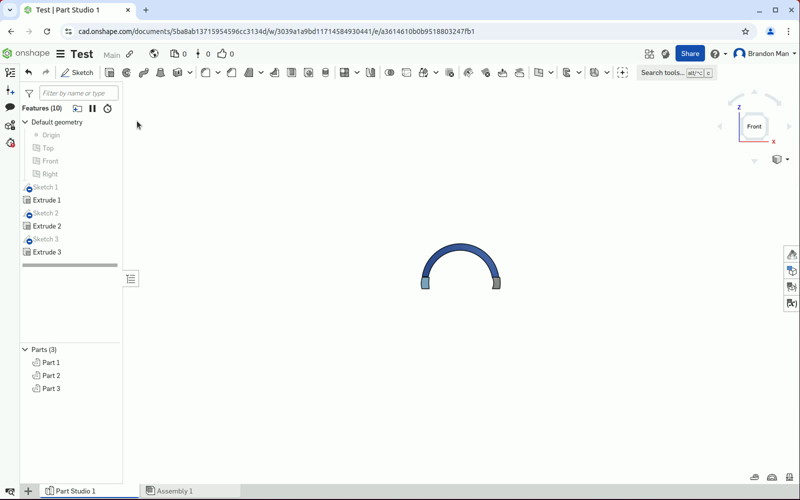
key(shift+h)
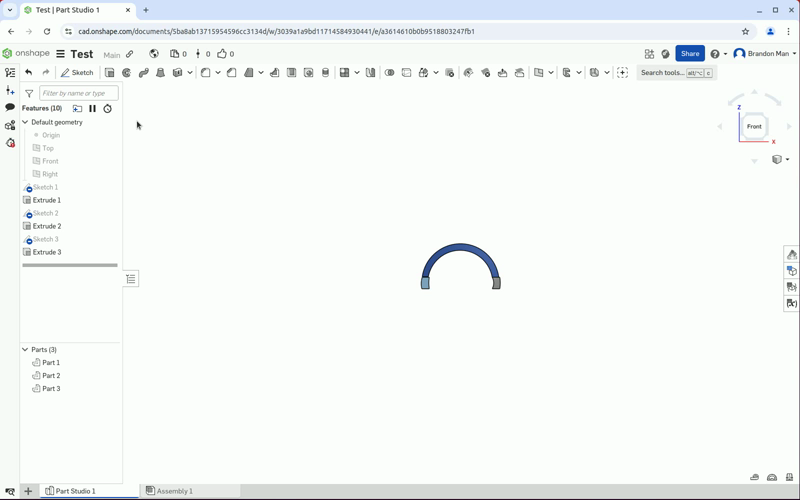
mouse_move(73, 189)
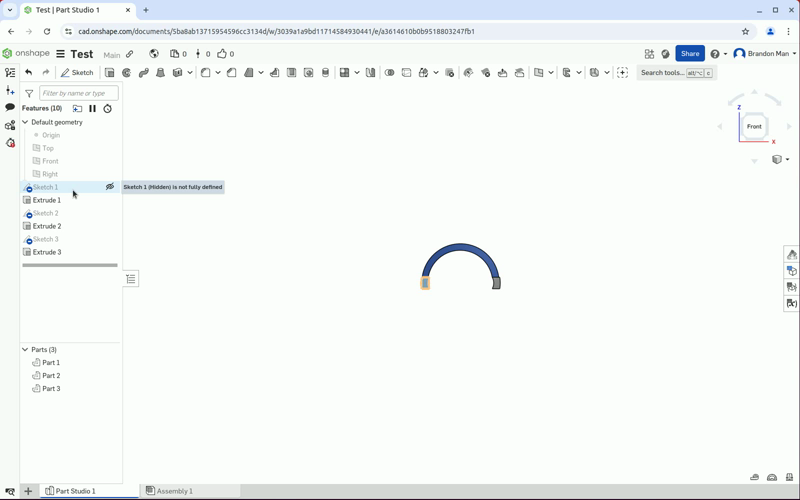
click(73, 189)
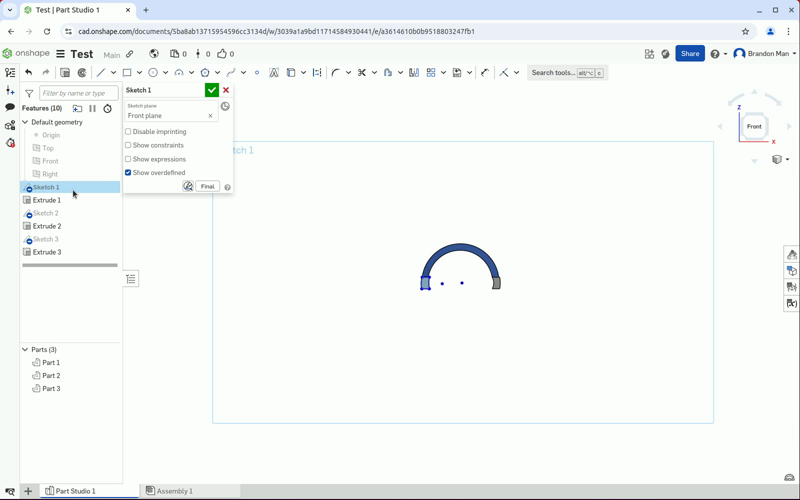
mouse_move(229, 92)
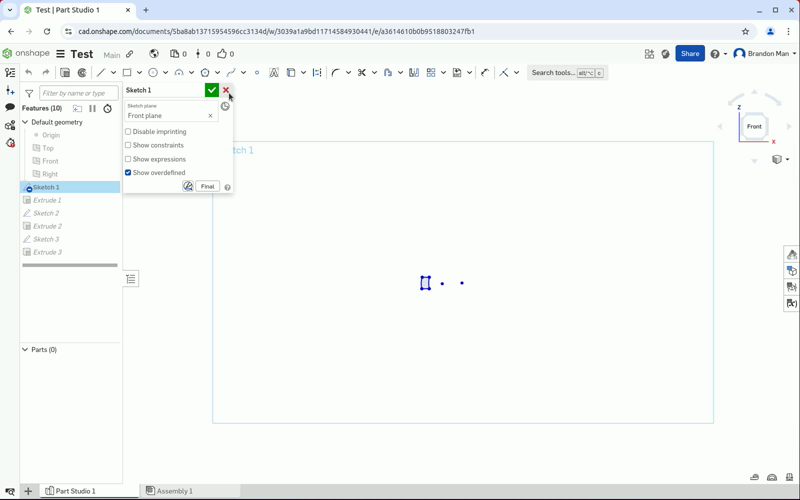
click(229, 92)
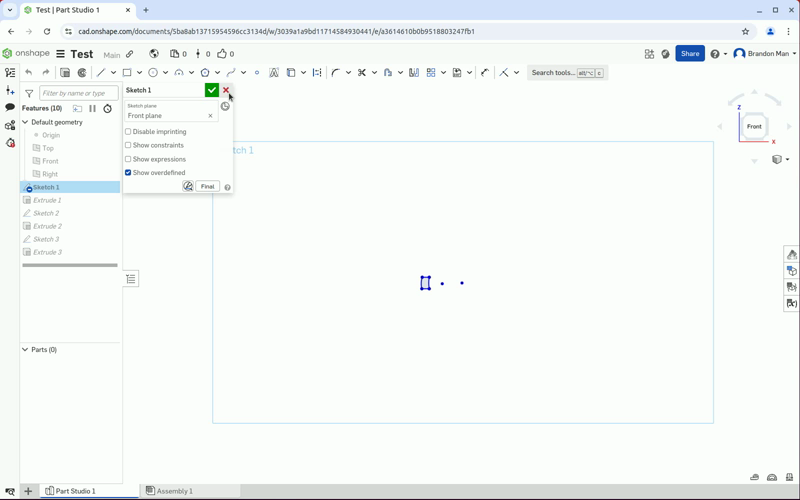
key(shift+s)
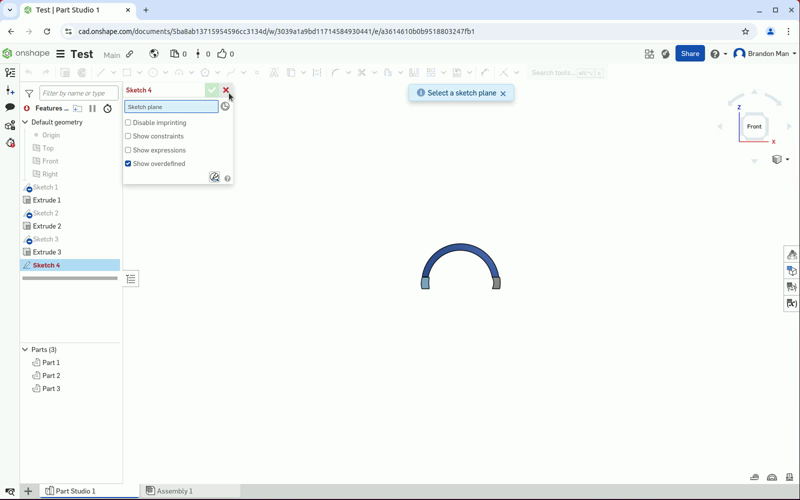
mouse_move(73, 163)
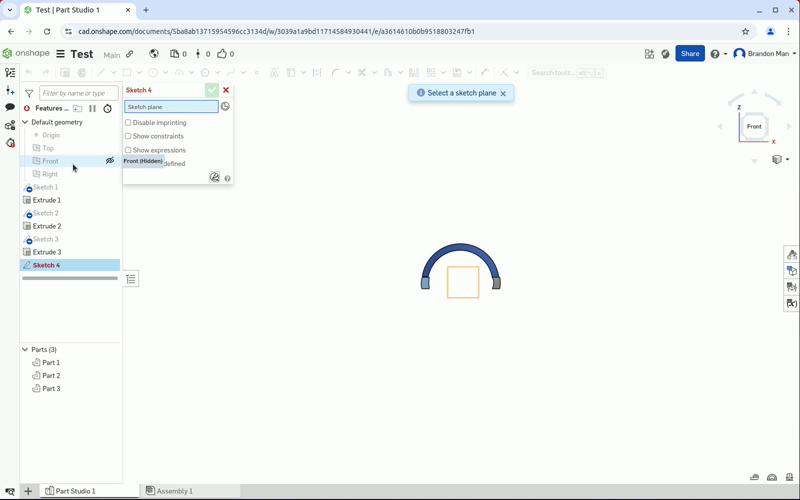
click(73, 163)
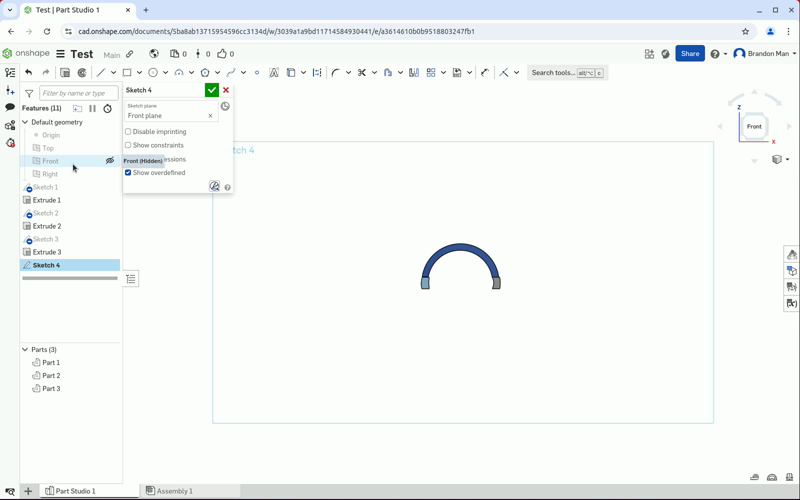
mouse_move(73, 352)
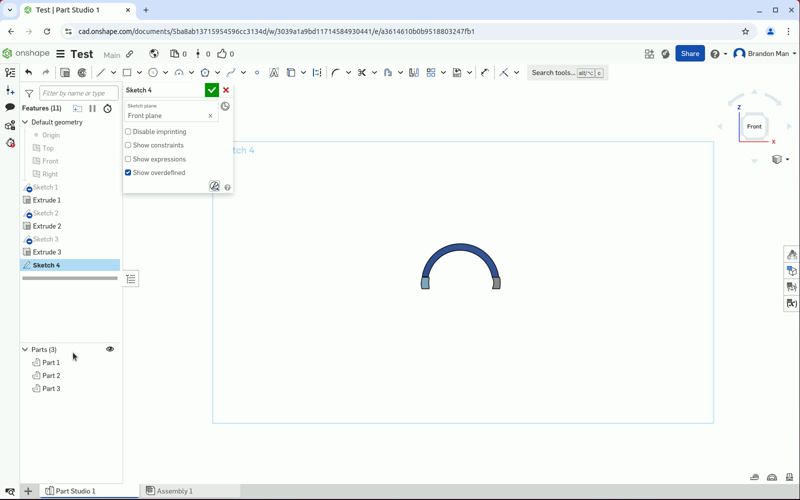
key(y)
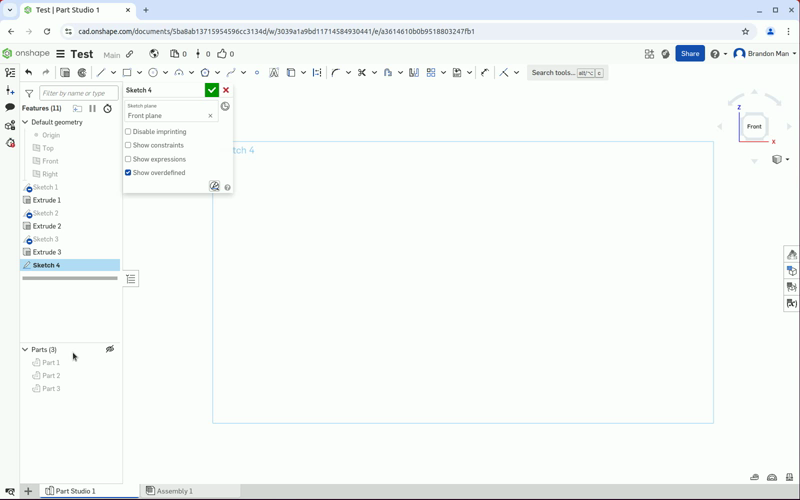
key(a)
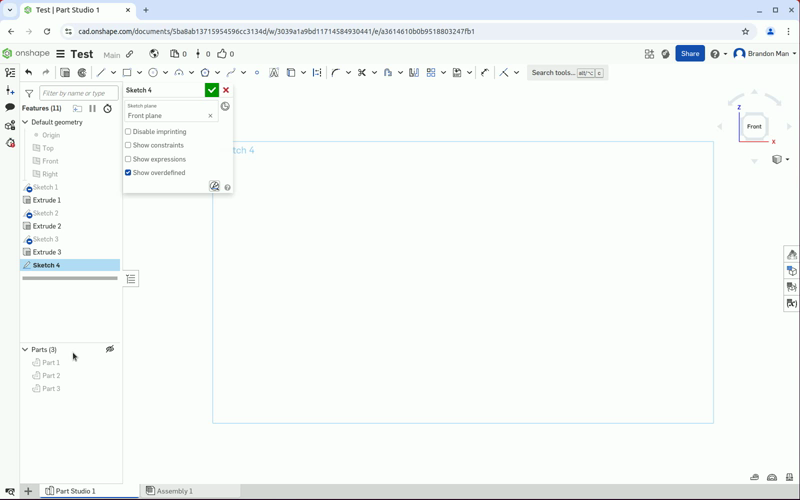
key_down(shift)
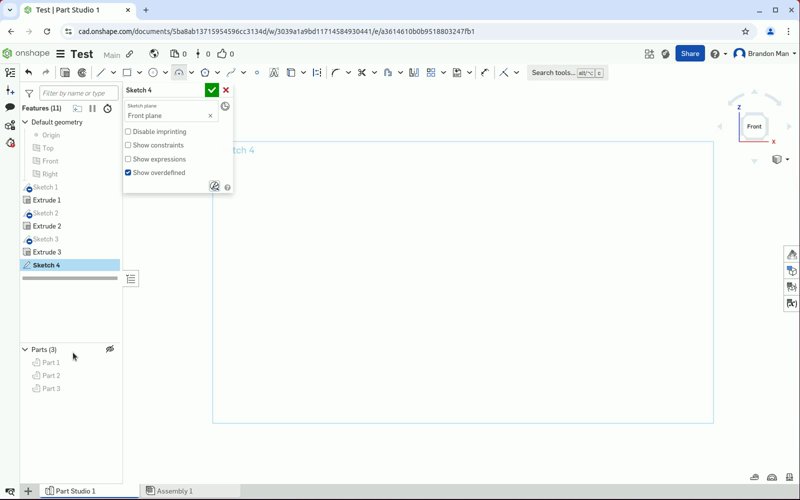
mouse_move(422, 288)
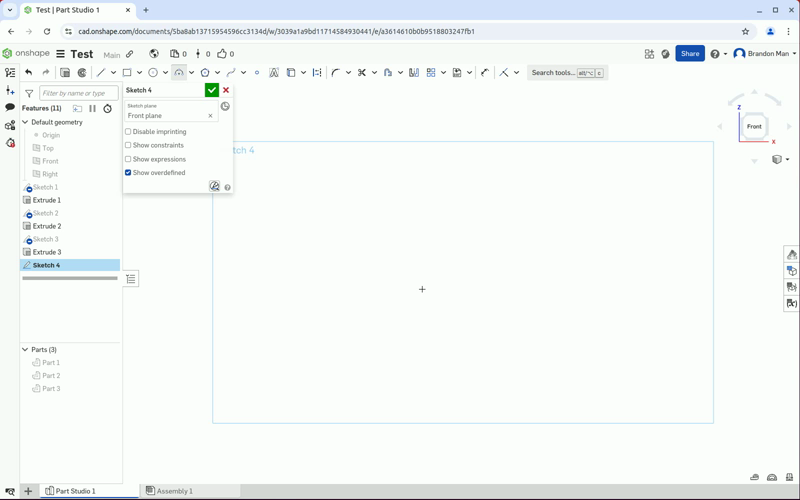
click(422, 288)
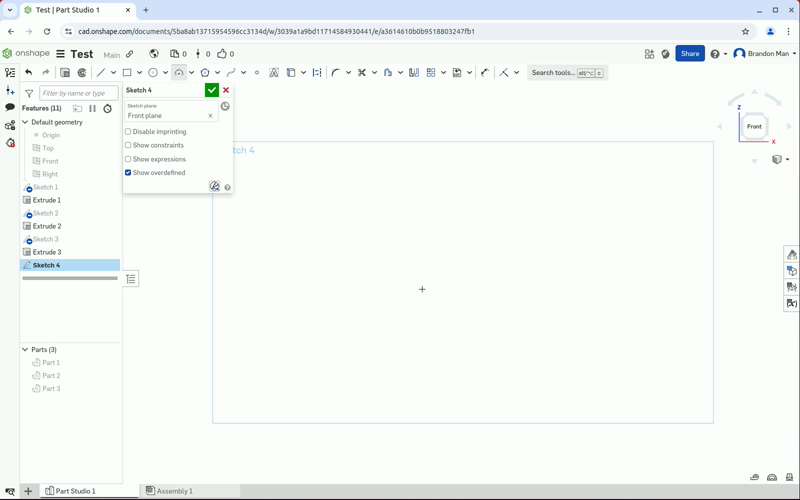
key_up(shift)
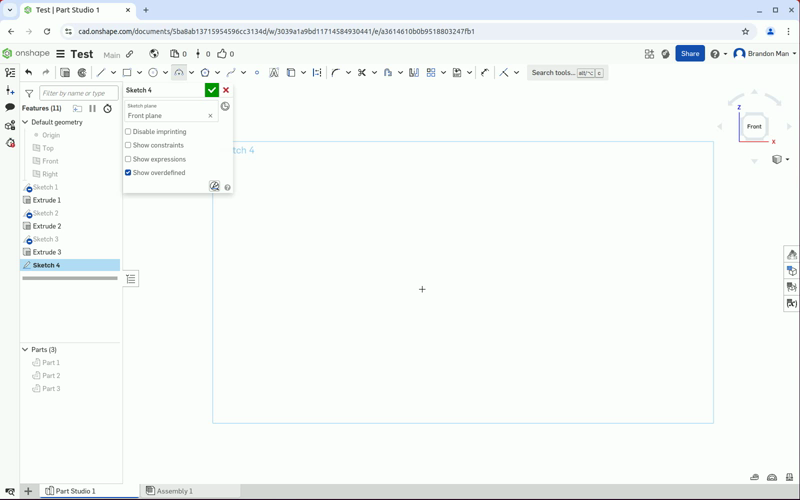
key_down(shift)
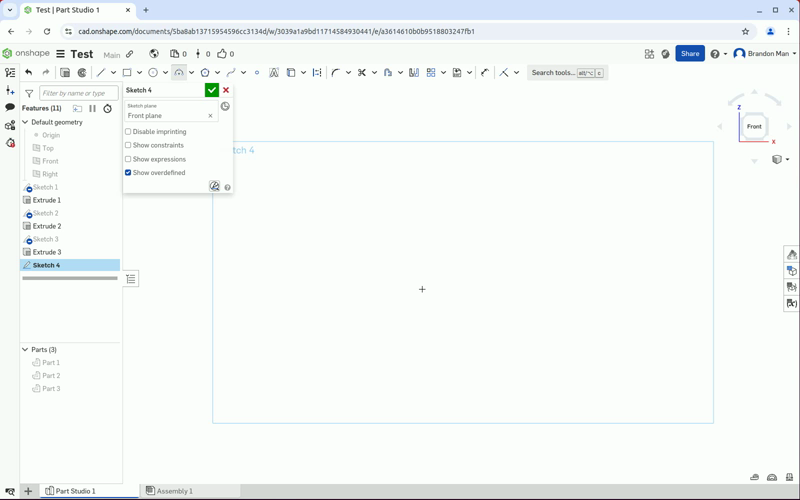
mouse_move(498, 288)
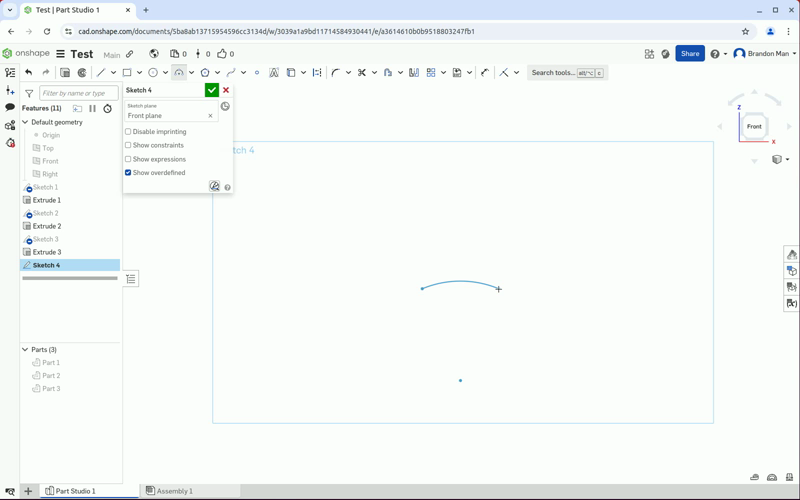
click(498, 288)
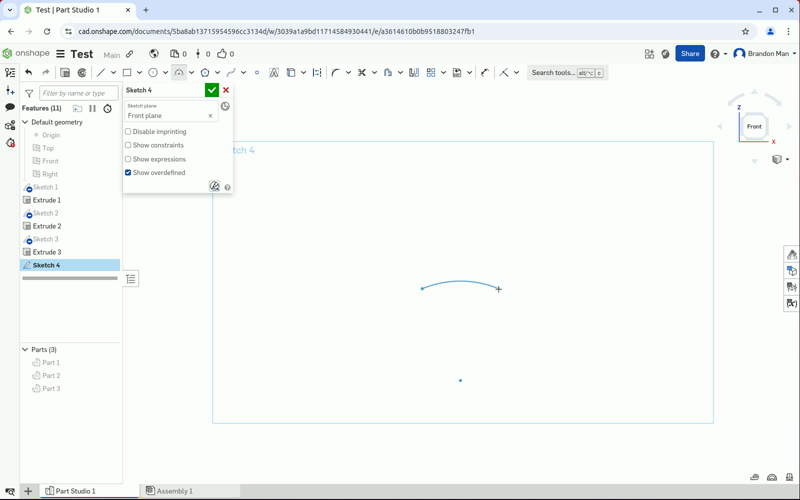
mouse_move(460, 322)
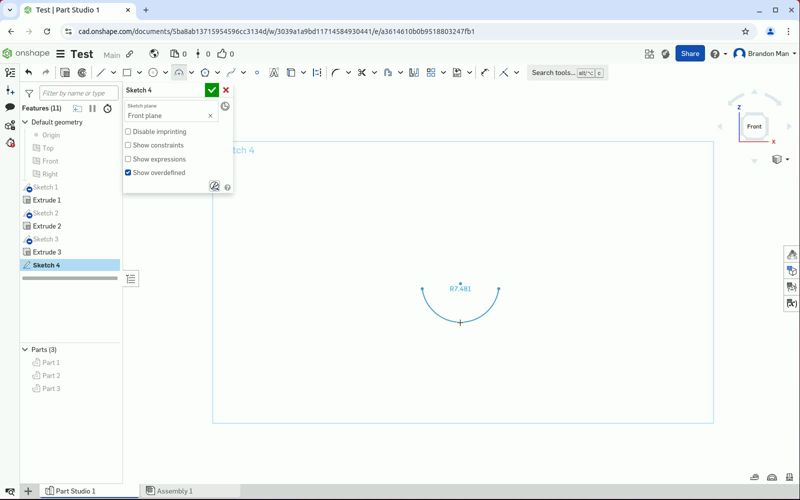
click(460, 322)
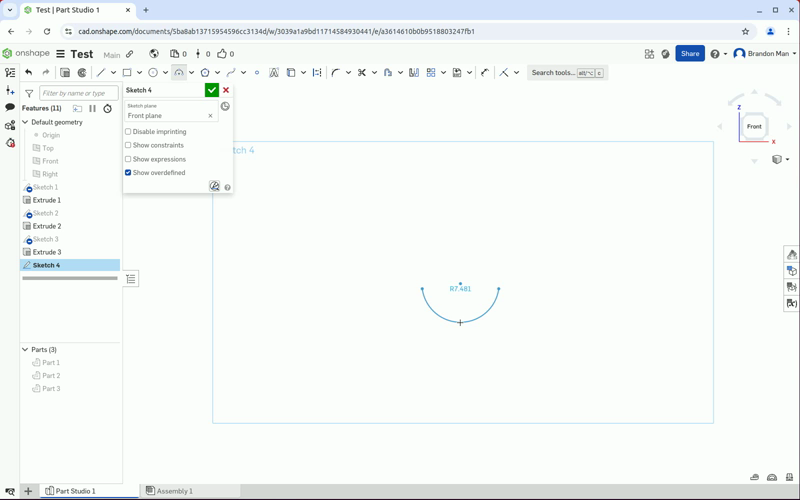
key_up(shift)
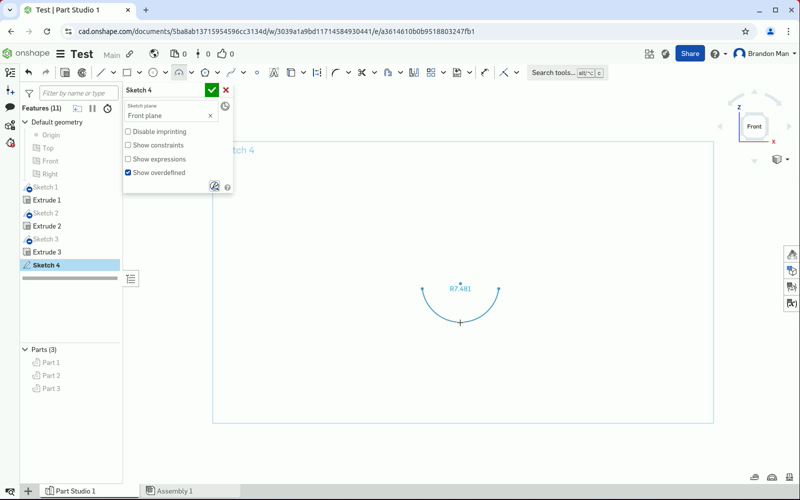
key(esc)
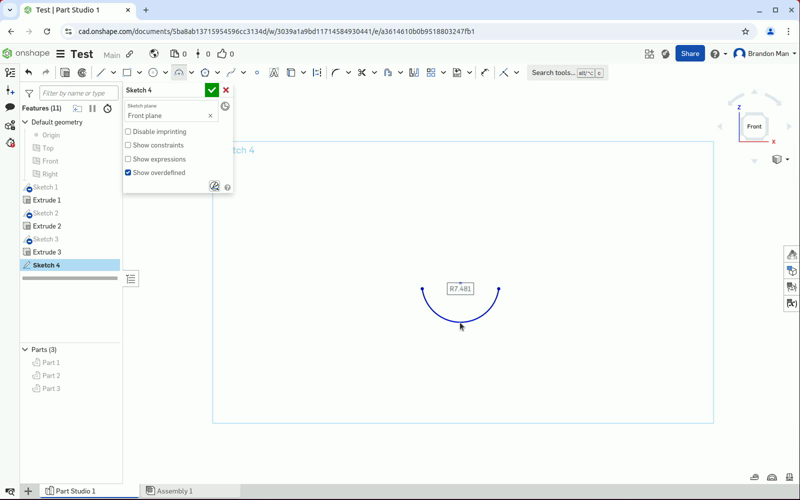
key(l)
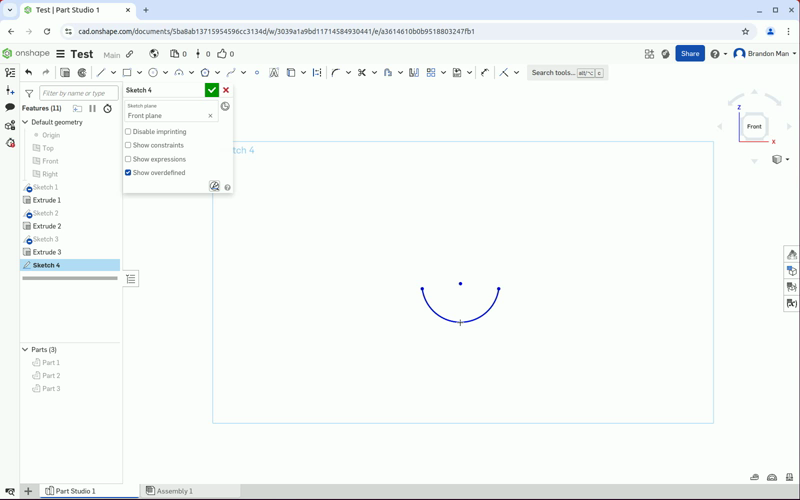
mouse_move(498, 288)
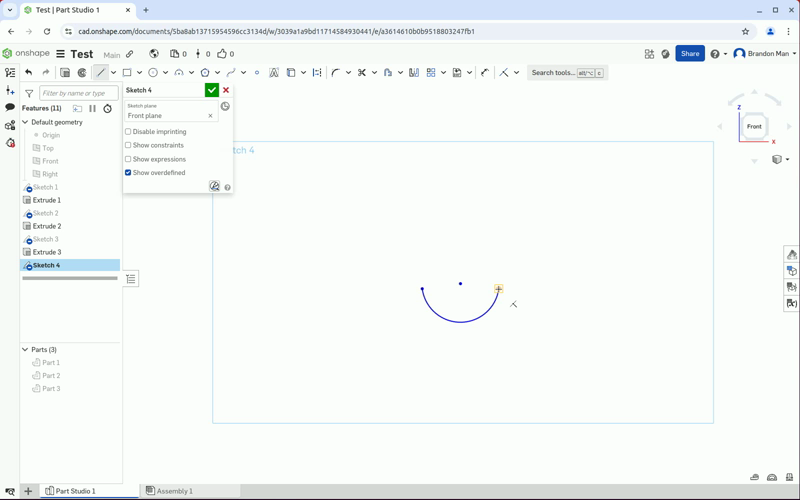
click(498, 288)
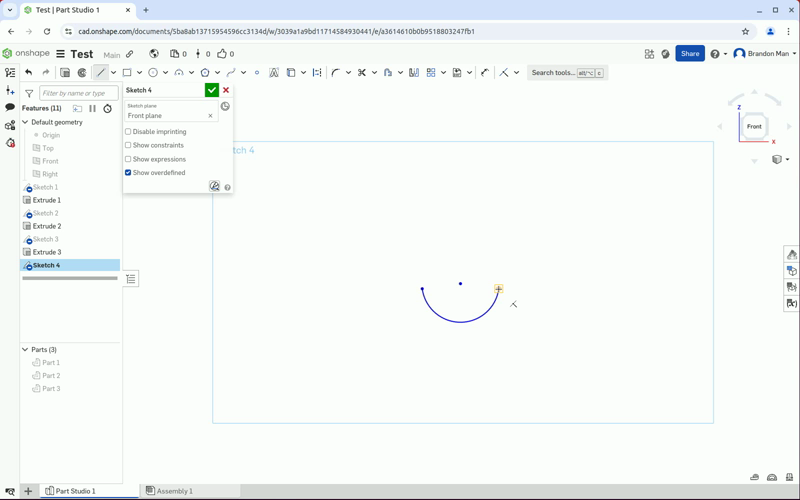
key_down(shift)
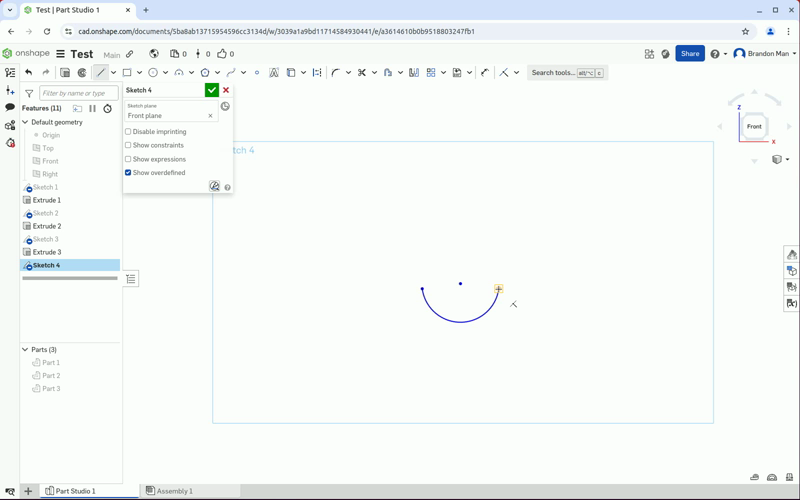
mouse_move(528, 288)
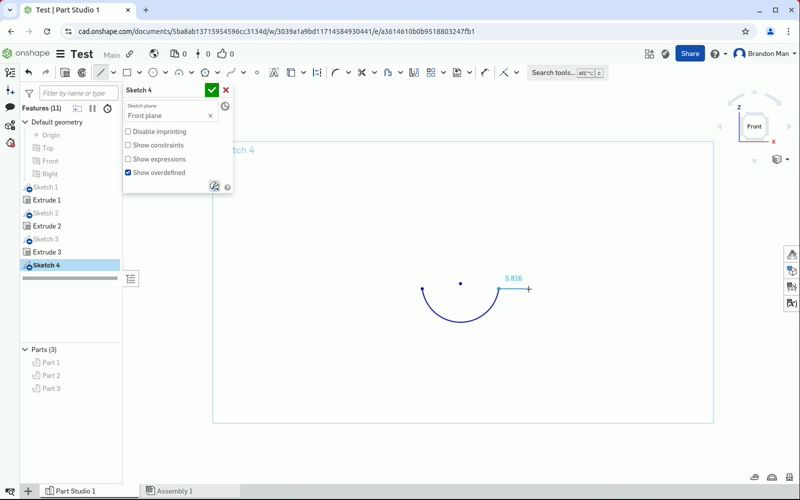
mouse_move(492, 288)
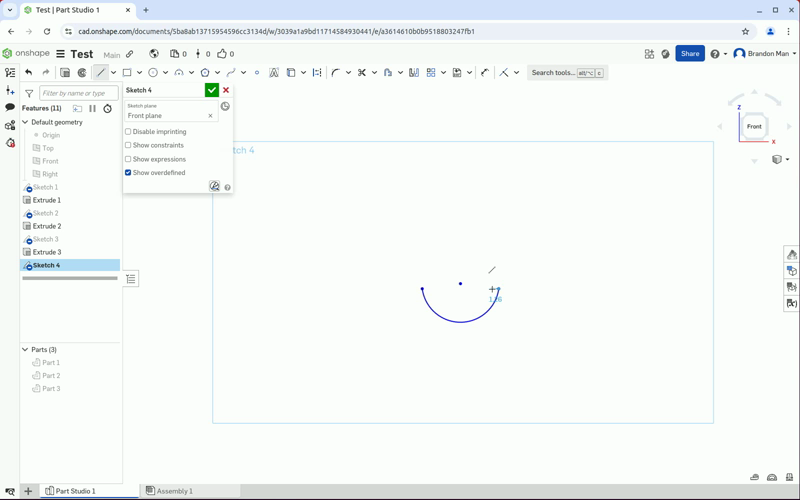
scroll(6)
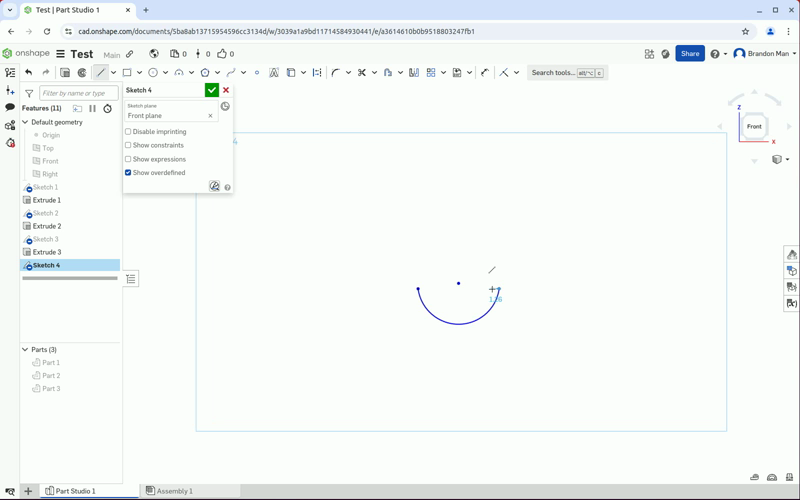
scroll(6)
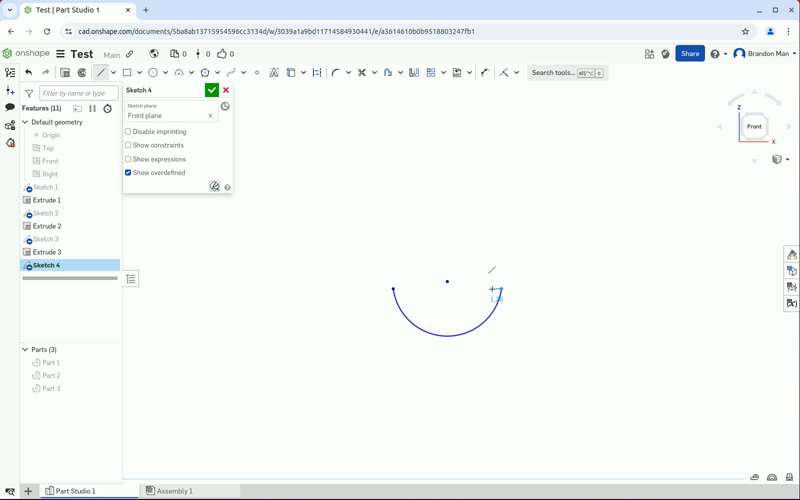
scroll(6)
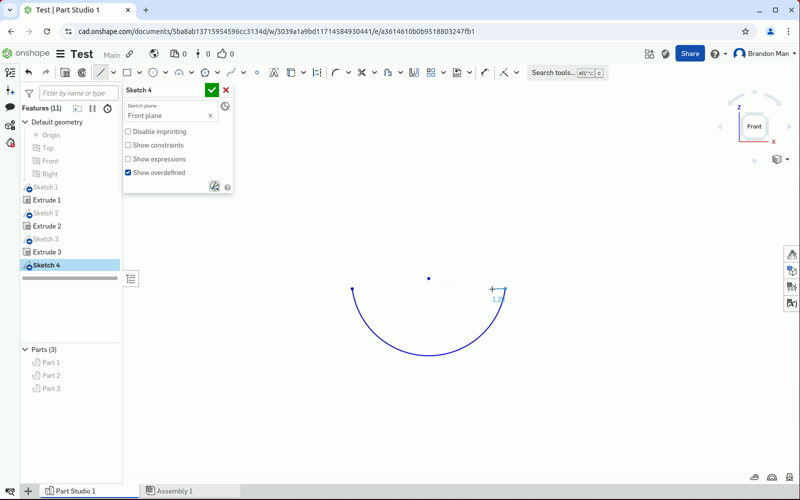
scroll(6)
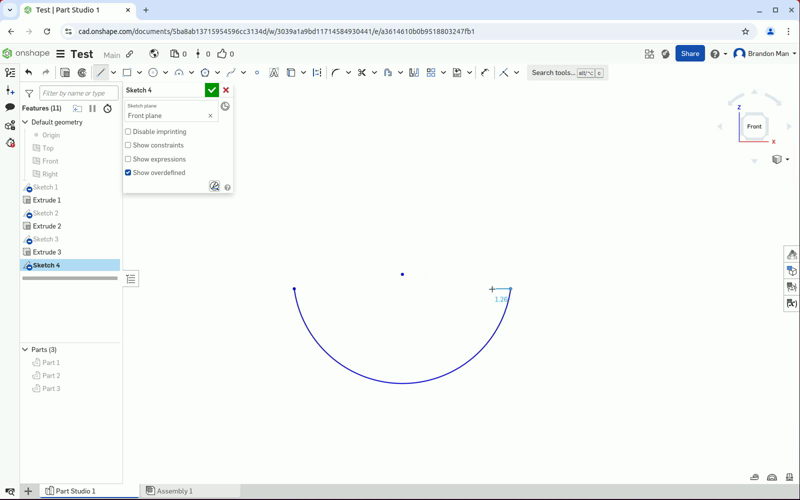
scroll(6)
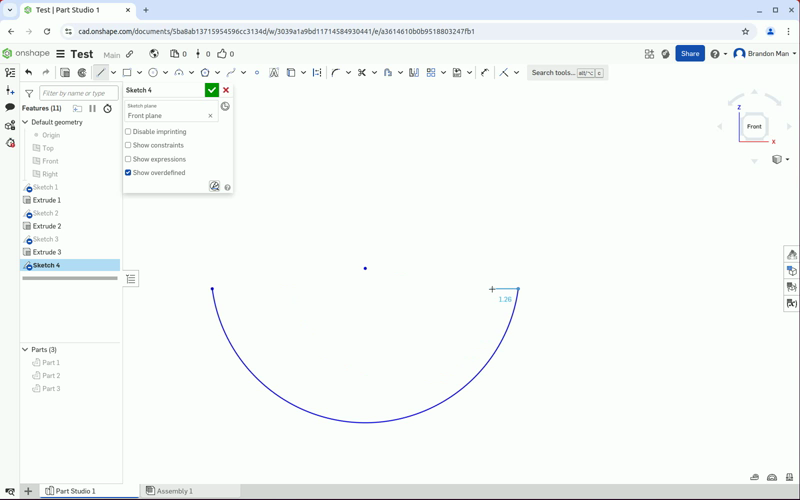
scroll(6)
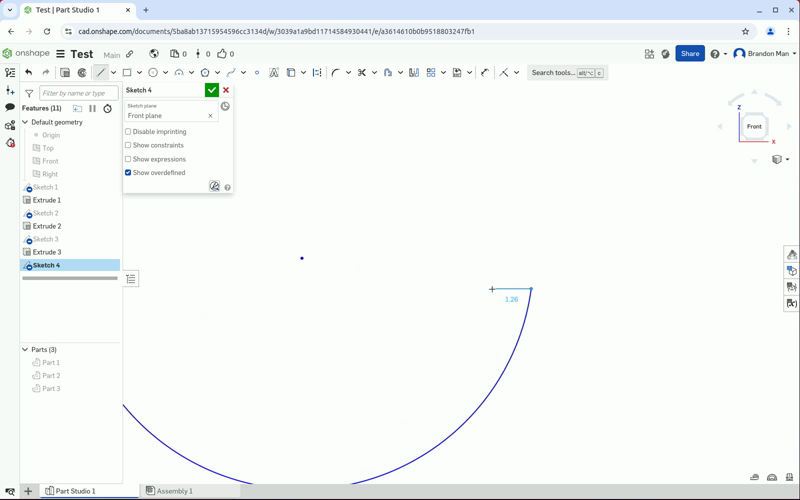
scroll(6)
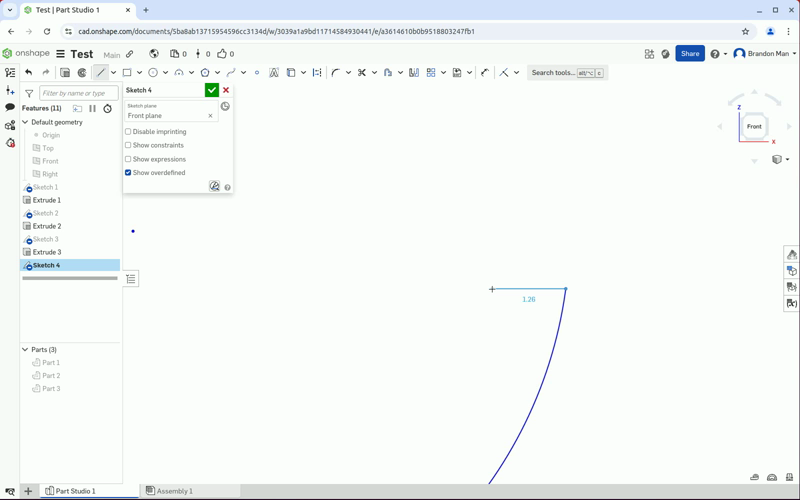
click(492, 288)
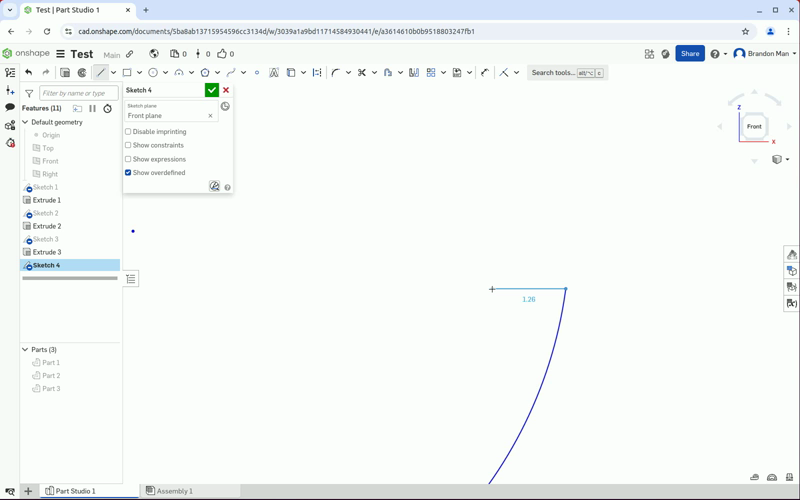
scroll(-6)
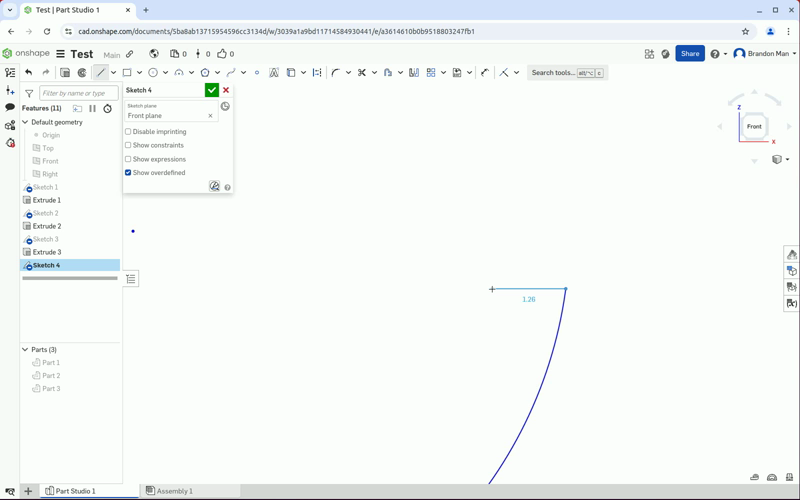
scroll(-6)
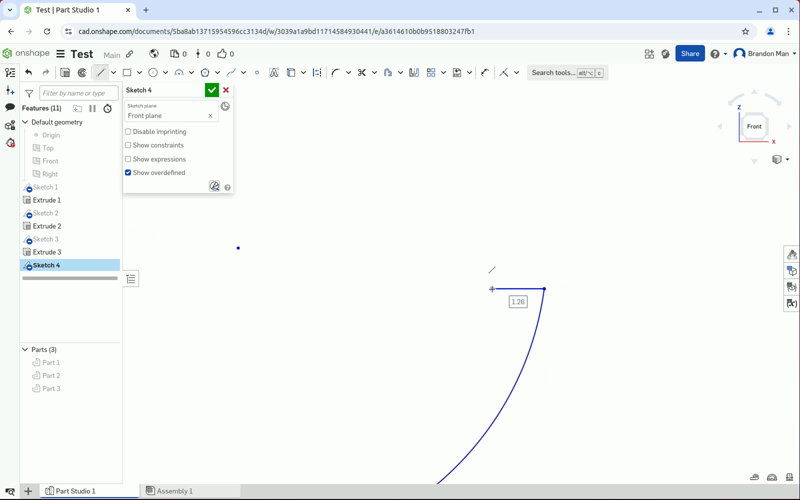
scroll(-6)
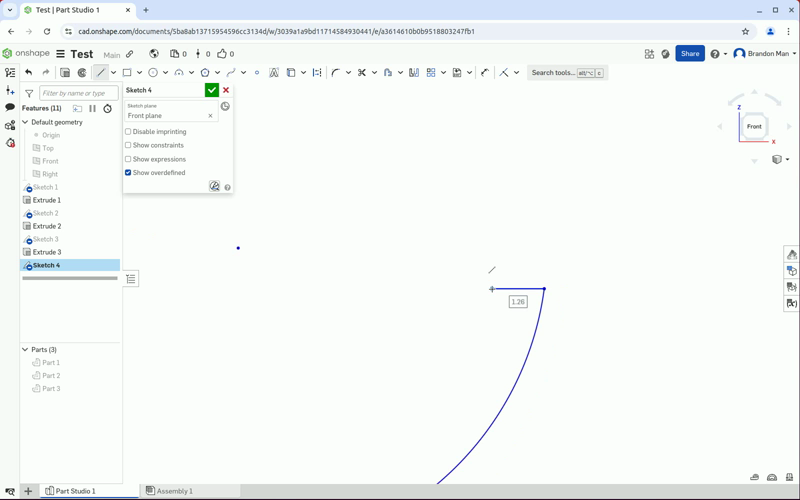
scroll(-6)
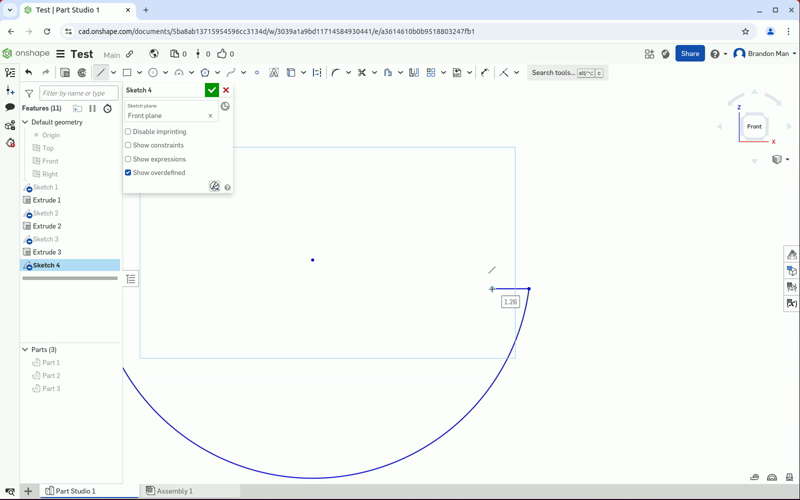
scroll(-6)
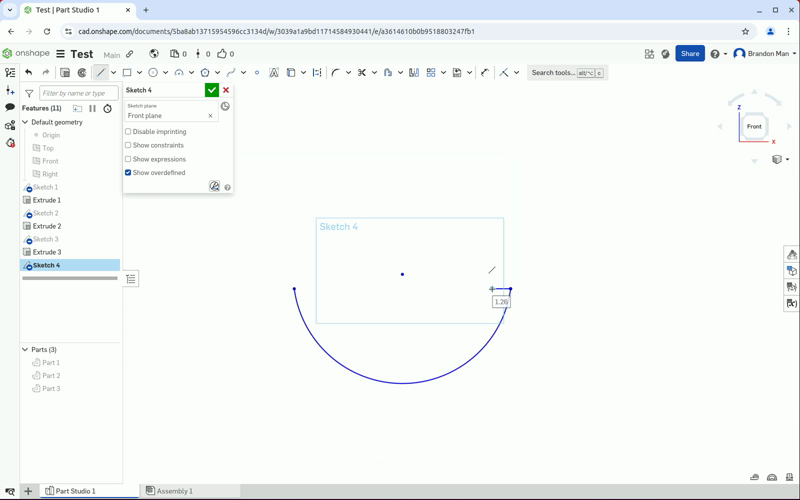
scroll(-6)
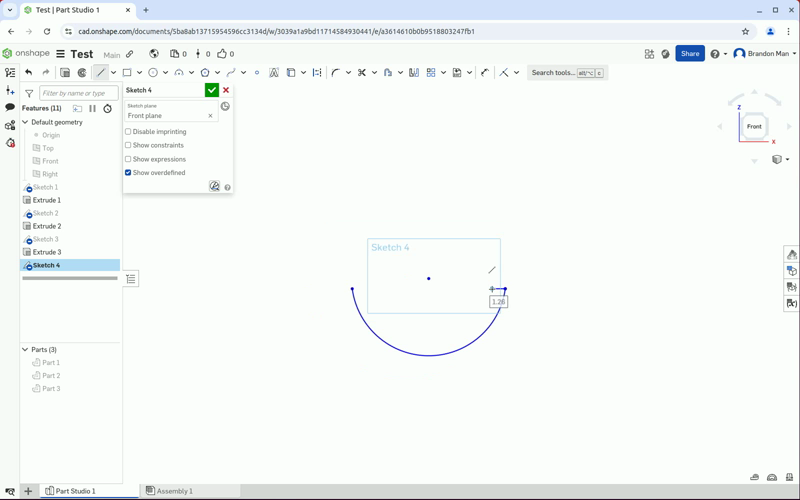
scroll(-6)
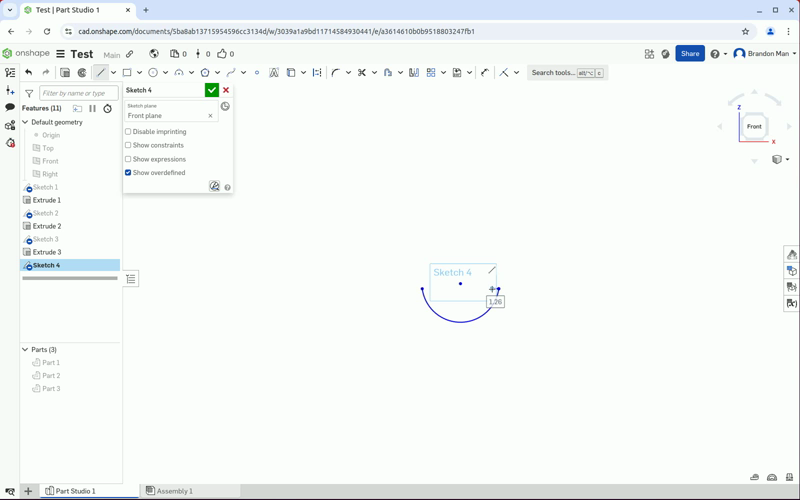
key_up(shift)
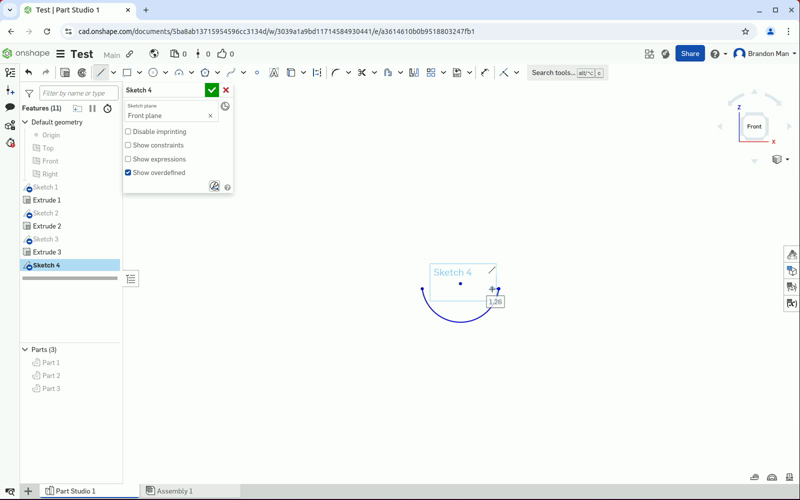
key(esc)
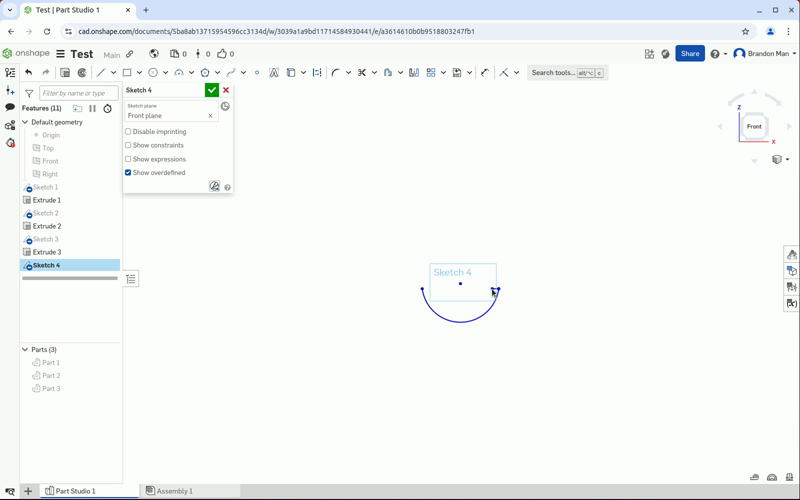
key(a)
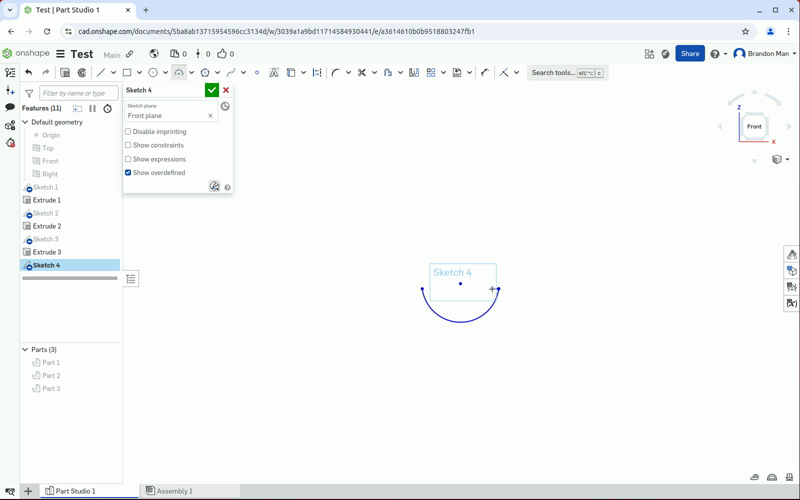
mouse_move(492, 288)
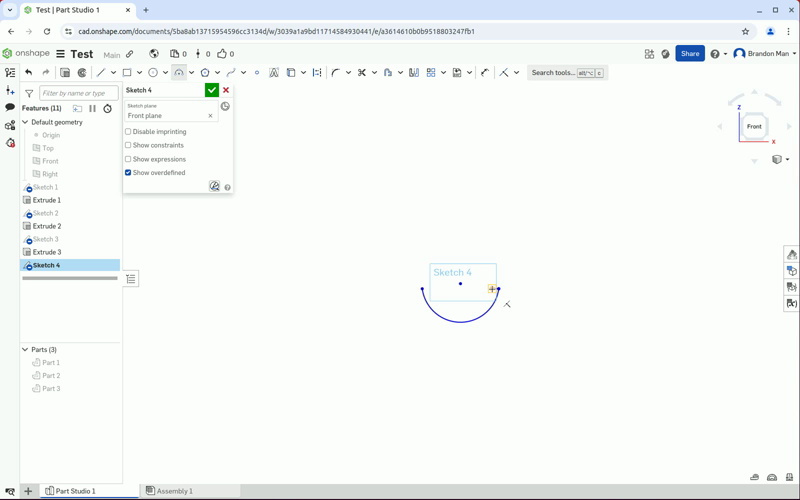
click(492, 288)
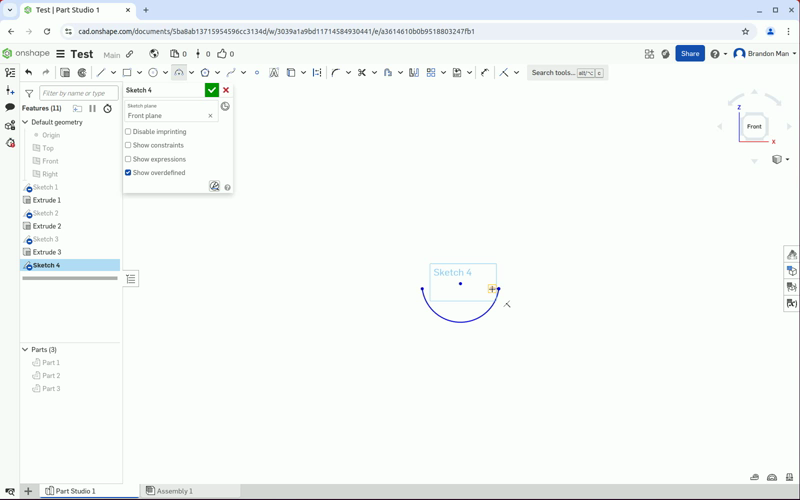
key_down(shift)
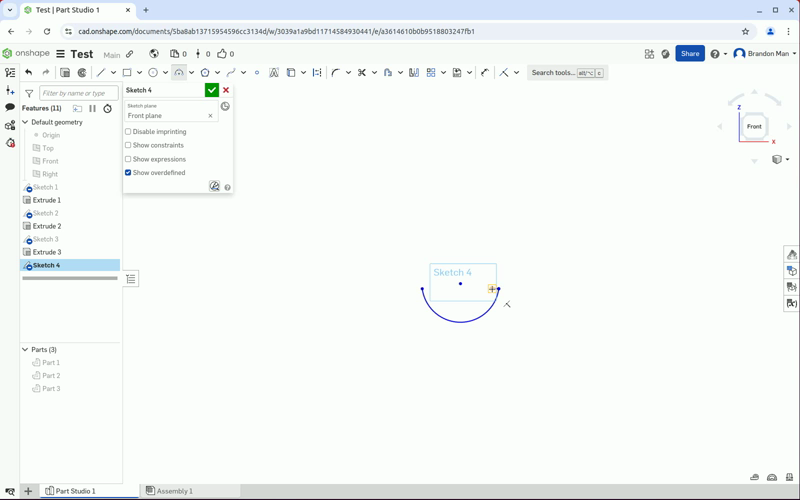
mouse_move(428, 288)
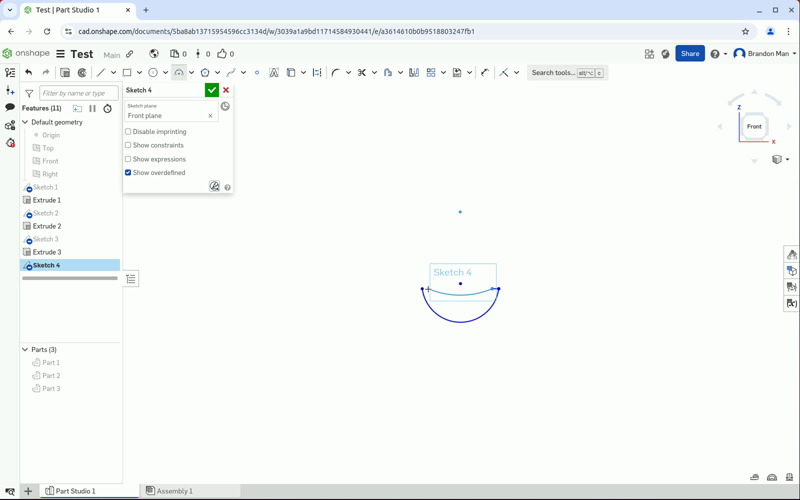
click(428, 288)
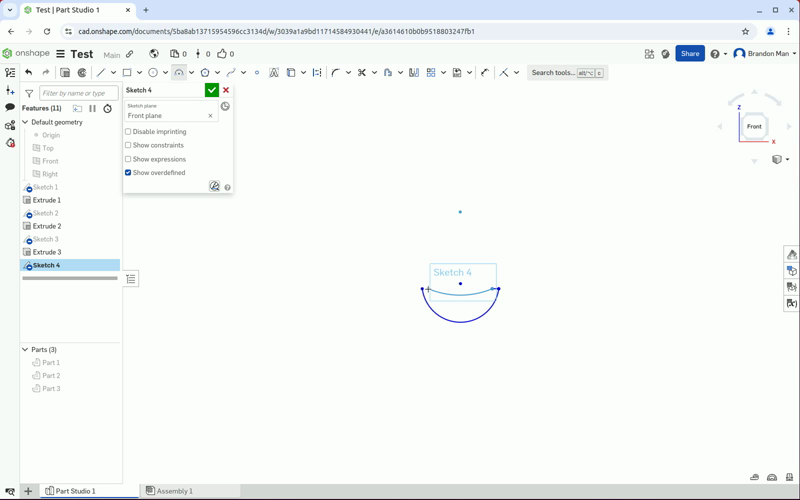
mouse_move(460, 315)
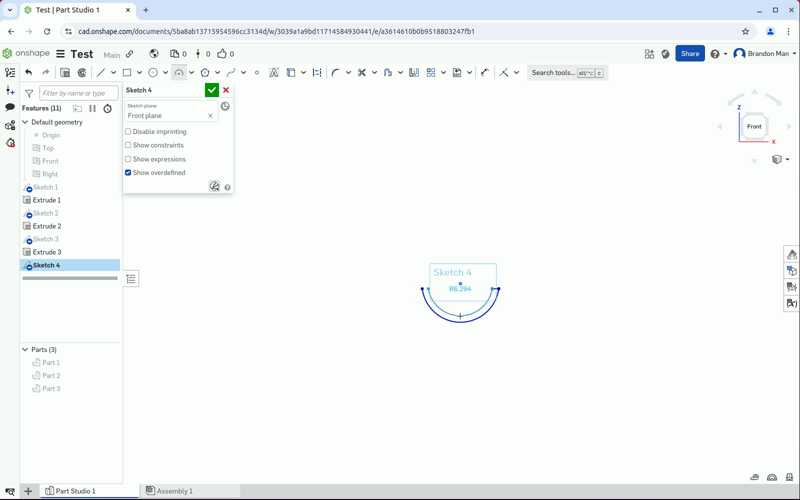
click(460, 315)
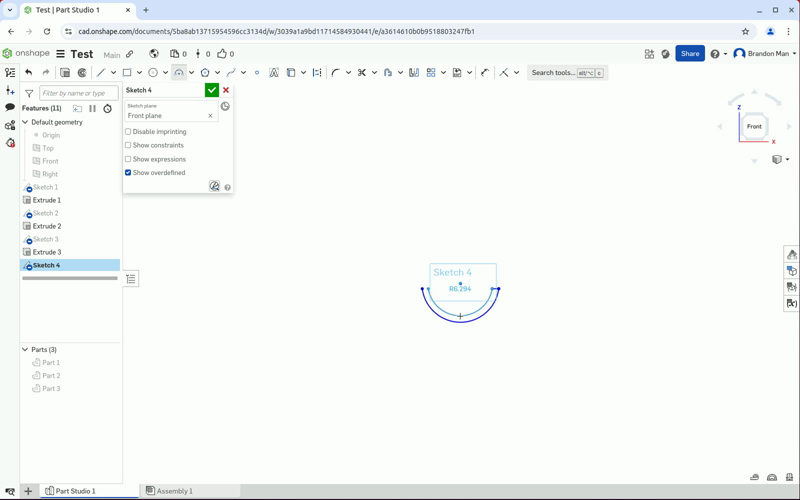
key_up(shift)
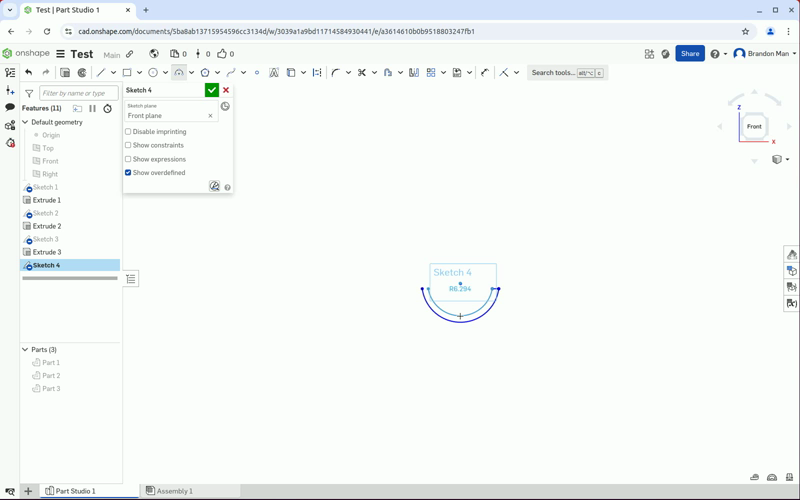
key(esc)
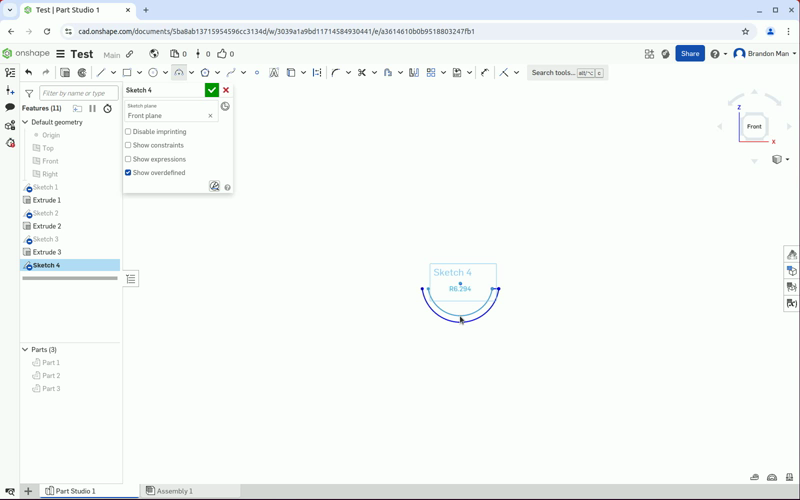
key(l)
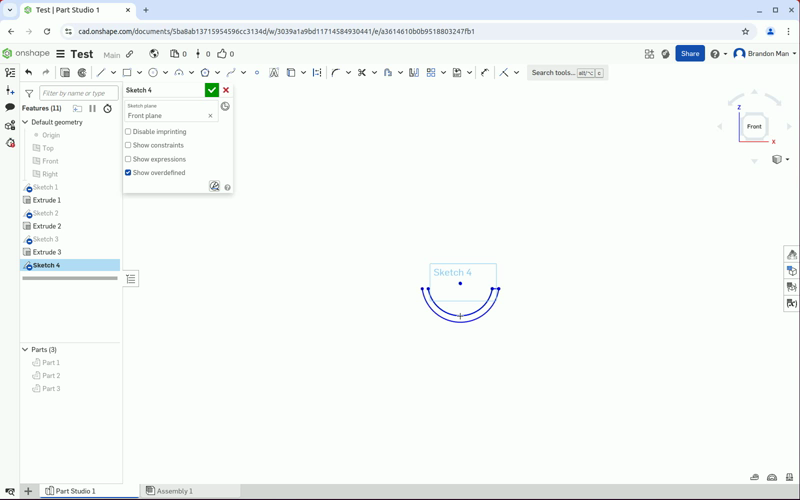
mouse_move(428, 288)
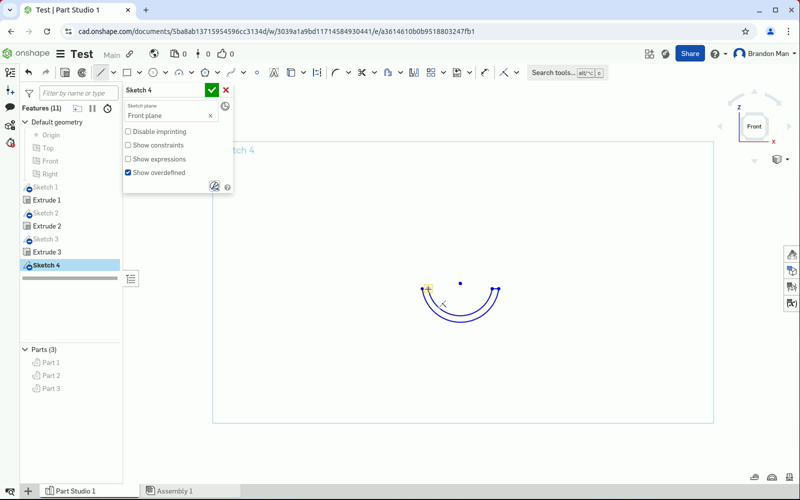
click(428, 288)
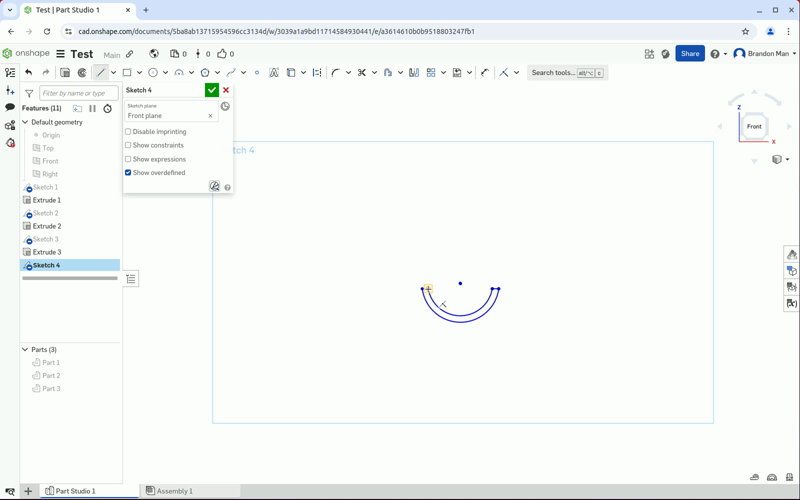
mouse_move(458, 288)
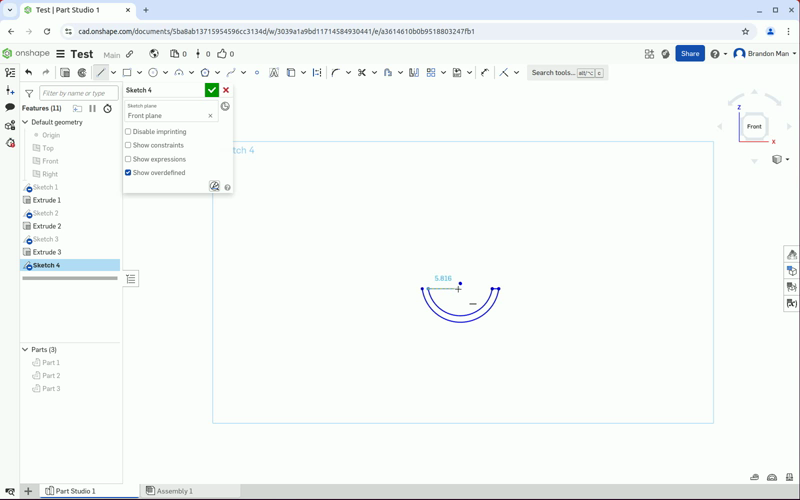
key_down(shift)
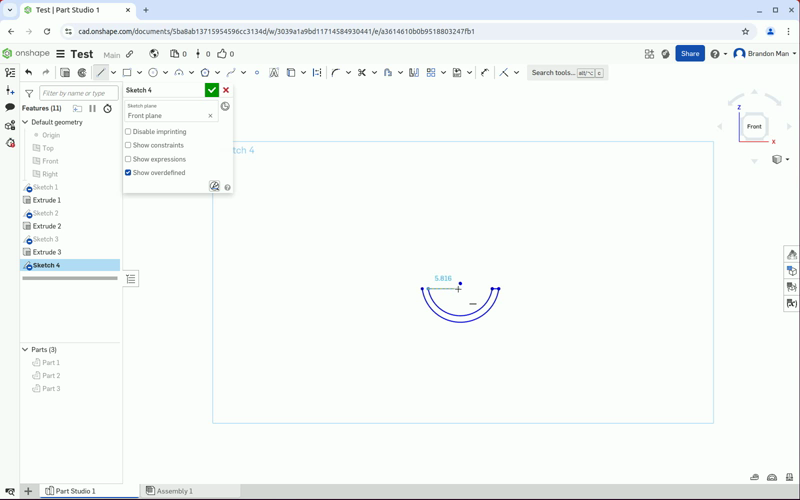
mouse_move(422, 288)
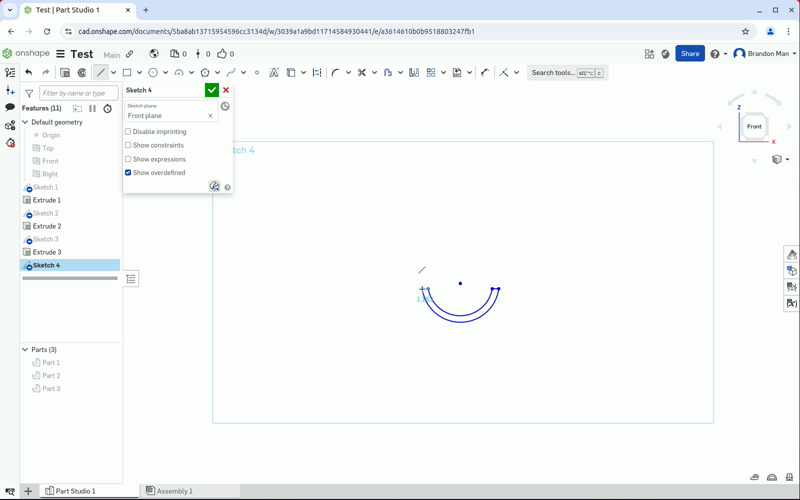
scroll(6)
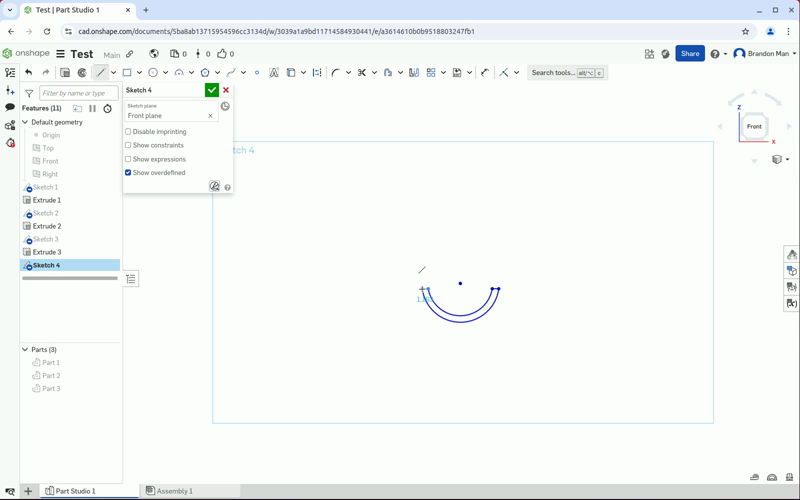
scroll(6)
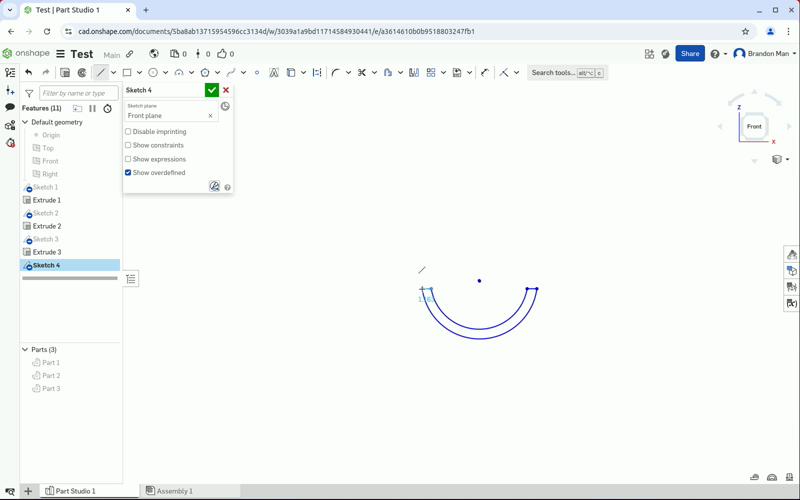
scroll(6)
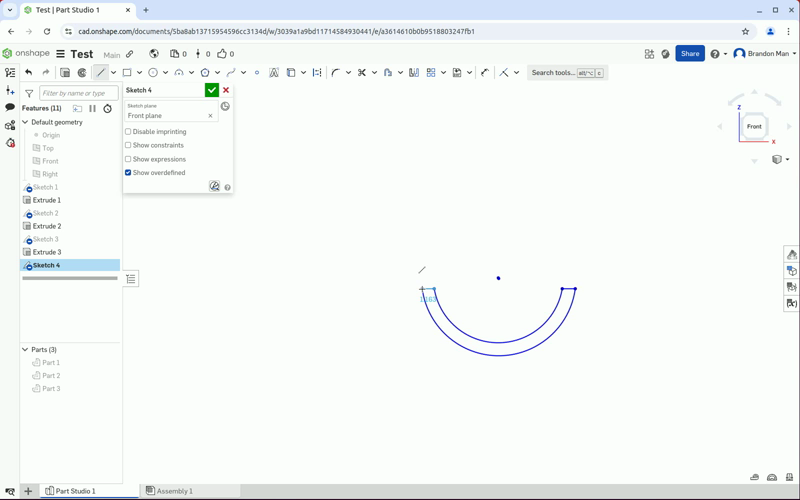
scroll(6)
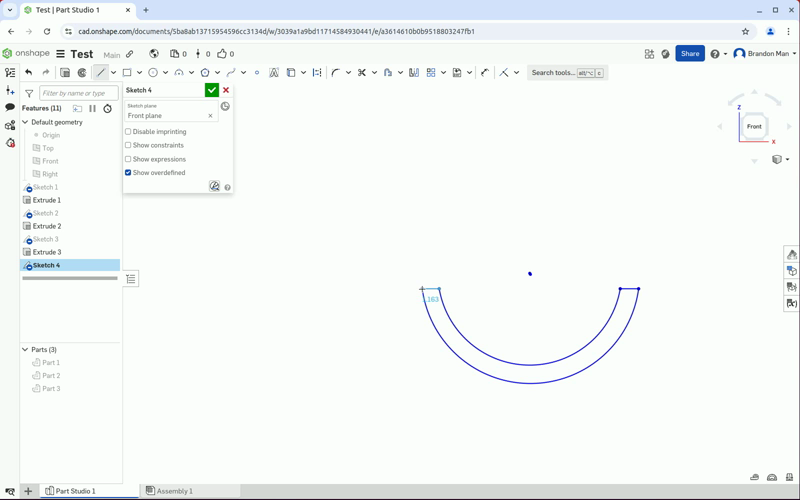
scroll(6)
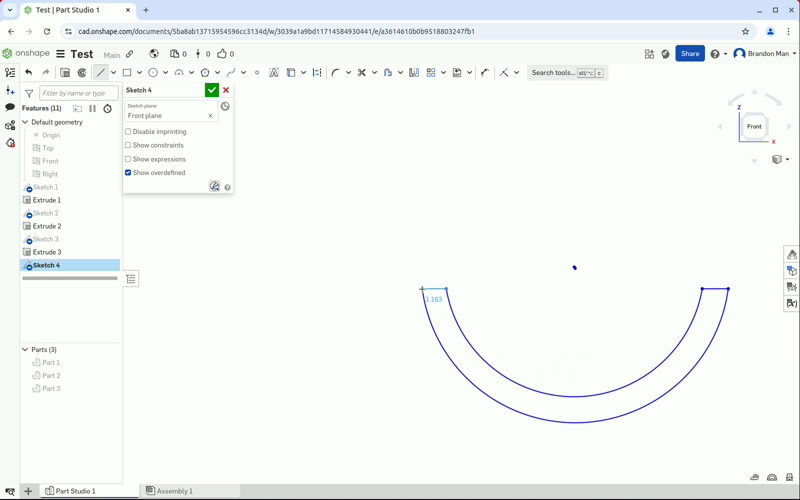
scroll(6)
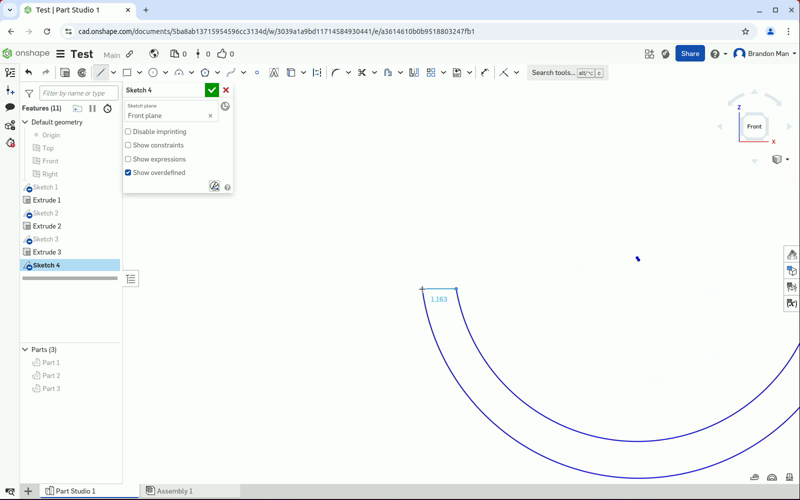
scroll(6)
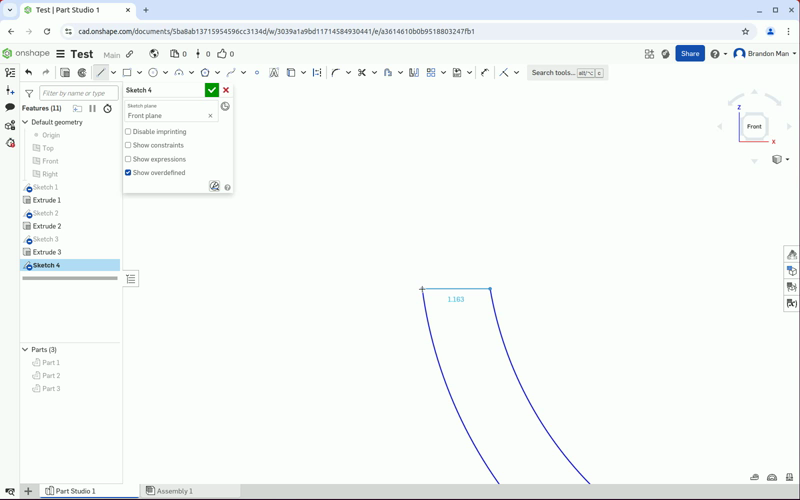
key_up(shift)
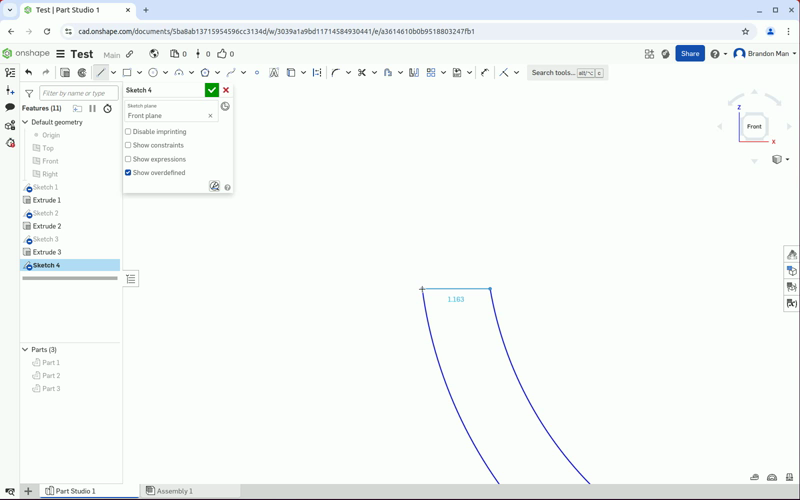
click(422, 288)
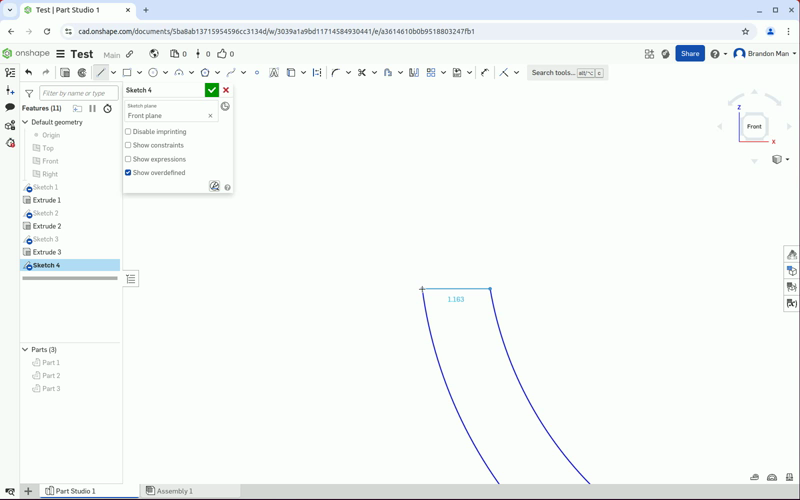
scroll(-6)
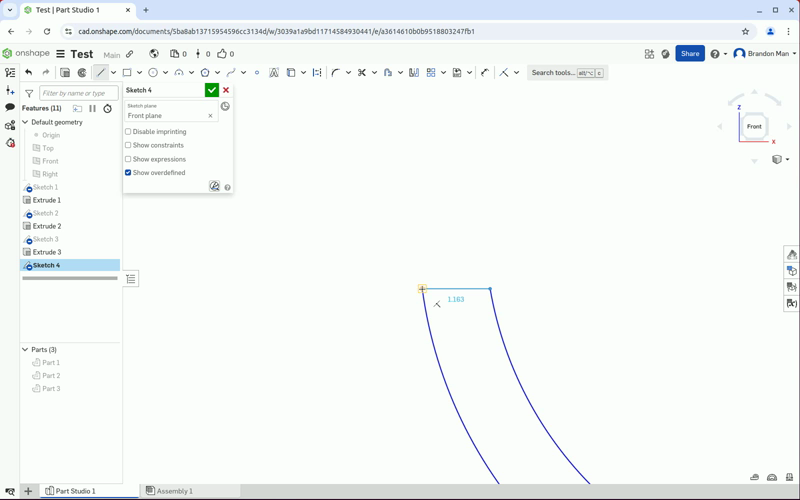
scroll(-6)
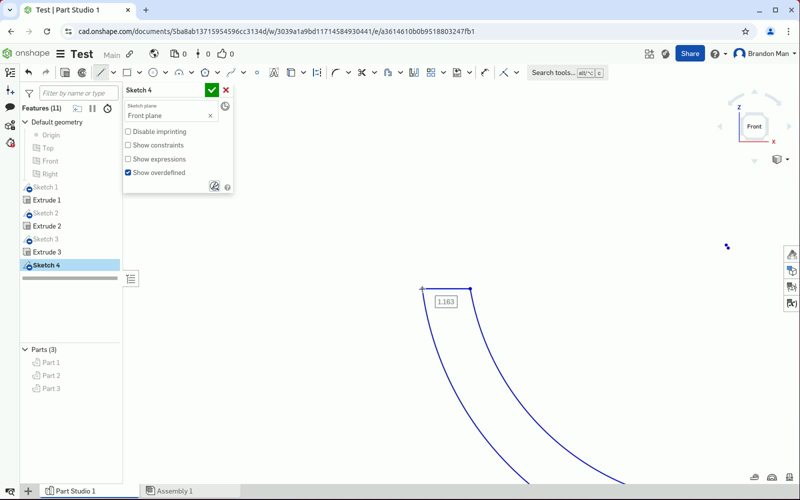
scroll(-6)
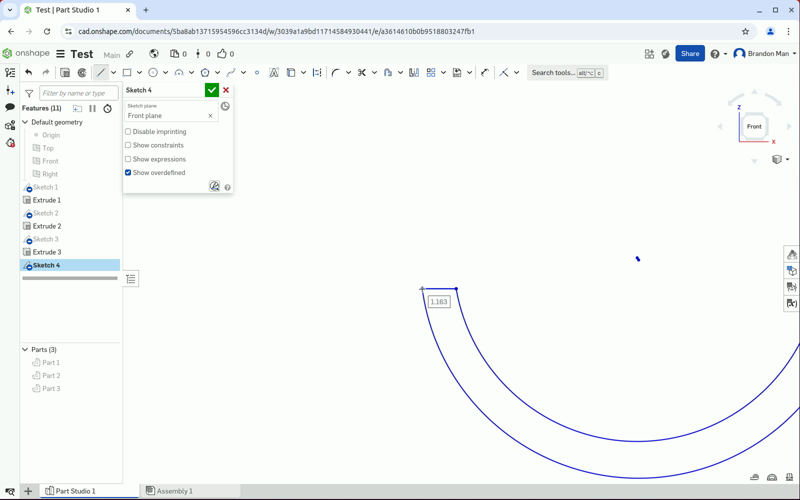
scroll(-6)
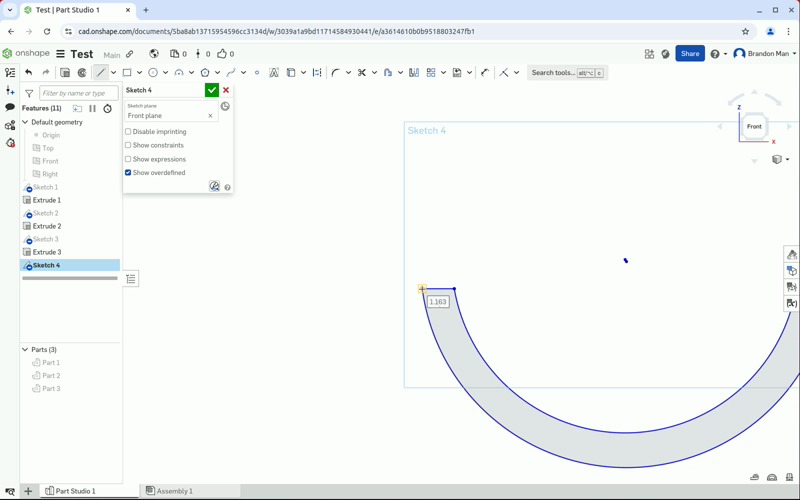
scroll(-6)
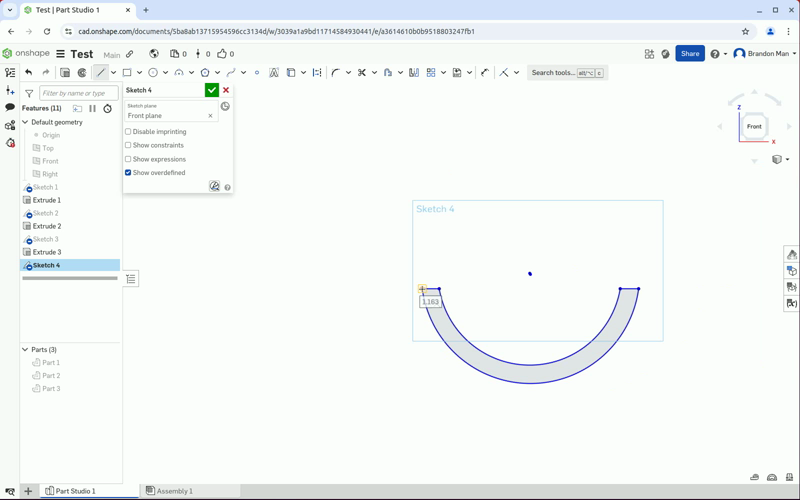
scroll(-6)
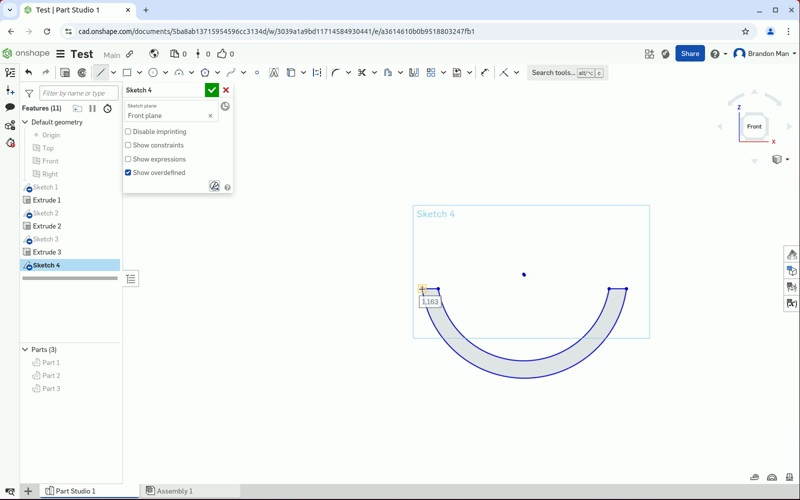
scroll(-6)
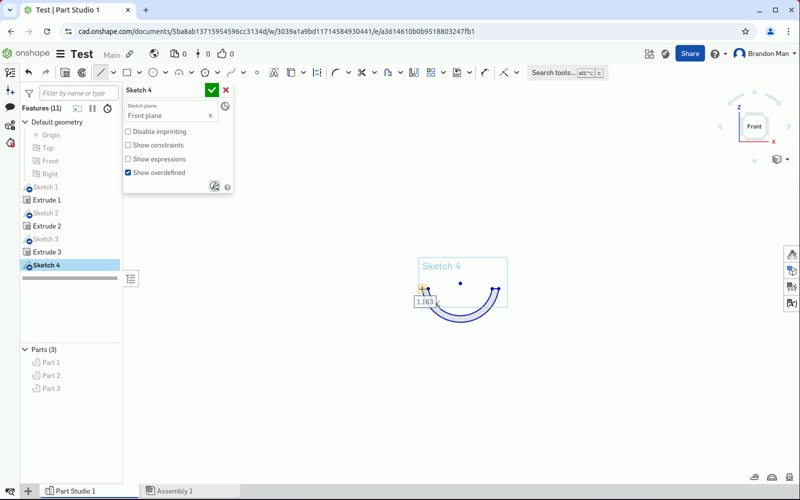
key(esc)
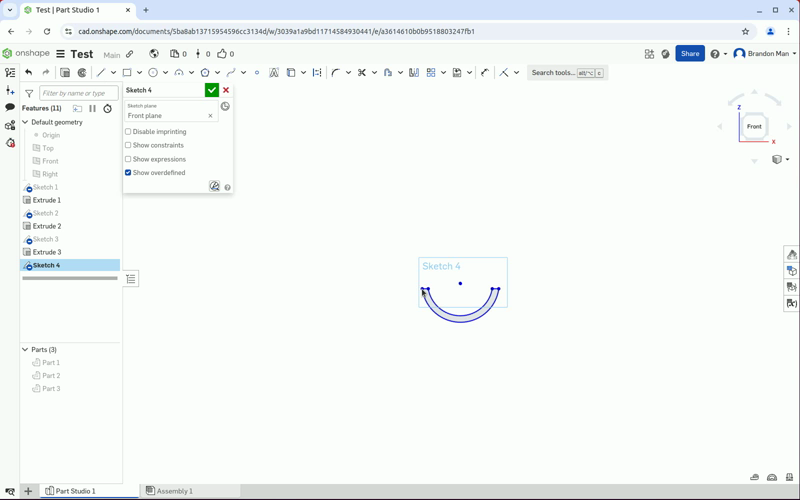
mouse_move(427, 297)
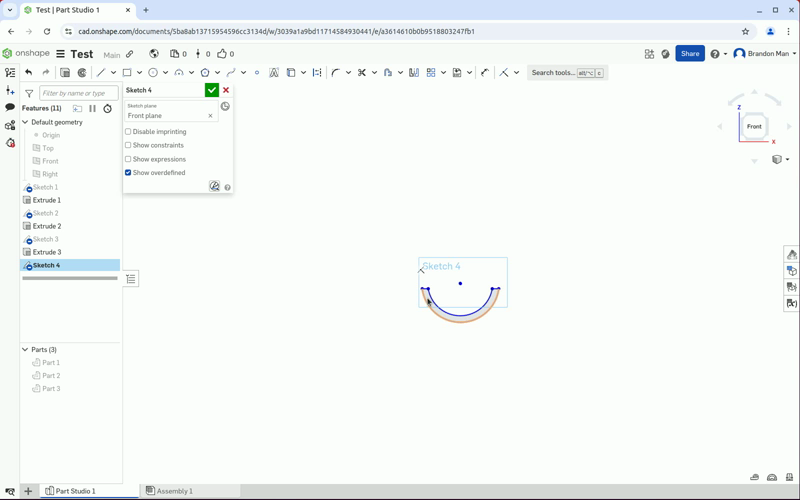
scroll(6)
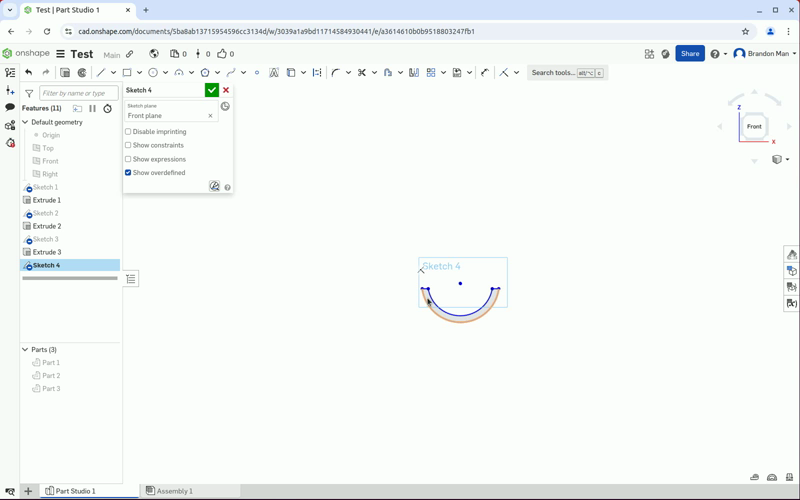
scroll(6)
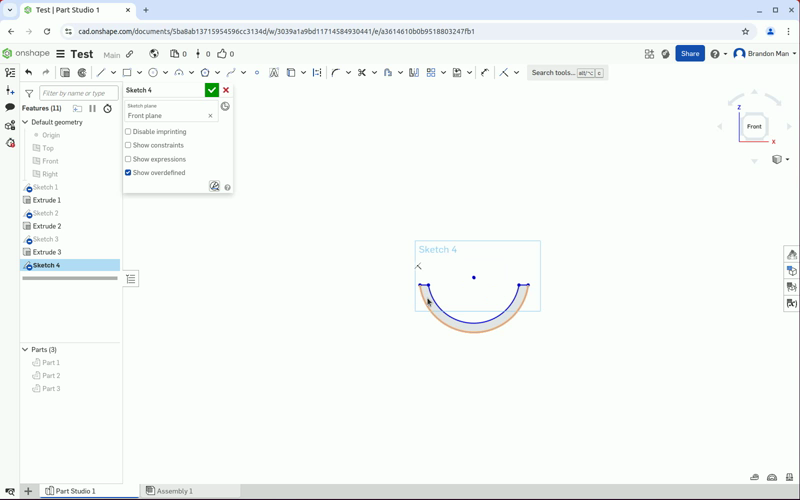
scroll(6)
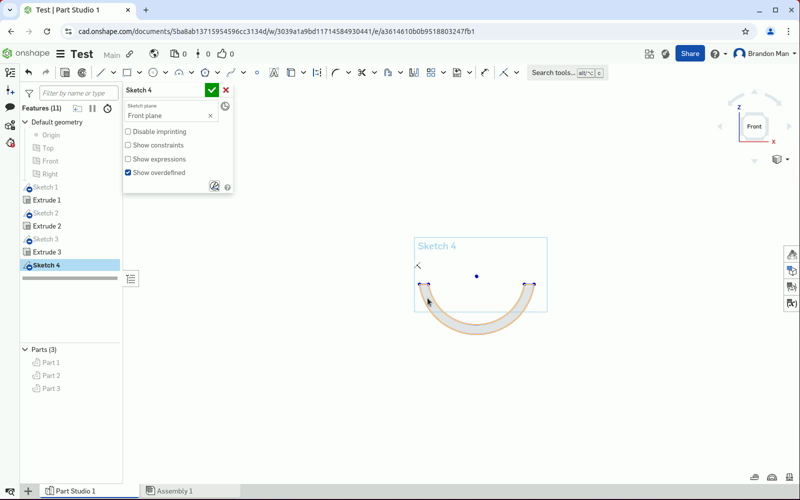
scroll(6)
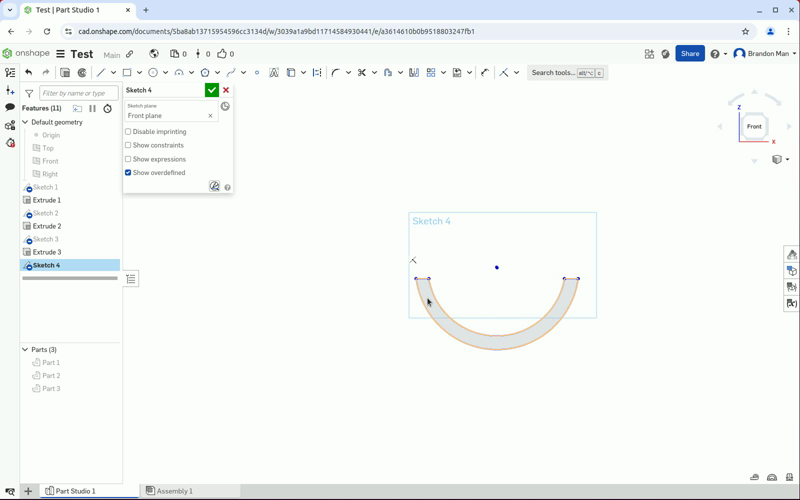
scroll(6)
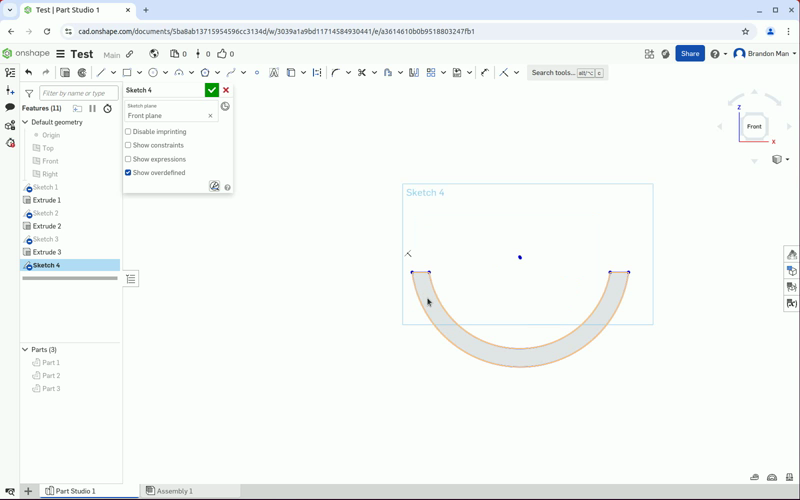
scroll(6)
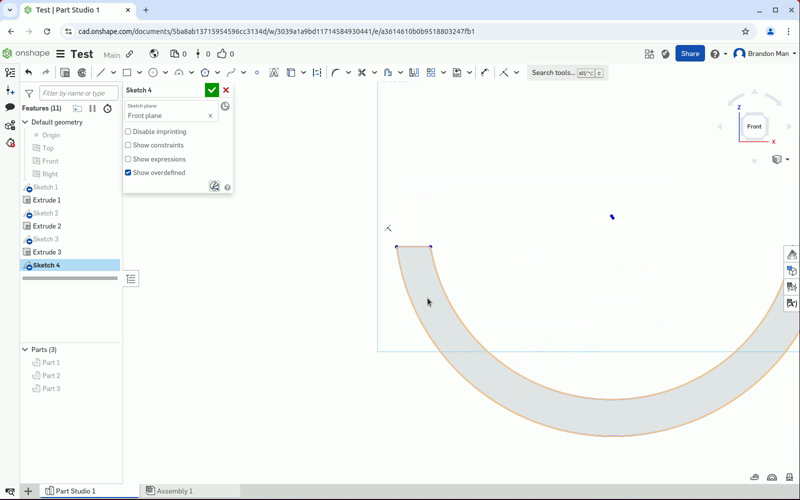
scroll(6)
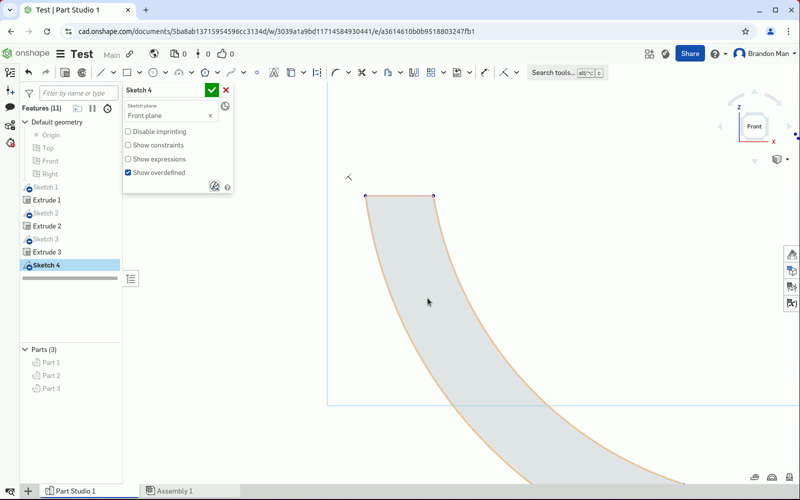
click(427, 297)
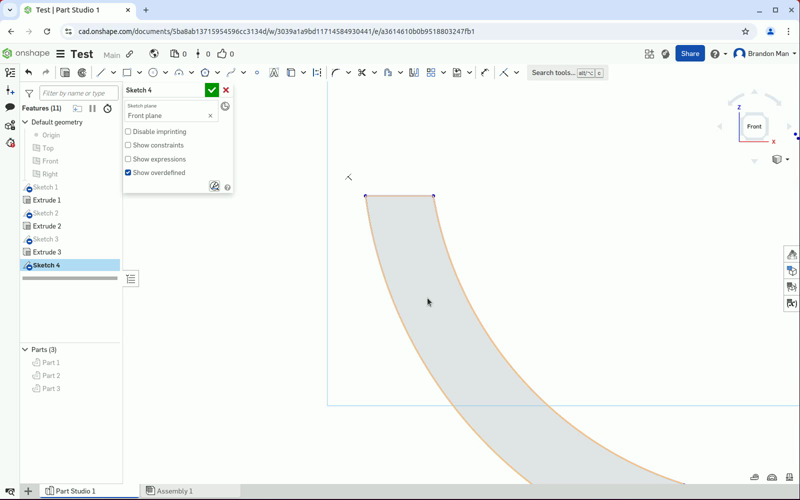
scroll(-6)
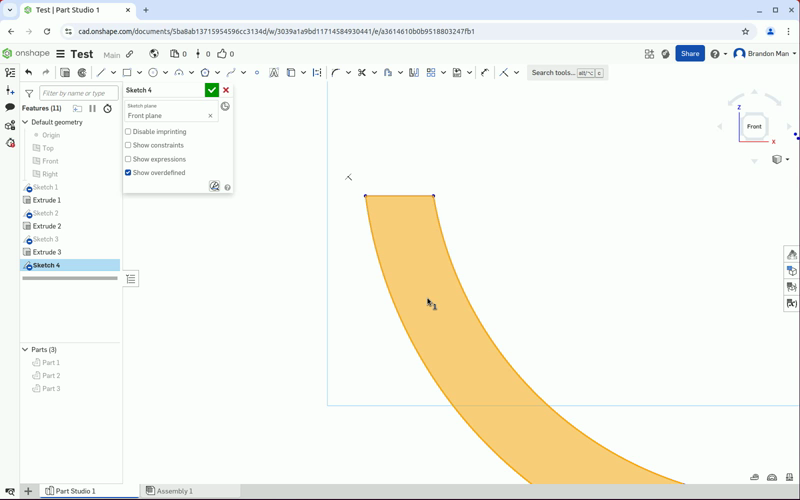
scroll(-6)
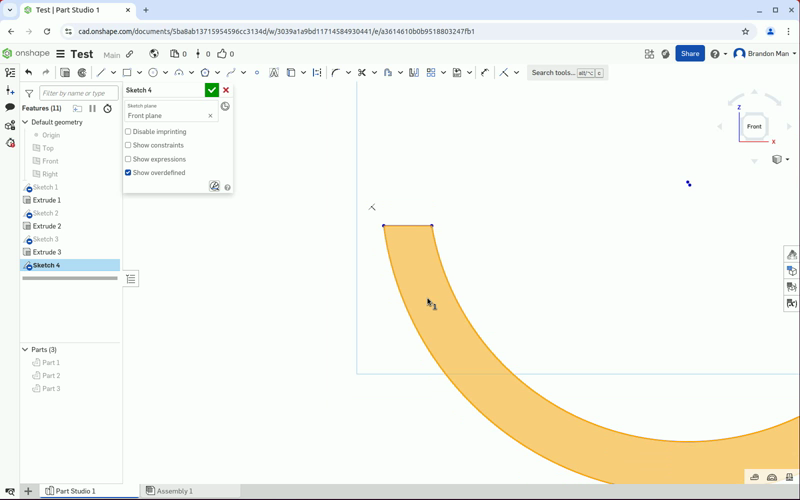
scroll(-6)
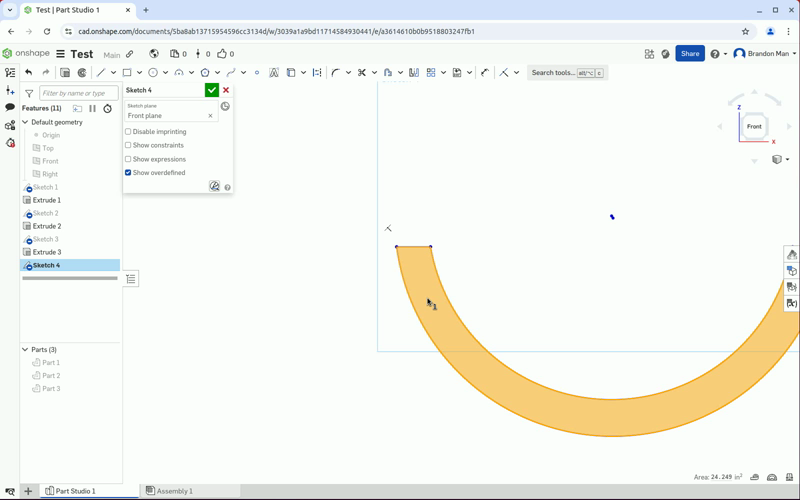
scroll(-6)
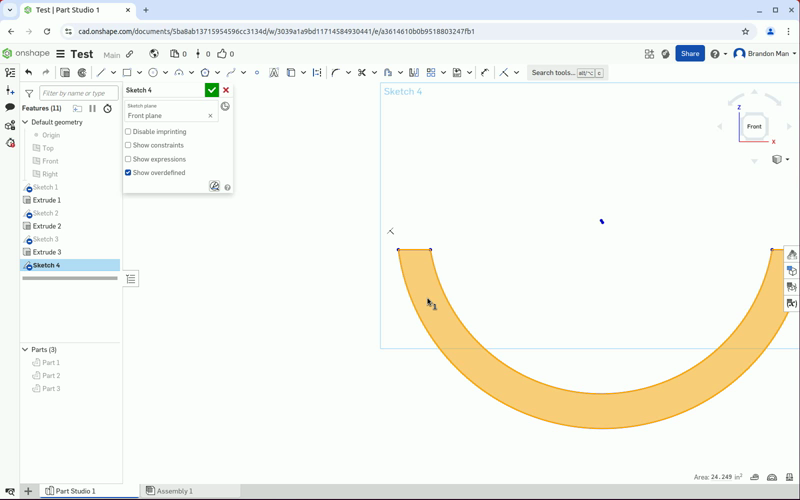
scroll(-6)
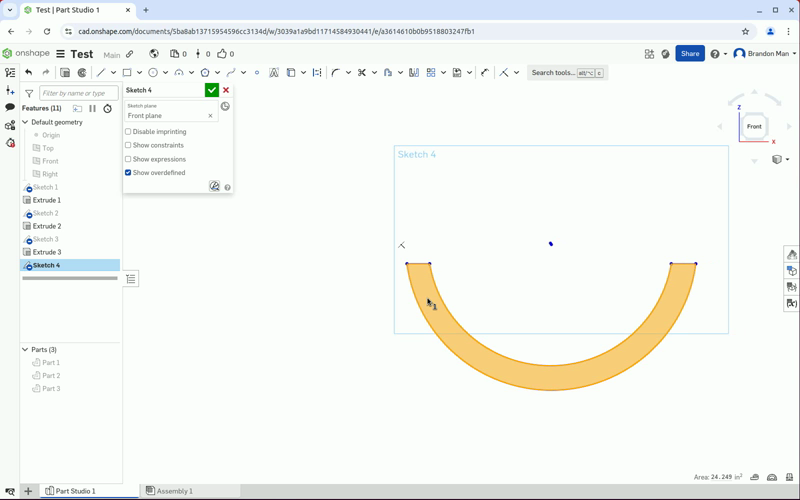
scroll(-6)
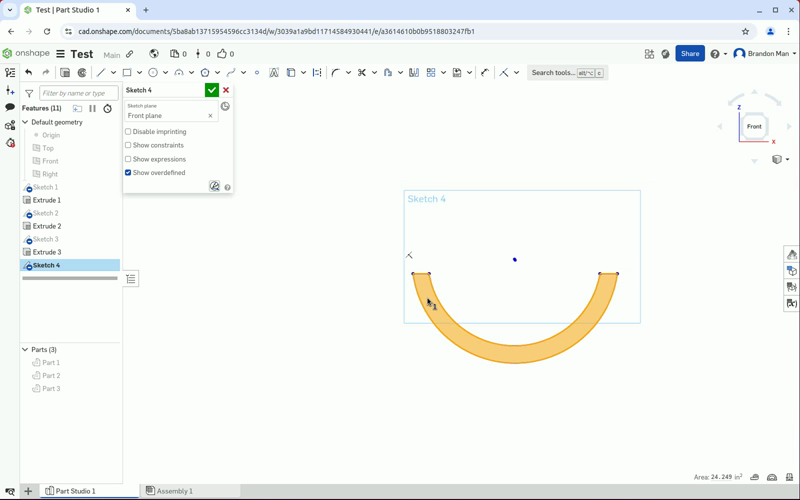
scroll(-6)
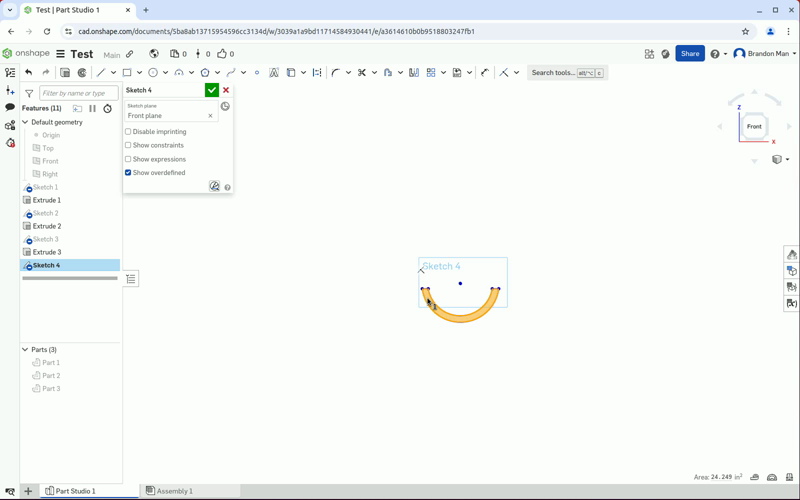
mouse_move(73, 352)
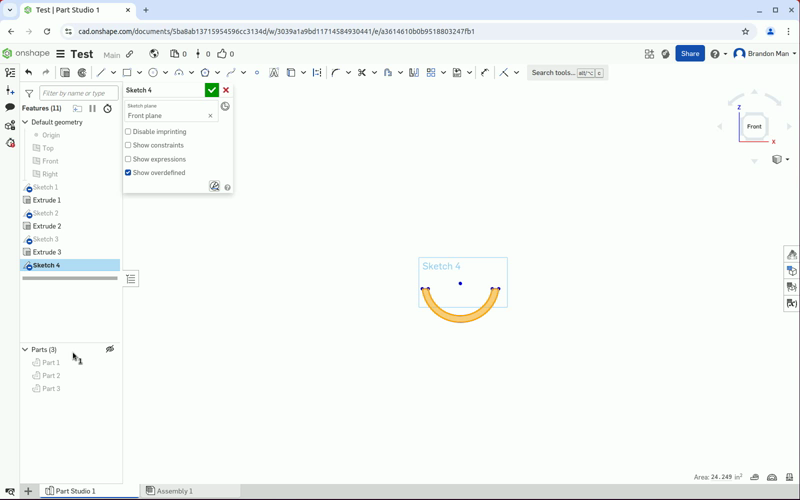
key(shift+y)
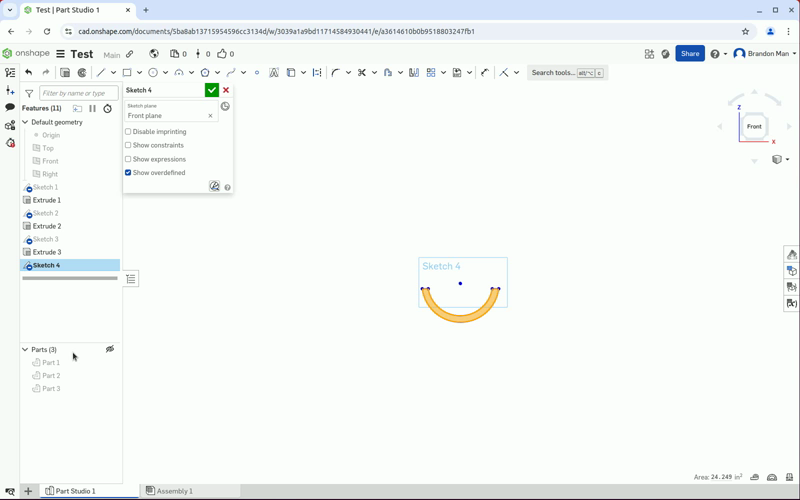
key(shift+e)
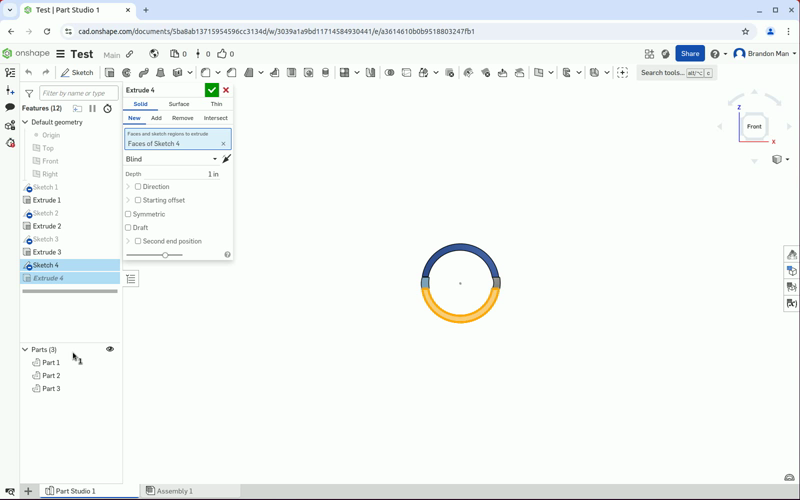
mouse_move(143, 106)
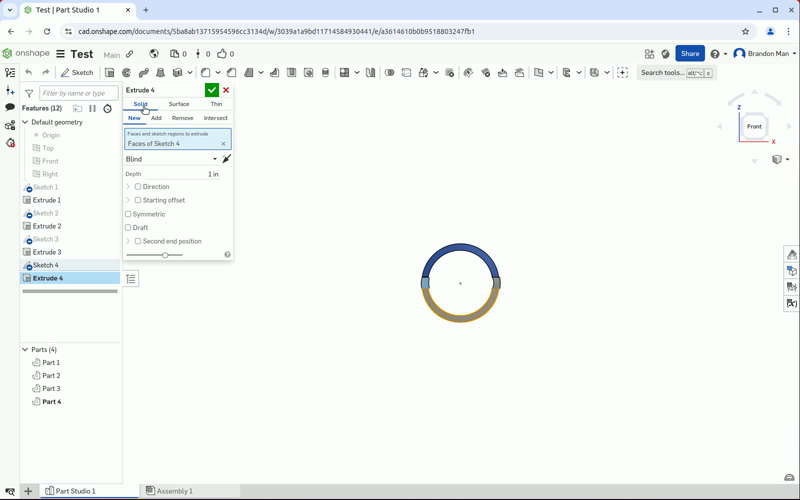
click(143, 106)
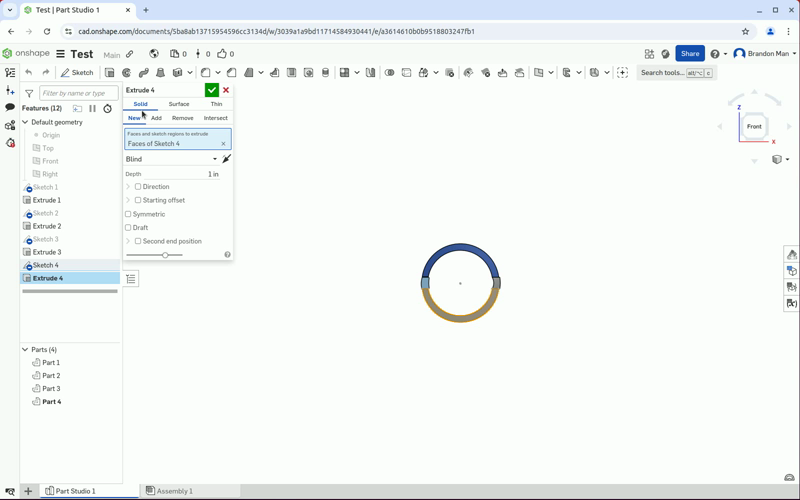
mouse_move(137, 120)
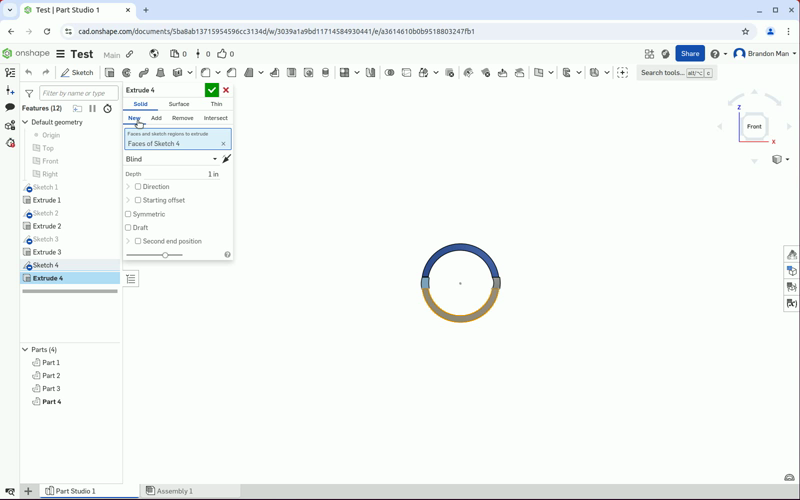
click(137, 120)
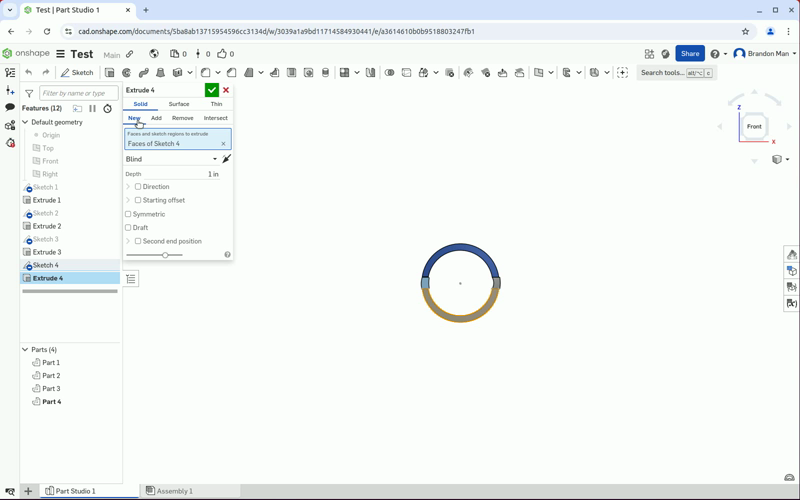
key(tab, 4)
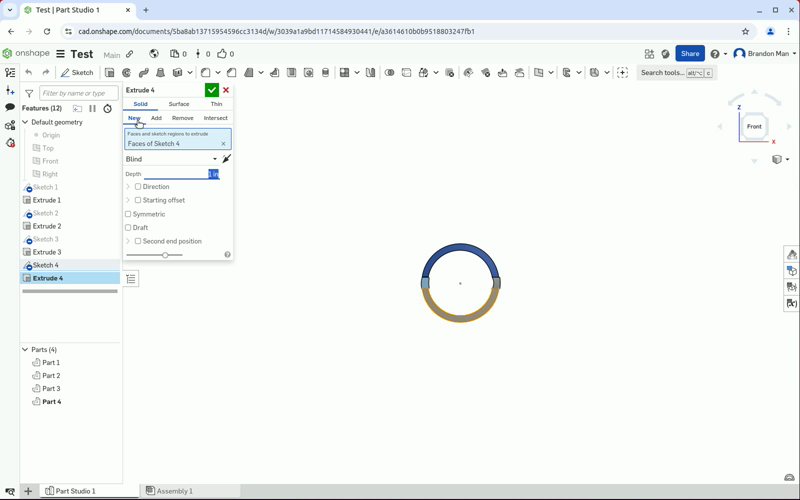
text(1.685)
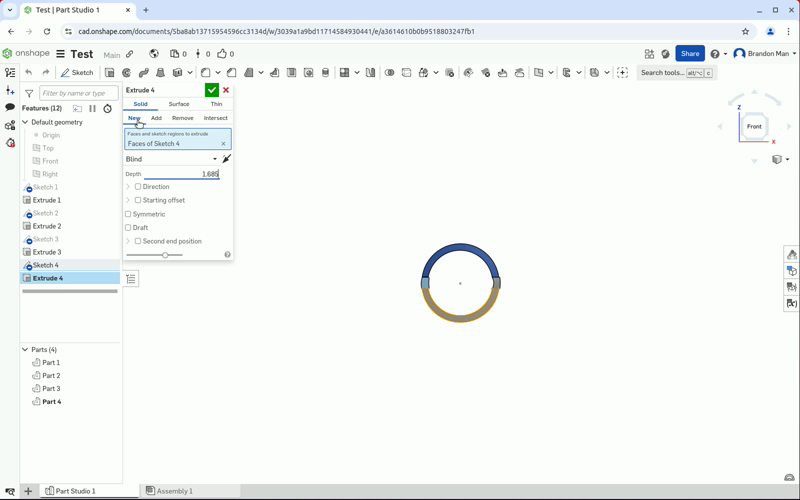
key(enter)
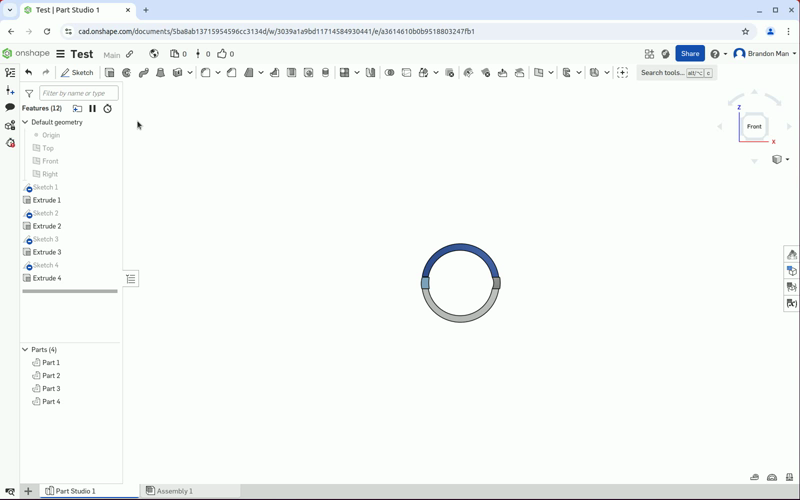
key(shift+h)
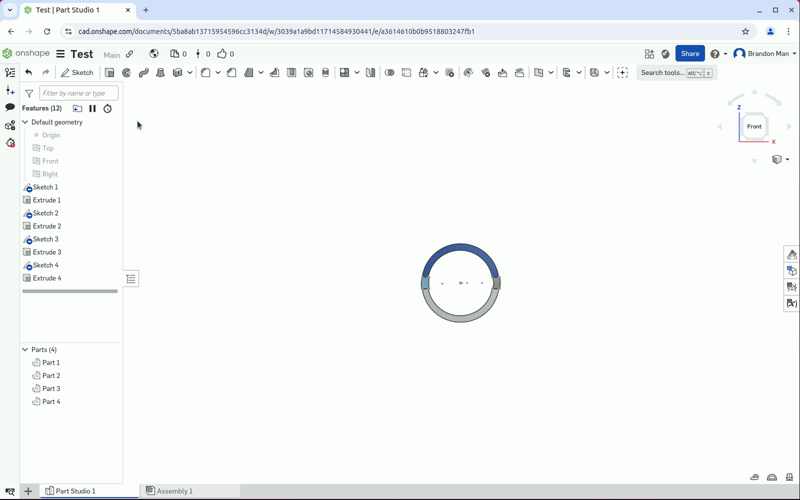
key(shift+h)
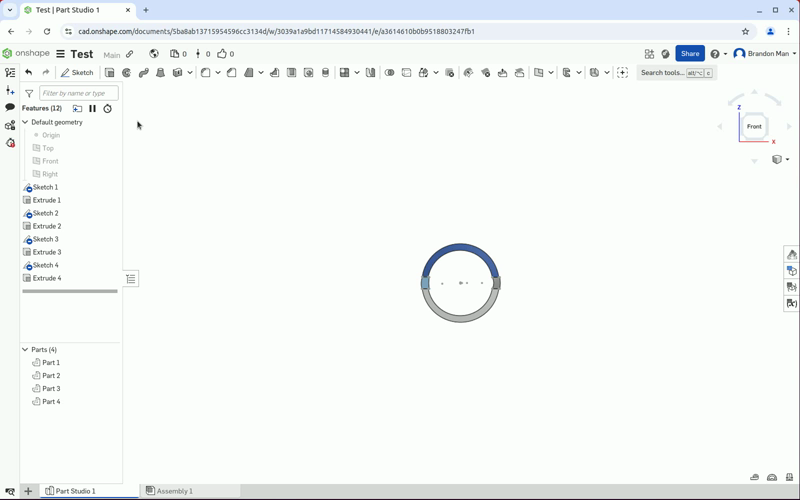
key(shift+7)
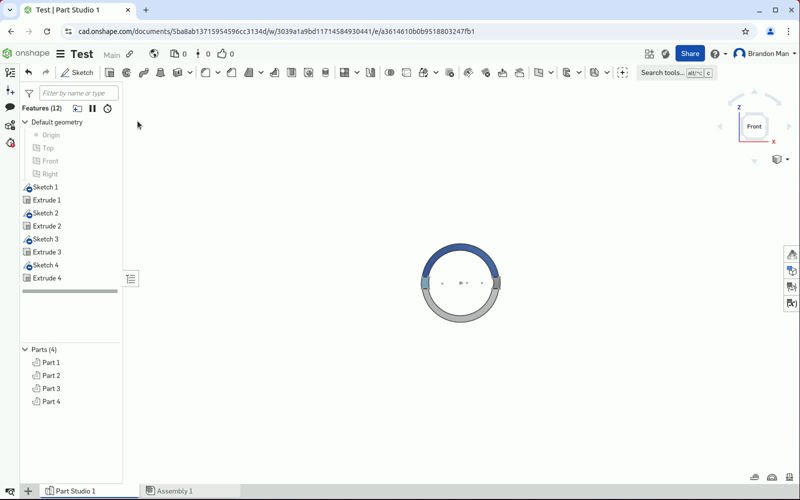
key(left, 2)
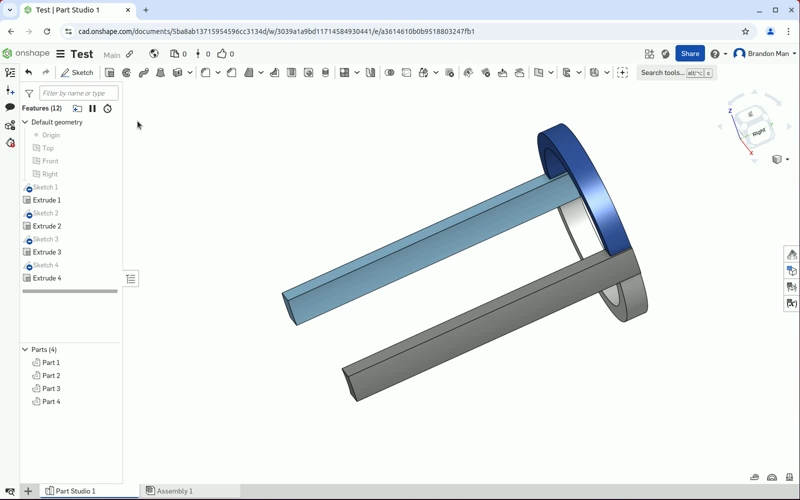
key(down, 2)
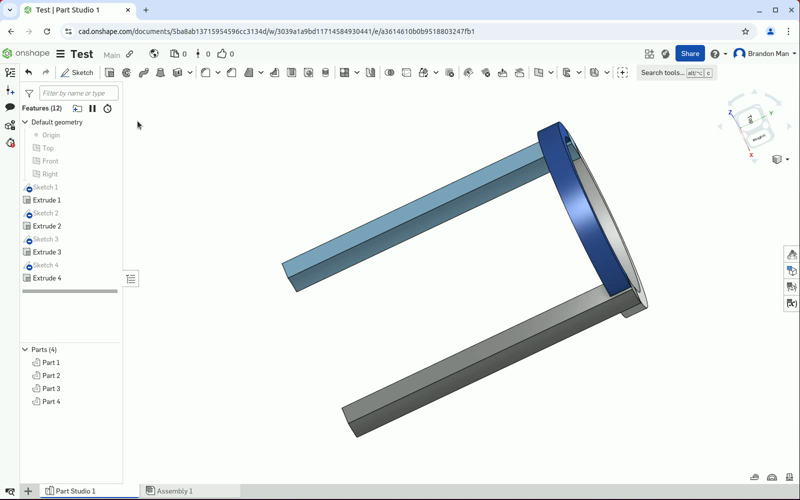
key(up, 2)
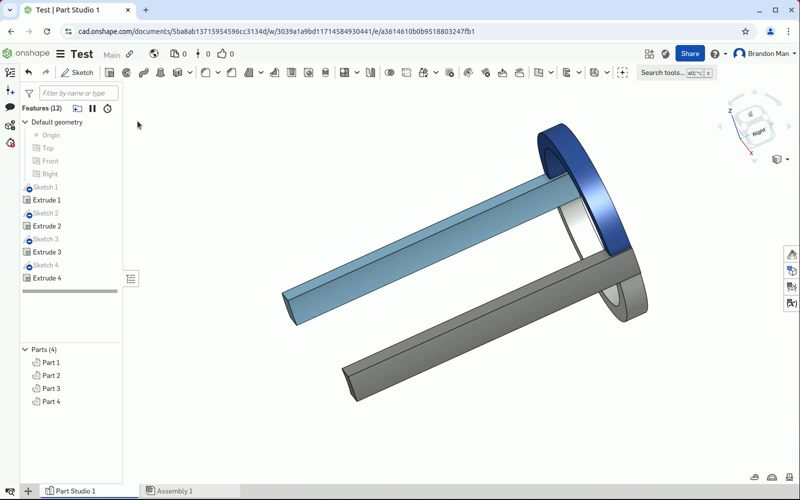
key(right, 2)
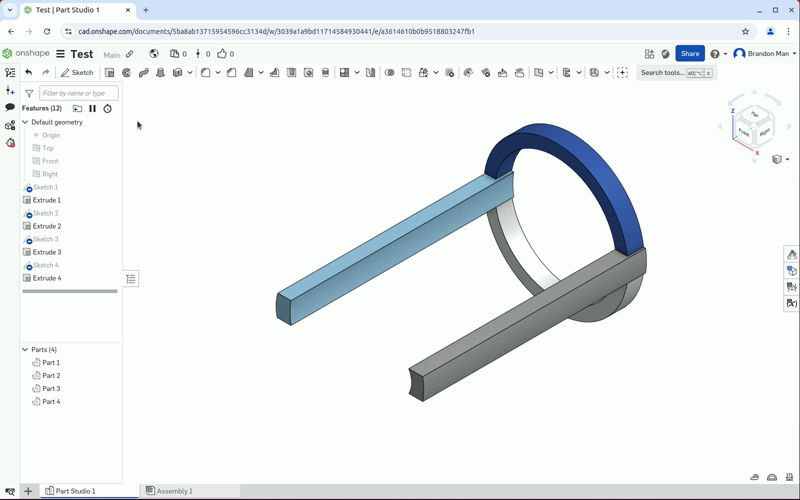
mouse_move(73, 189)
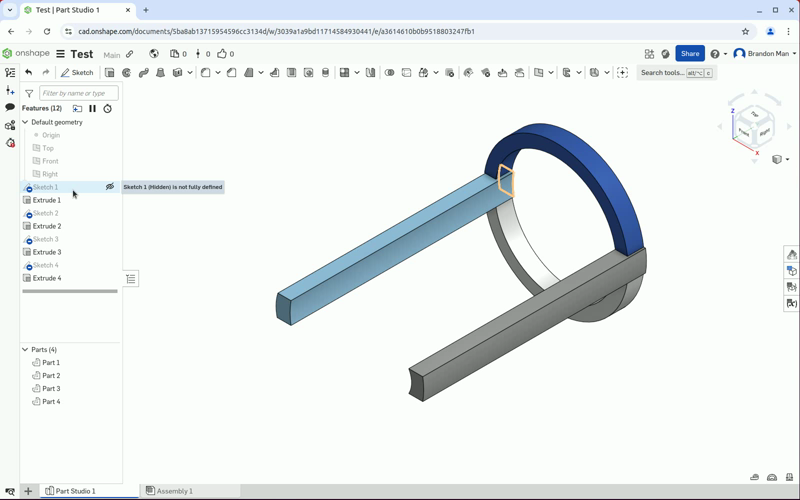
click(73, 189)